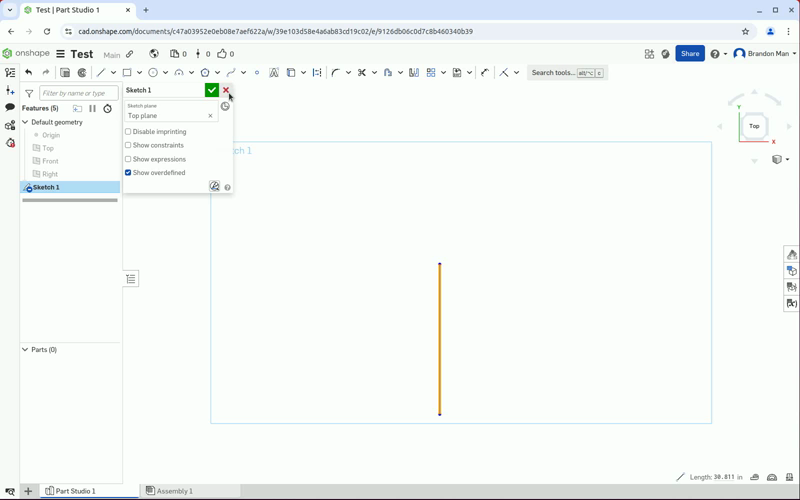
key(shift+h)
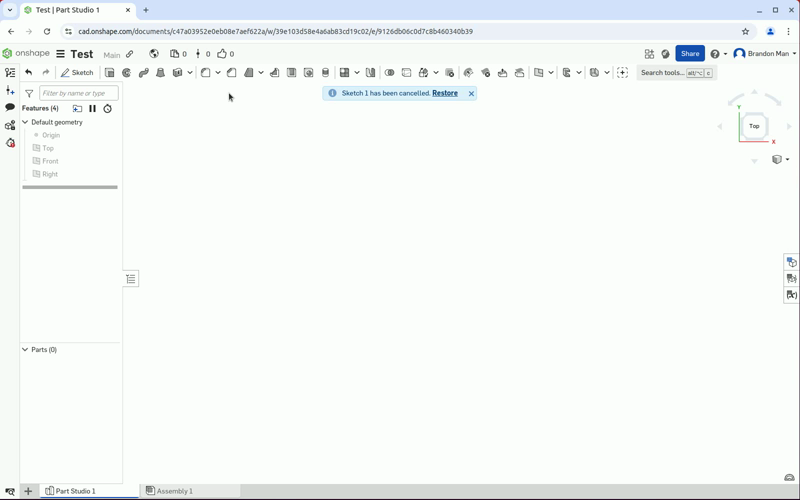
mouse_move(73, 352)
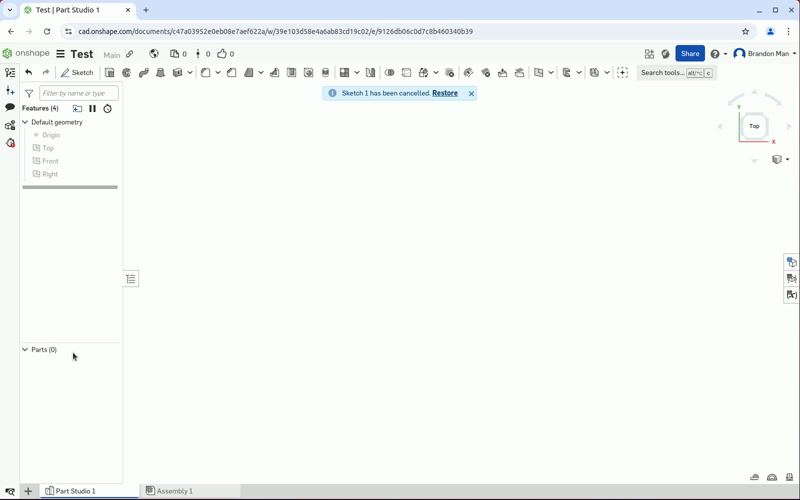
key(y)
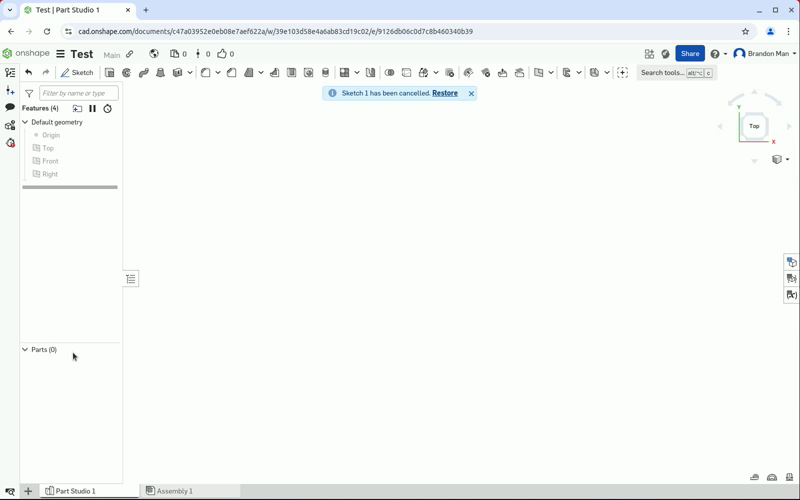
key(shift+p)
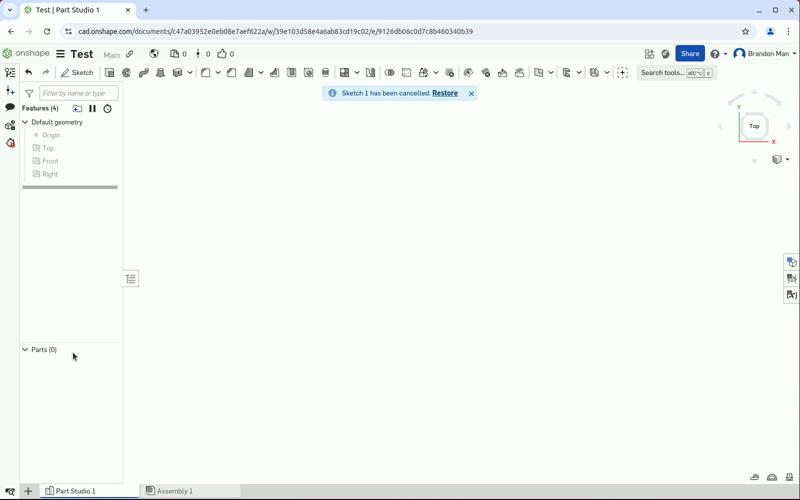
key(space)
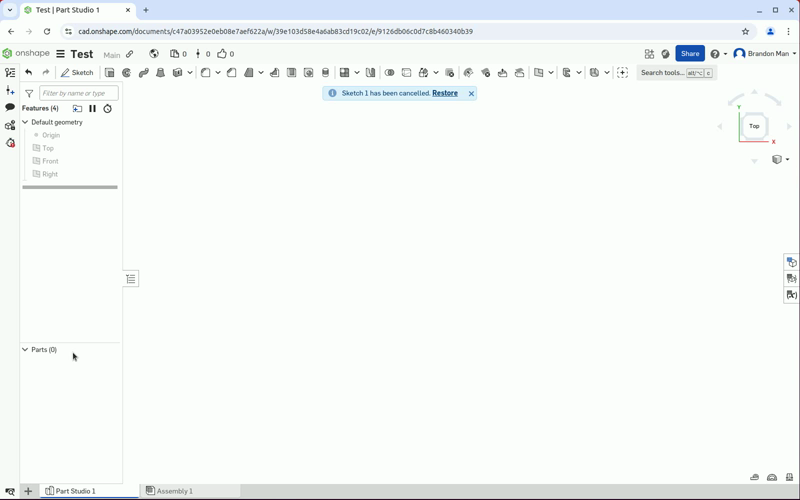
key_down(shift)
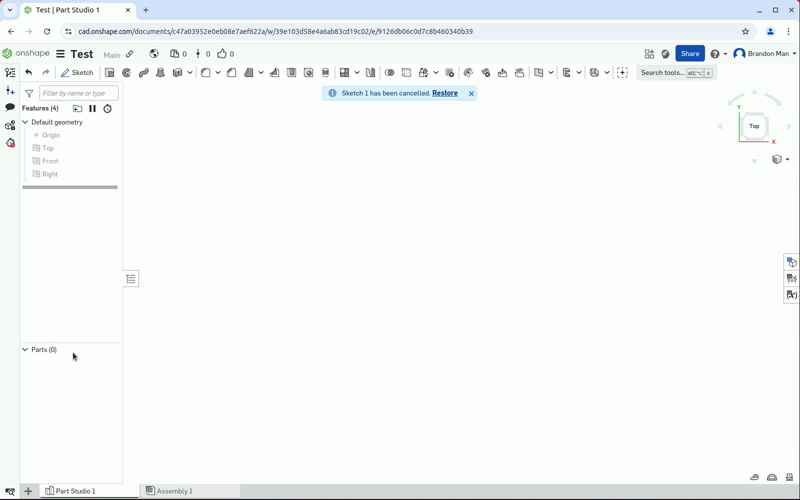
key(up)
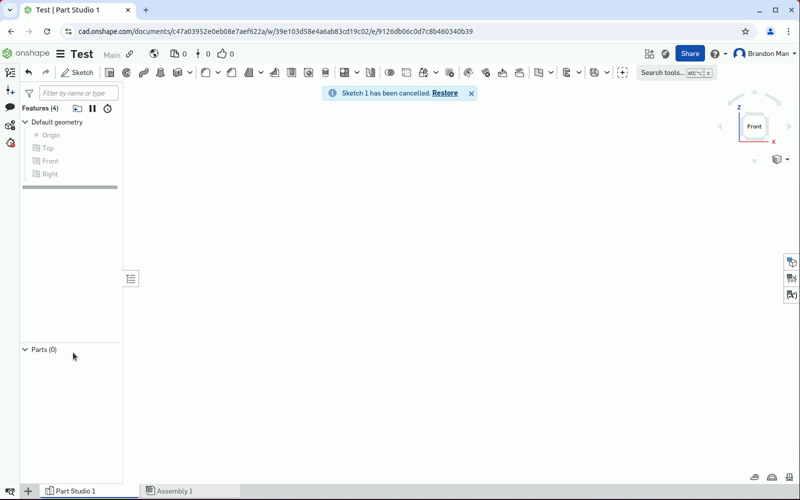
key_up(shift)
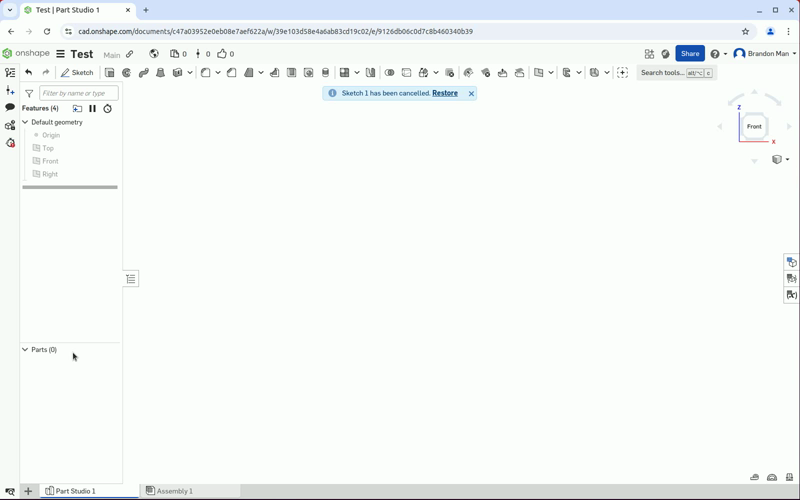
mouse_move(73, 352)
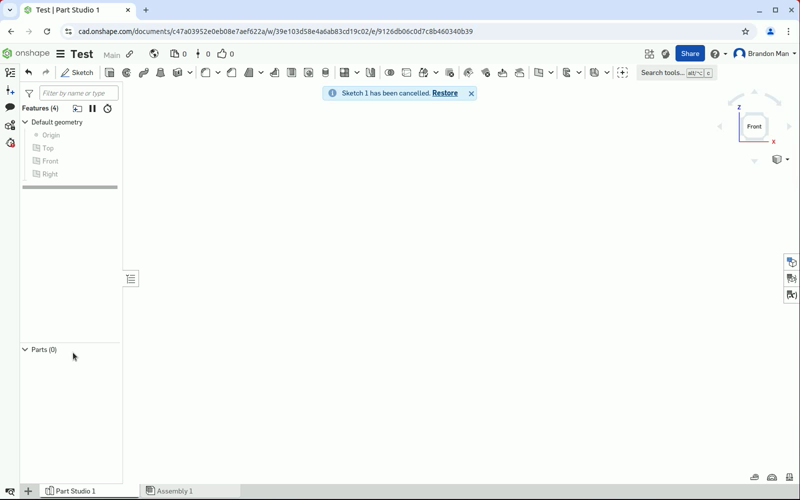
key(shift+y)
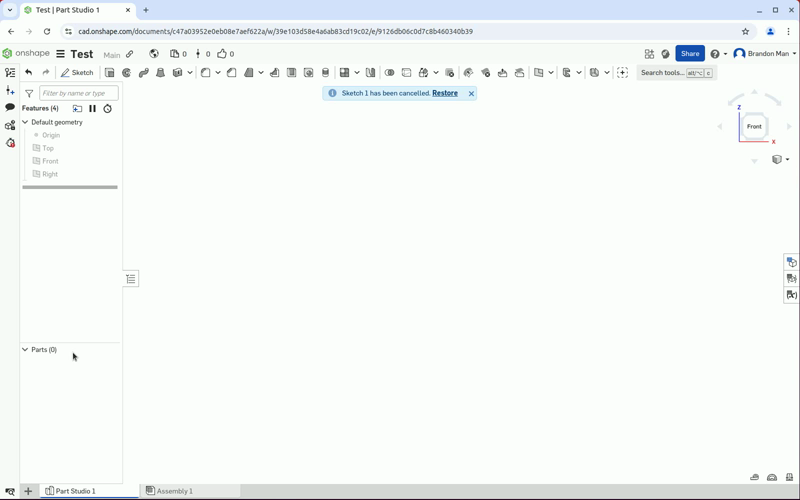
key(shift+s)
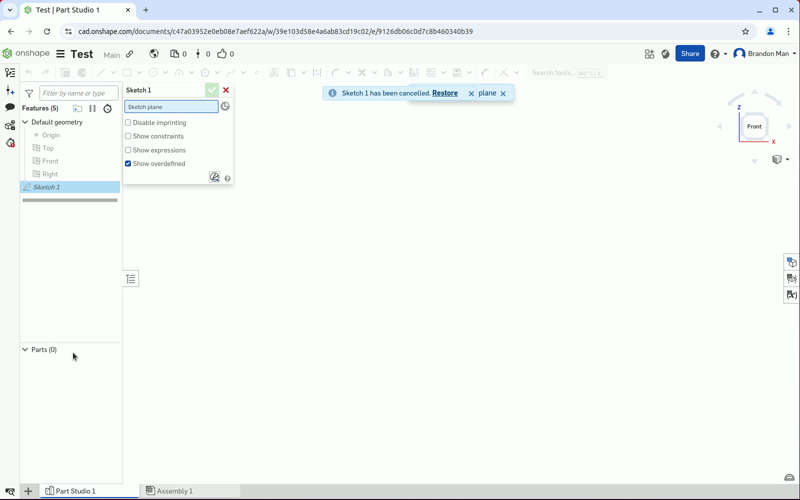
mouse_move(73, 163)
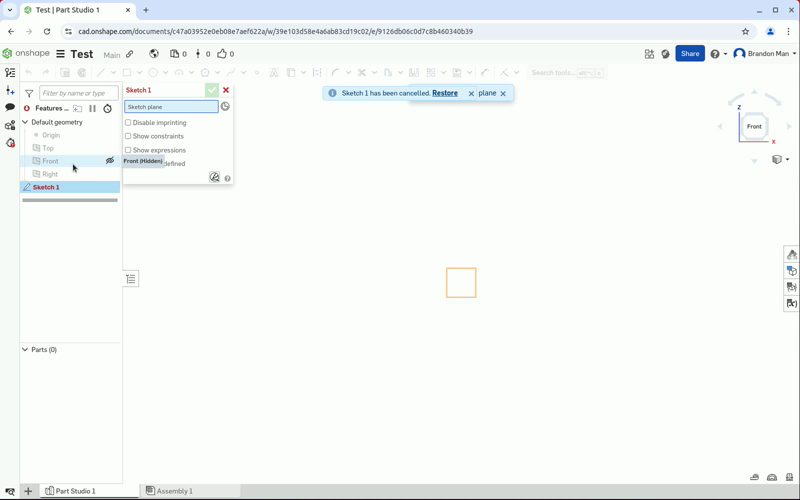
click(73, 163)
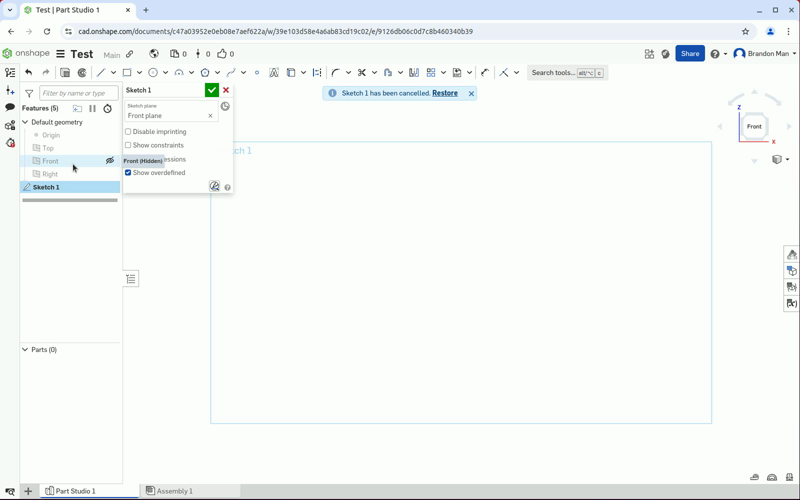
mouse_move(73, 352)
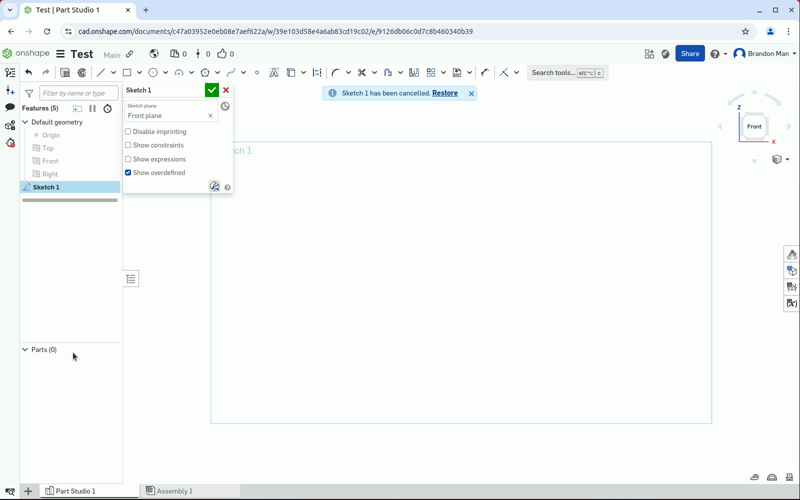
key(y)
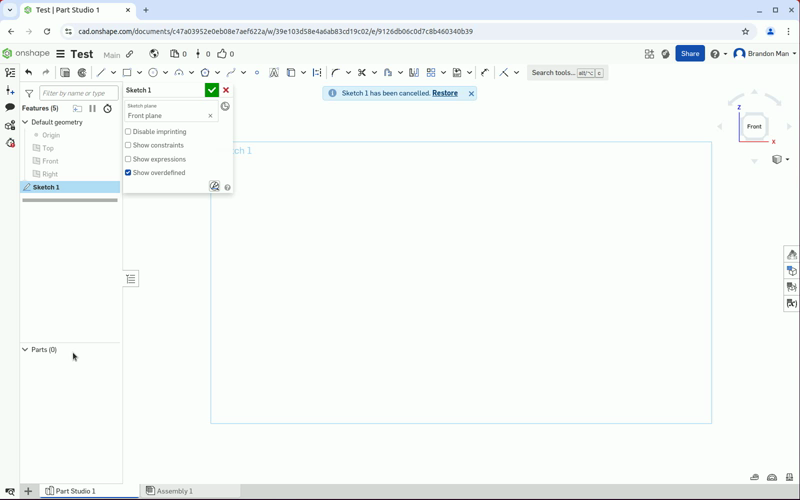
key(l)
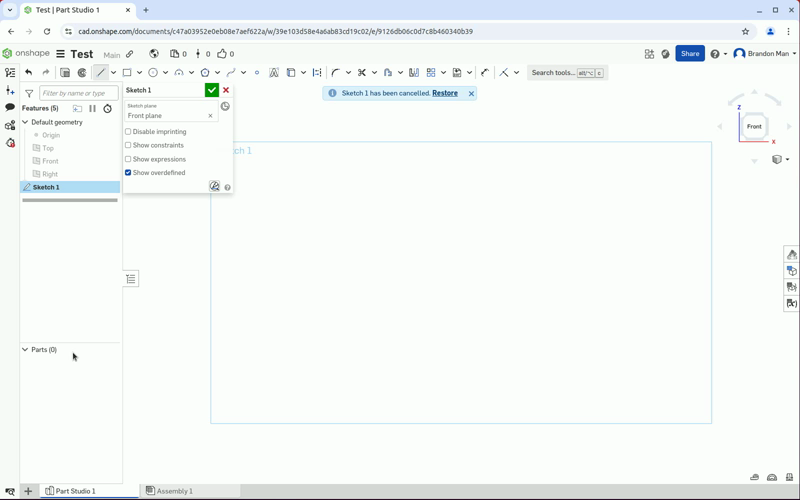
key_down(shift)
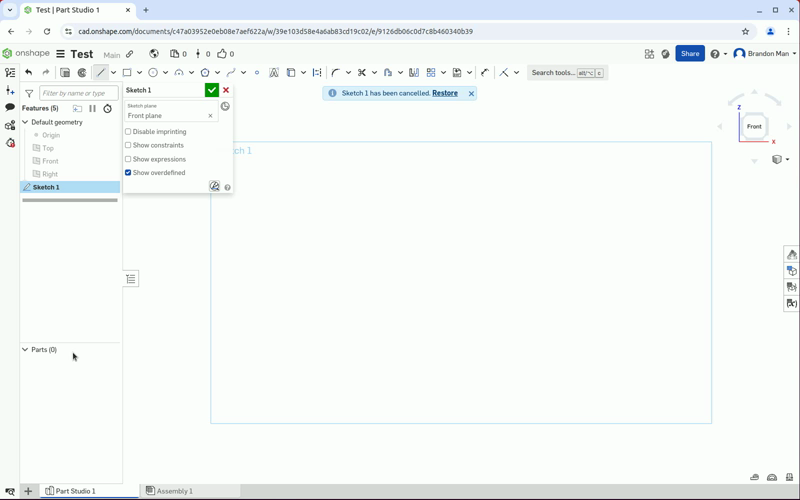
mouse_move(353, 282)
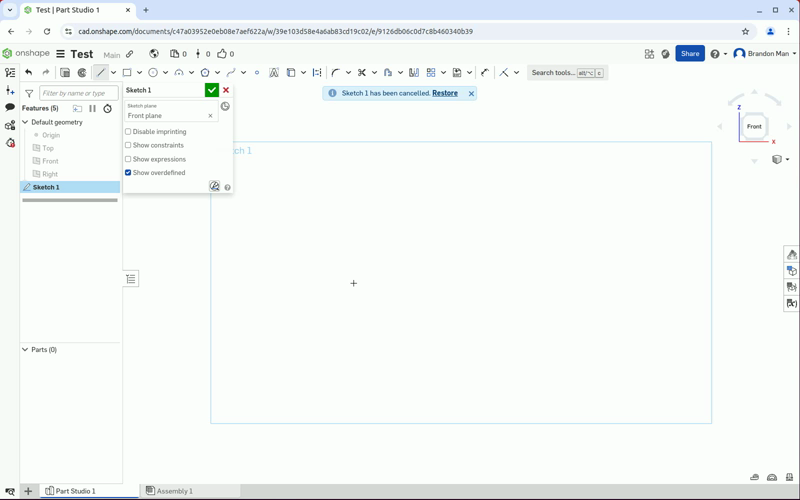
click(353, 282)
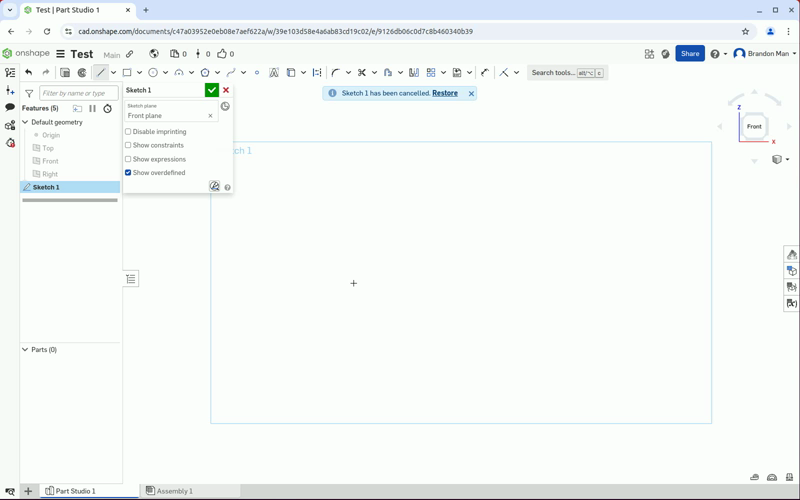
key_up(shift)
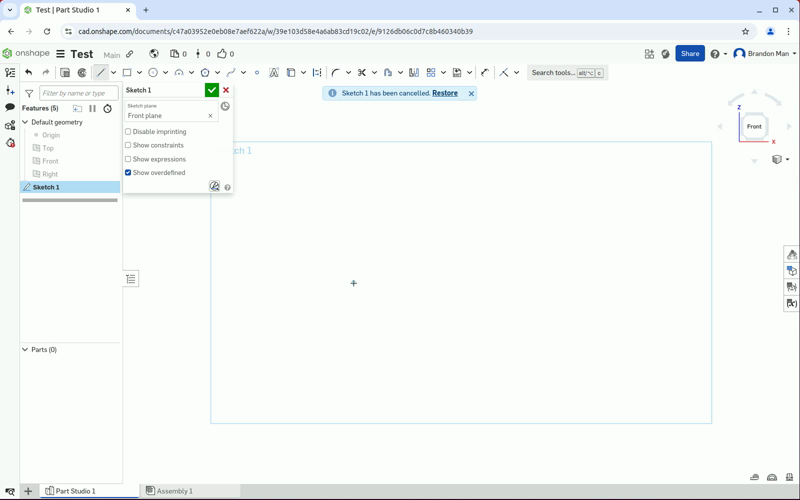
key_down(shift)
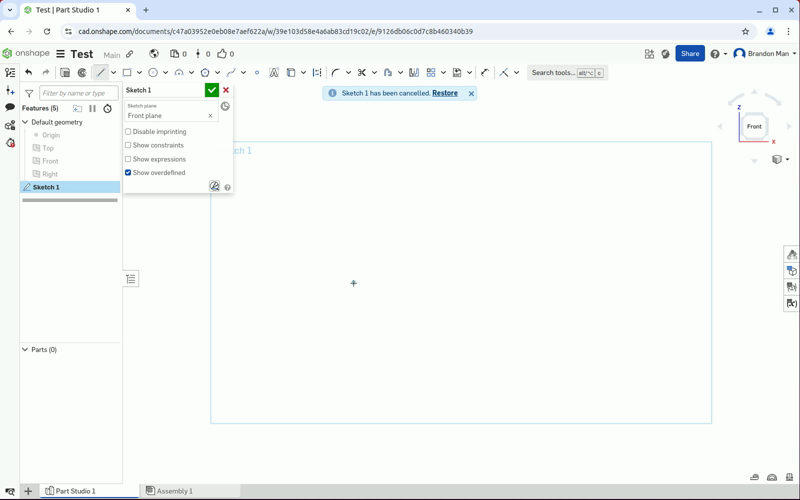
mouse_move(460, 282)
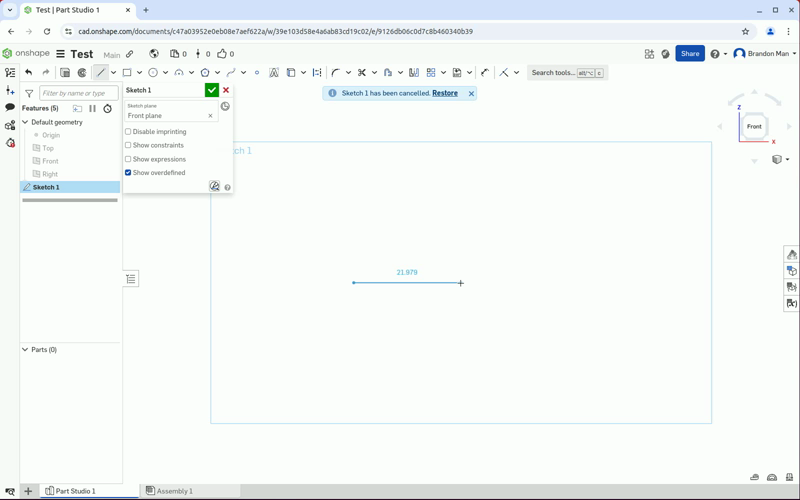
click(460, 282)
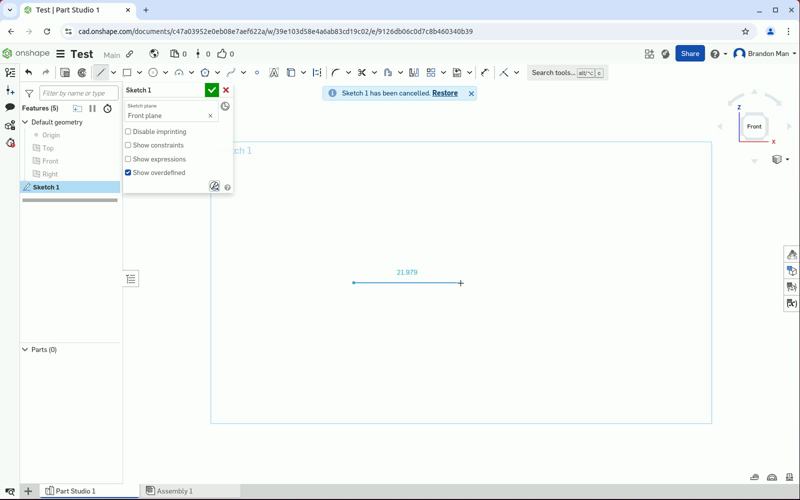
key_up(shift)
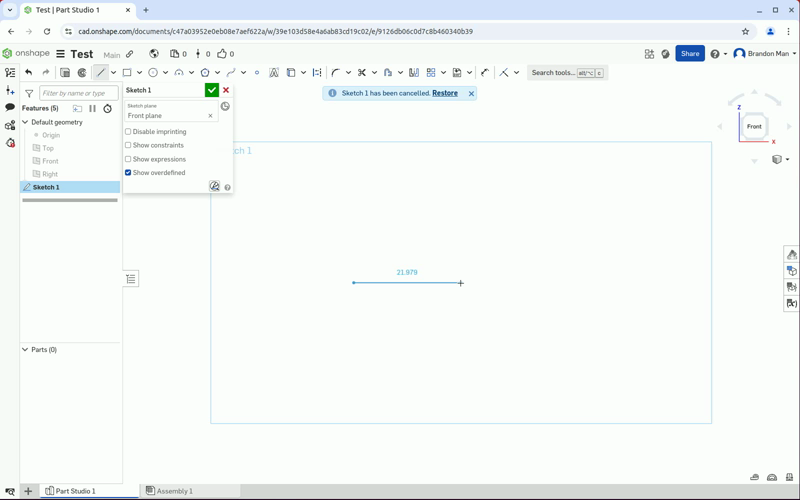
key_down(shift)
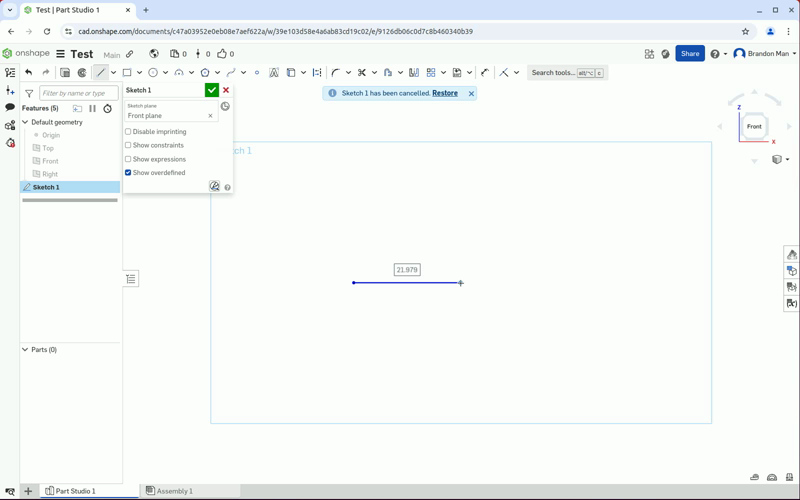
mouse_move(490, 282)
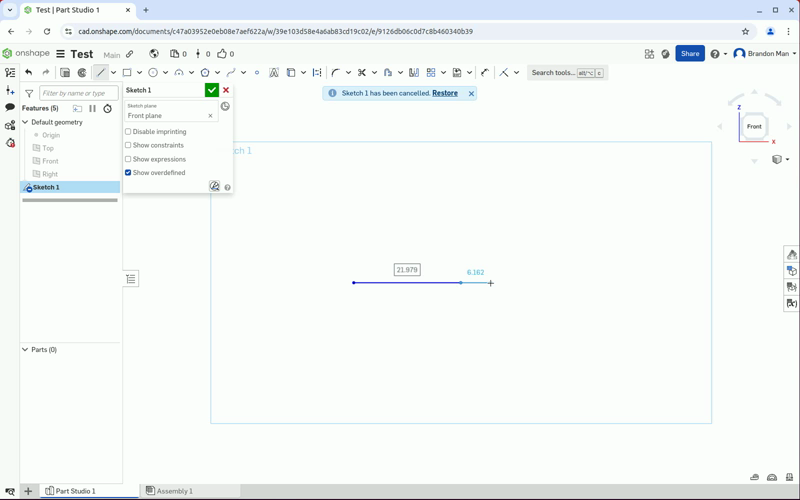
mouse_move(460, 268)
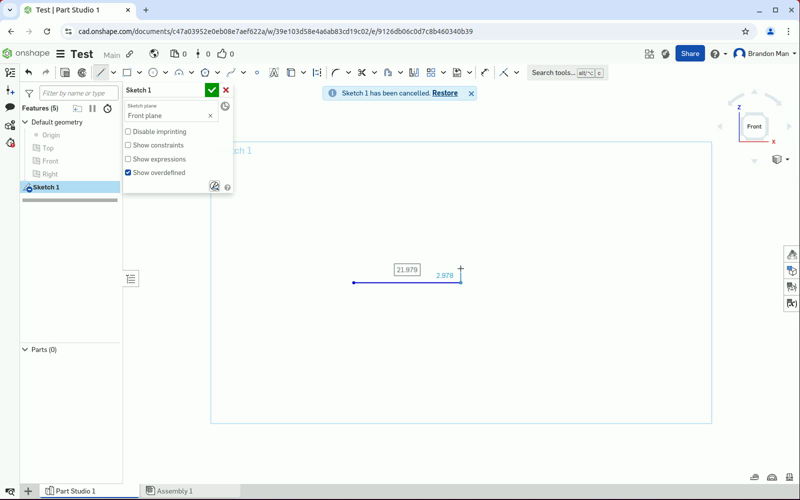
click(460, 268)
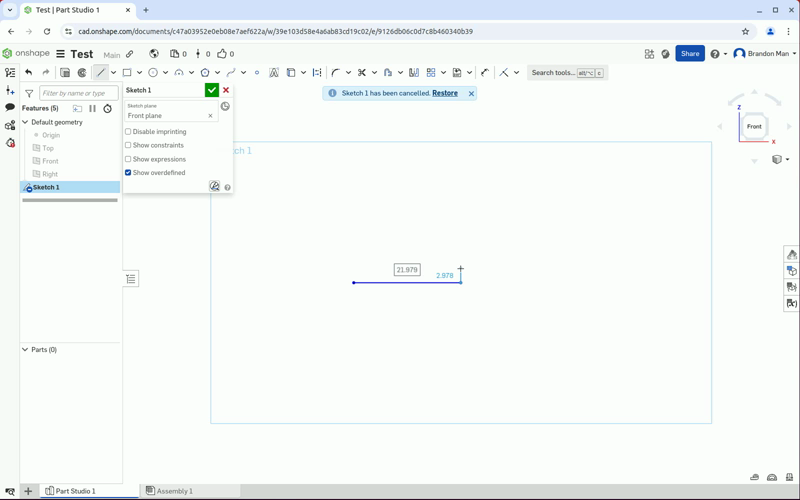
key_up(shift)
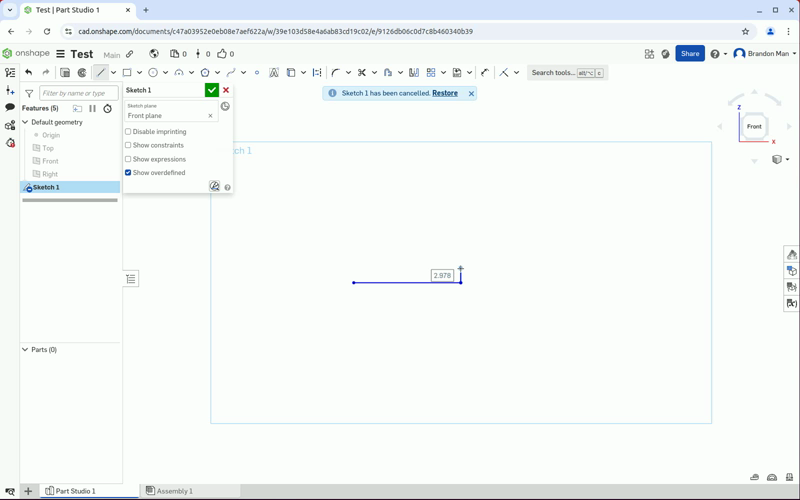
key_down(shift)
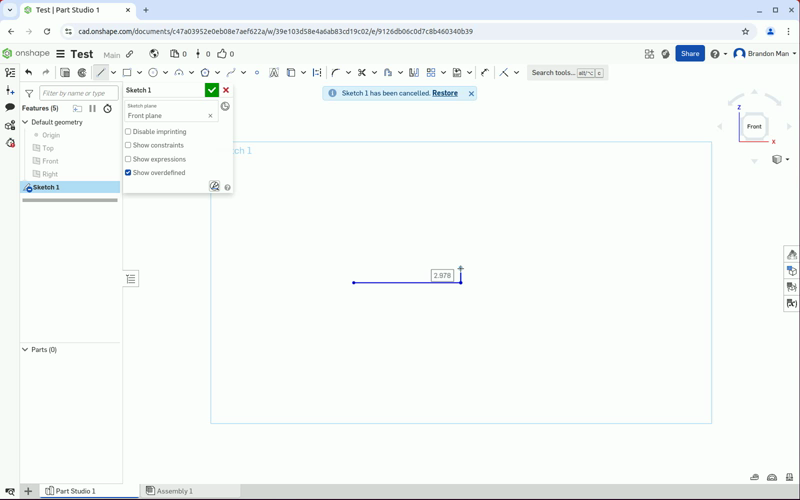
mouse_move(353, 268)
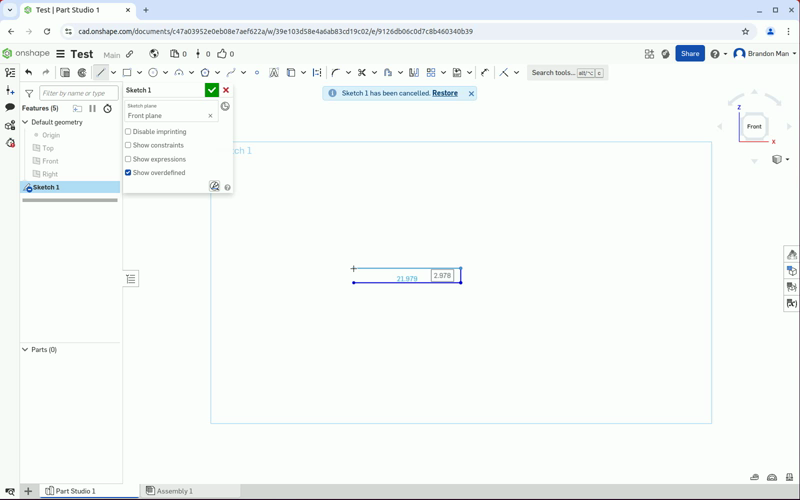
click(353, 268)
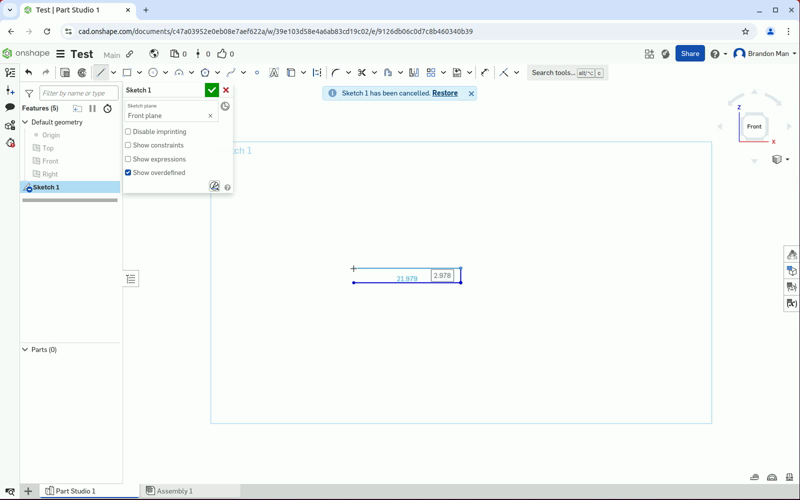
key_up(shift)
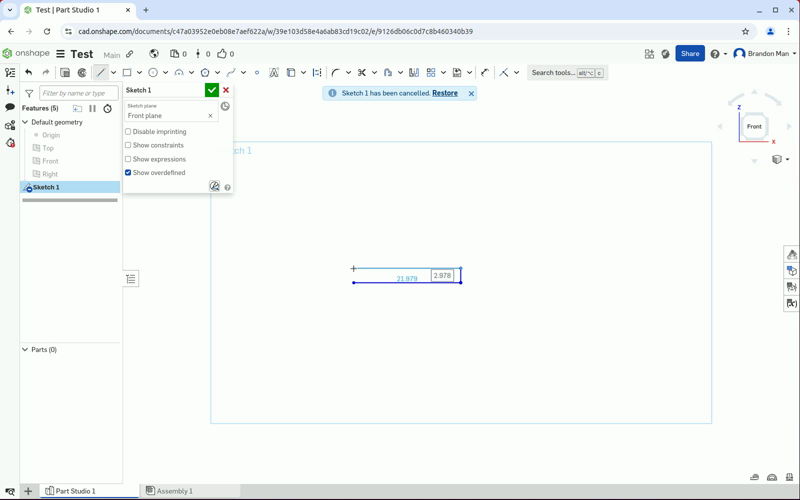
mouse_move(383, 268)
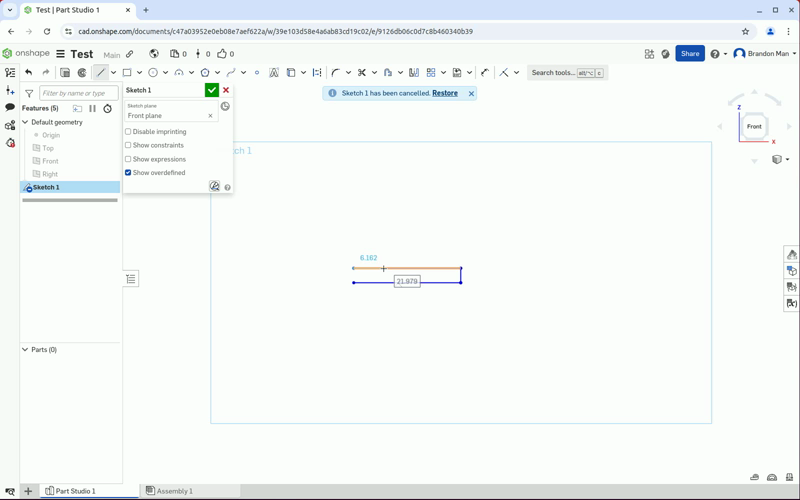
key_down(shift)
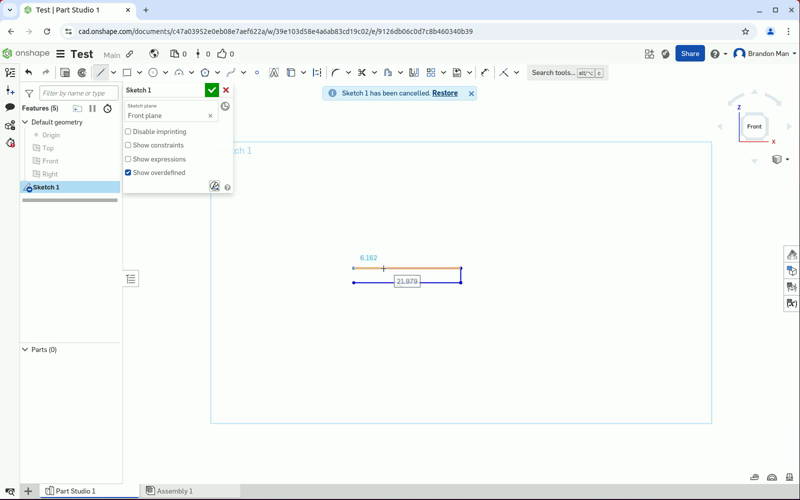
mouse_move(353, 282)
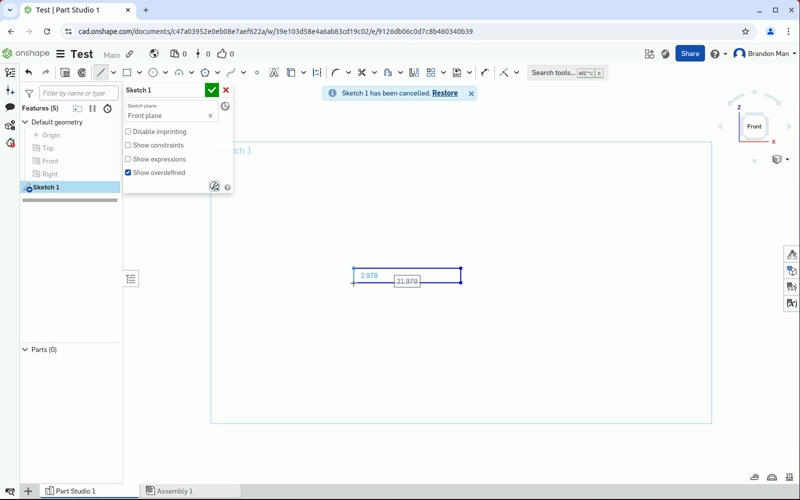
key_up(shift)
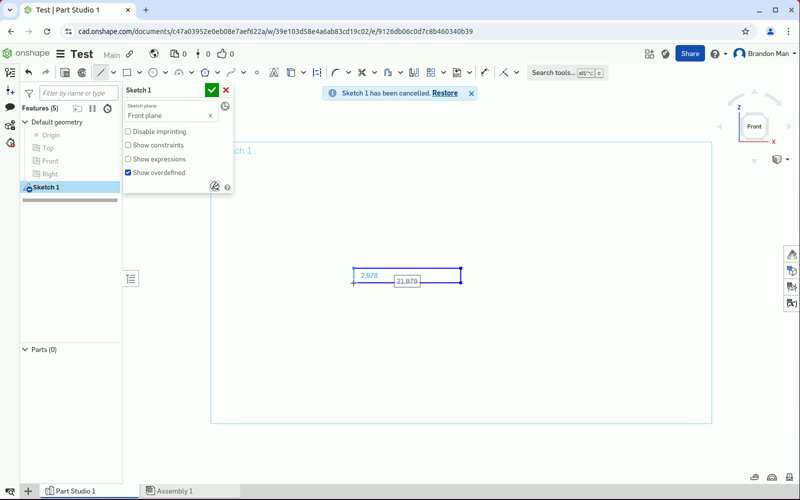
click(353, 282)
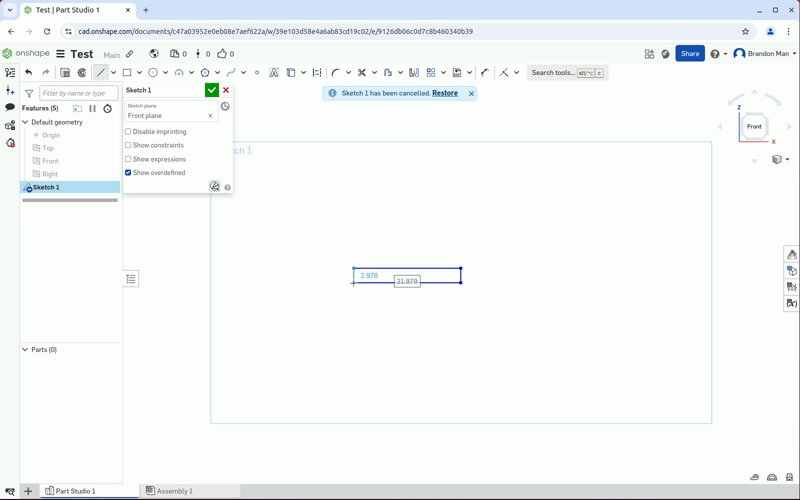
key(esc)
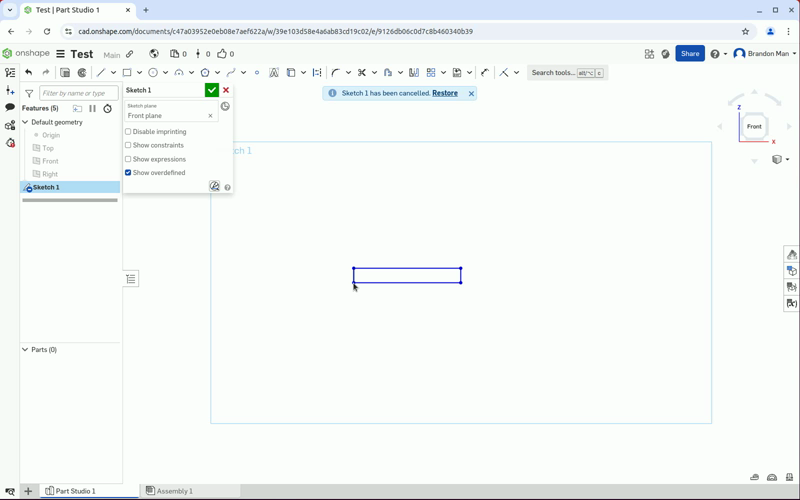
mouse_move(391, 269)
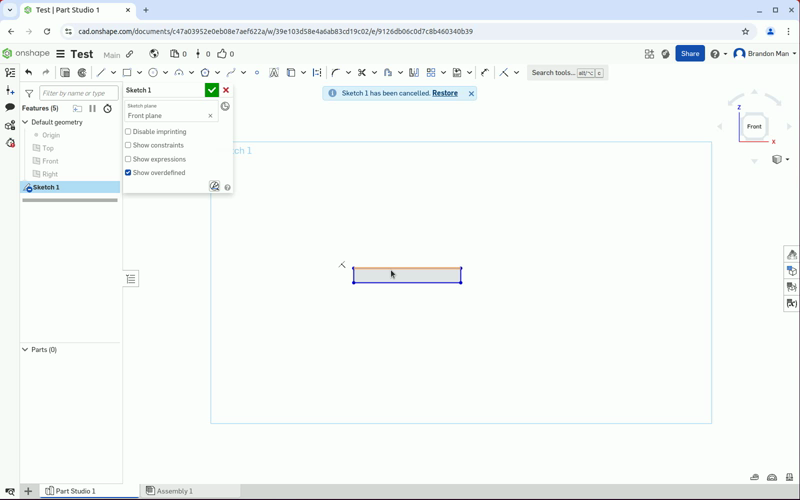
scroll(6)
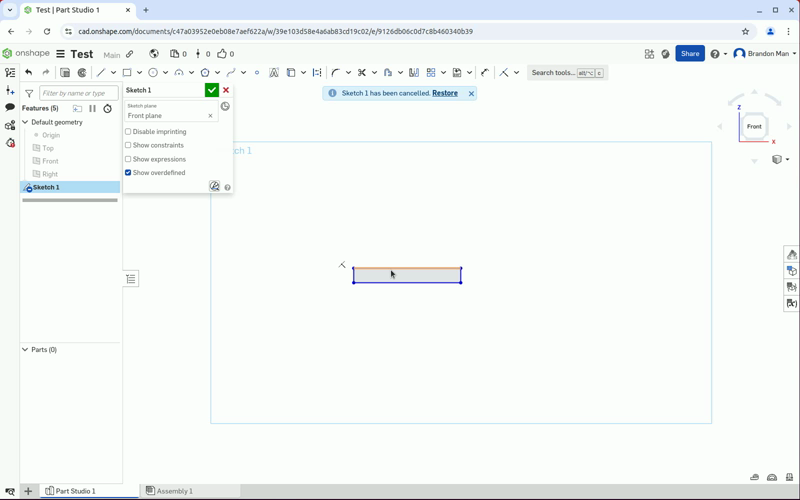
scroll(6)
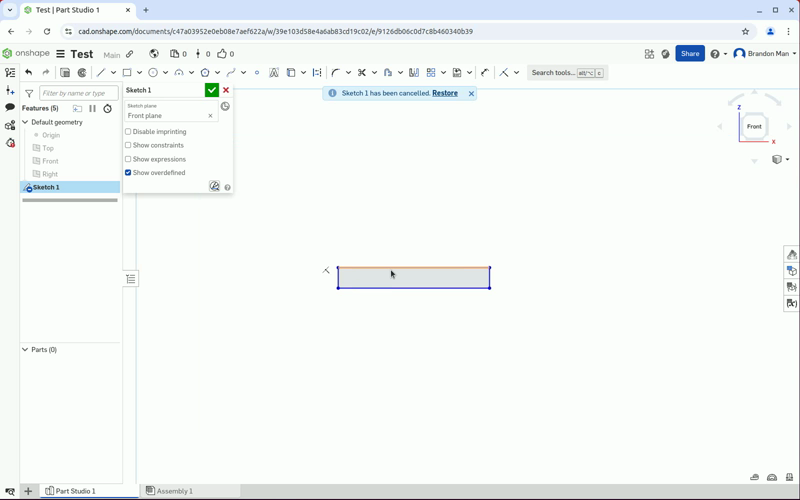
scroll(6)
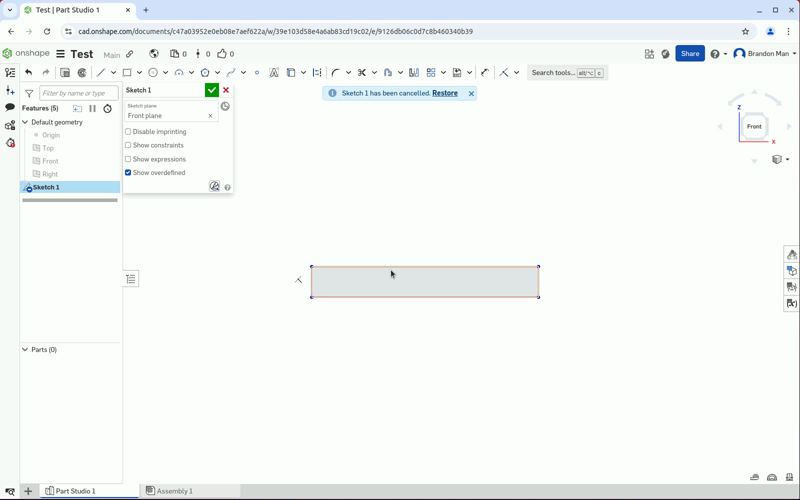
scroll(6)
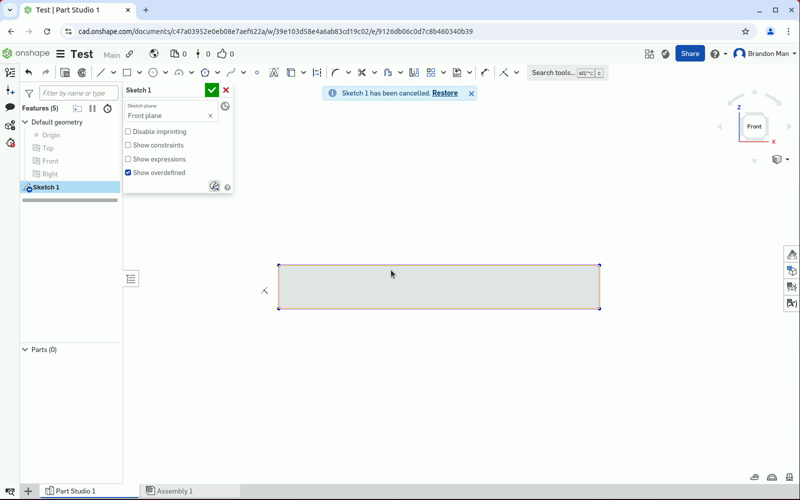
scroll(6)
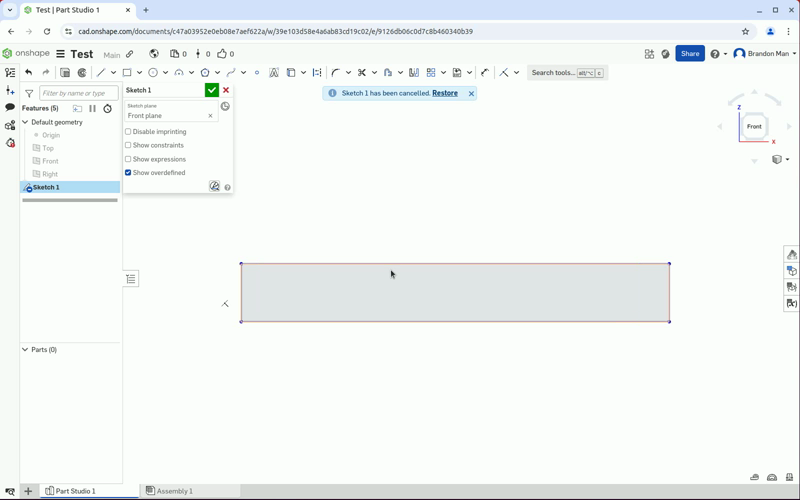
scroll(6)
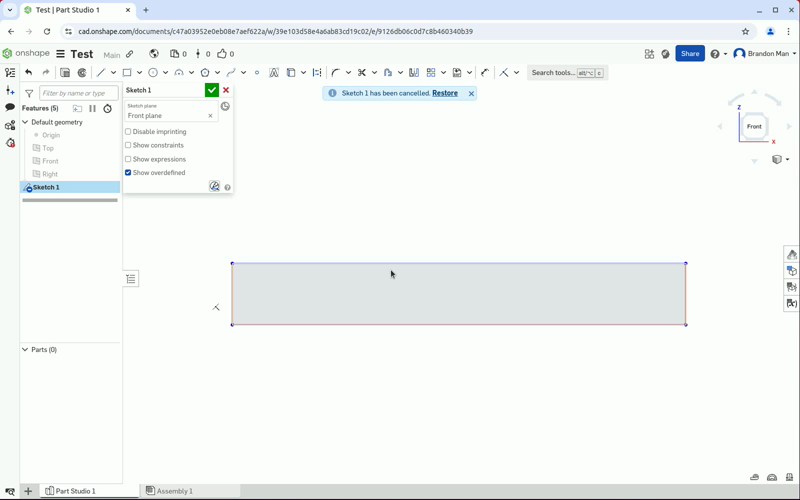
scroll(6)
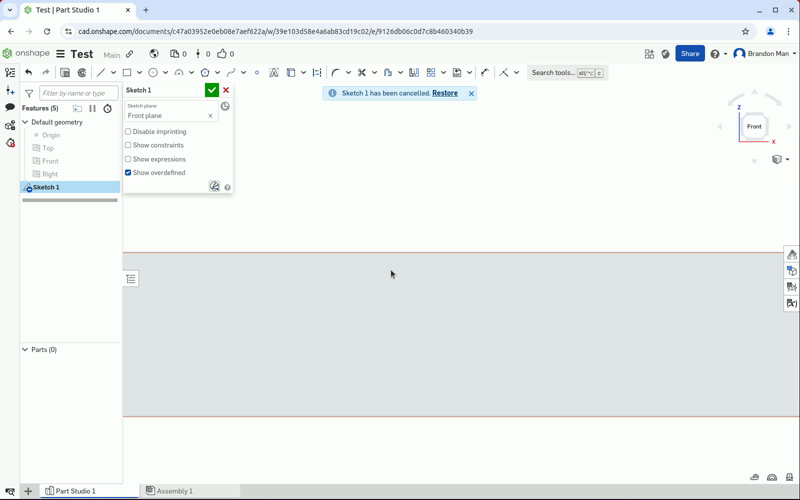
click(391, 269)
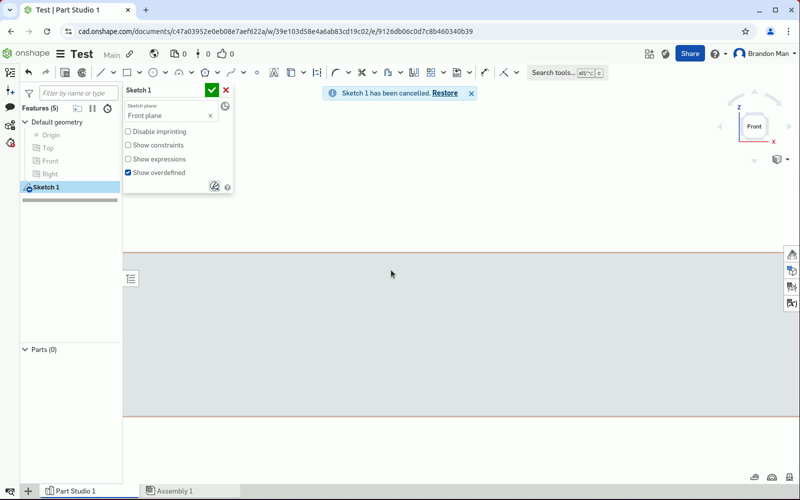
scroll(-6)
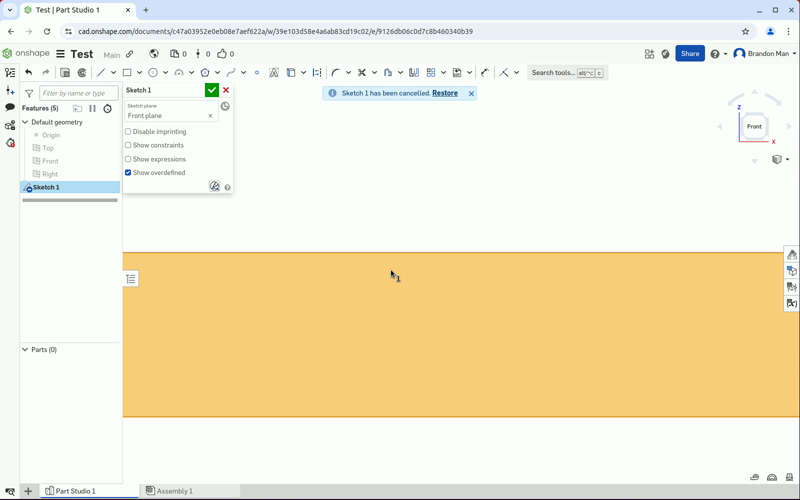
scroll(-6)
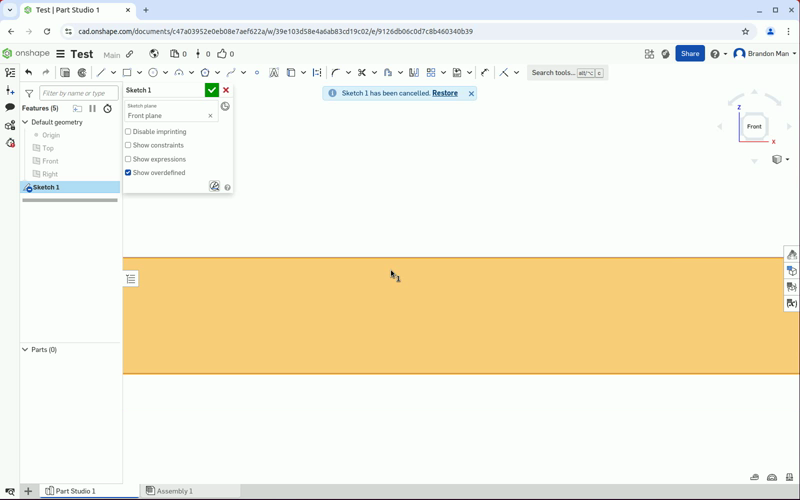
scroll(-6)
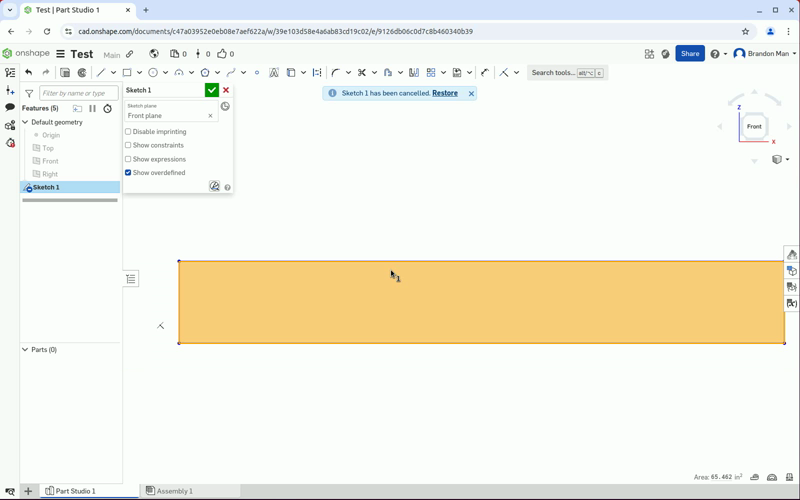
scroll(-6)
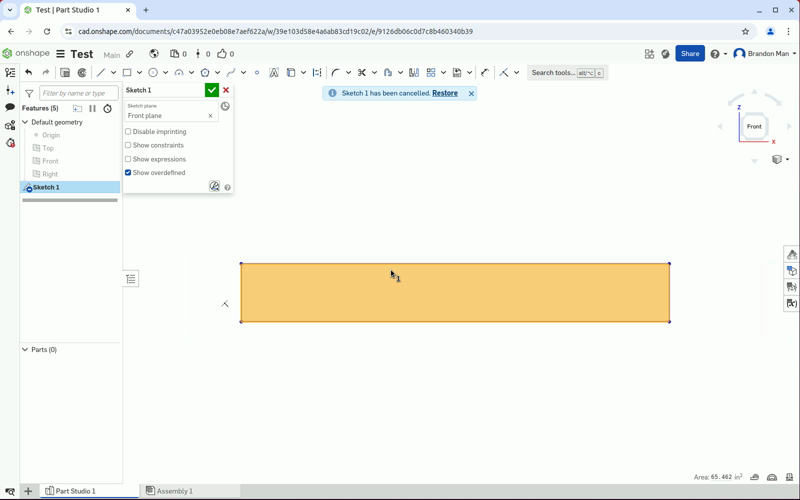
scroll(-6)
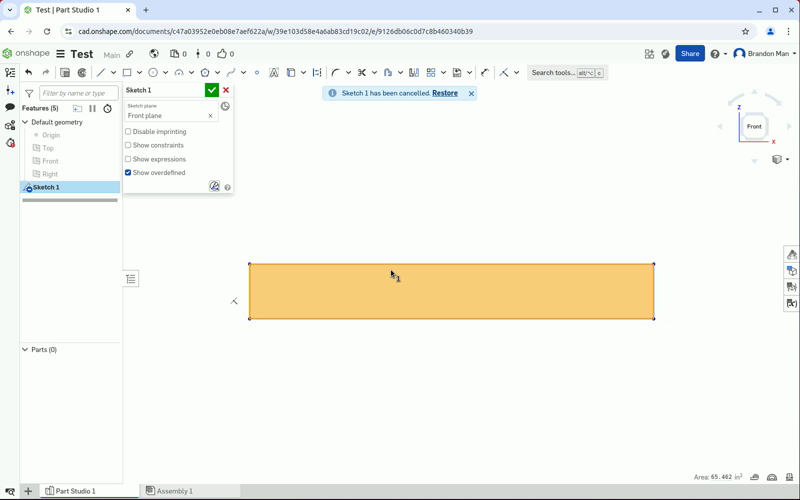
scroll(-6)
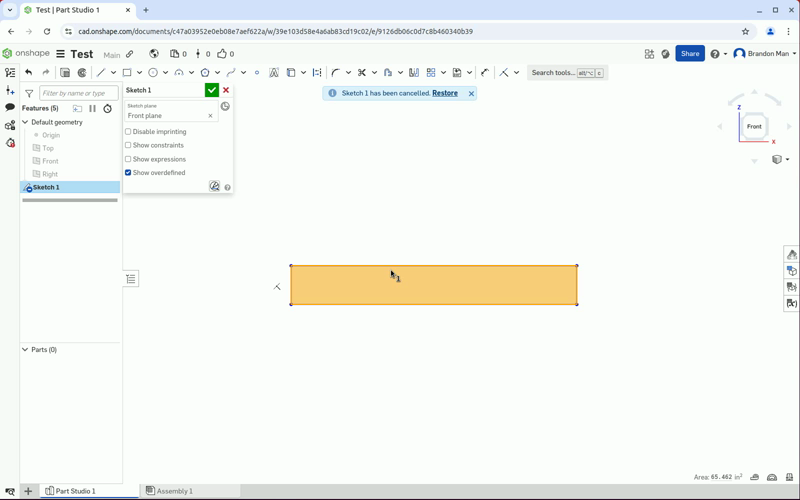
scroll(-6)
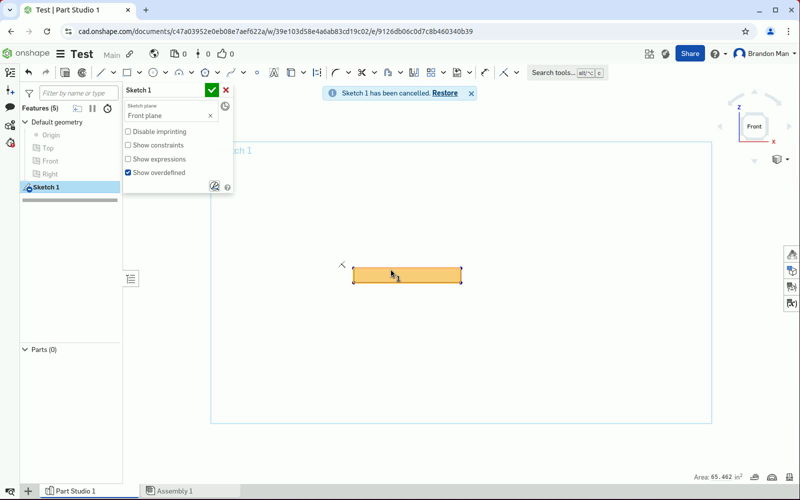
mouse_move(73, 352)
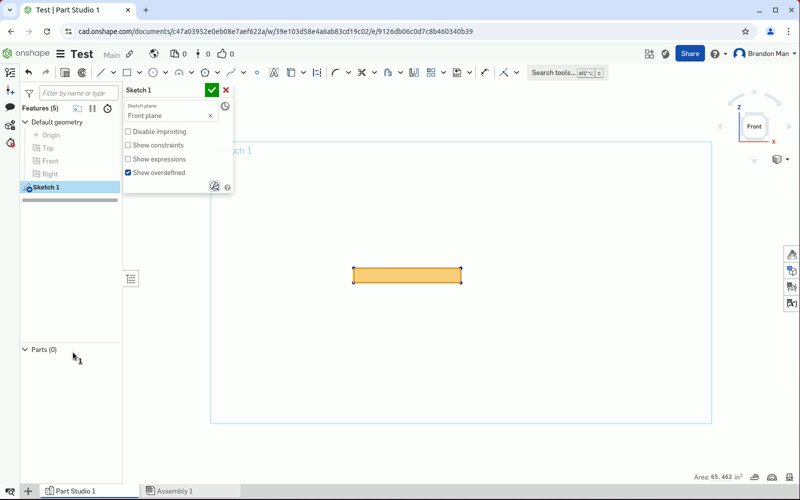
key(shift+y)
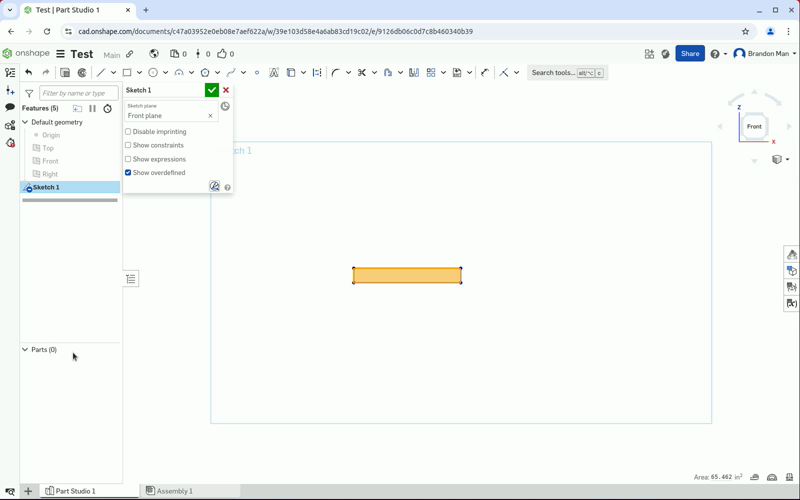
key(shift+e)
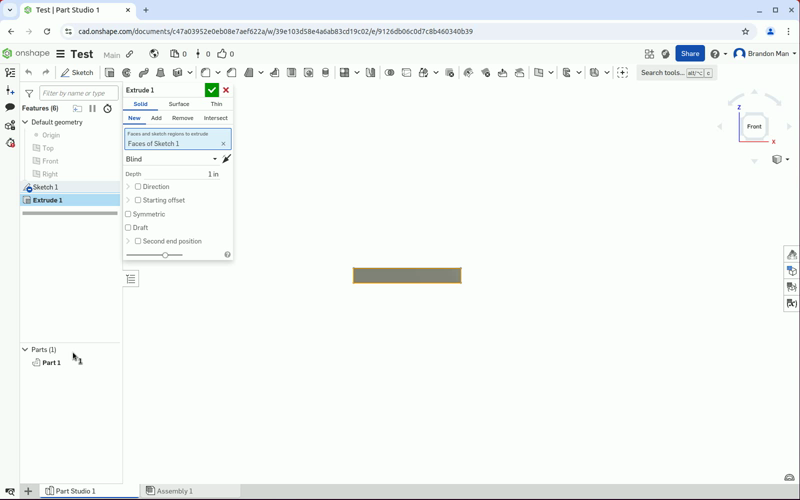
mouse_move(143, 106)
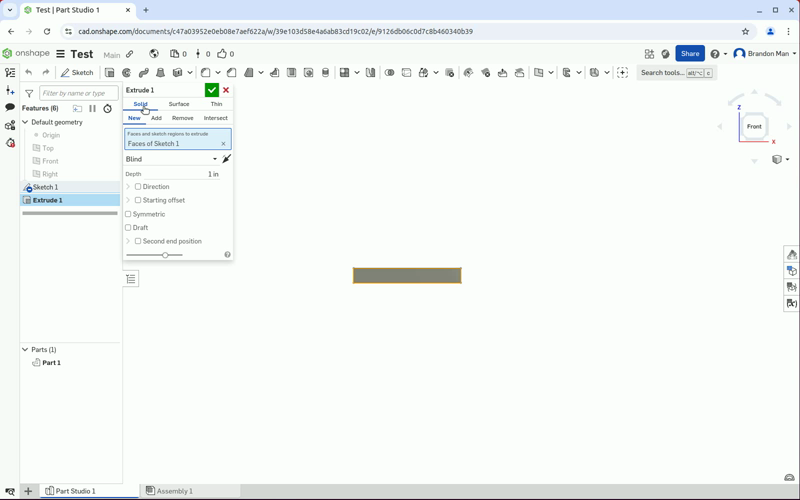
click(143, 106)
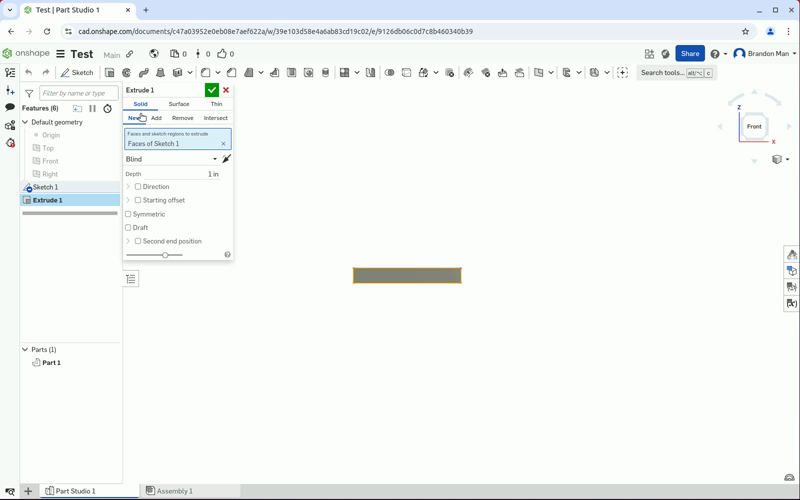
mouse_move(137, 120)
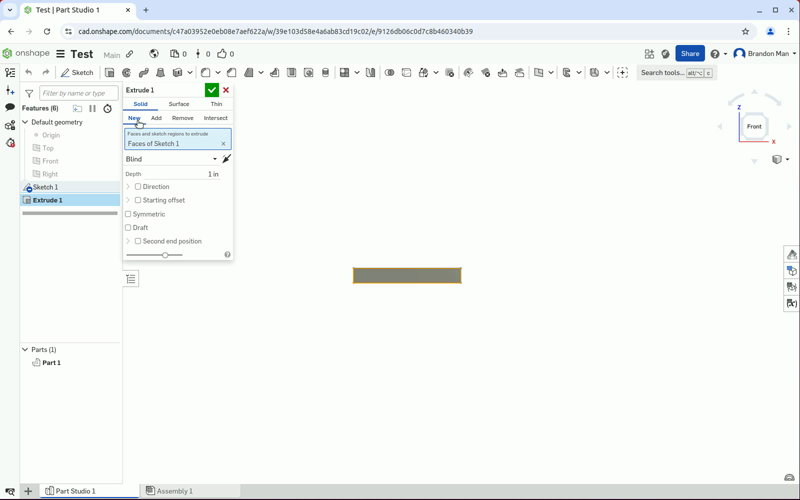
click(137, 120)
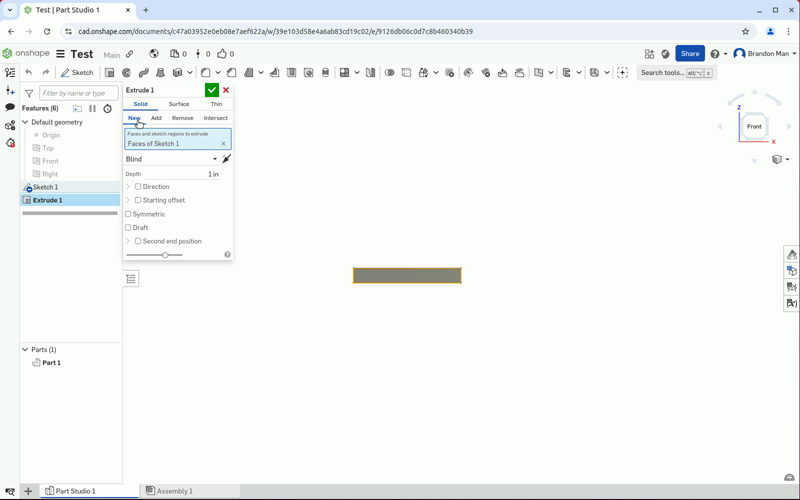
key(tab, 4)
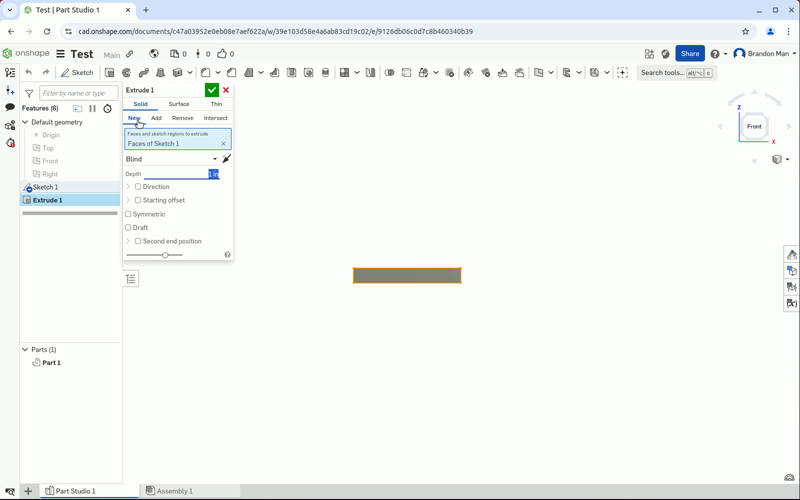
text(0.481)
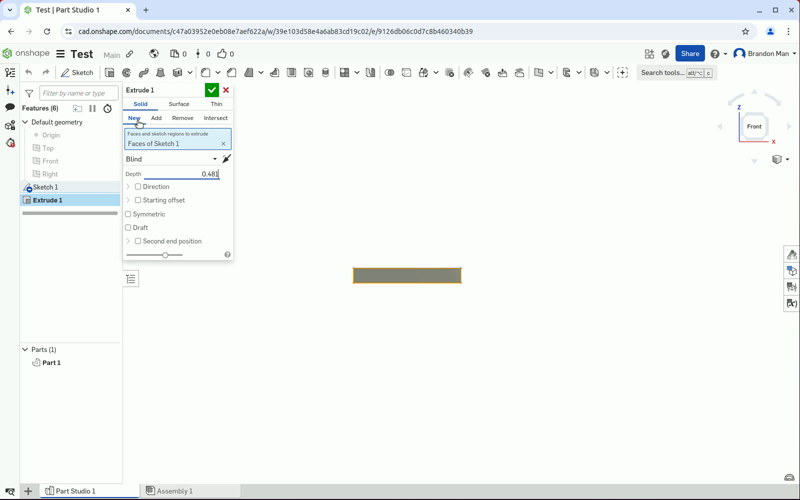
key(enter)
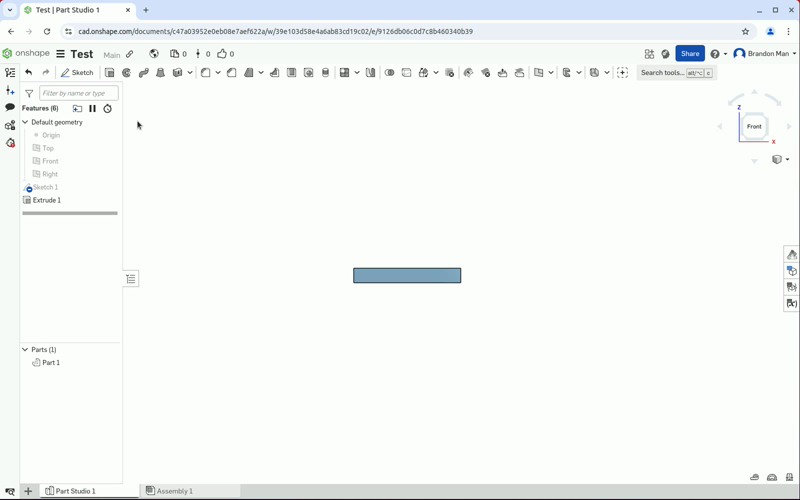
key(shift+h)
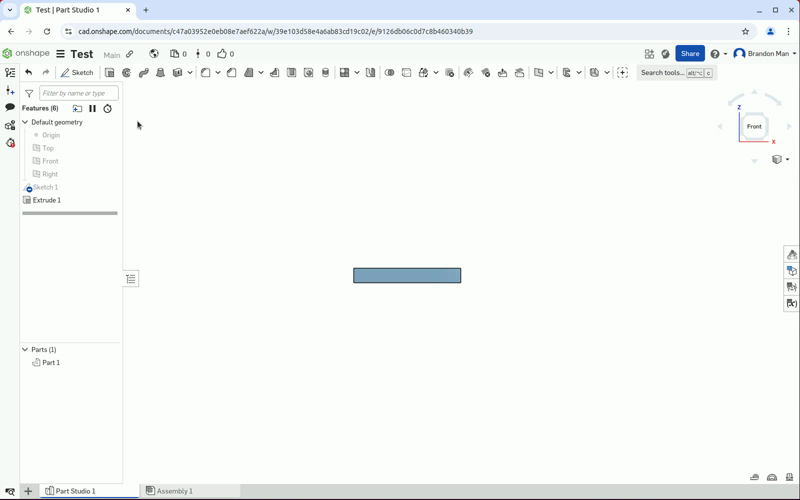
key(shift+h)
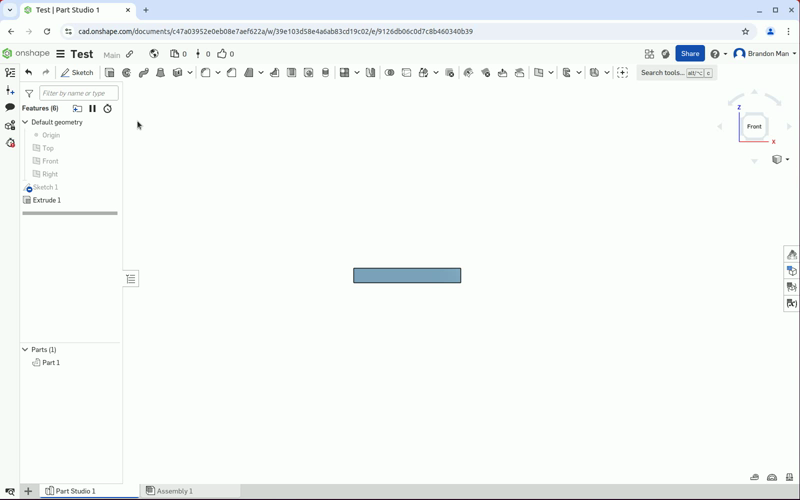
mouse_move(73, 189)
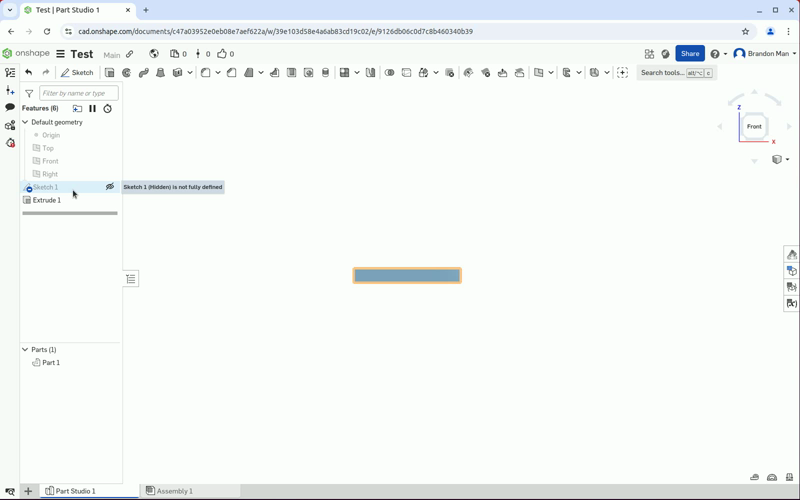
click(73, 189)
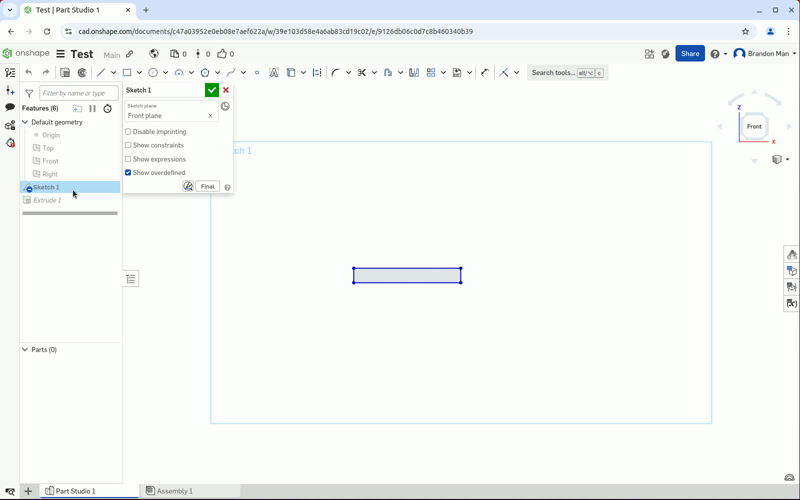
mouse_move(229, 92)
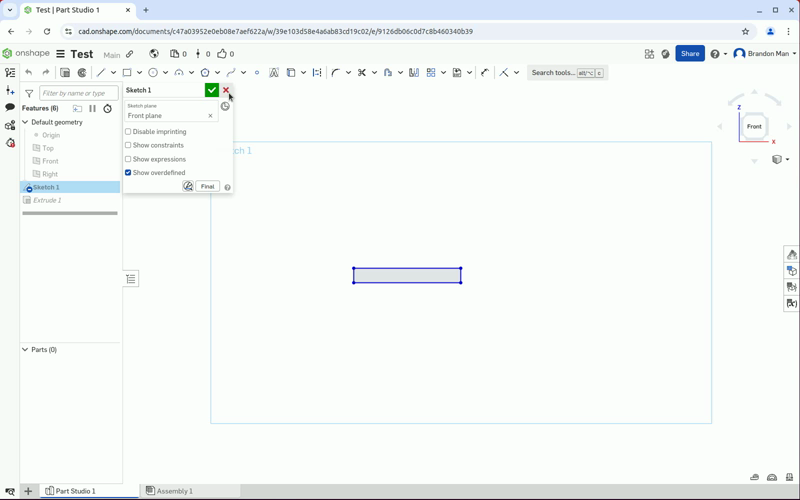
click(229, 92)
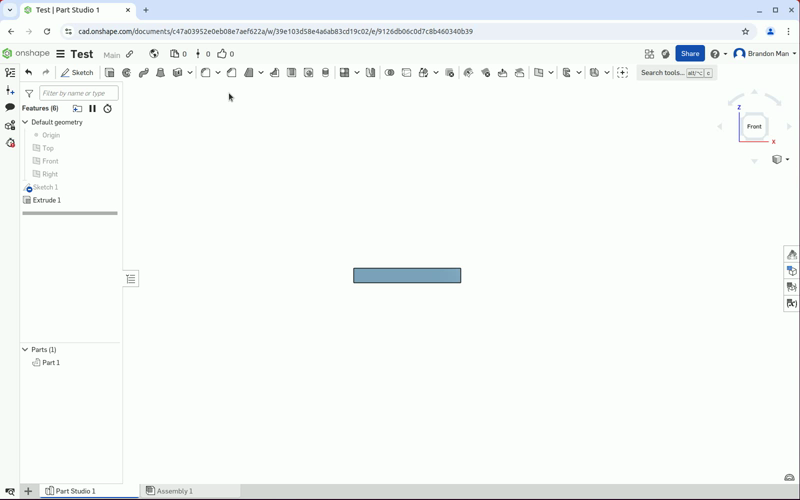
mouse_move(541, 75)
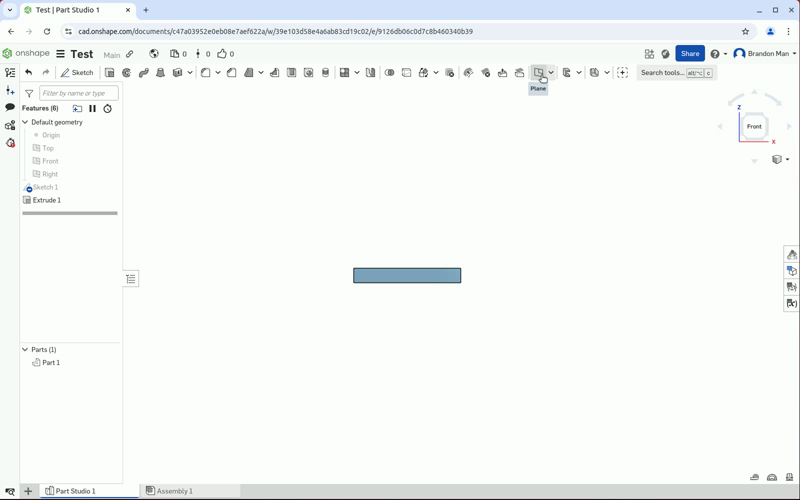
click(541, 75)
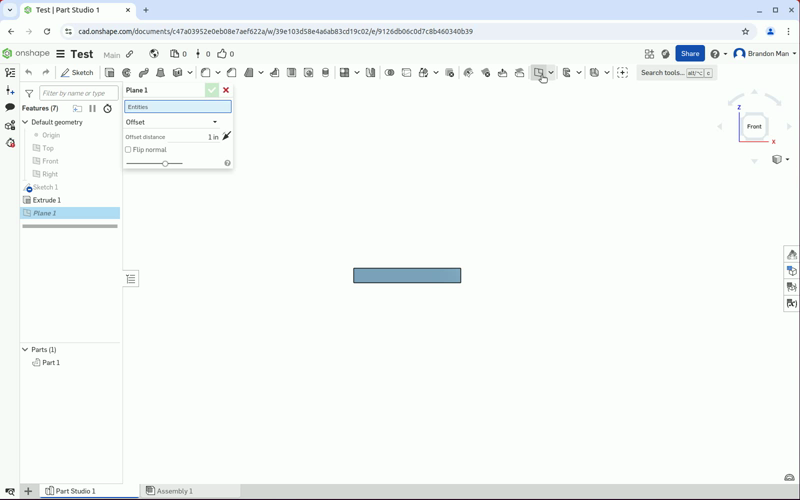
mouse_move(73, 163)
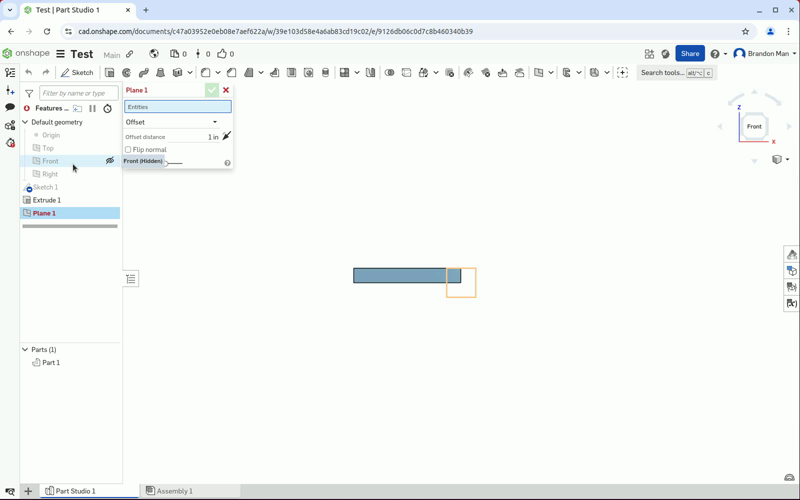
click(73, 163)
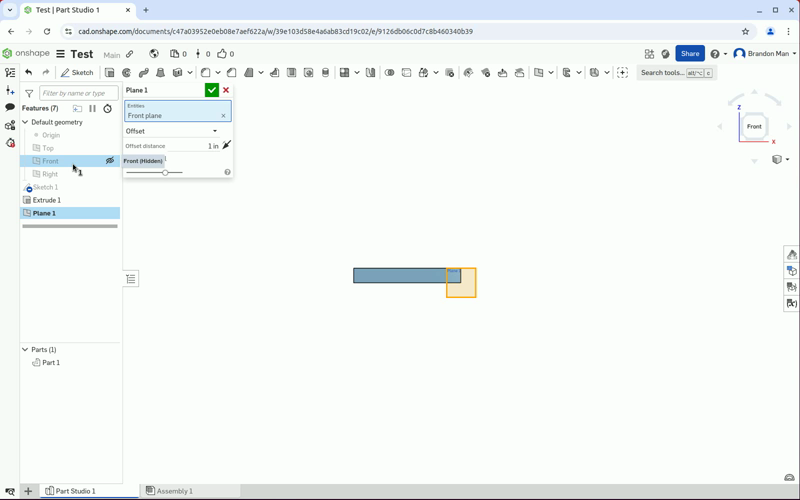
key(tab, 2)
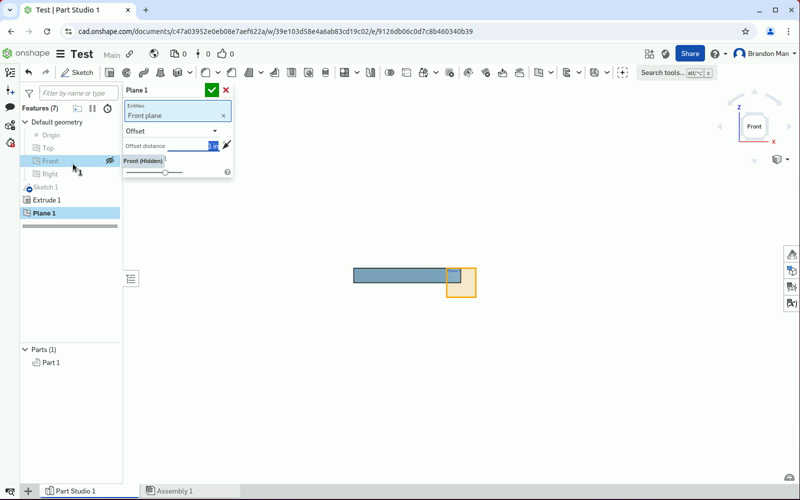
text(0.493)
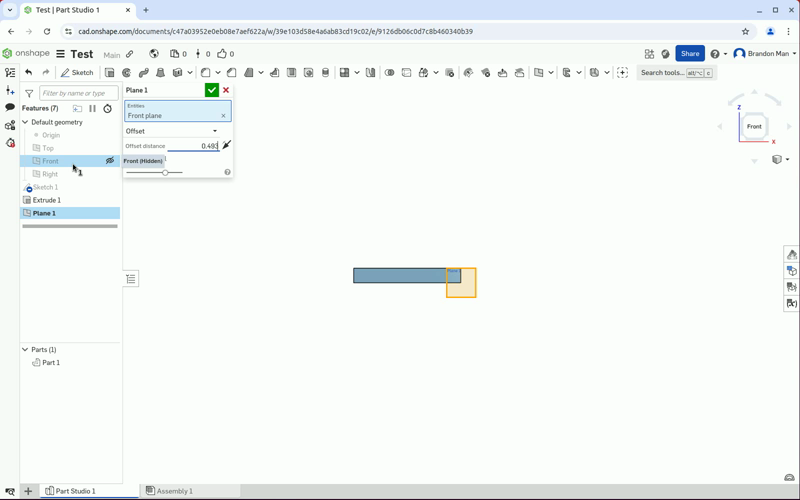
key(enter, 2)
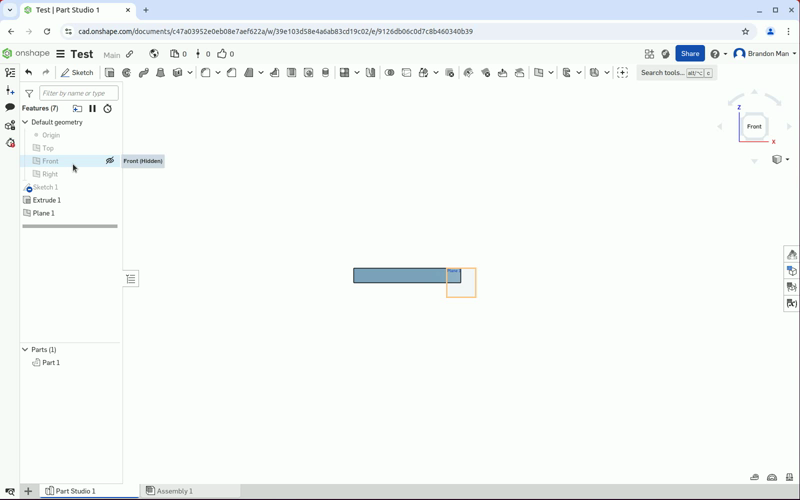
key(shift+s)
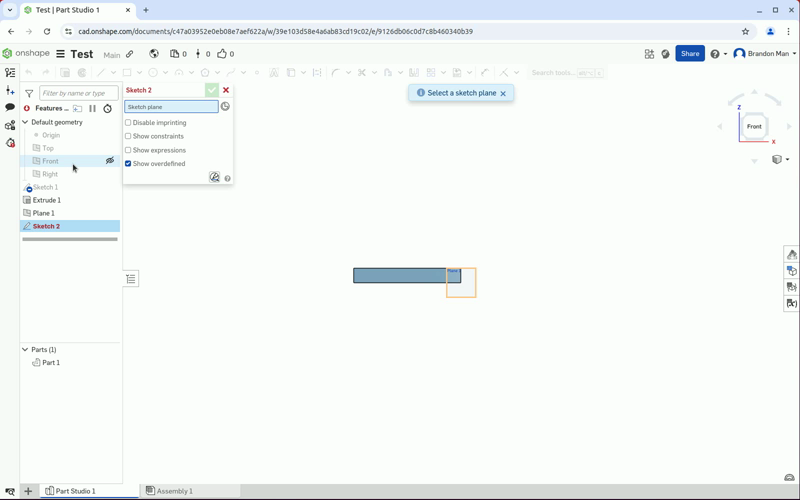
mouse_move(73, 215)
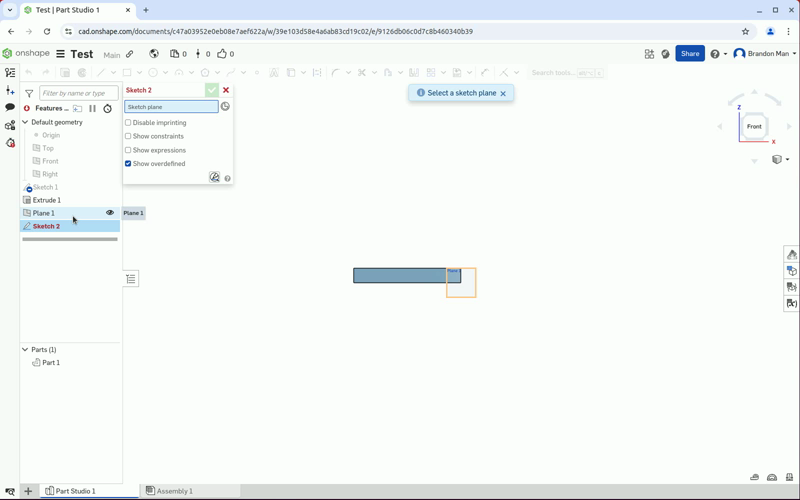
click(73, 215)
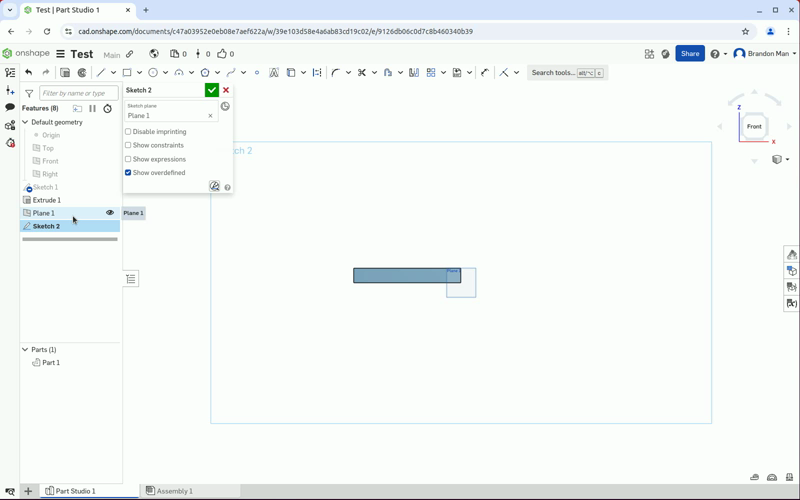
mouse_move(73, 352)
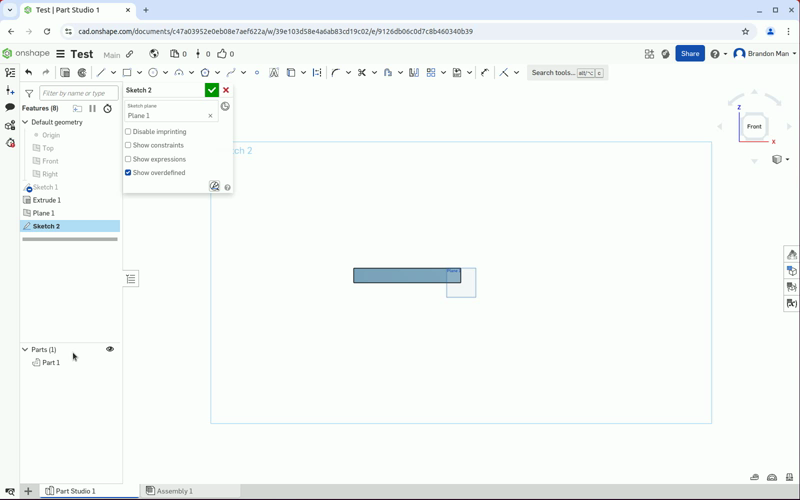
key(y)
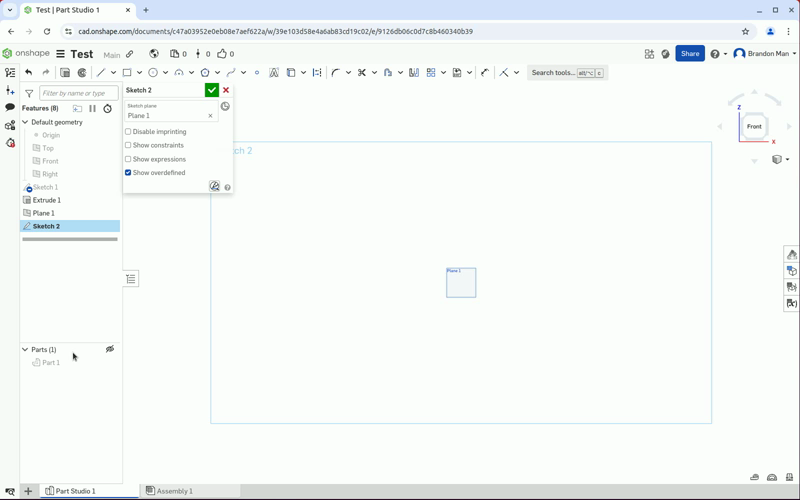
key(l)
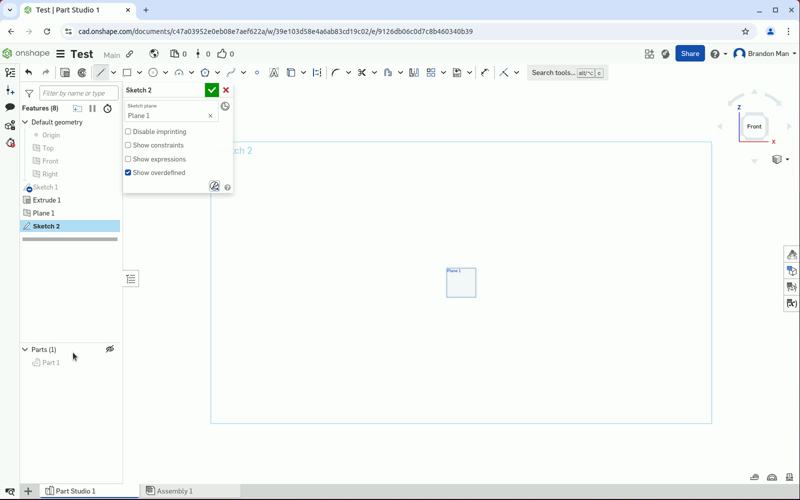
key_down(shift)
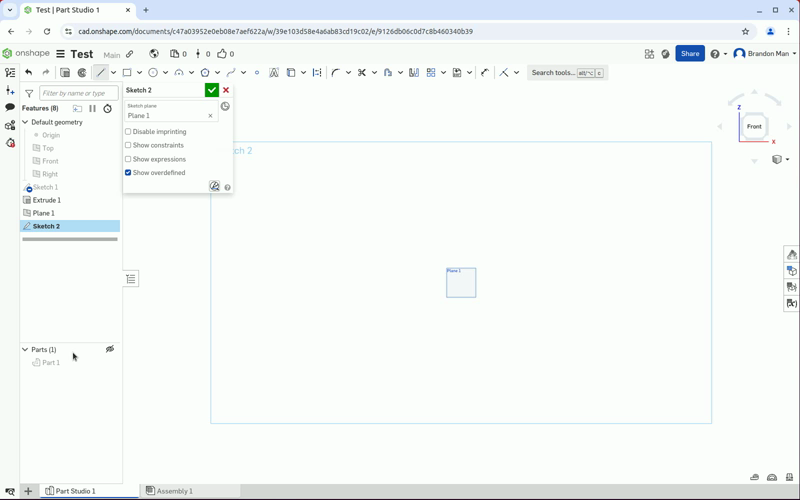
mouse_move(352, 282)
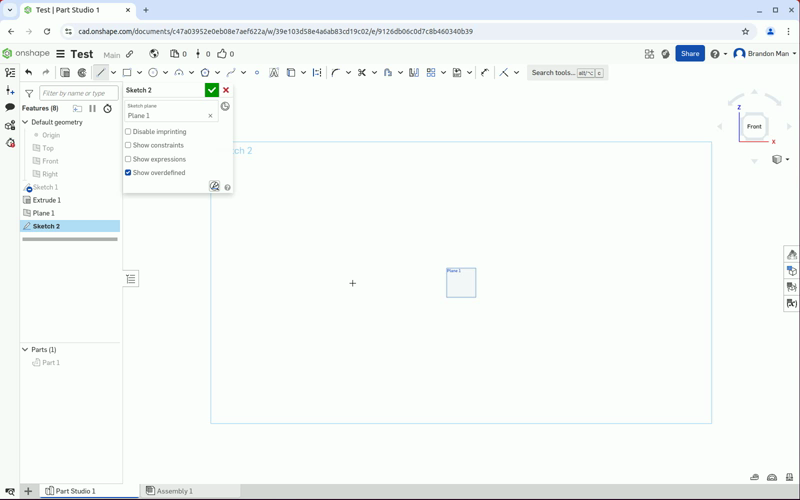
click(352, 282)
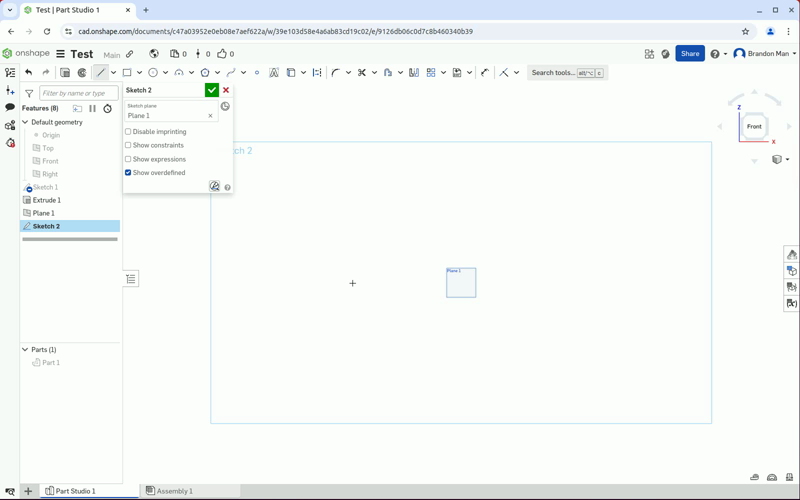
key_up(shift)
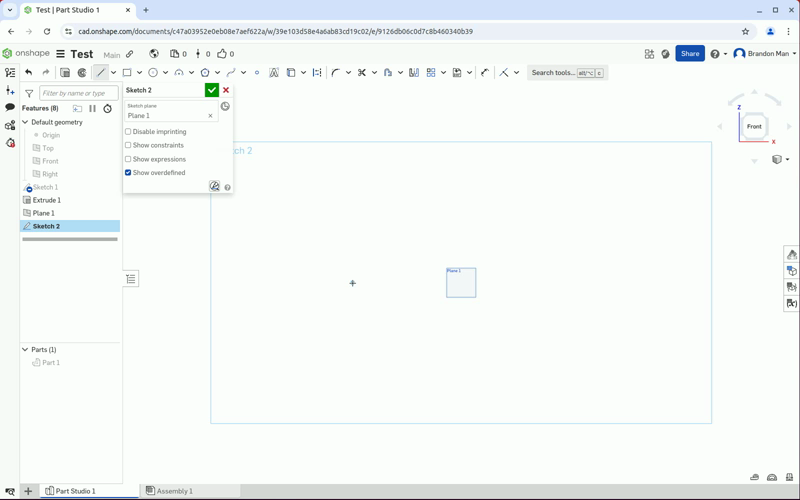
key_down(shift)
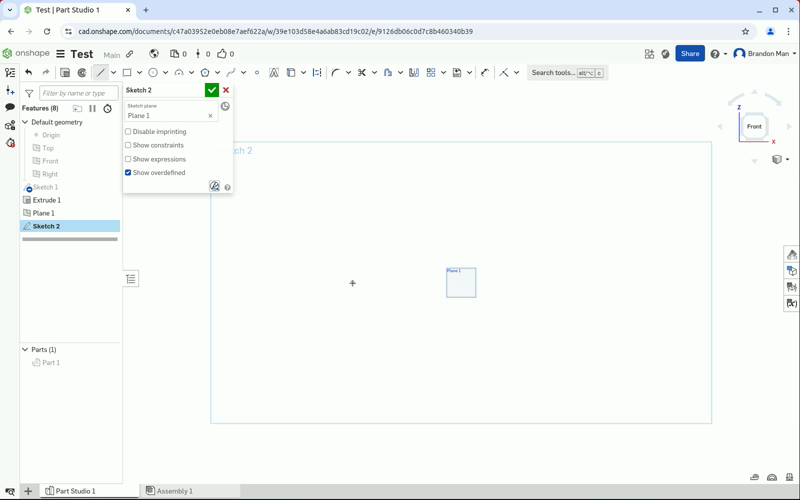
mouse_move(382, 282)
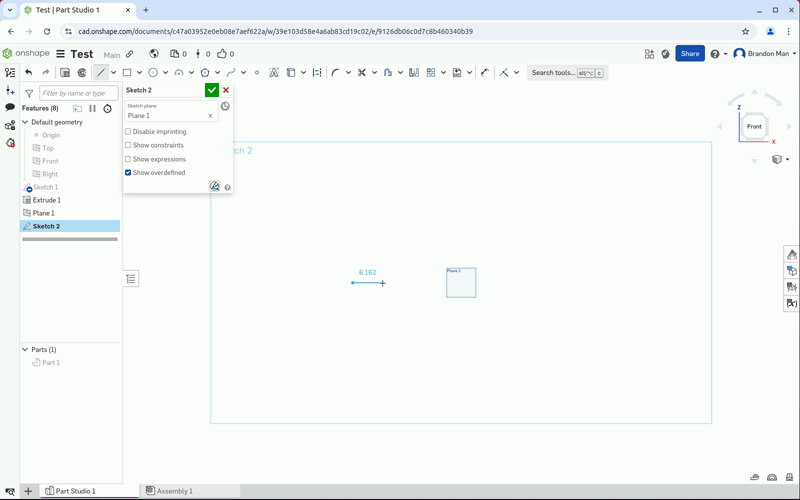
mouse_move(353, 282)
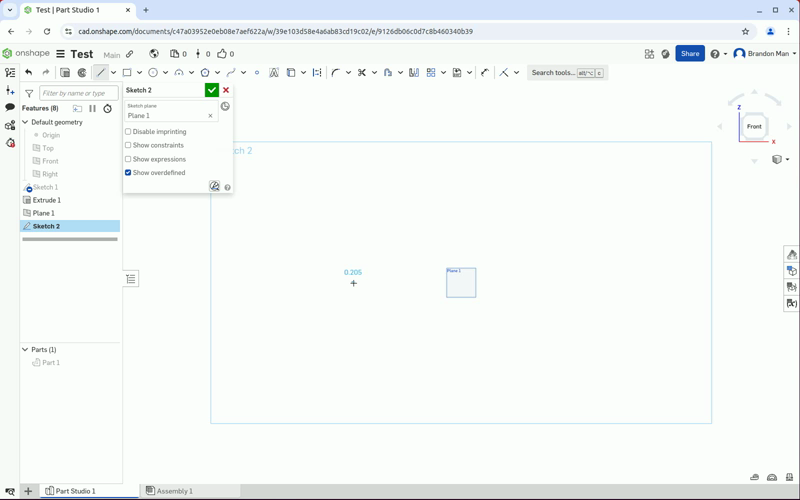
scroll(6)
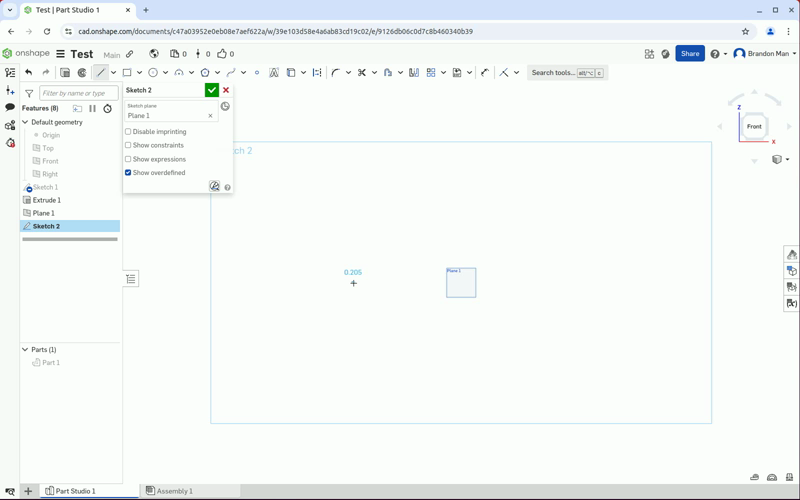
scroll(6)
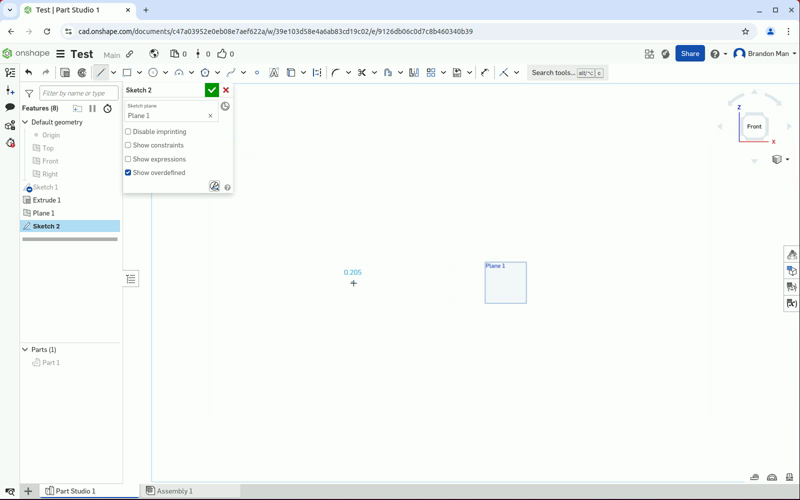
scroll(6)
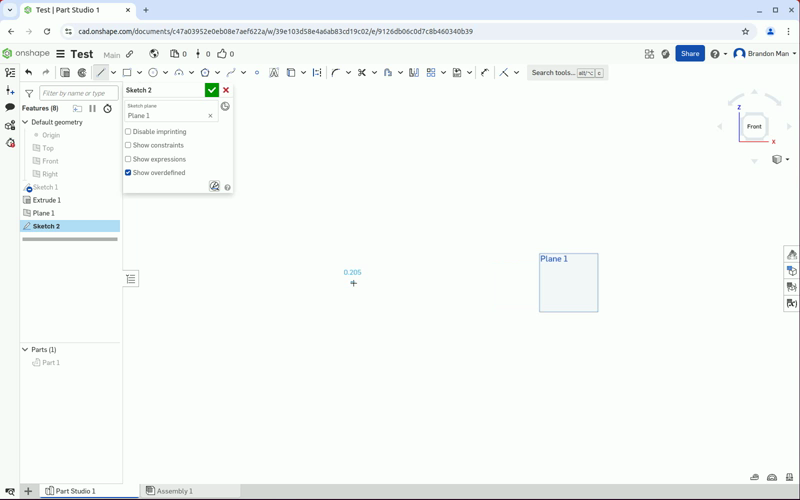
scroll(6)
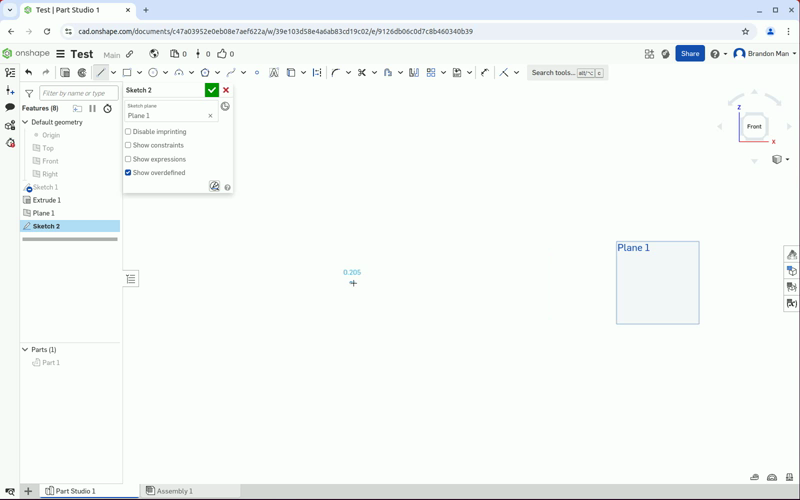
scroll(6)
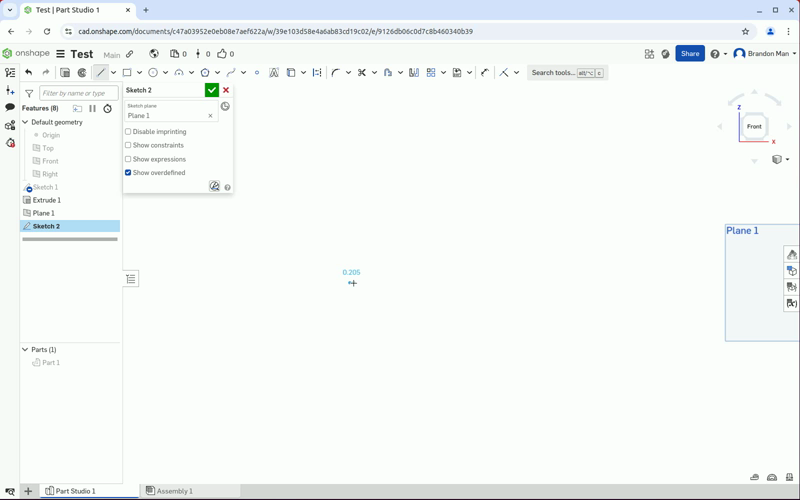
scroll(6)
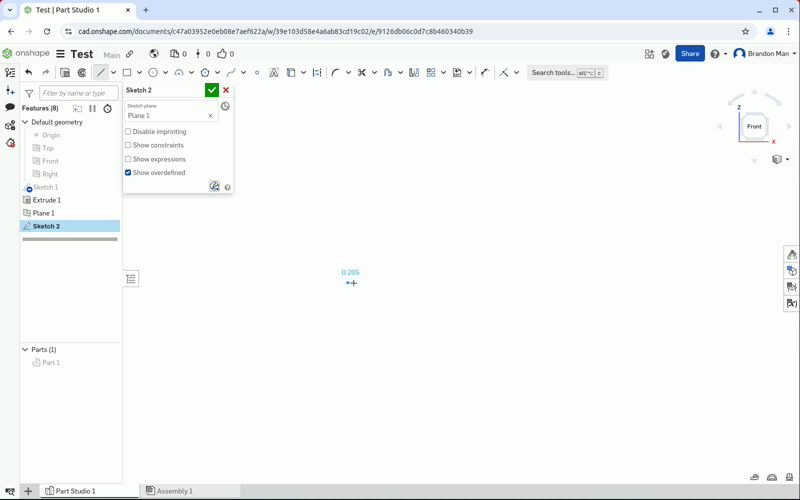
scroll(6)
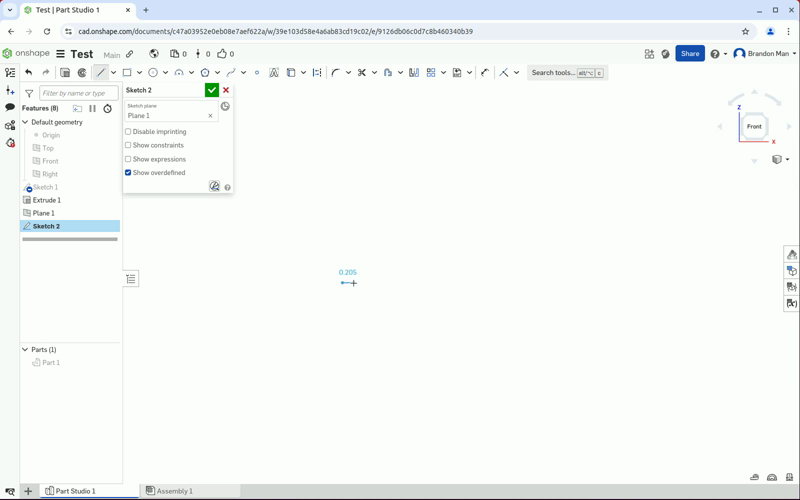
click(353, 282)
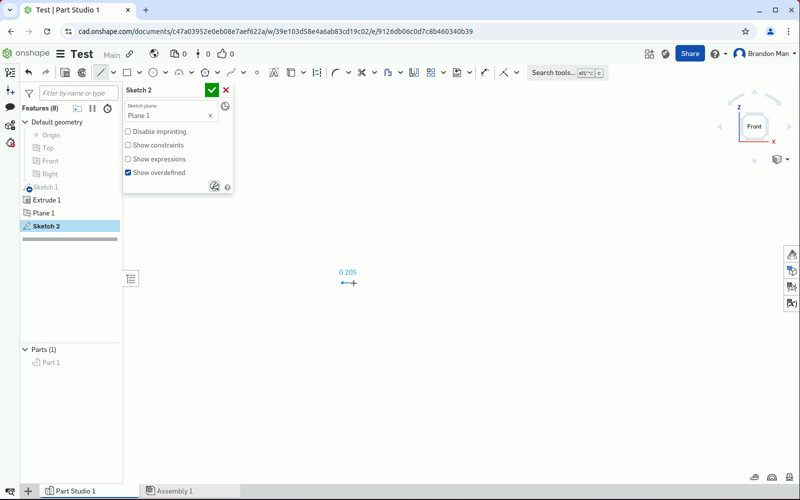
scroll(-6)
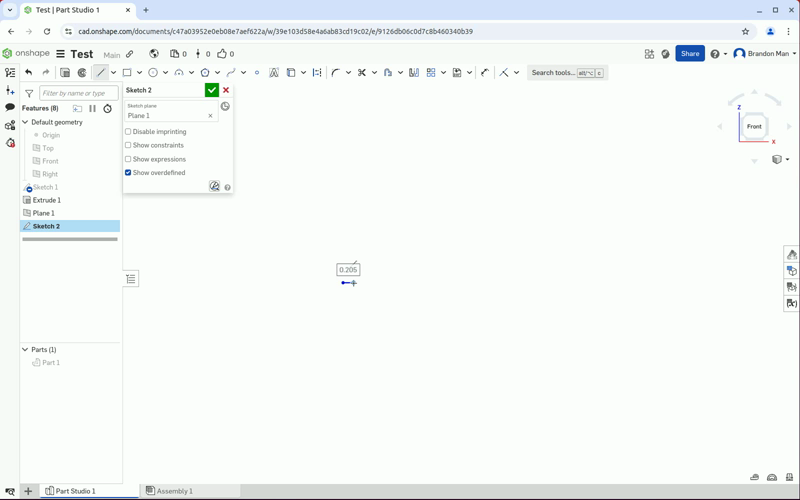
scroll(-6)
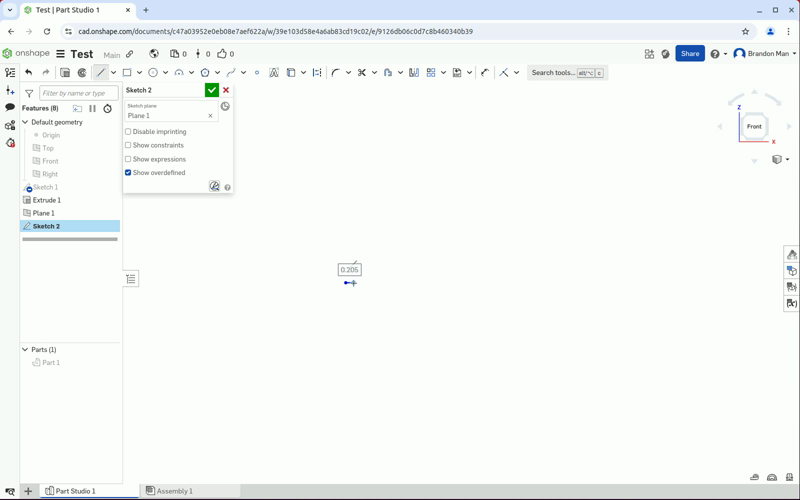
scroll(-6)
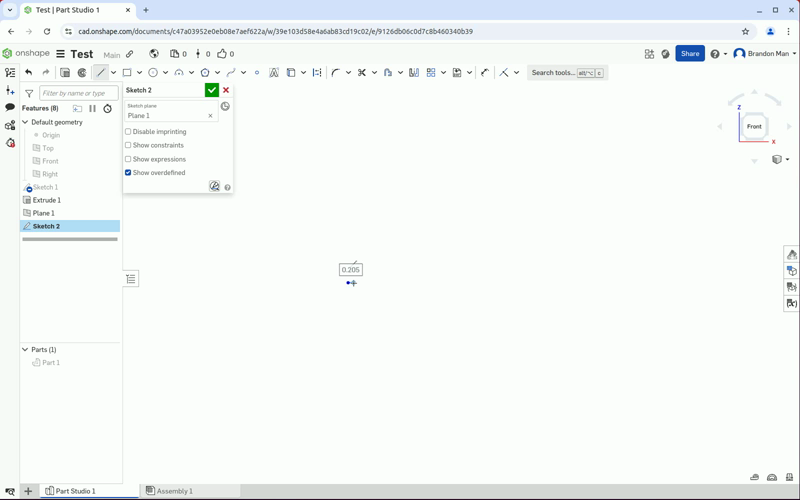
scroll(-6)
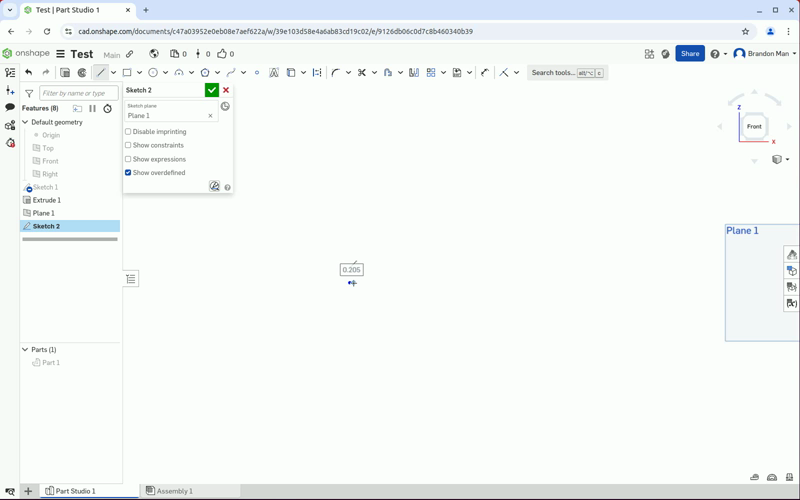
scroll(-6)
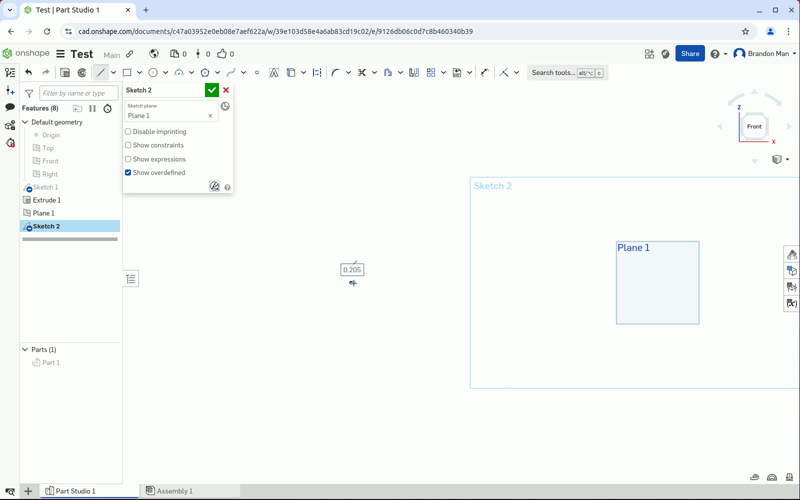
scroll(-6)
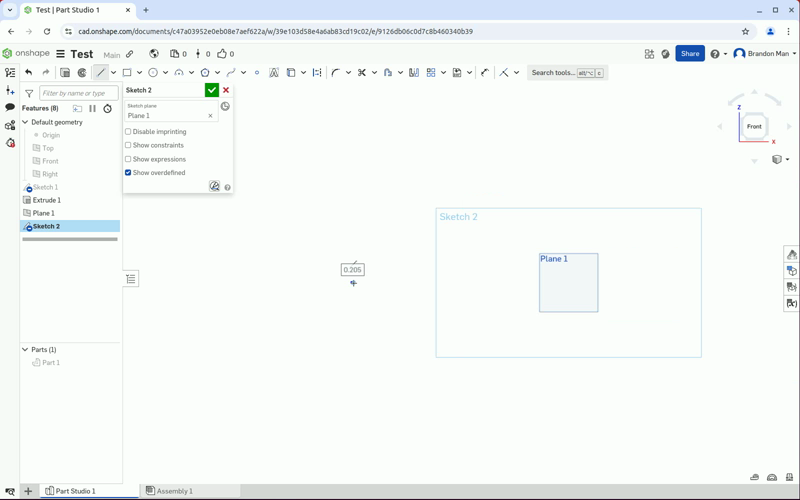
scroll(-6)
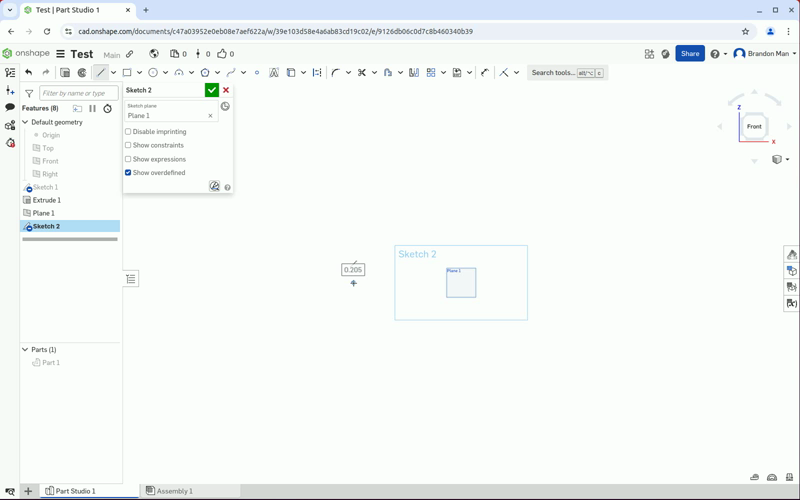
key_up(shift)
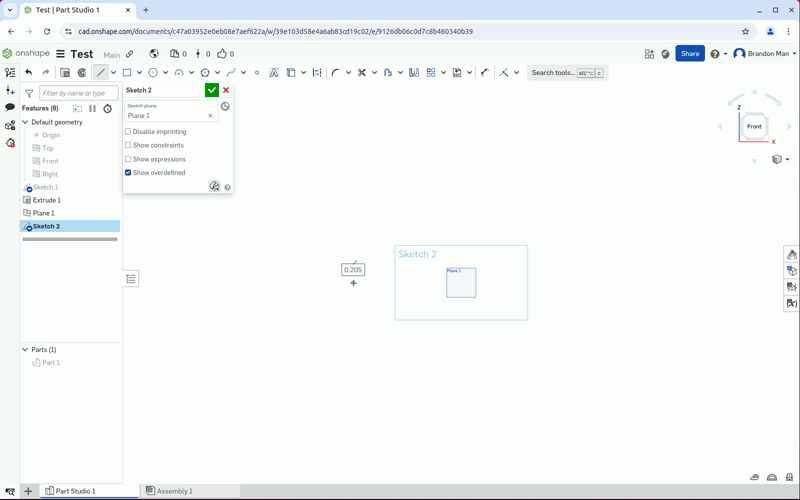
key_down(shift)
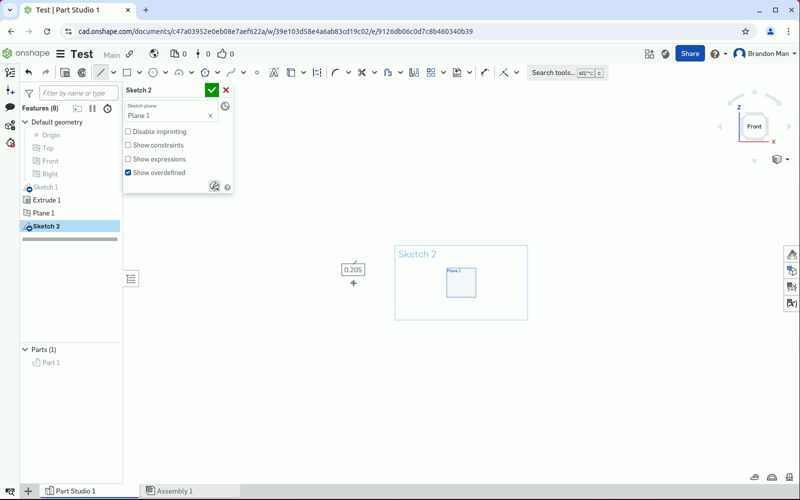
mouse_move(383, 282)
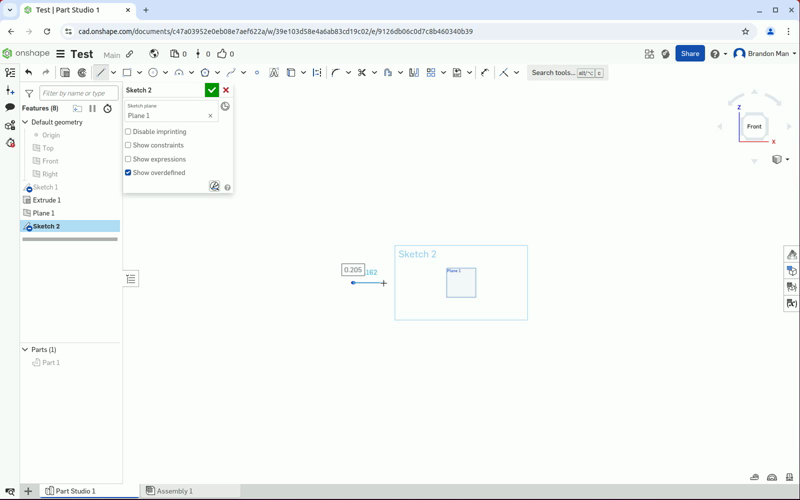
mouse_move(353, 266)
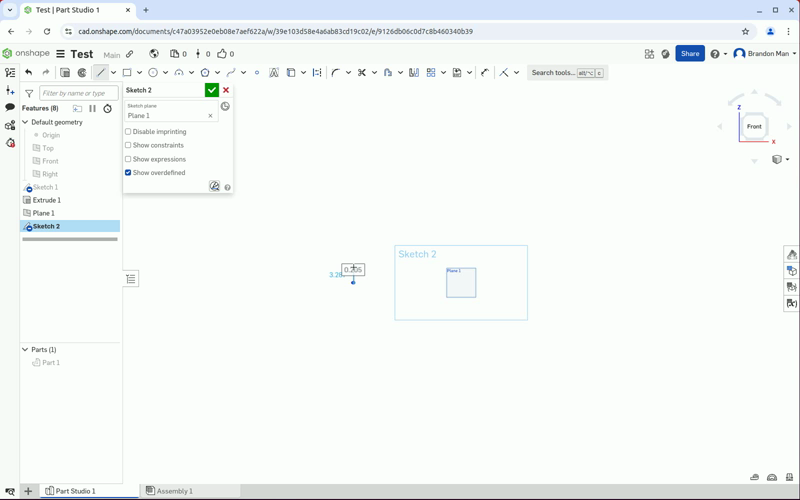
click(353, 266)
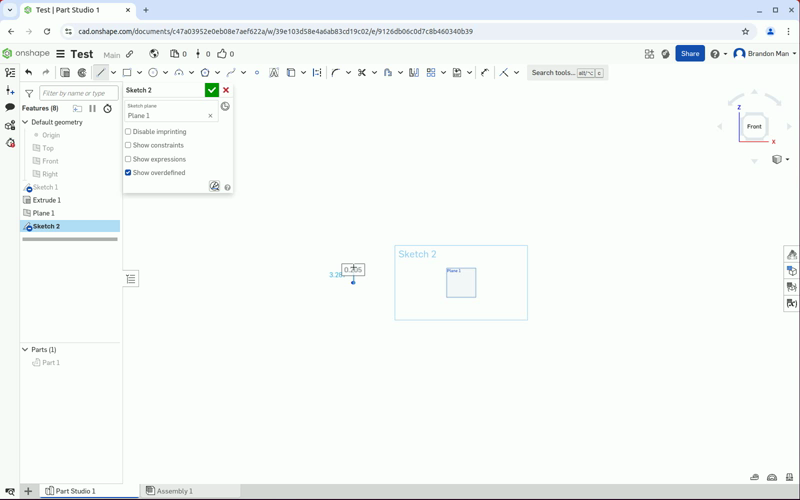
key_up(shift)
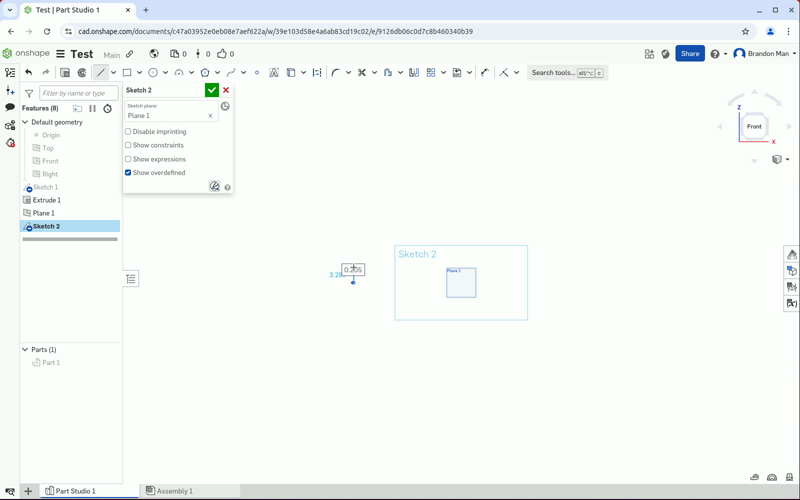
key_down(shift)
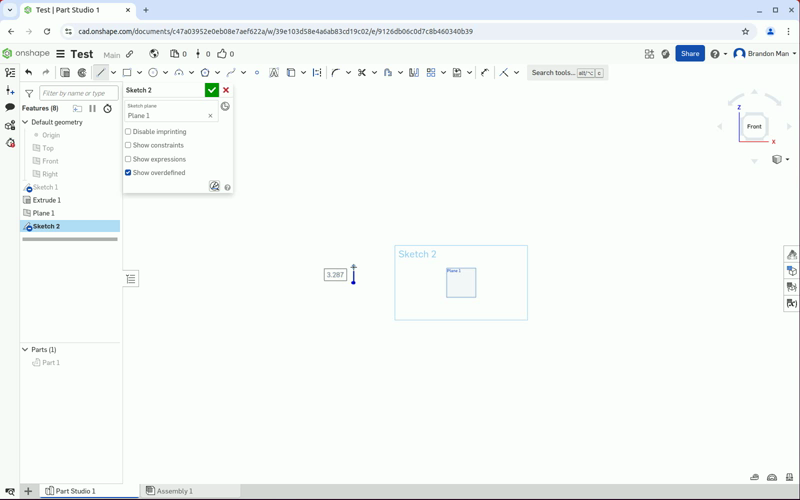
mouse_move(383, 266)
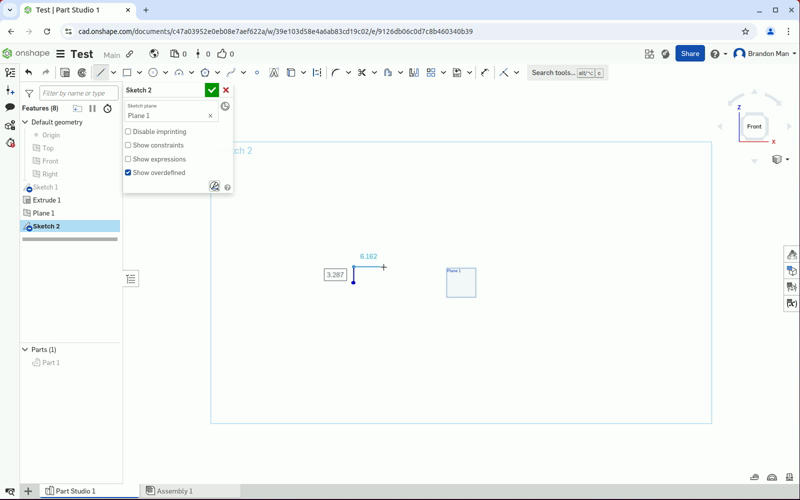
mouse_move(352, 266)
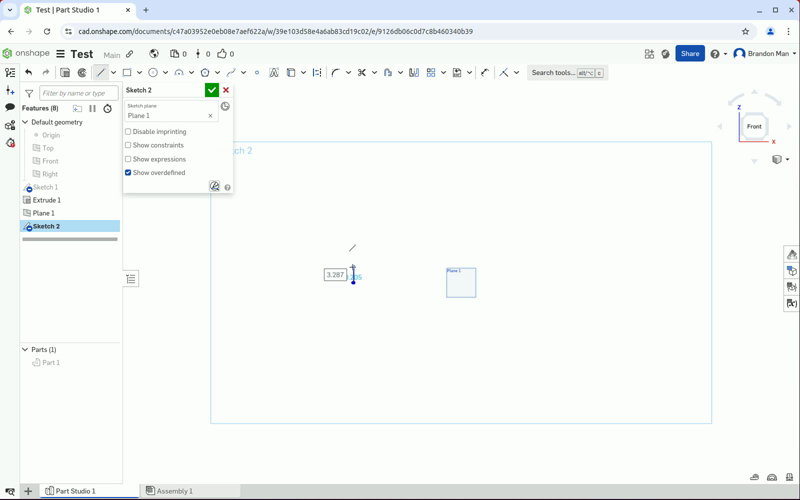
scroll(6)
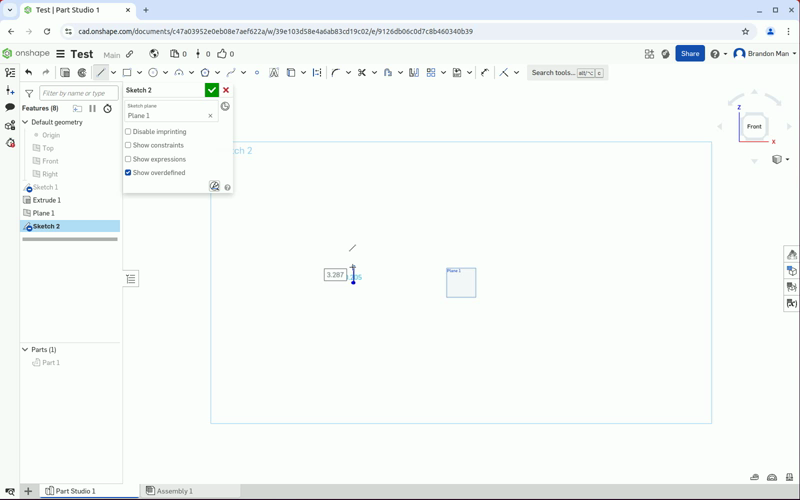
scroll(6)
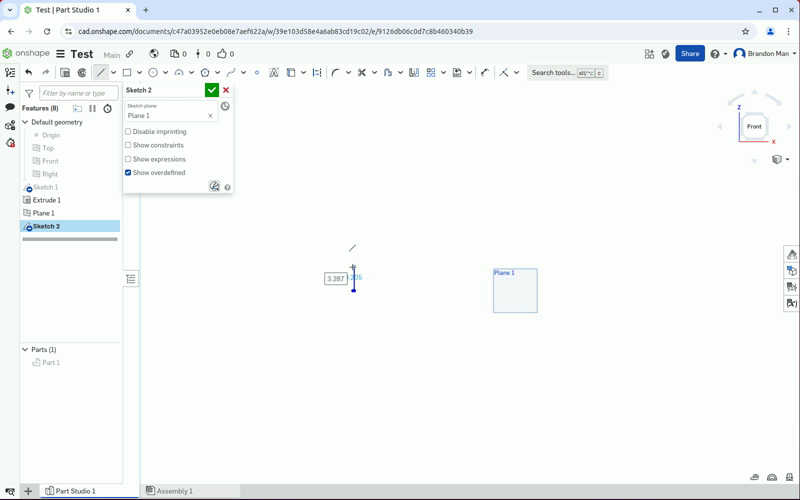
scroll(6)
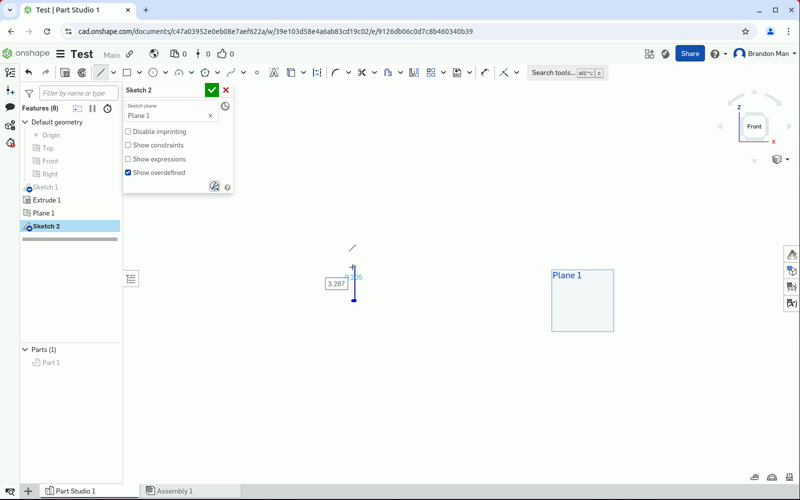
scroll(6)
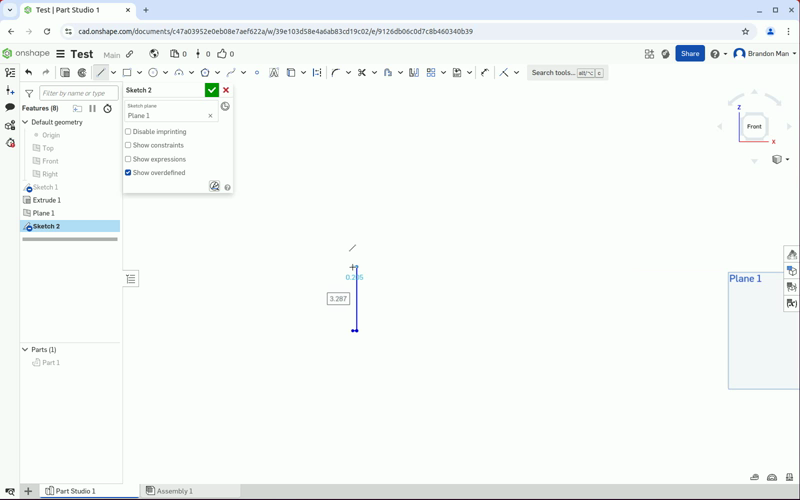
scroll(6)
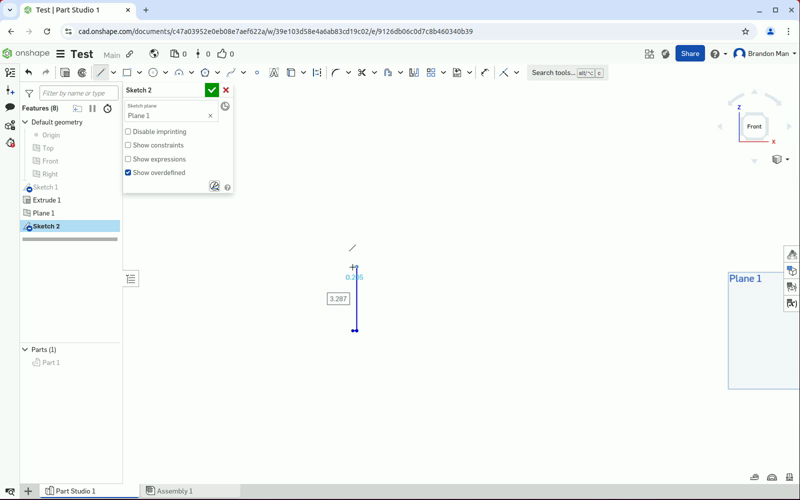
scroll(6)
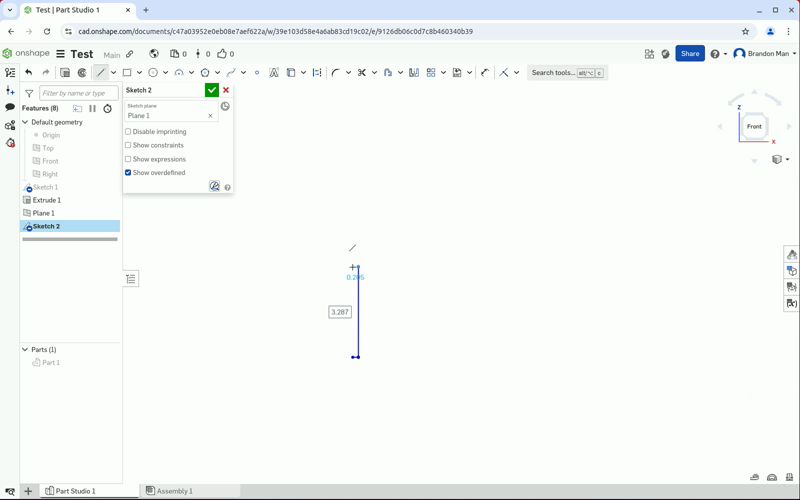
scroll(6)
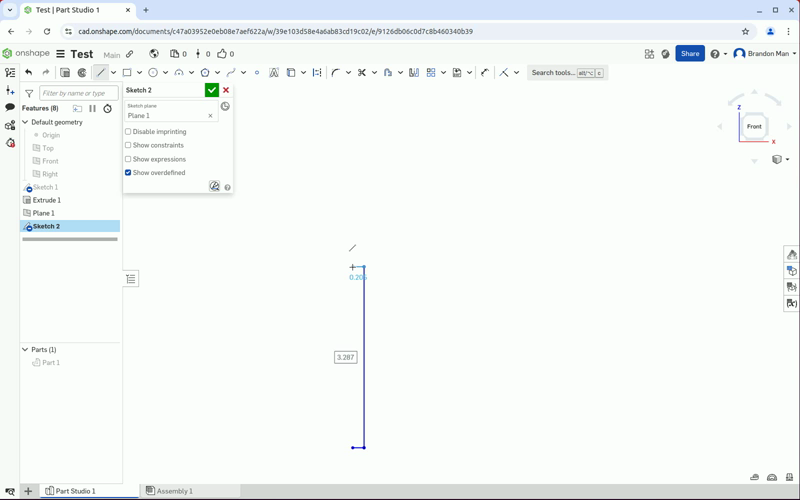
click(352, 266)
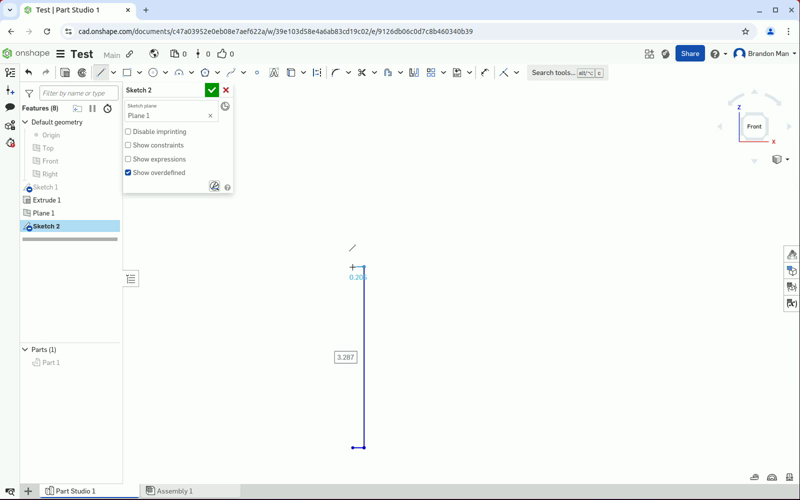
scroll(-6)
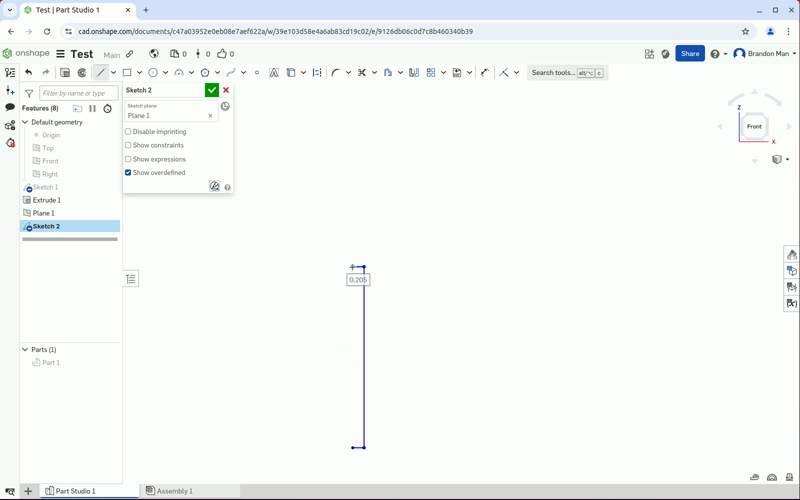
scroll(-6)
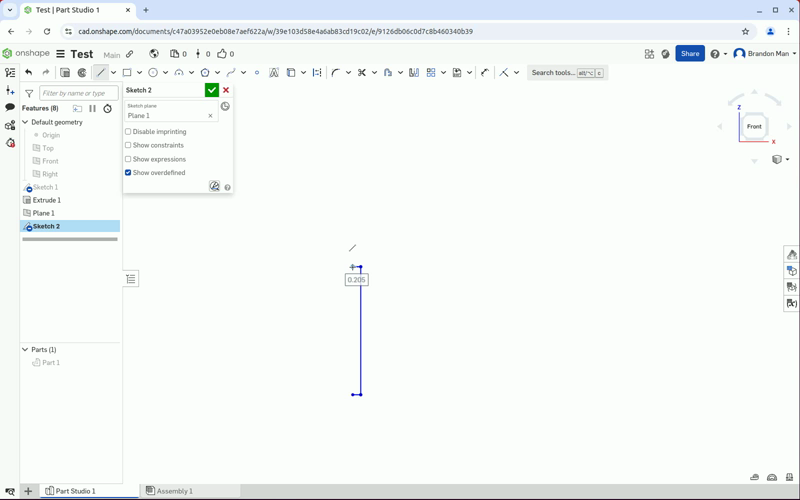
scroll(-6)
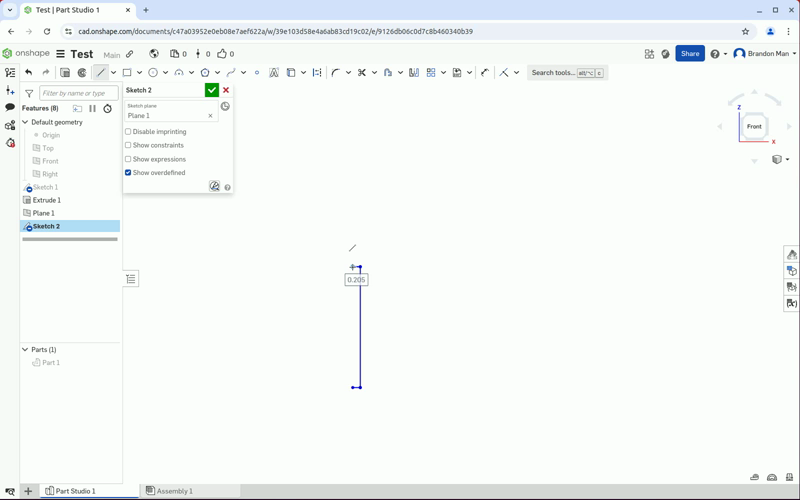
scroll(-6)
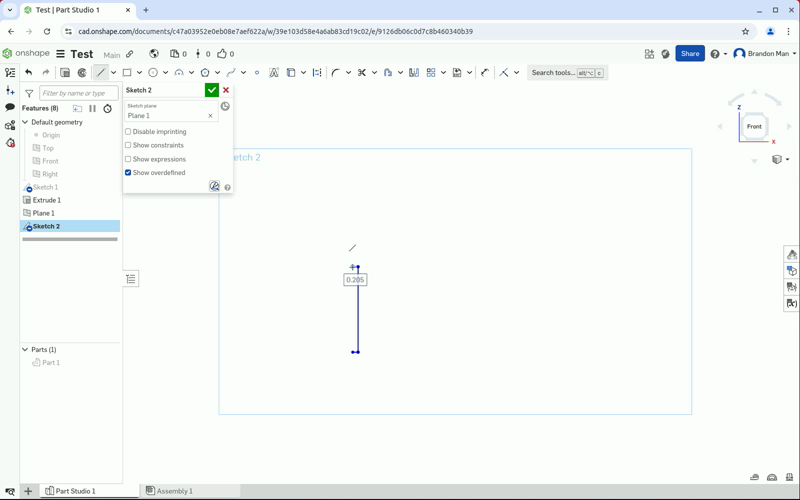
scroll(-6)
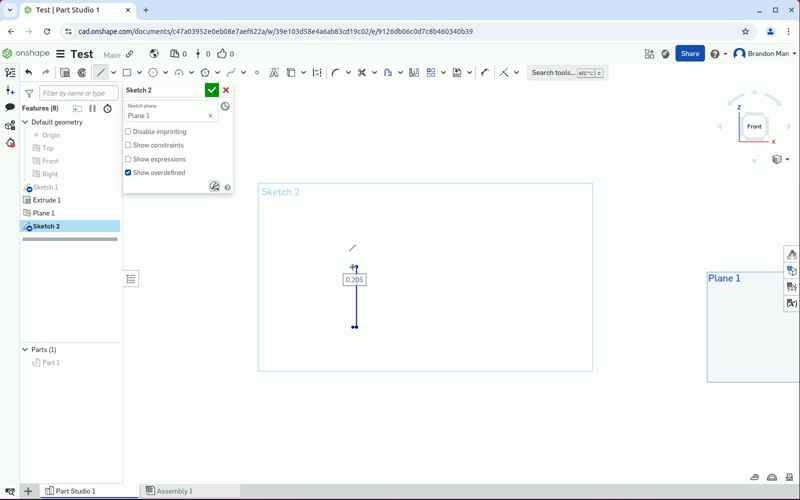
scroll(-6)
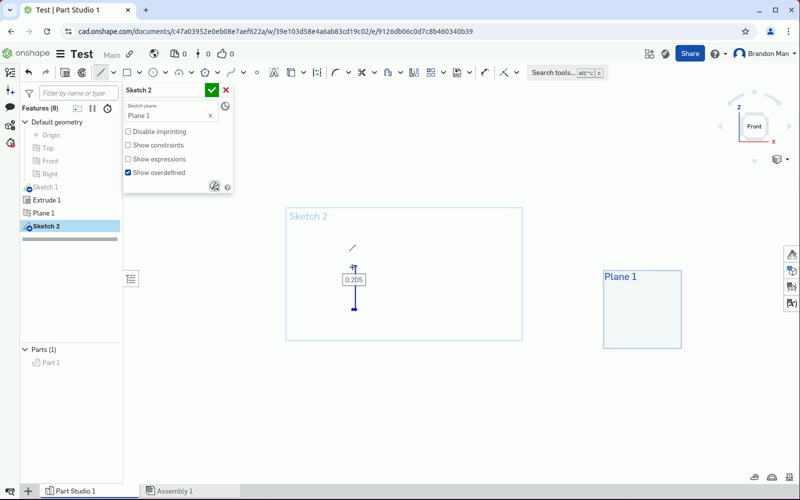
scroll(-6)
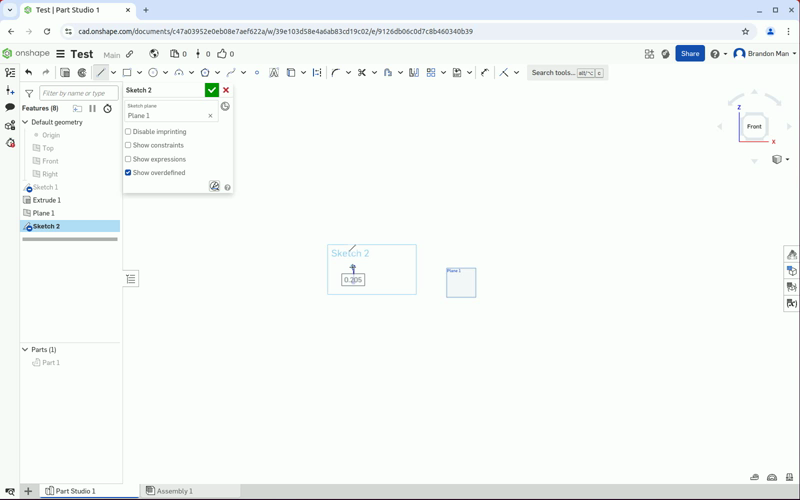
key_up(shift)
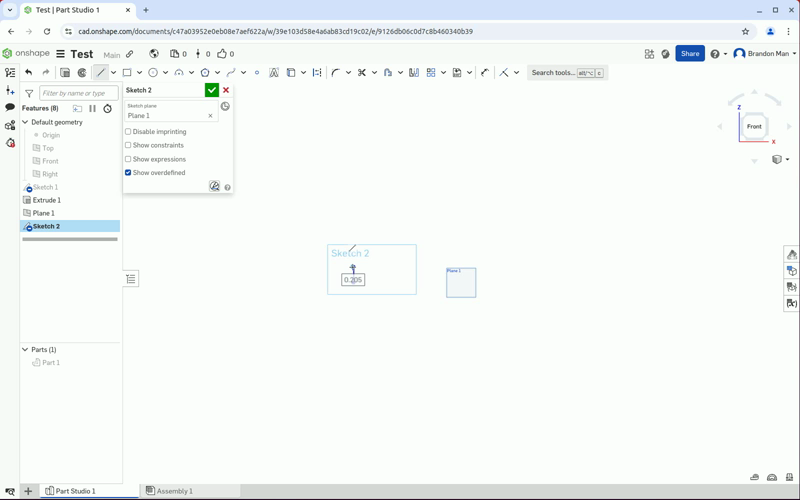
mouse_move(382, 266)
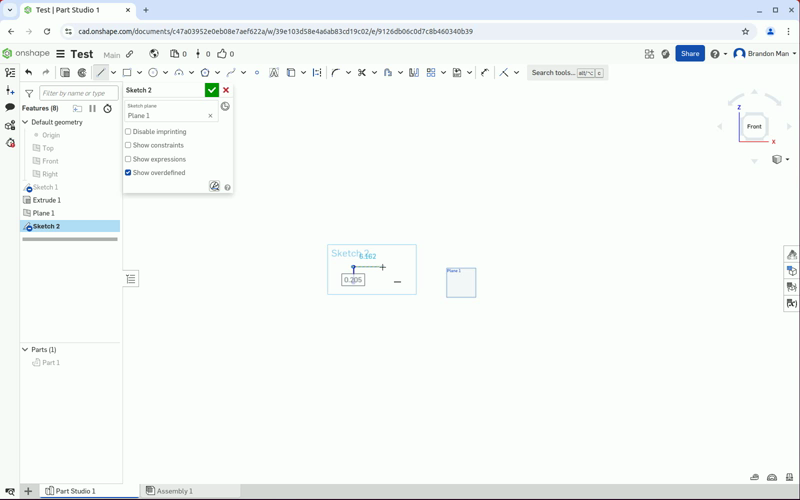
key_down(shift)
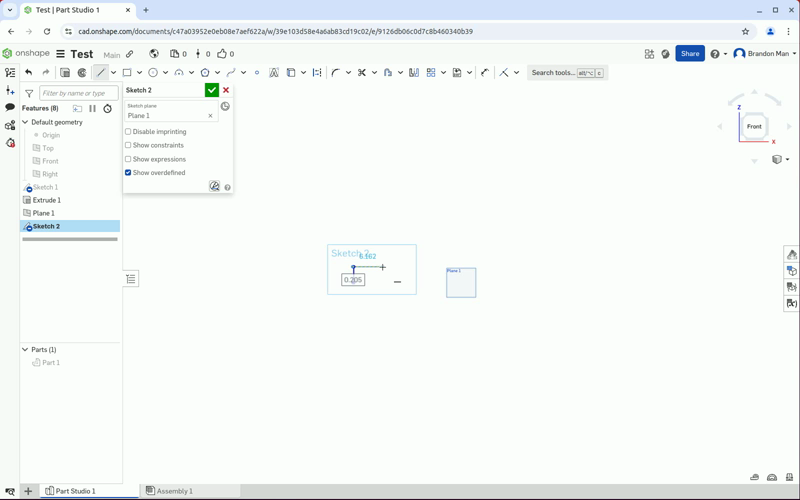
mouse_move(352, 282)
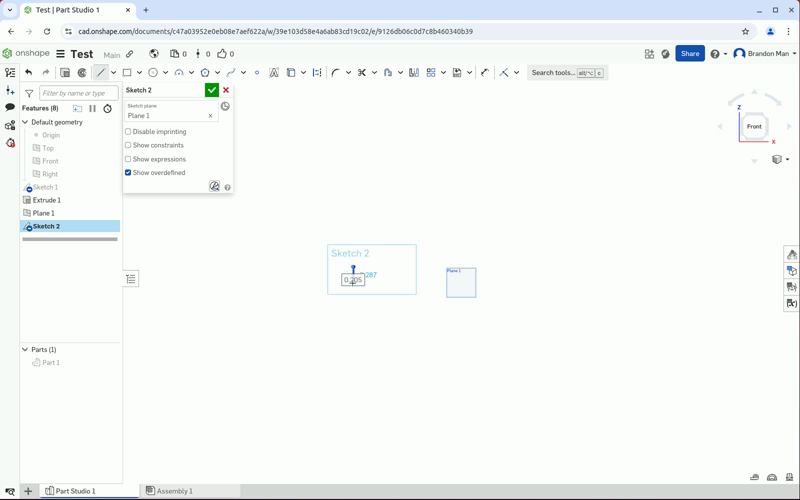
scroll(6)
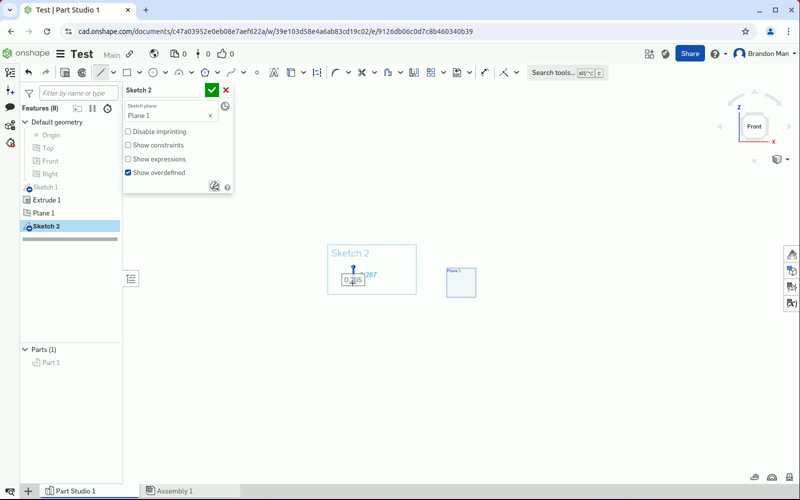
scroll(6)
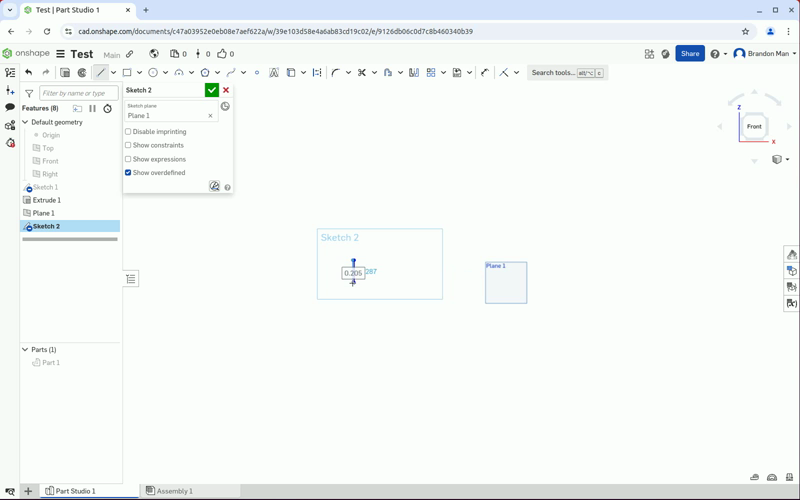
scroll(6)
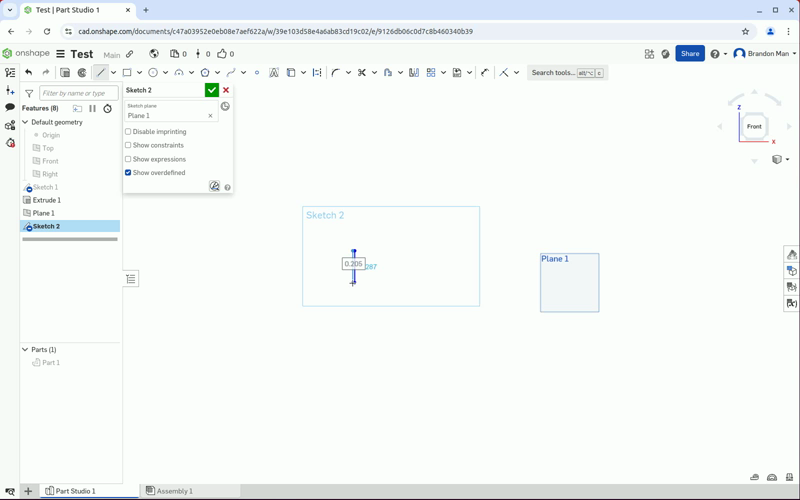
scroll(6)
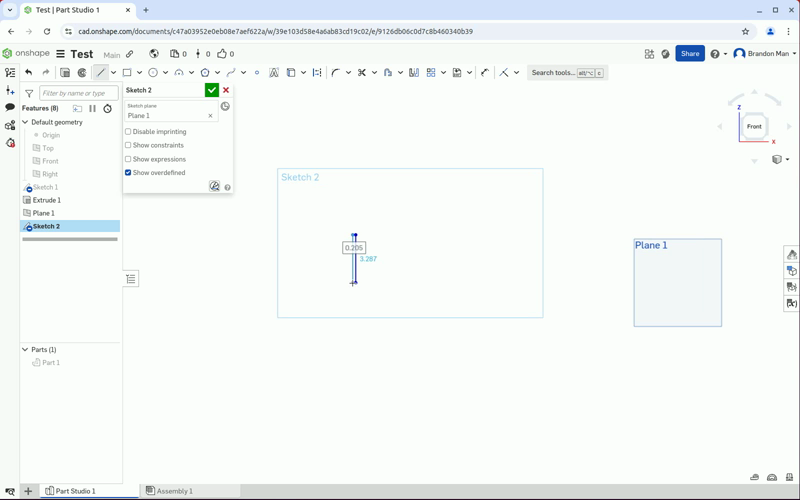
scroll(6)
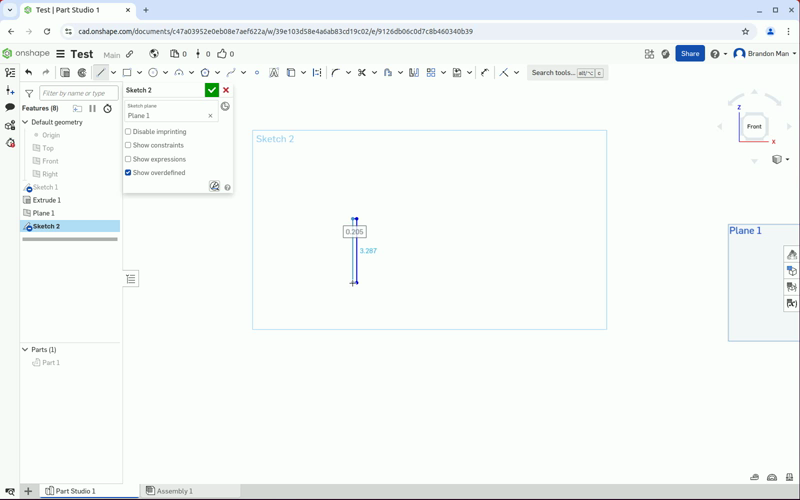
scroll(6)
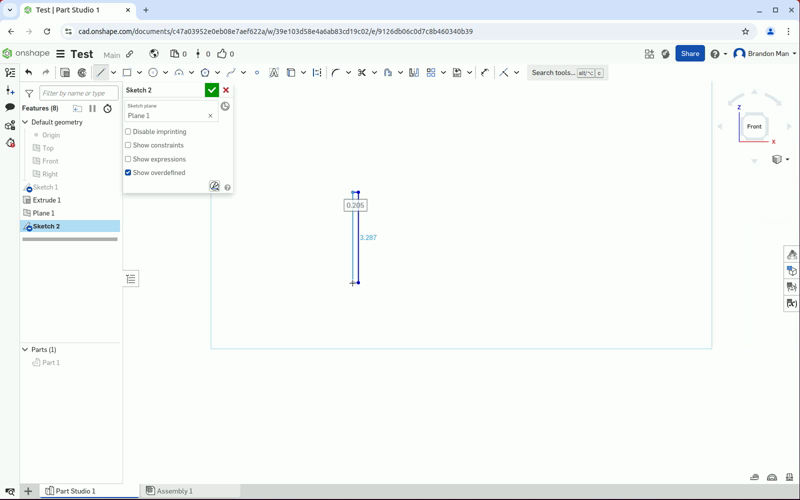
scroll(6)
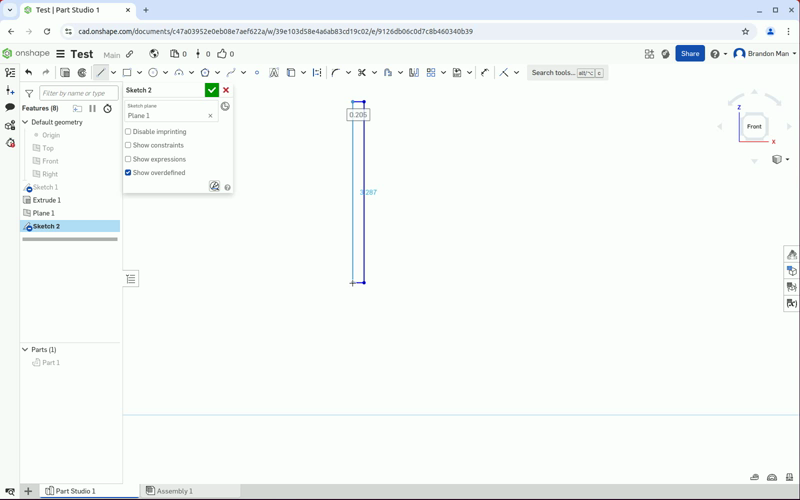
key_up(shift)
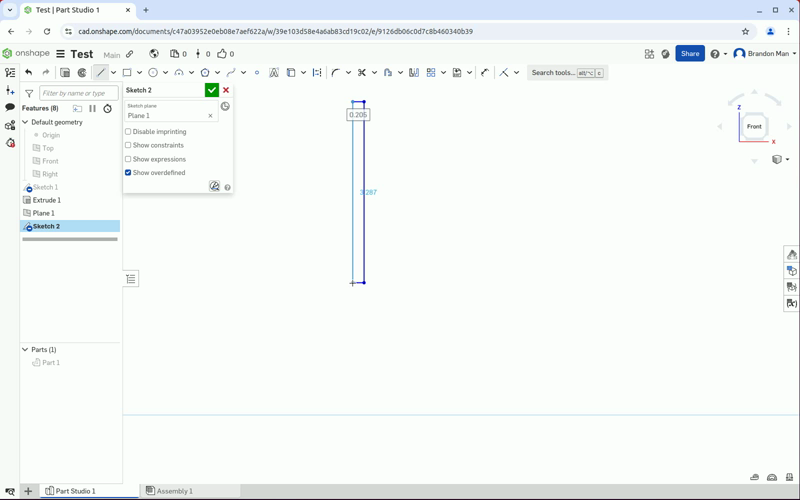
click(352, 282)
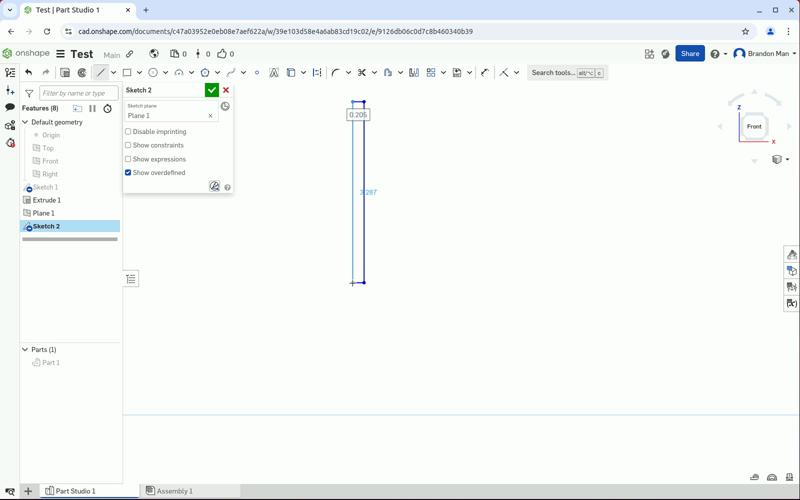
scroll(-6)
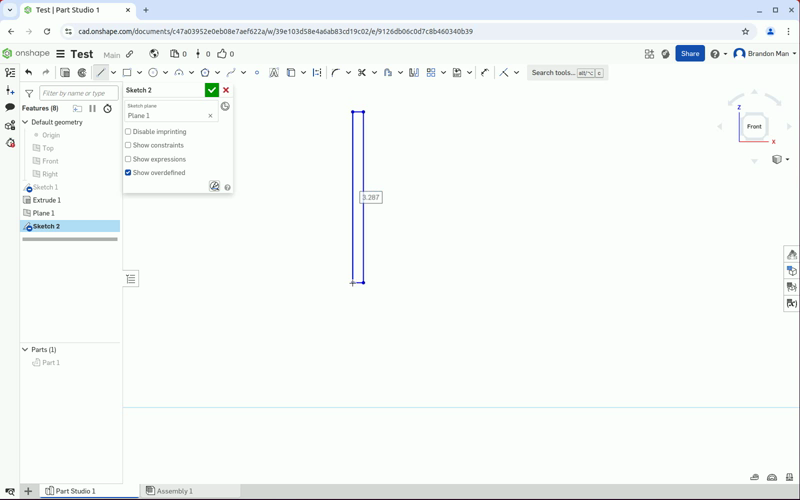
scroll(-6)
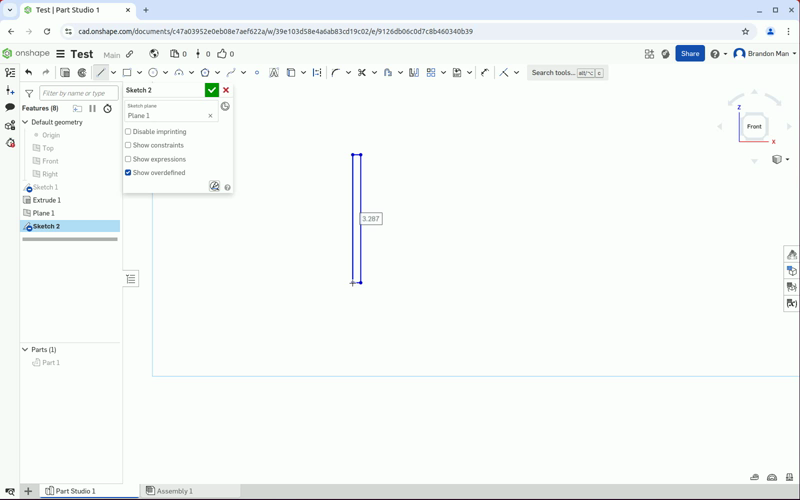
scroll(-6)
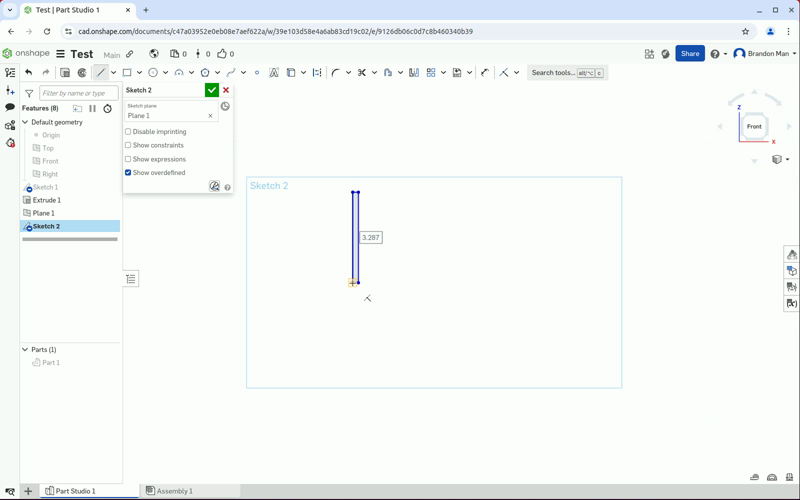
scroll(-6)
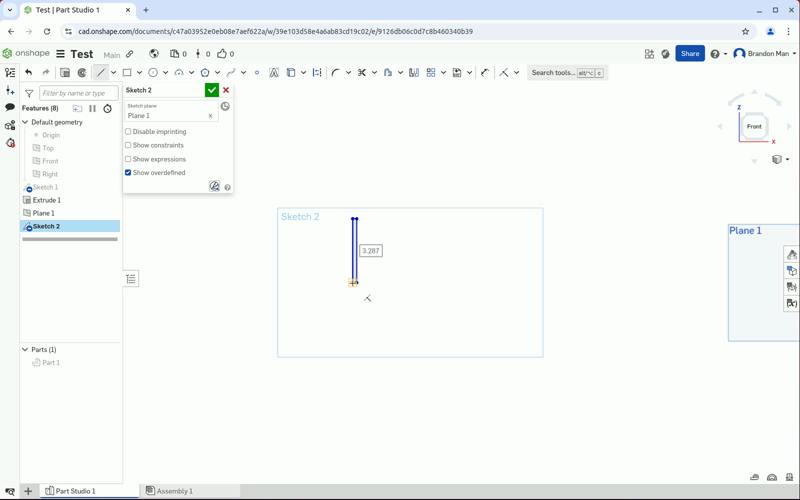
scroll(-6)
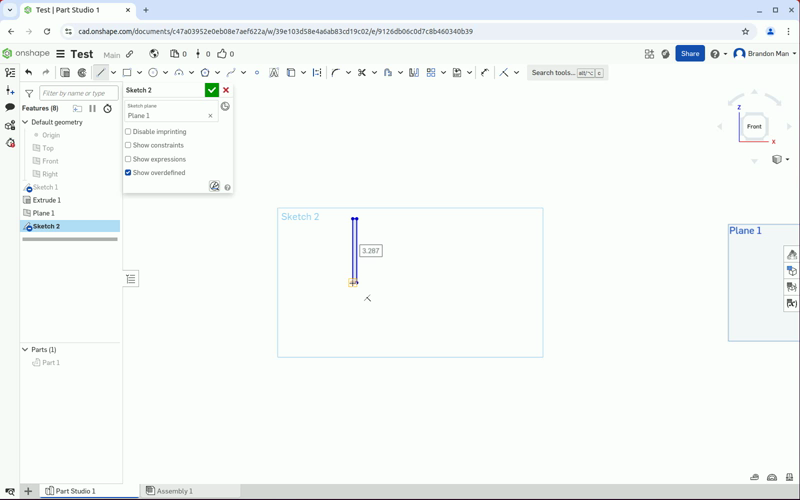
scroll(-6)
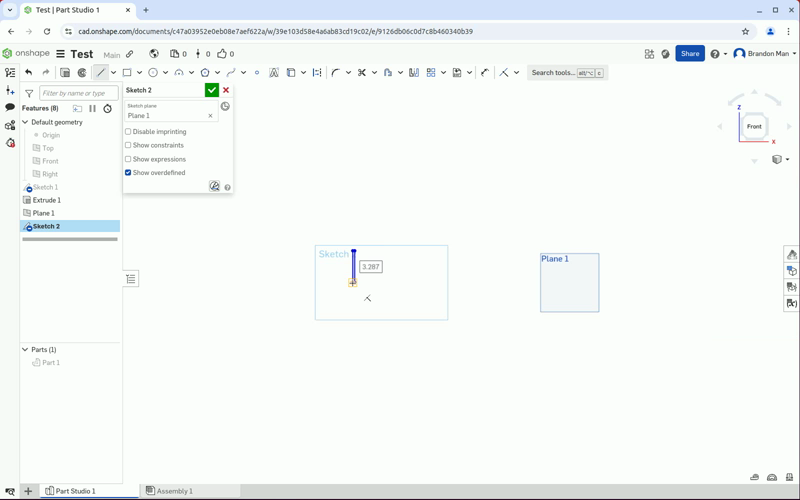
scroll(-6)
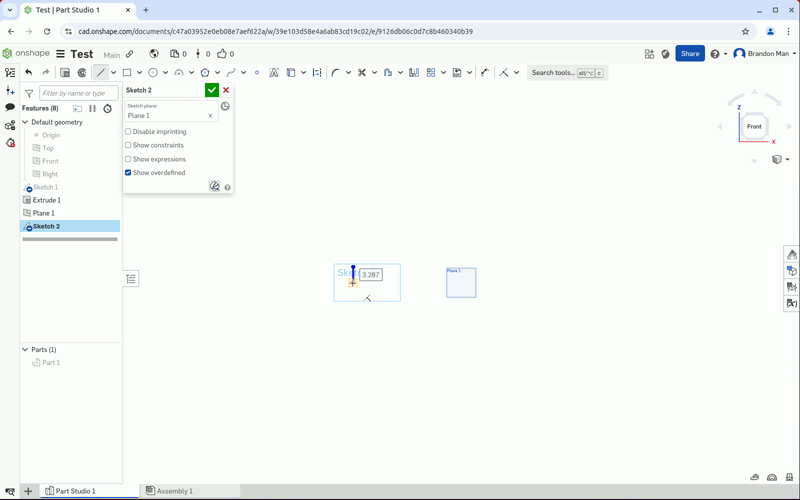
key(esc)
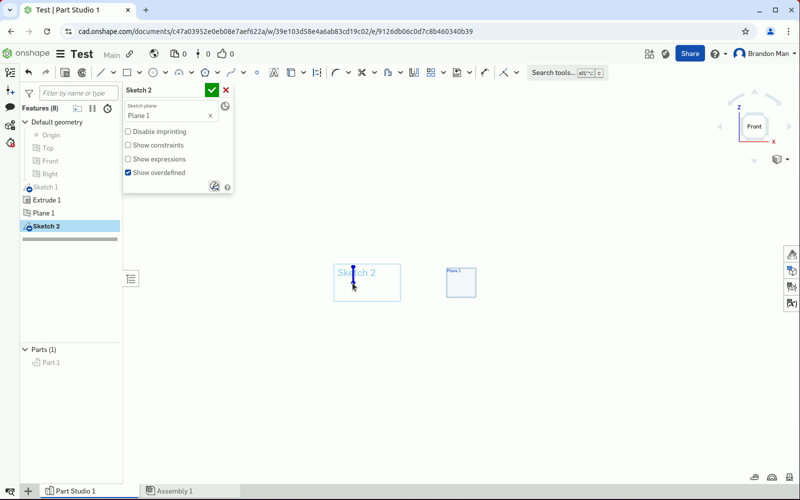
mouse_move(353, 280)
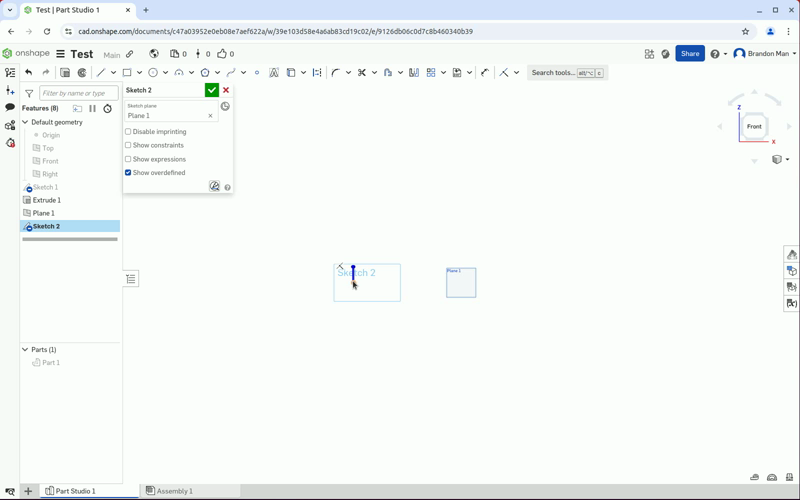
scroll(6)
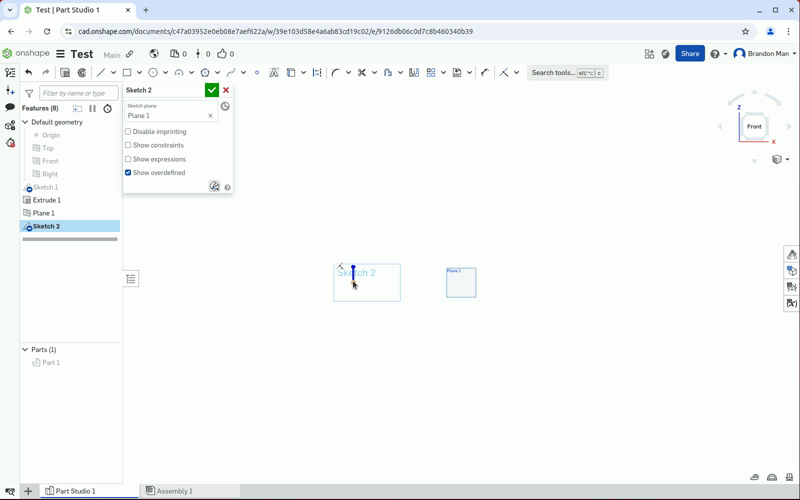
scroll(6)
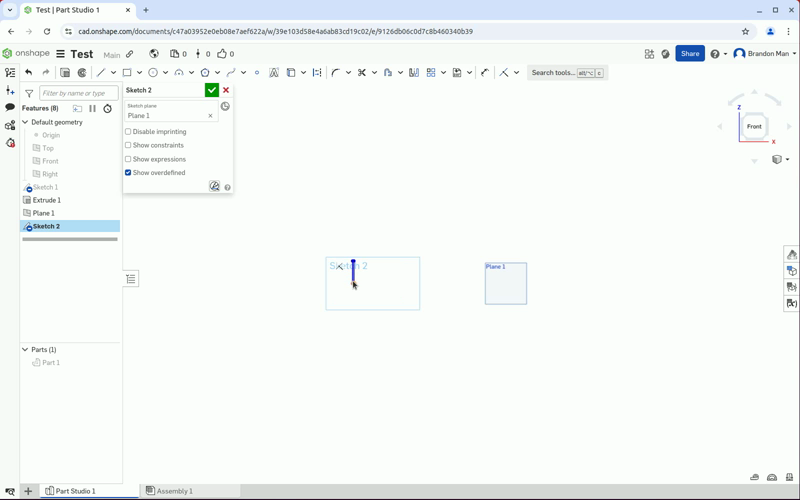
scroll(6)
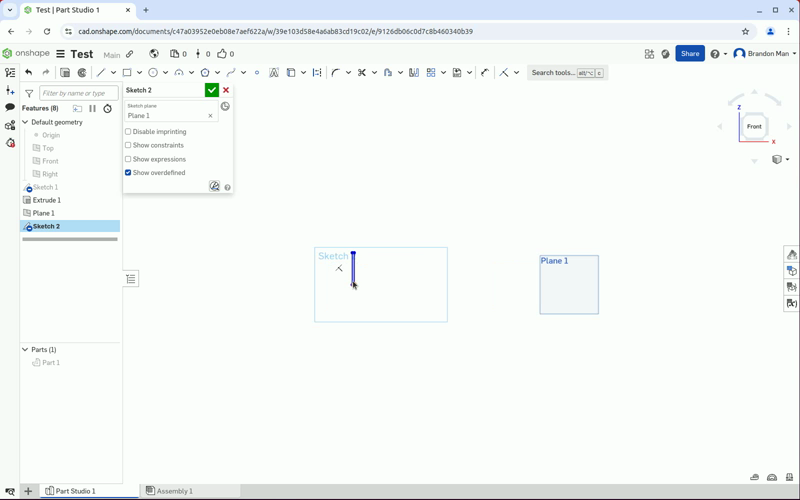
scroll(6)
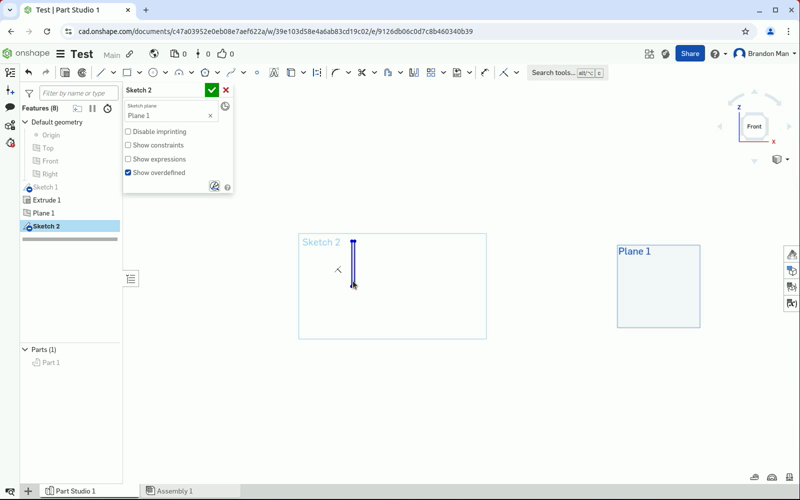
scroll(6)
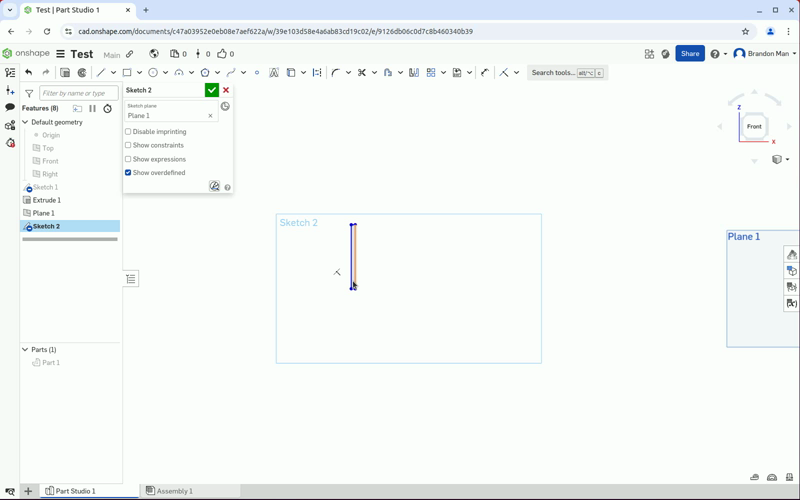
scroll(6)
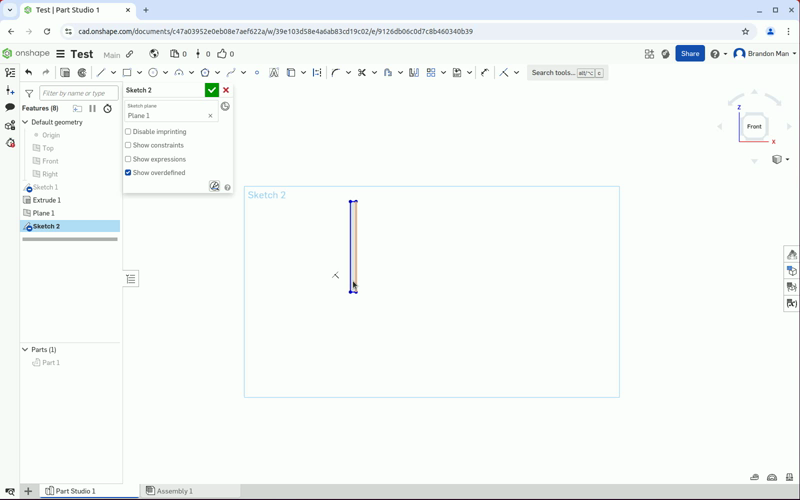
scroll(6)
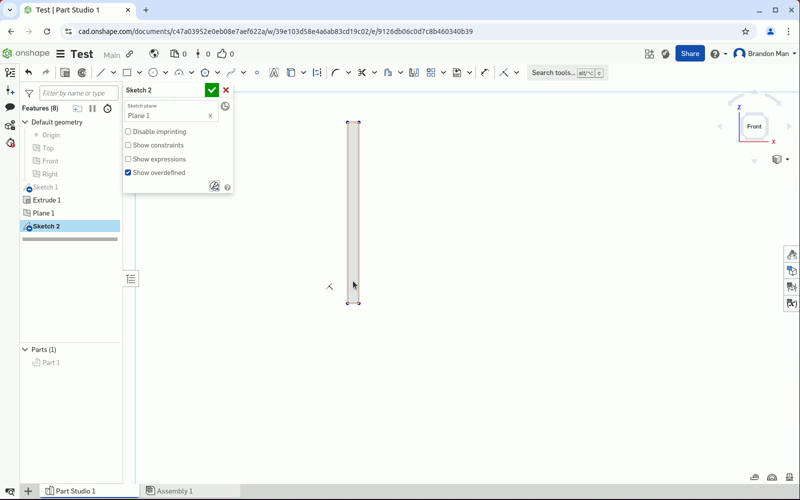
click(353, 280)
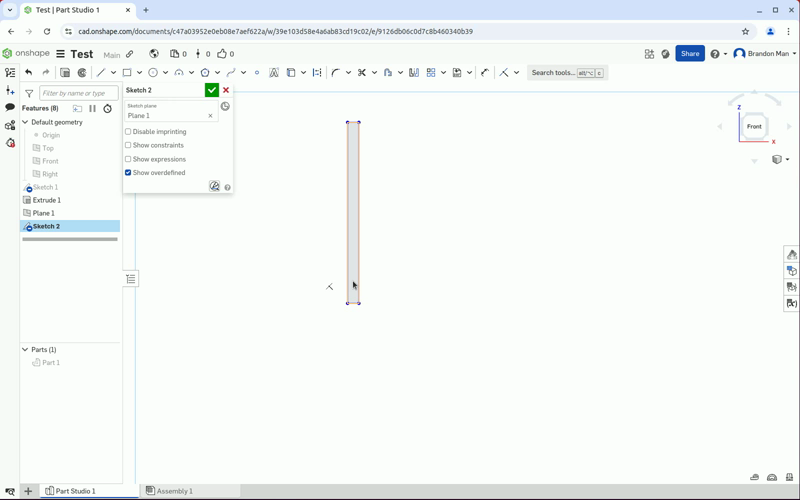
scroll(-6)
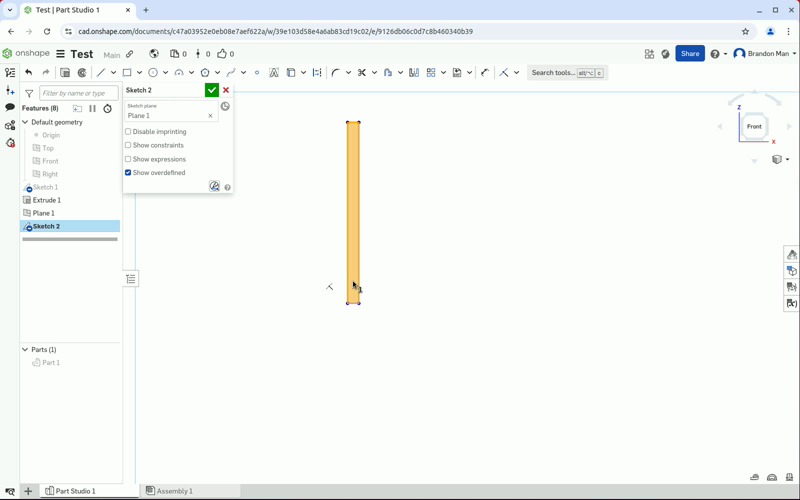
scroll(-6)
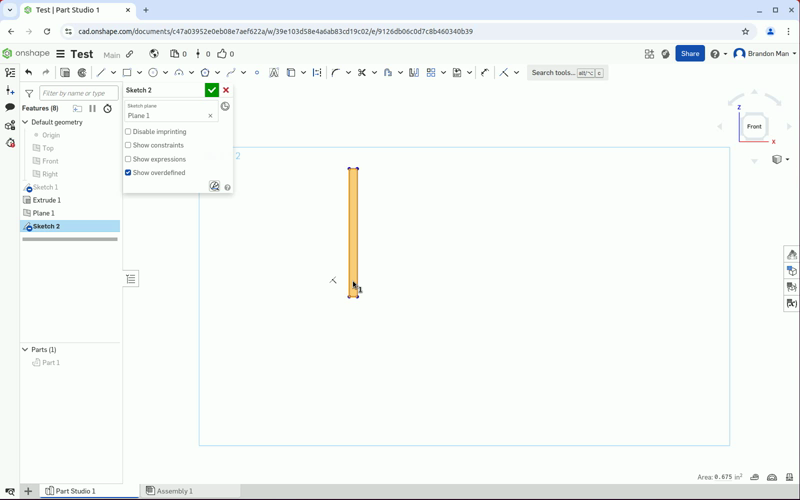
scroll(-6)
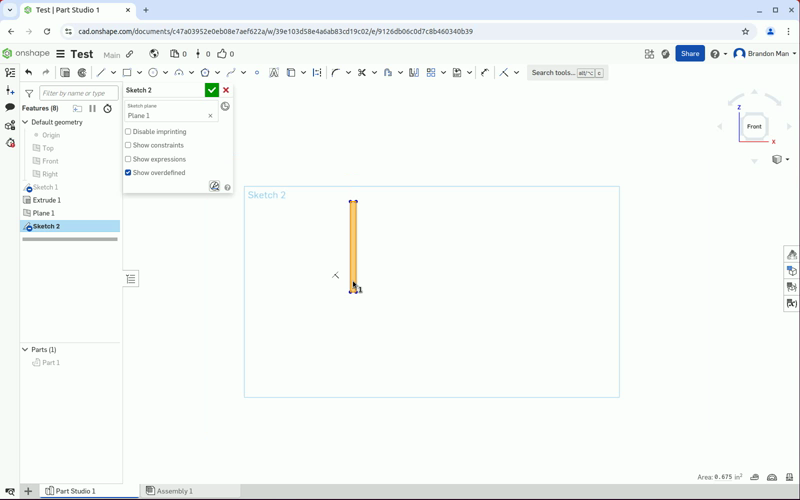
scroll(-6)
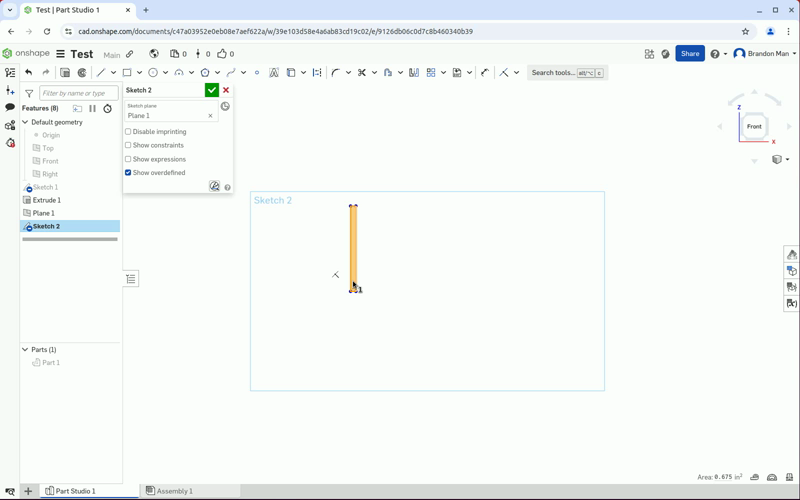
scroll(-6)
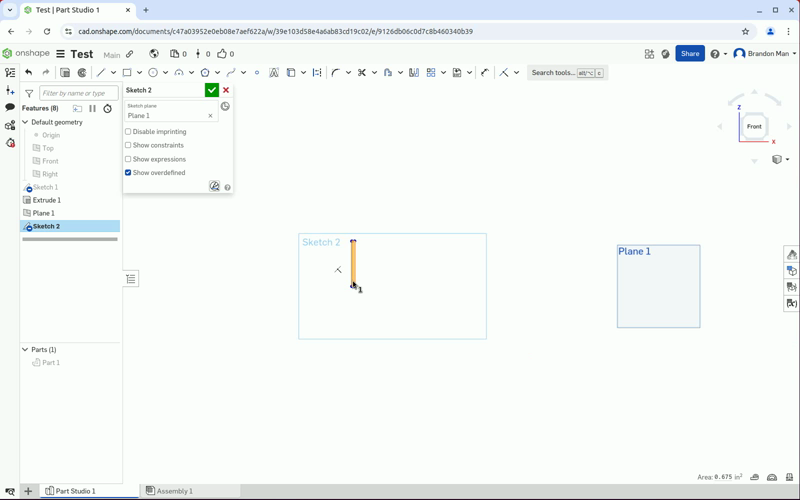
scroll(-6)
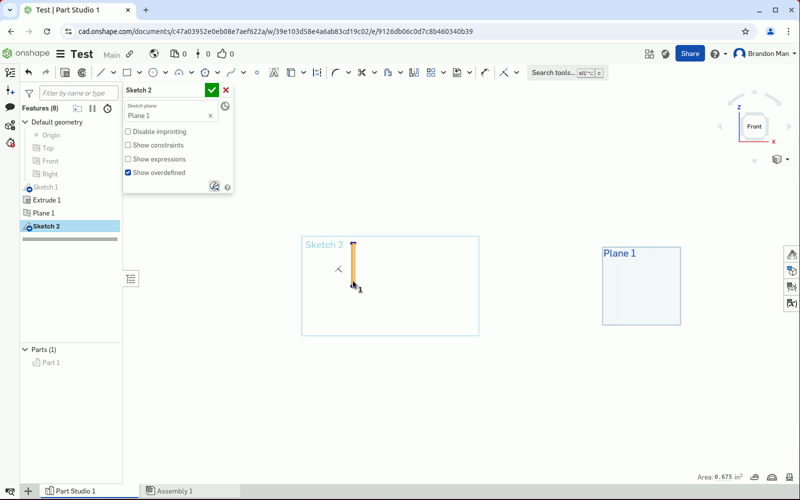
scroll(-6)
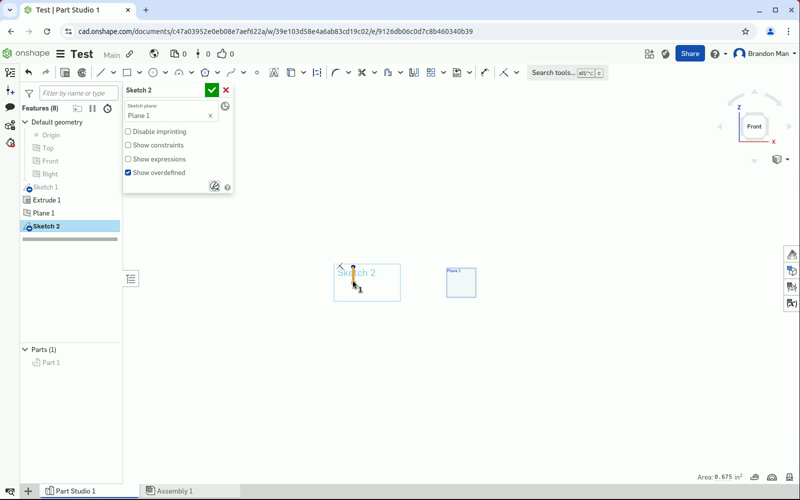
mouse_move(73, 352)
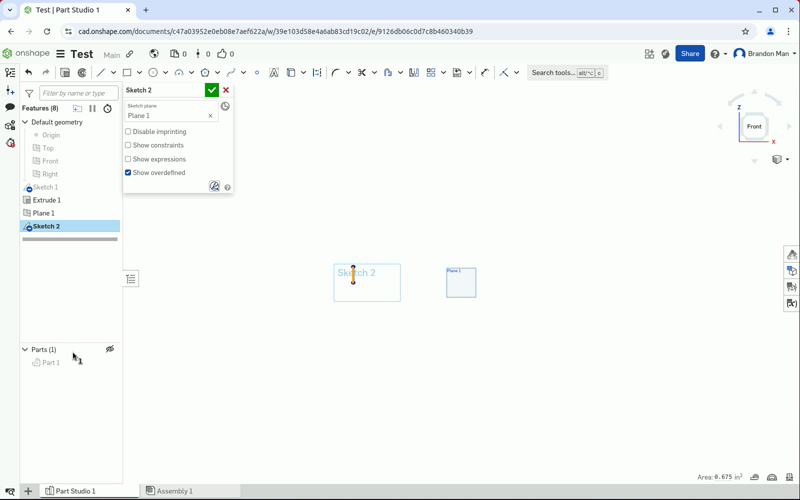
key(shift+y)
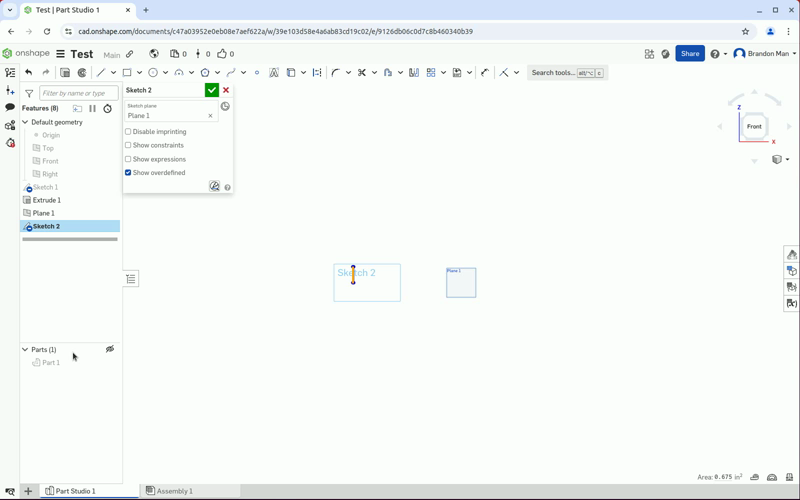
key(shift+e)
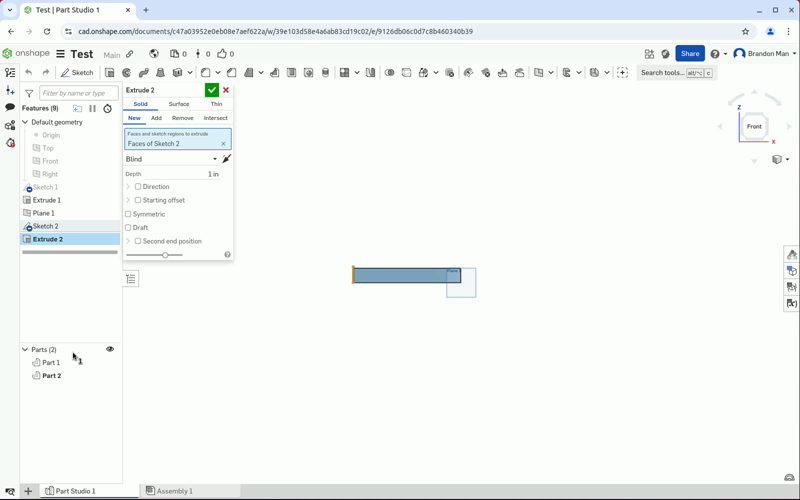
mouse_move(143, 106)
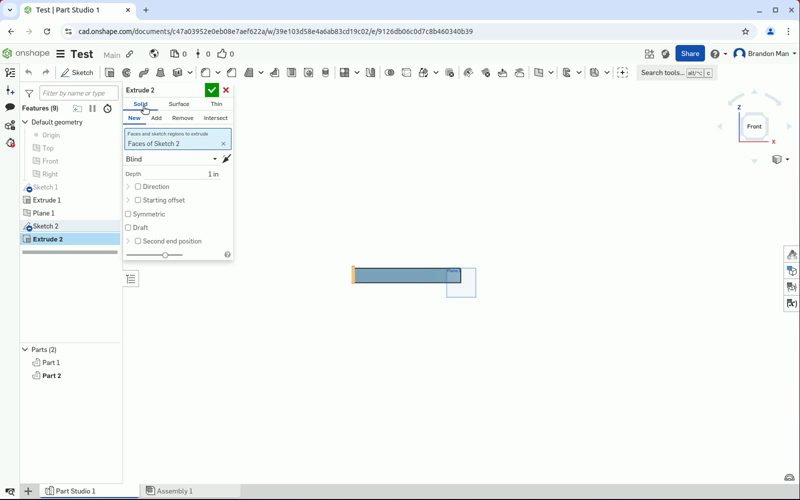
click(143, 106)
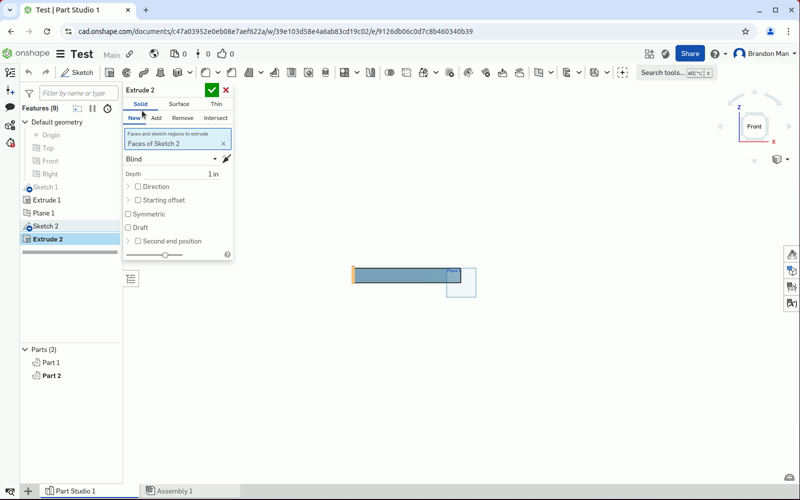
mouse_move(137, 120)
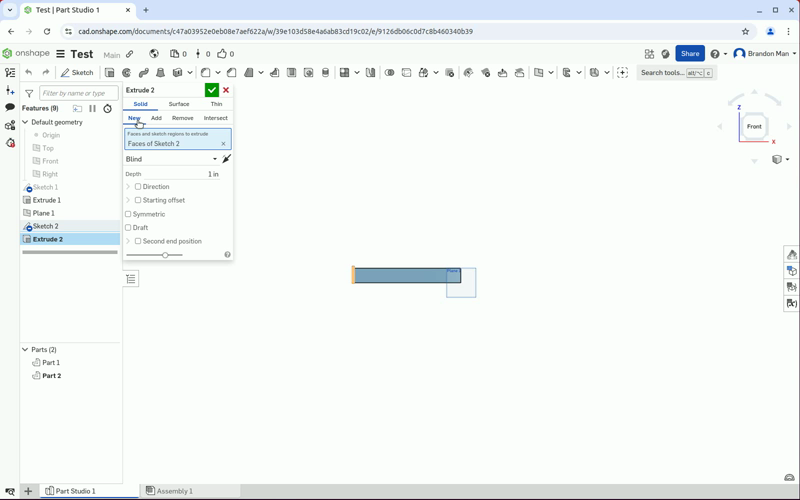
click(137, 120)
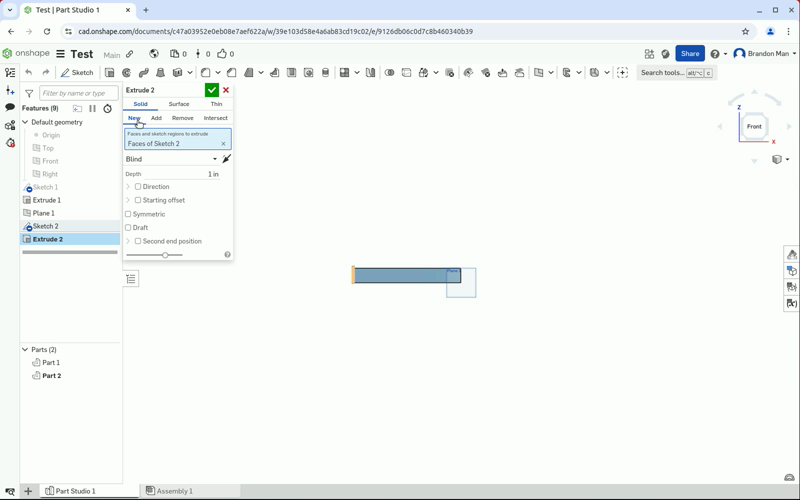
key(tab, 4)
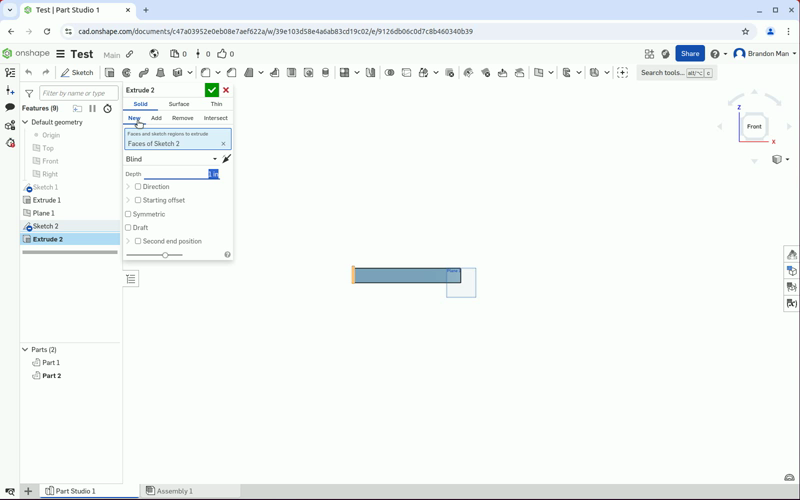
text(-0.481)
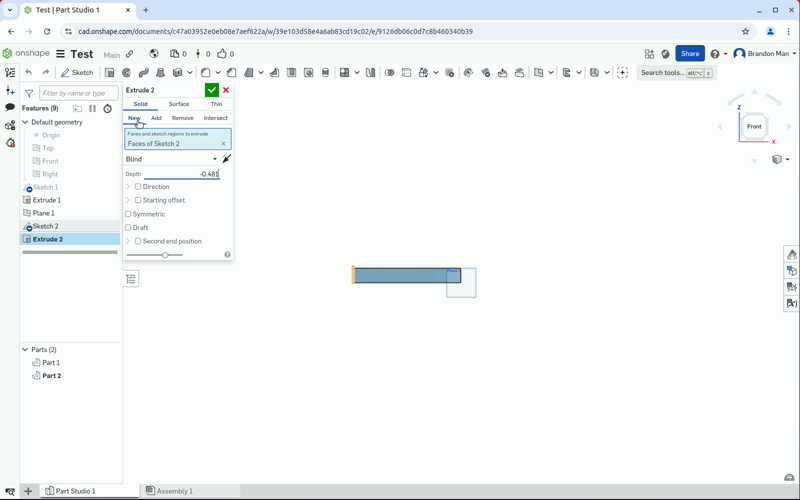
key(enter)
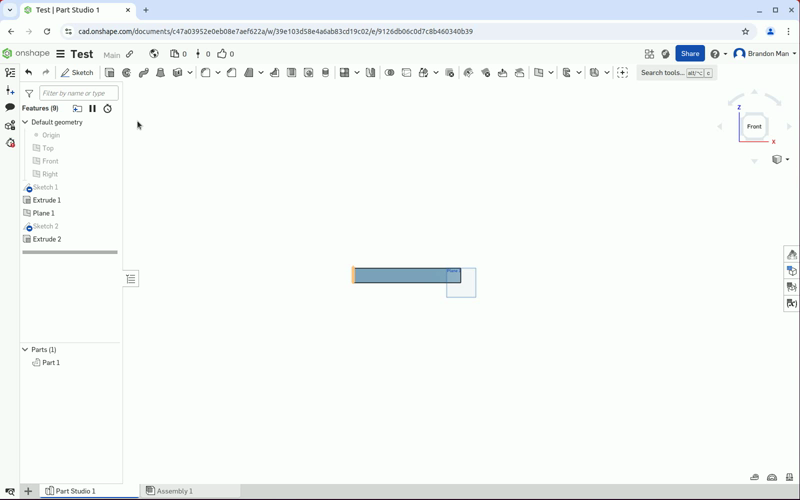
key(shift+h)
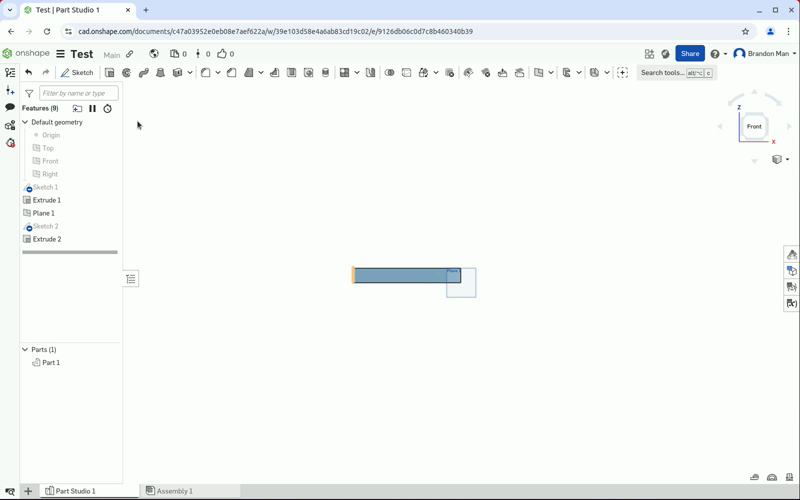
key(shift+h)
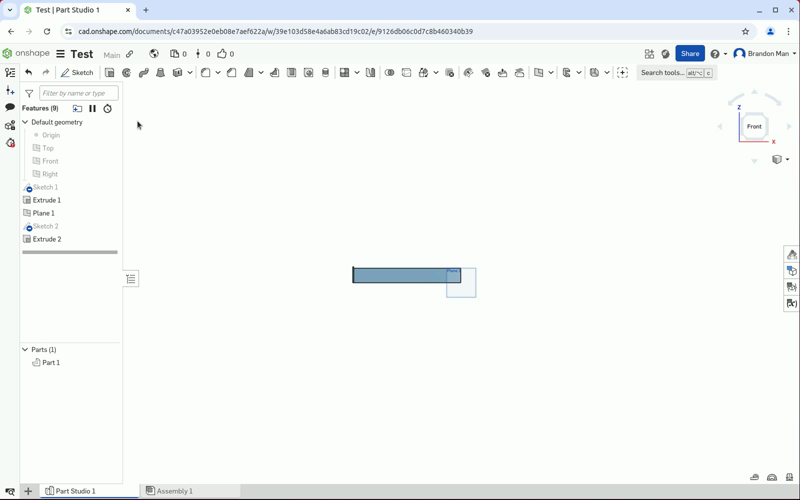
mouse_move(73, 189)
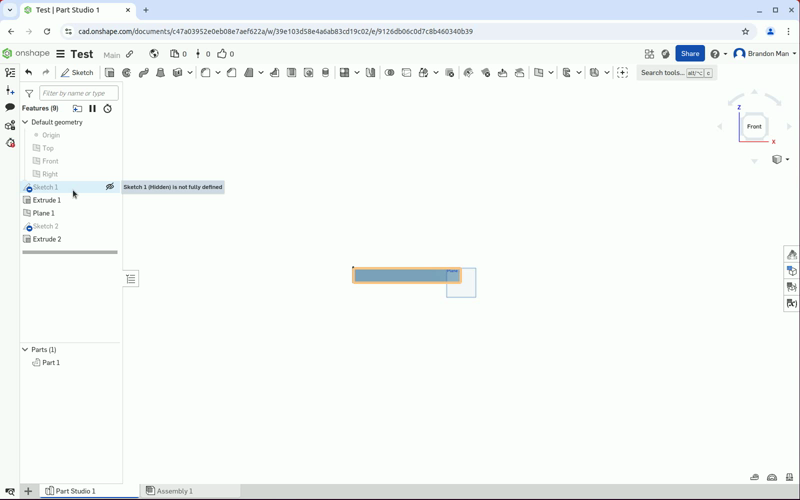
click(73, 189)
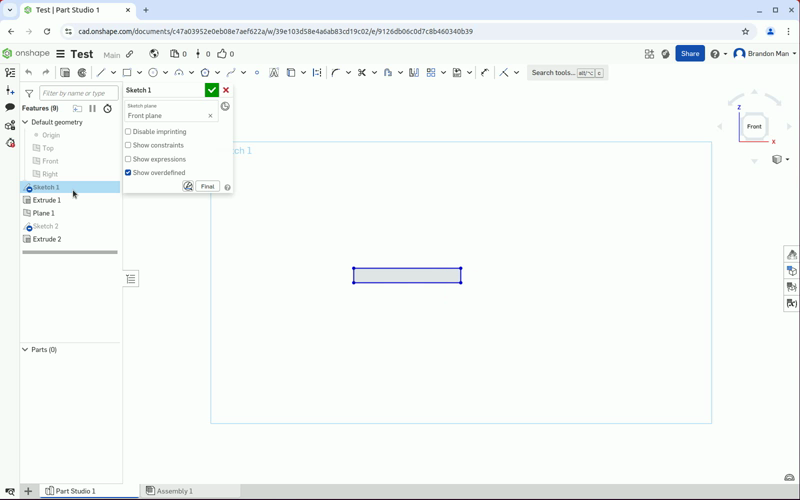
mouse_move(229, 92)
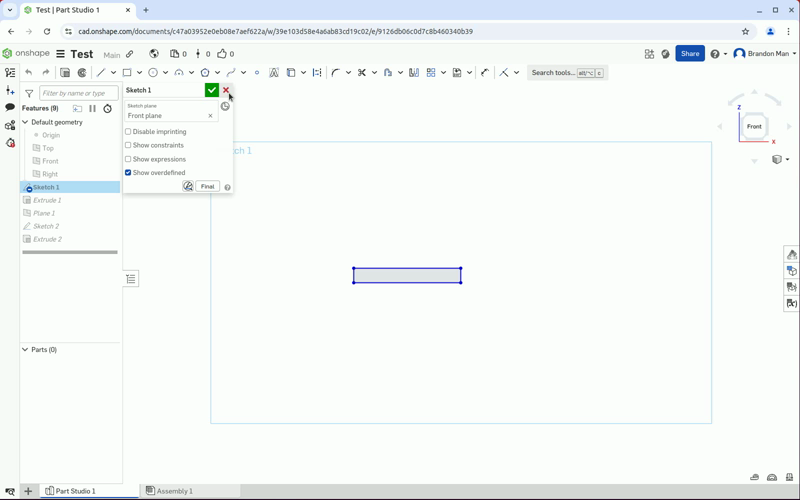
click(229, 92)
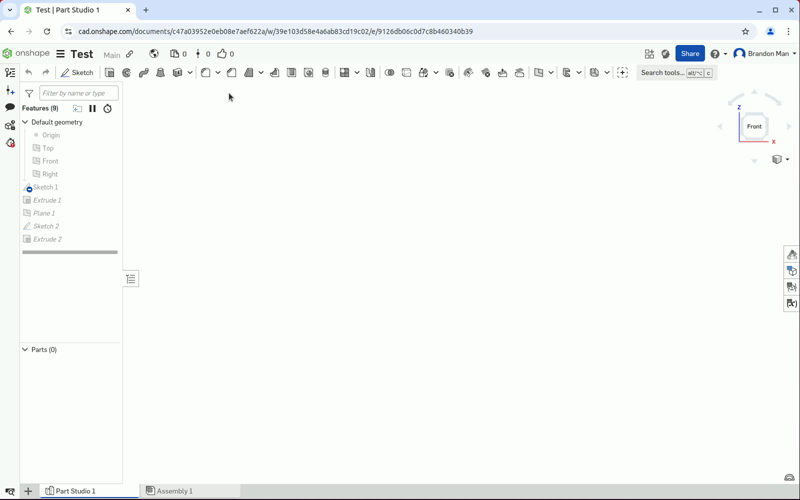
key(shift+s)
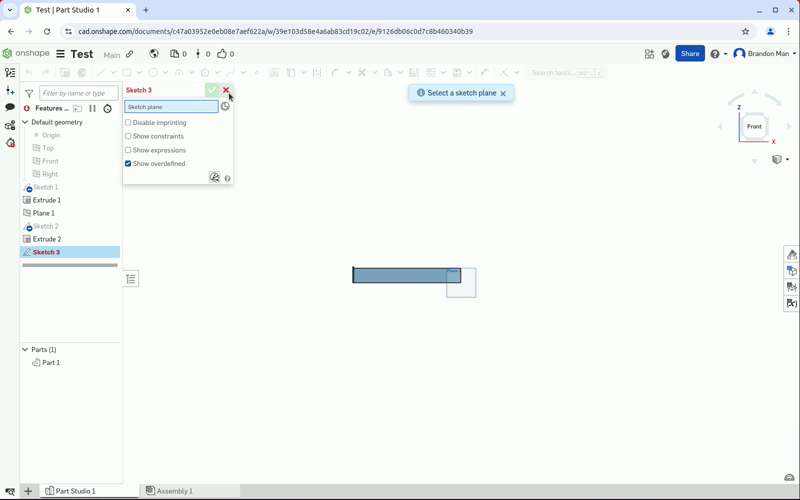
mouse_move(73, 215)
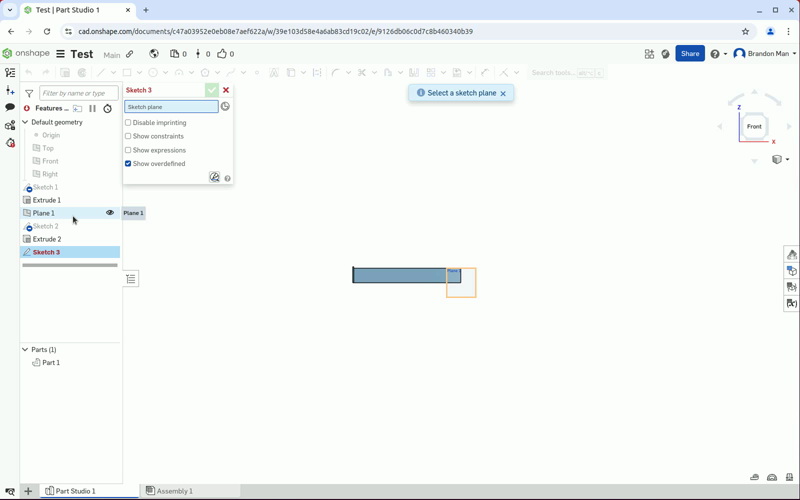
click(73, 215)
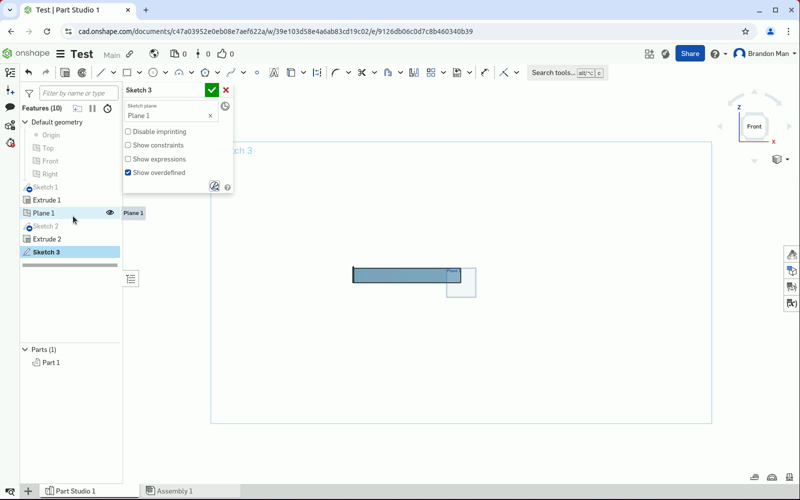
mouse_move(73, 352)
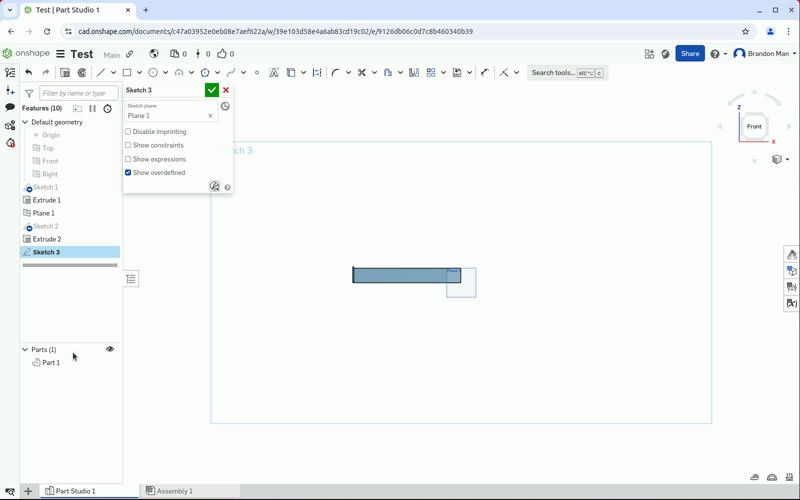
key(y)
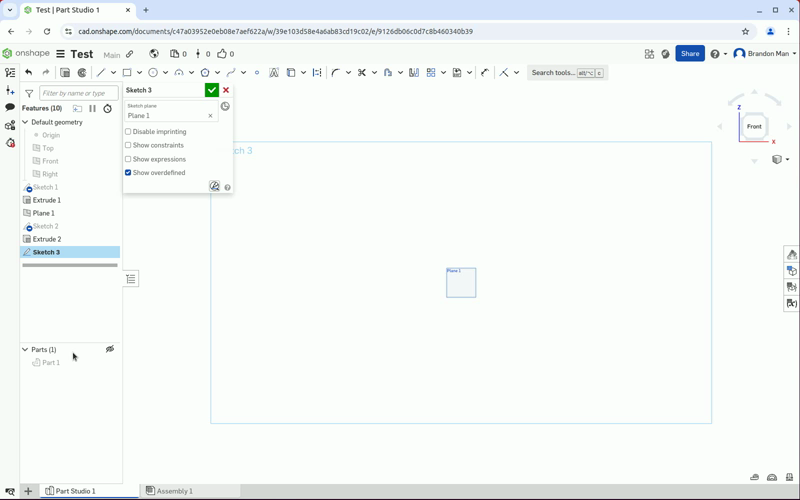
key(l)
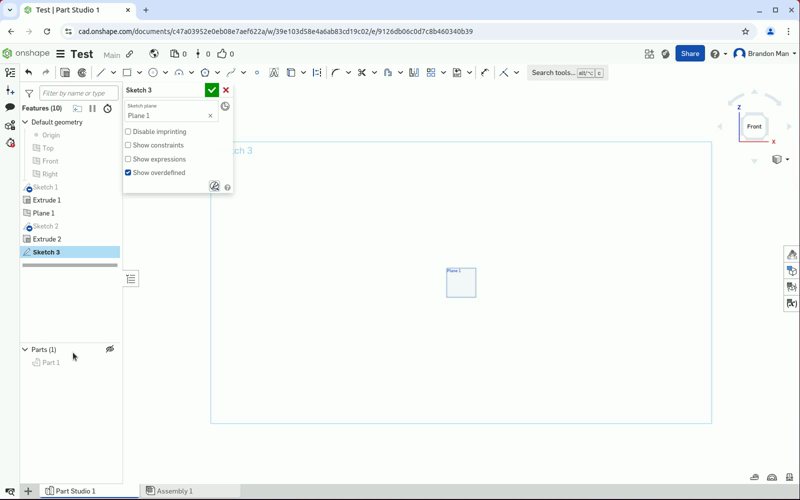
key_down(shift)
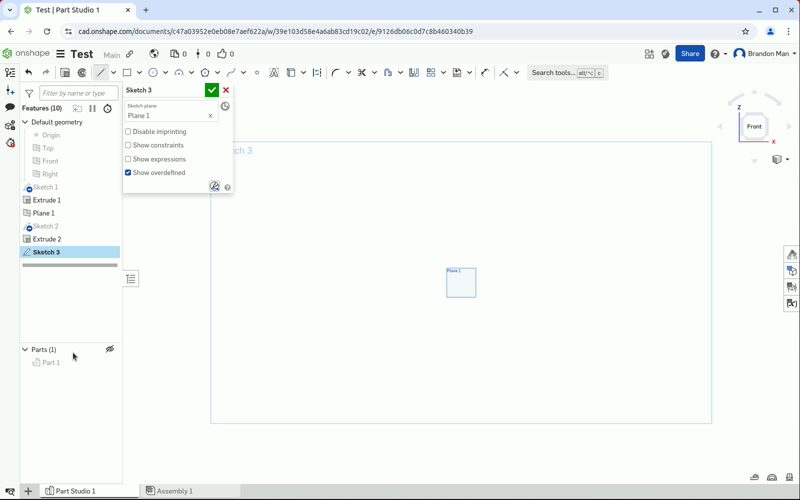
mouse_move(350, 282)
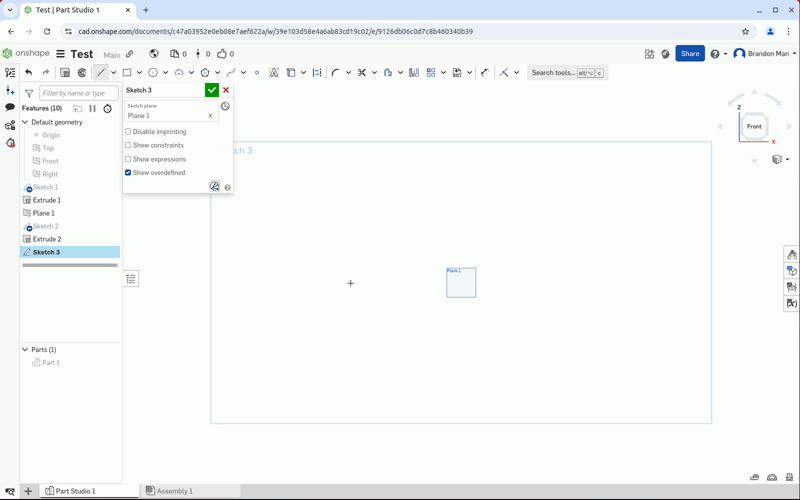
click(350, 282)
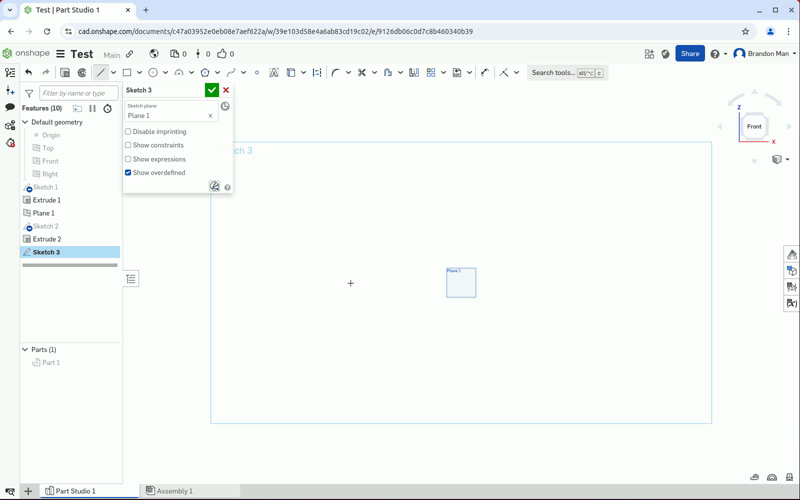
key_up(shift)
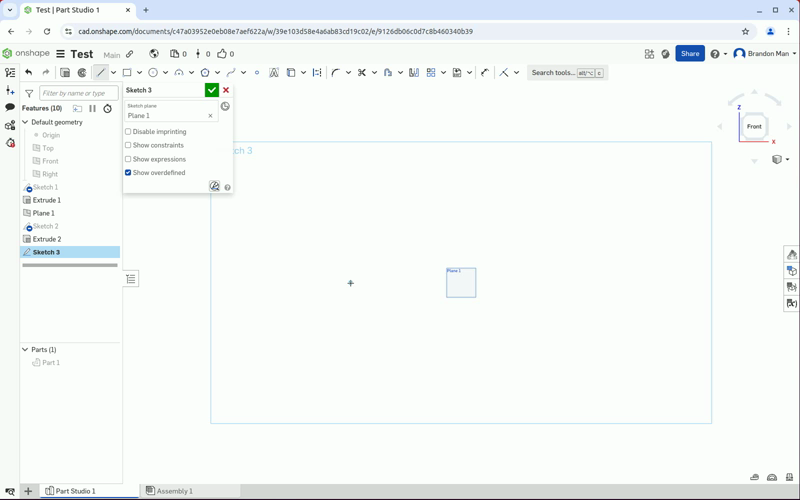
key_down(shift)
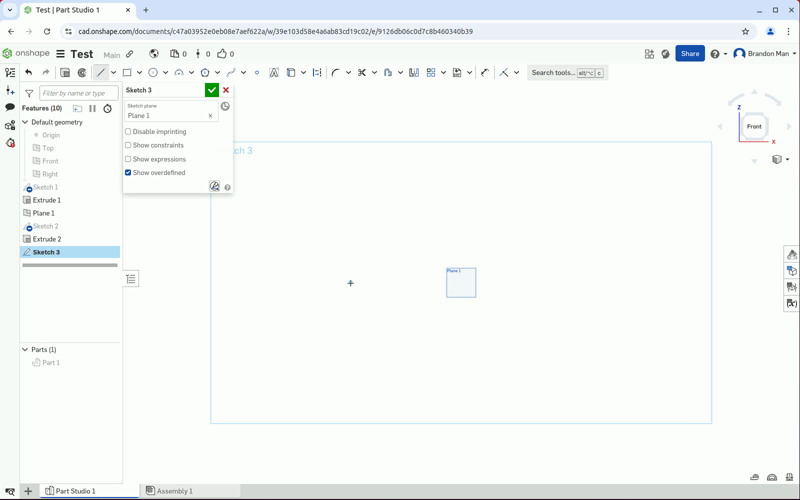
mouse_move(380, 282)
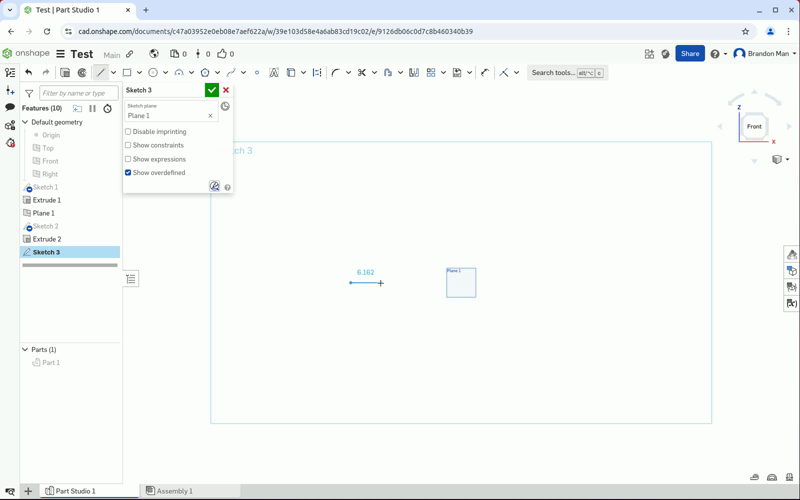
mouse_move(353, 282)
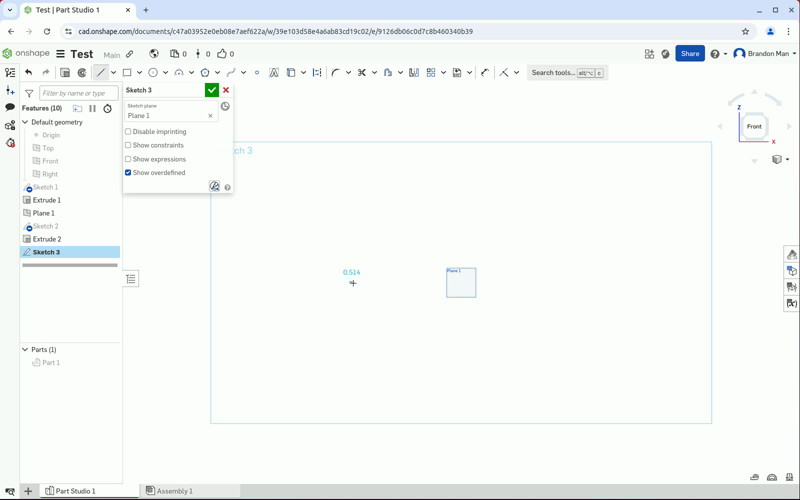
scroll(6)
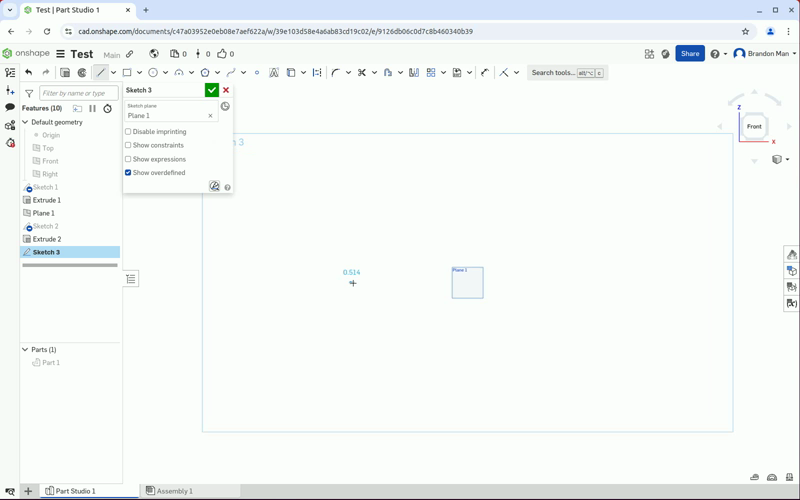
scroll(6)
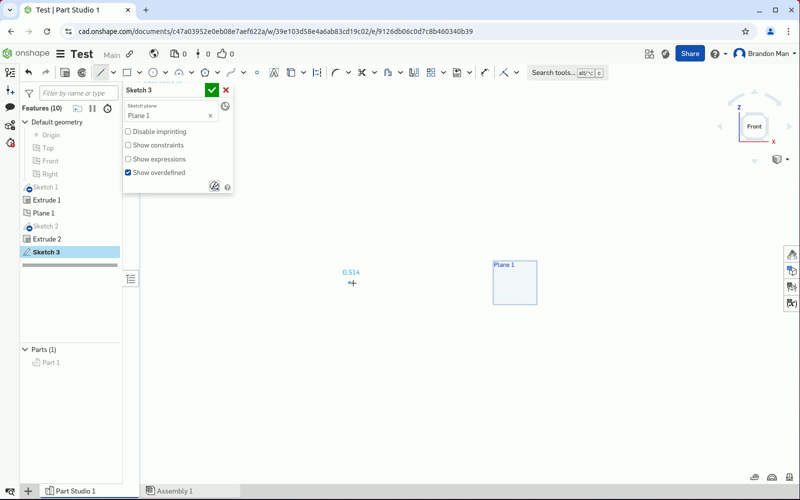
scroll(6)
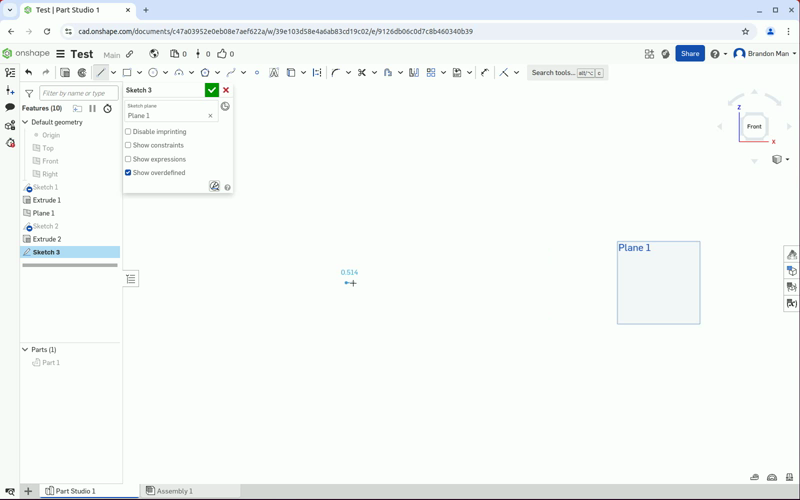
scroll(6)
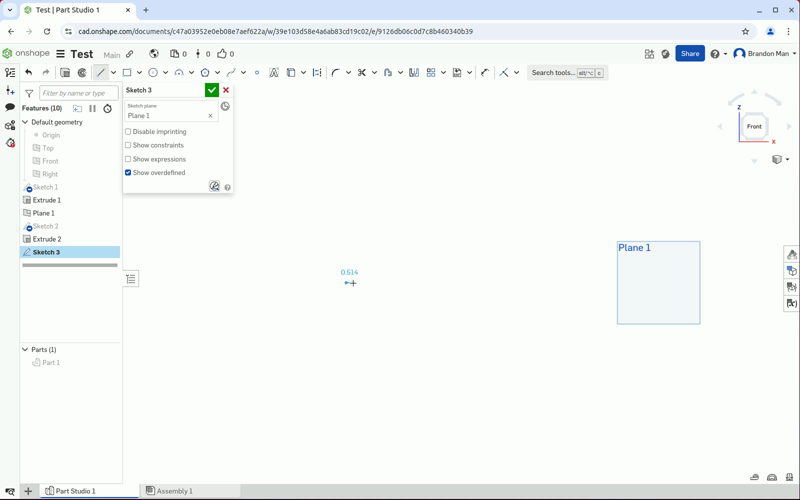
scroll(6)
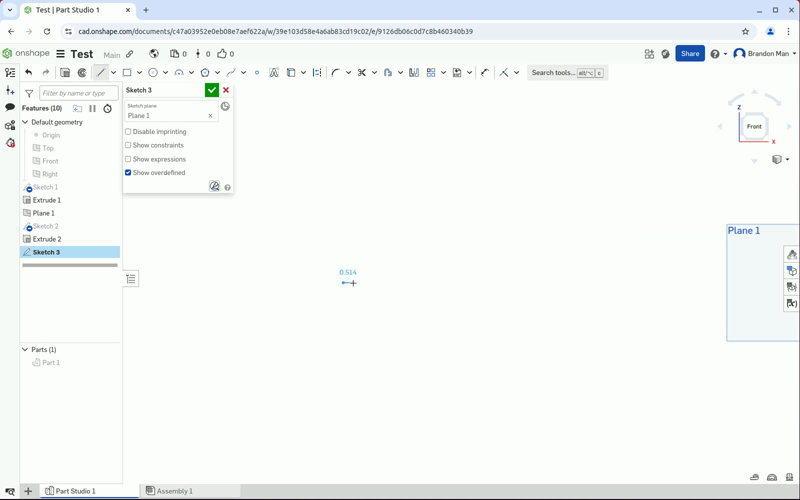
scroll(6)
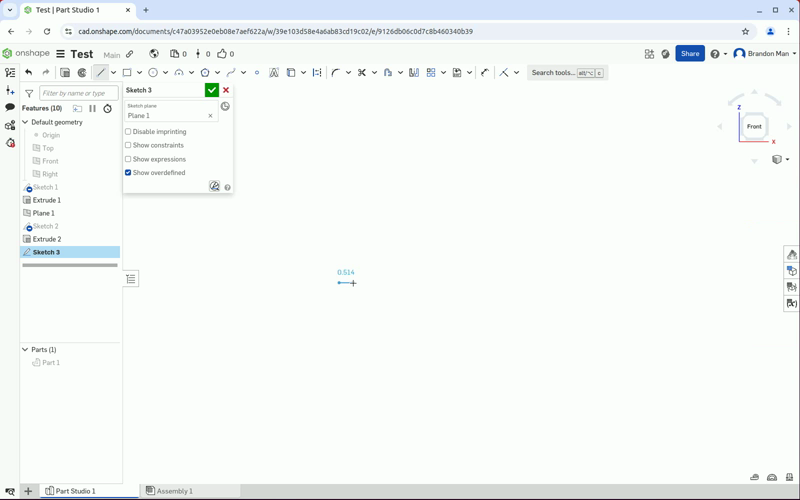
scroll(6)
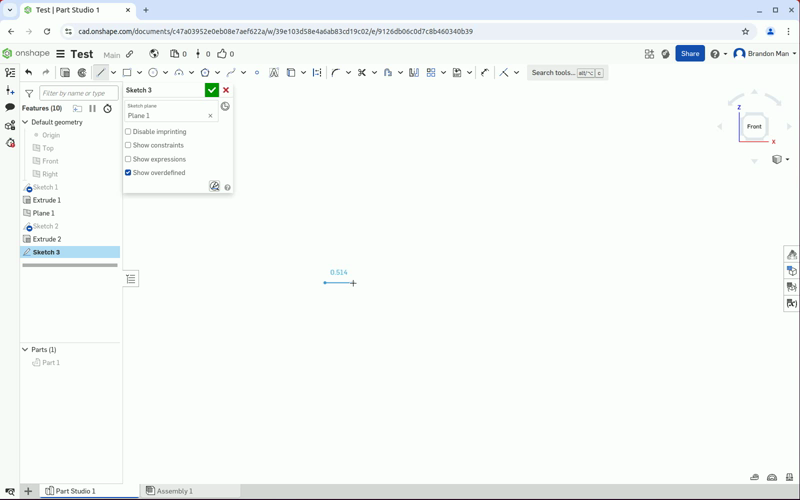
click(353, 282)
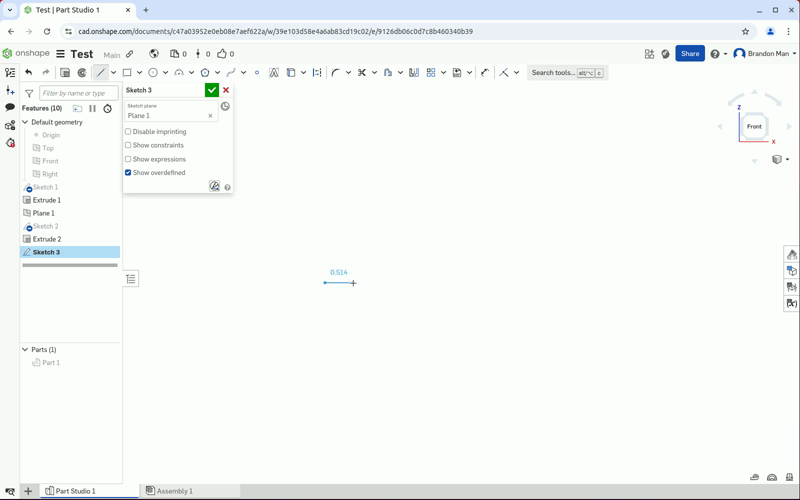
scroll(-6)
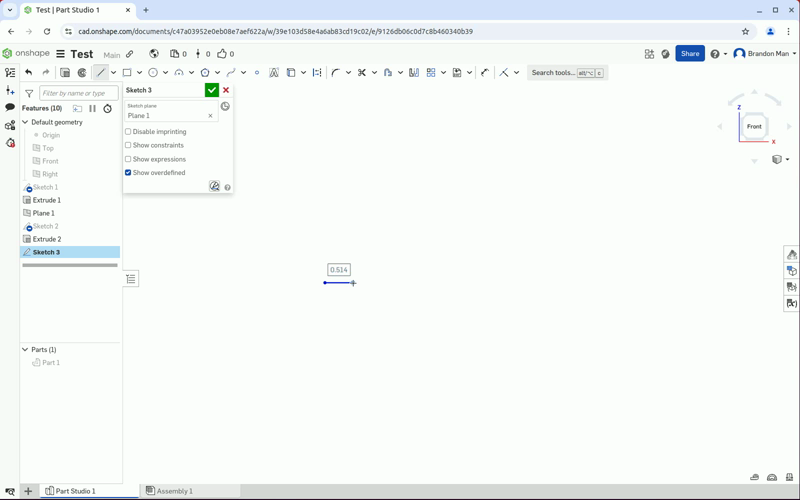
scroll(-6)
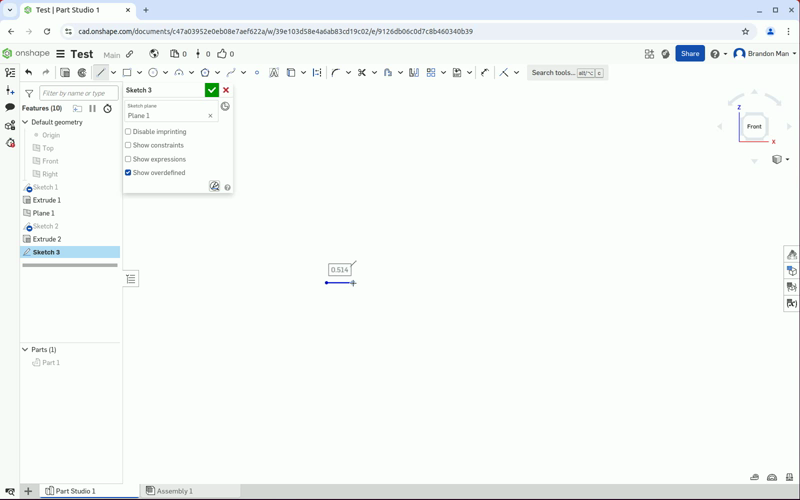
scroll(-6)
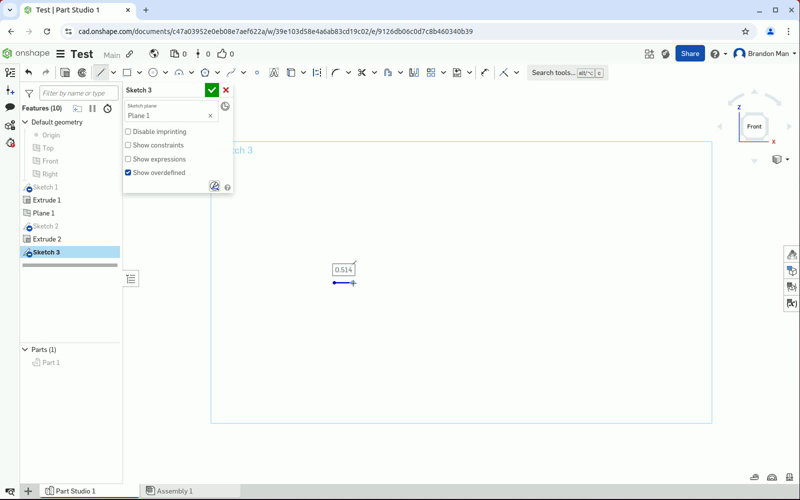
scroll(-6)
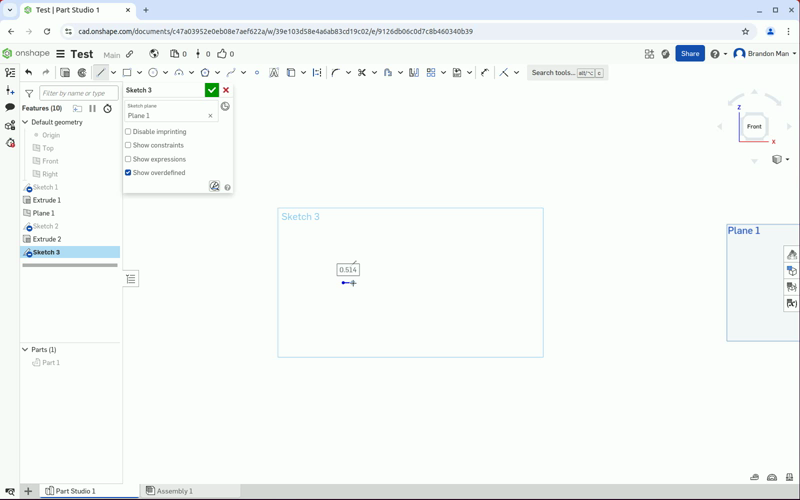
scroll(-6)
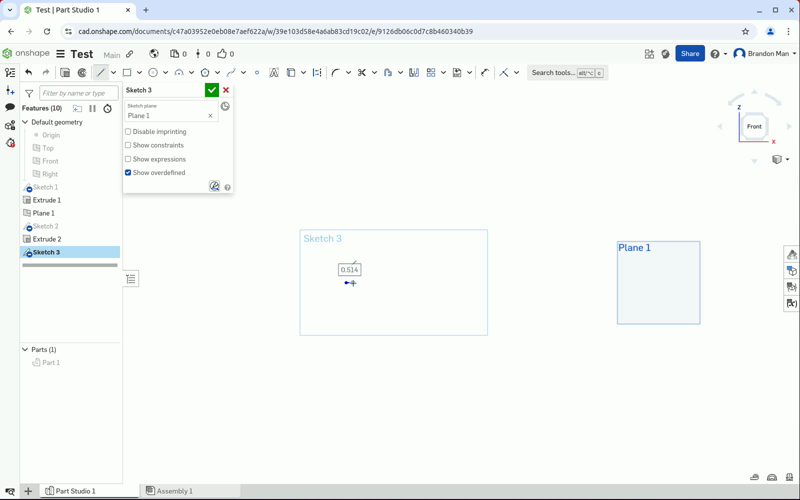
scroll(-6)
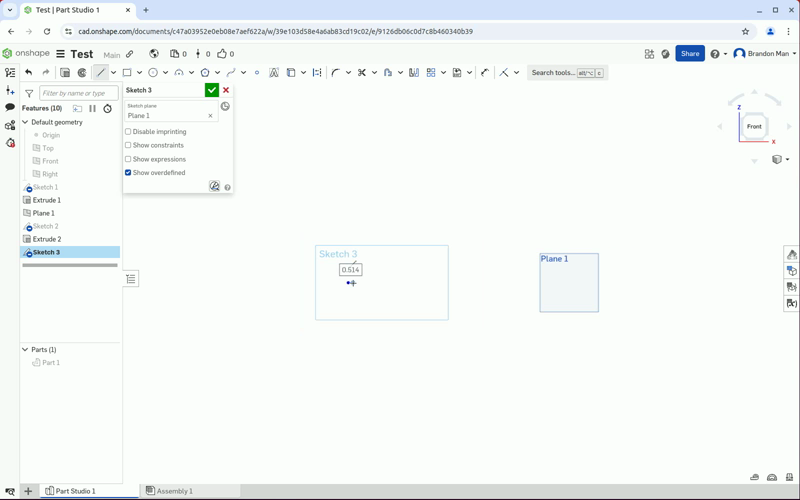
scroll(-6)
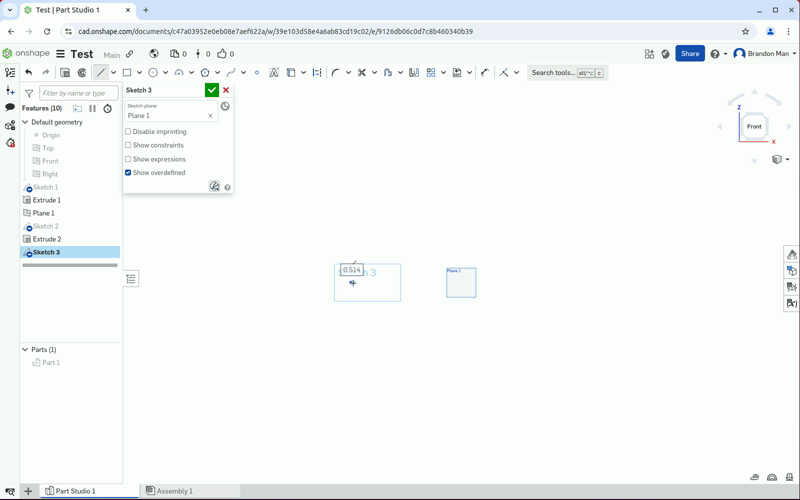
key_up(shift)
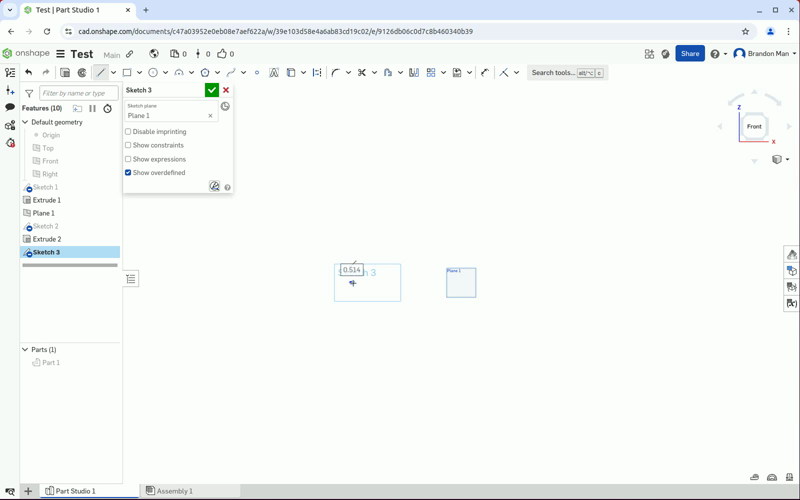
key_down(shift)
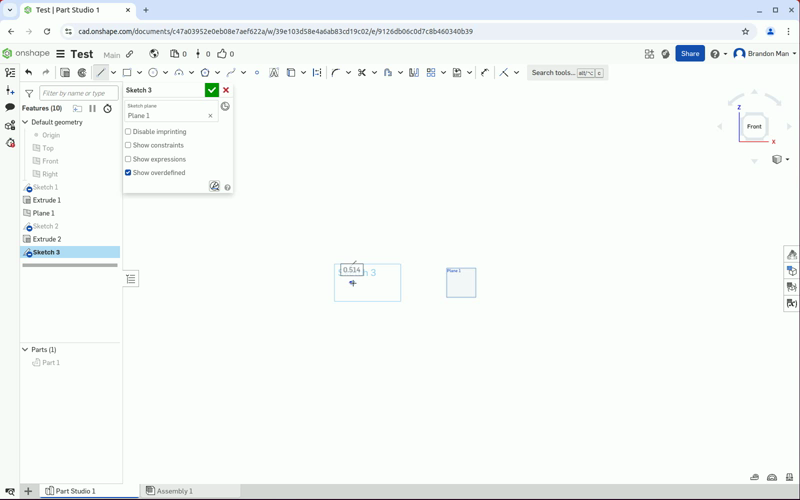
mouse_move(383, 282)
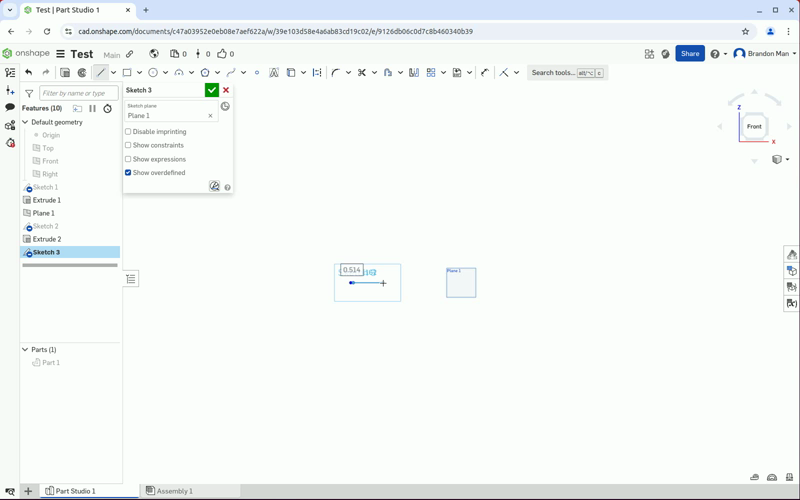
mouse_move(353, 266)
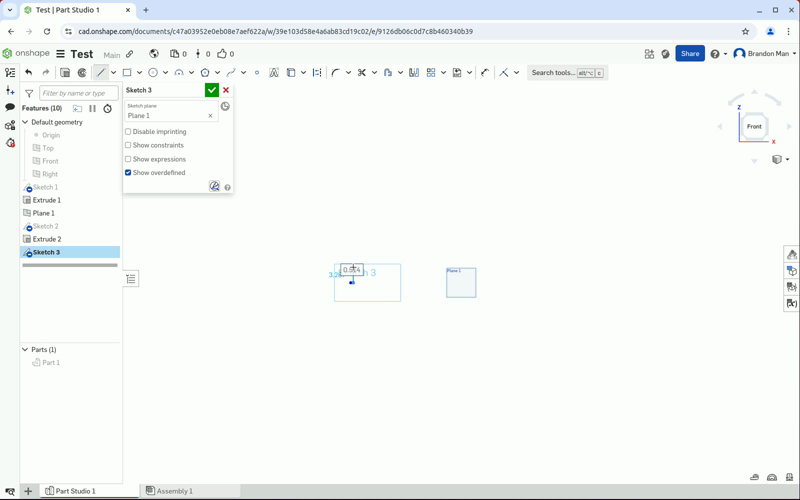
click(353, 266)
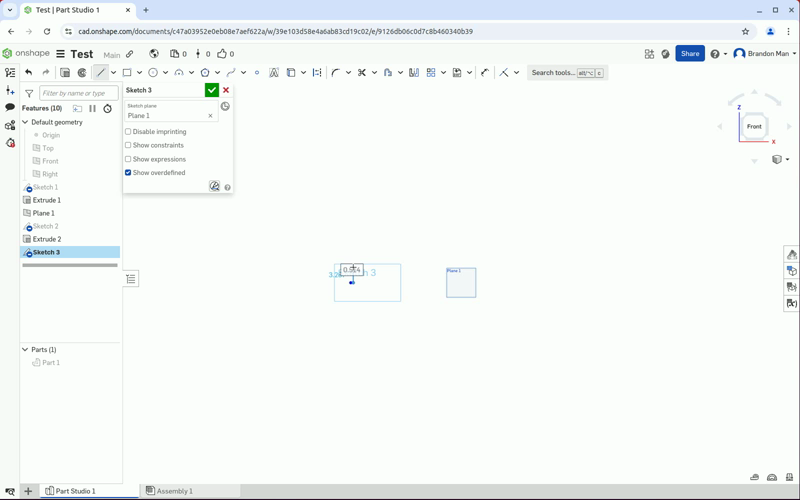
key_up(shift)
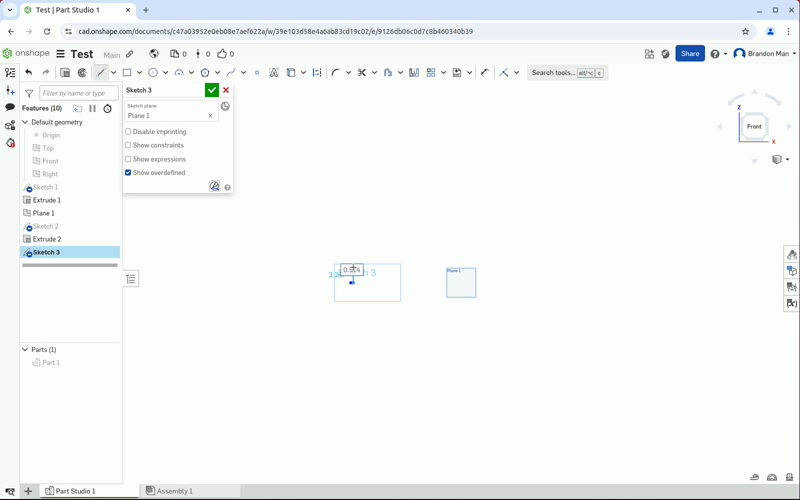
key_down(shift)
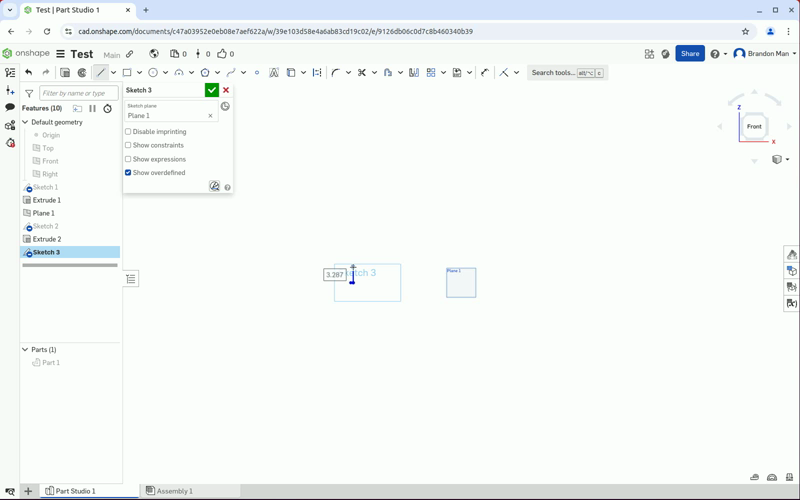
mouse_move(383, 266)
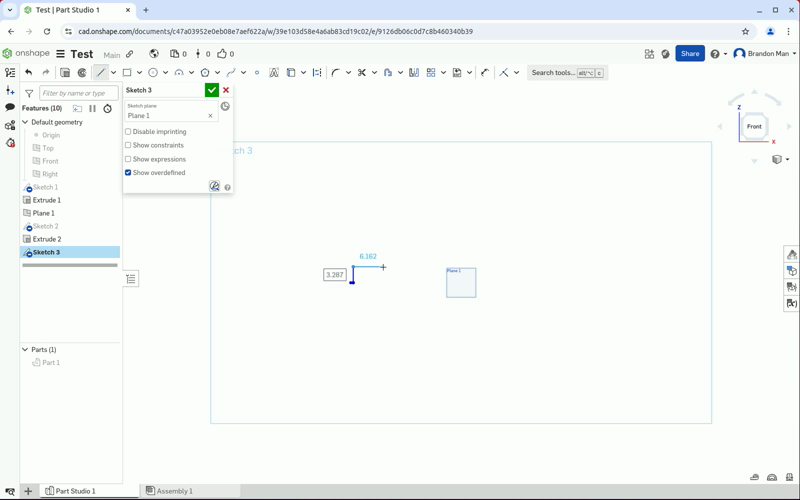
mouse_move(350, 266)
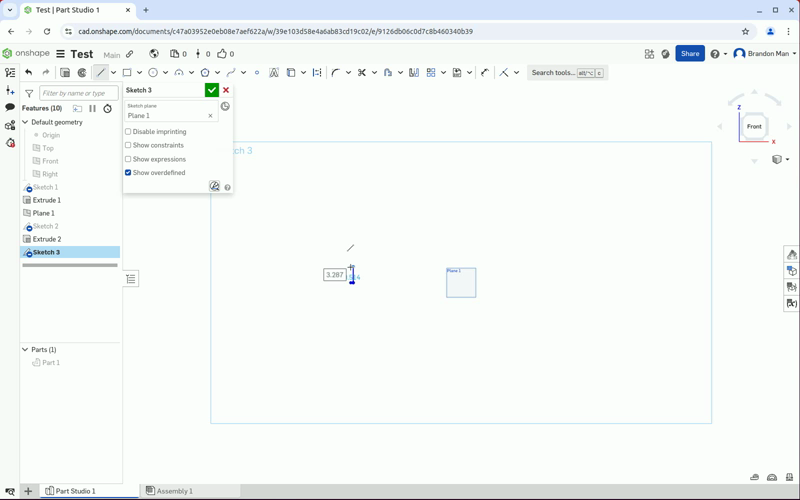
scroll(6)
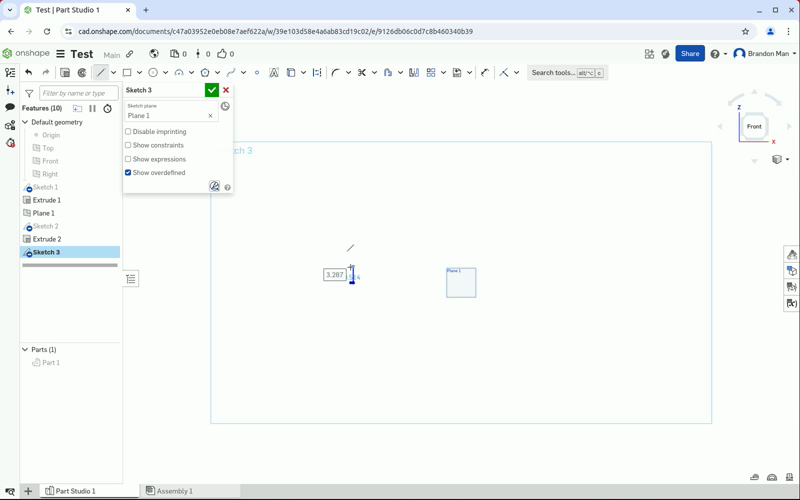
scroll(6)
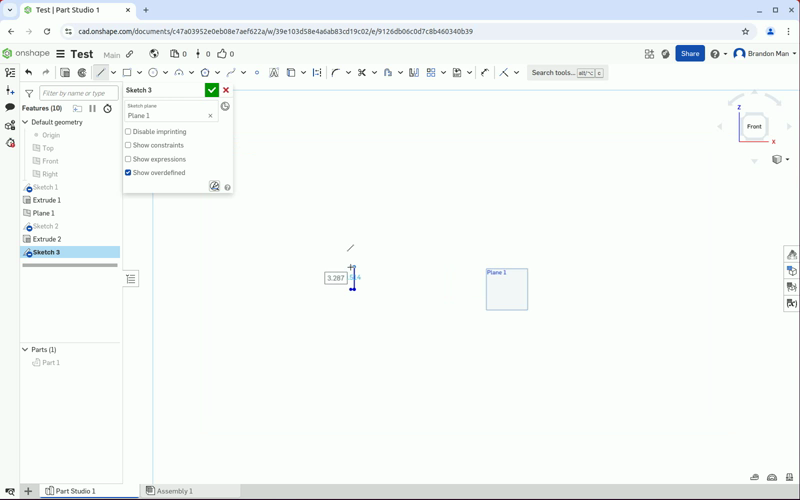
scroll(6)
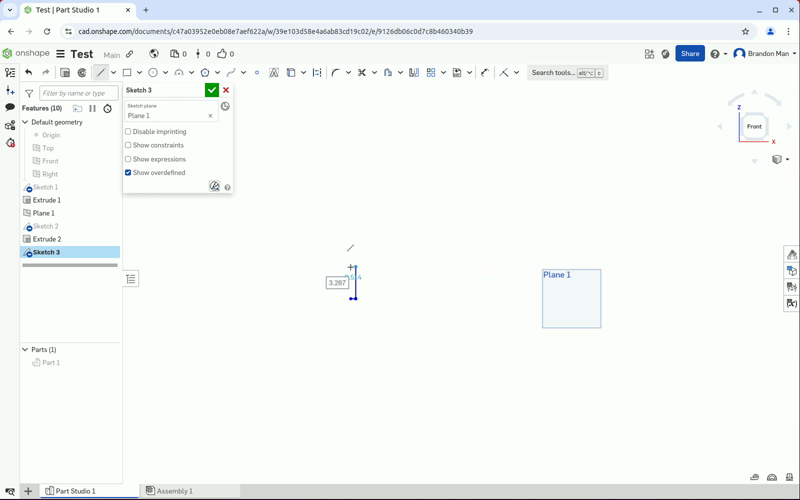
scroll(6)
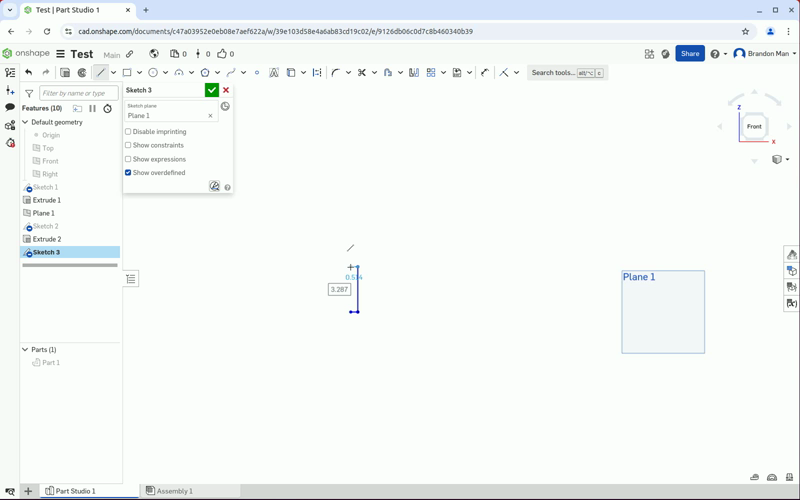
scroll(6)
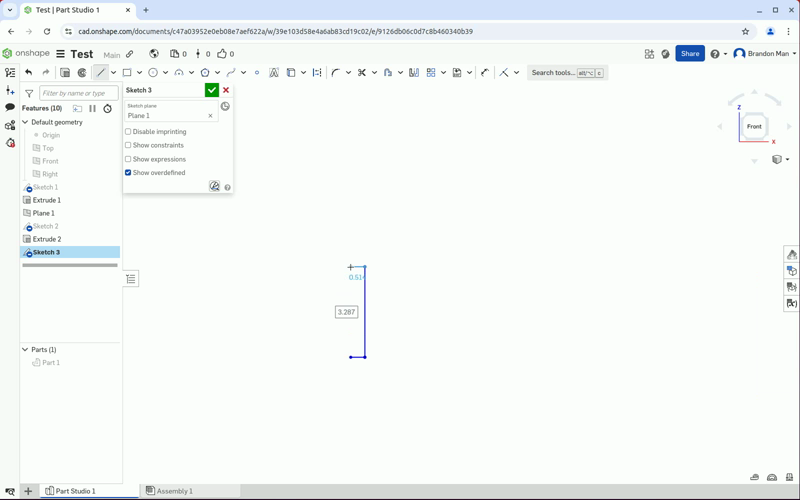
scroll(6)
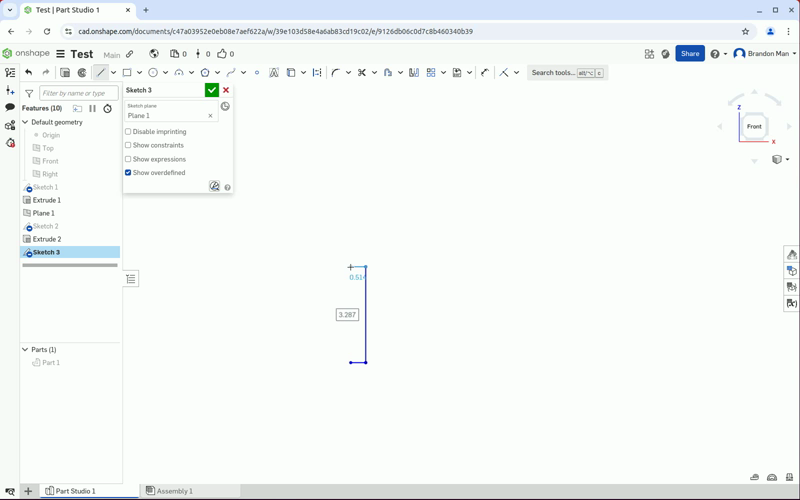
scroll(6)
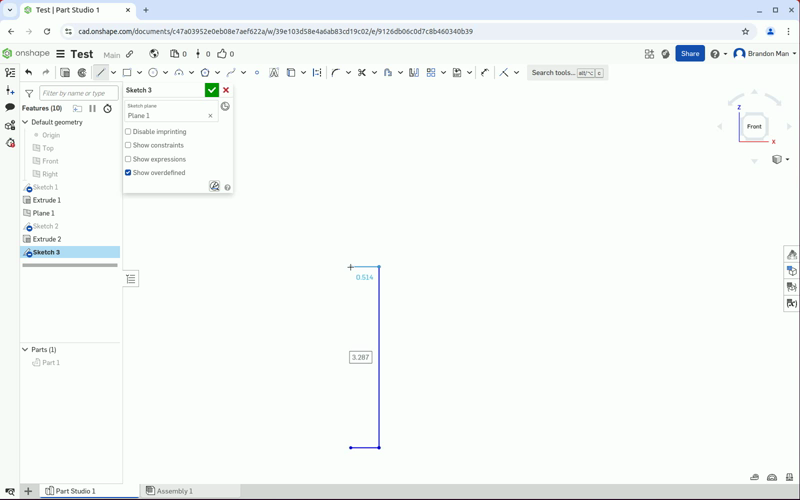
click(350, 266)
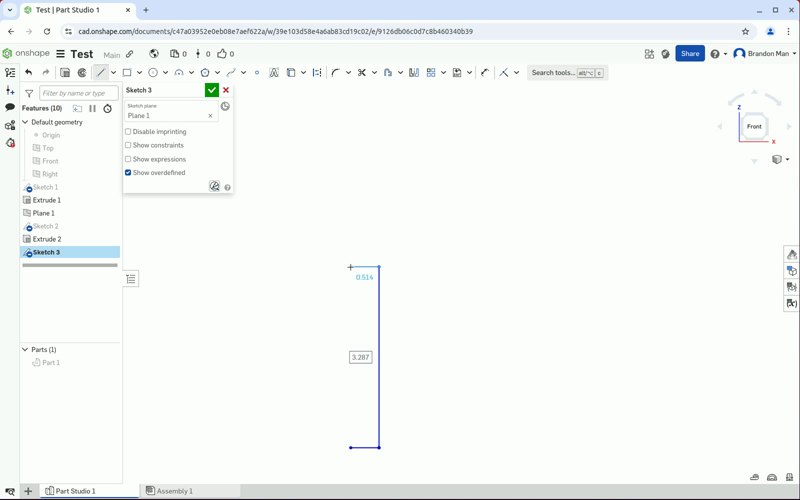
scroll(-6)
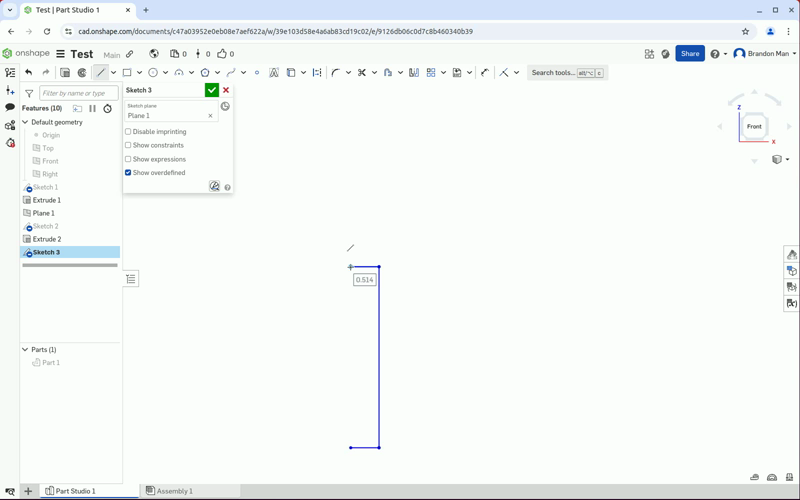
scroll(-6)
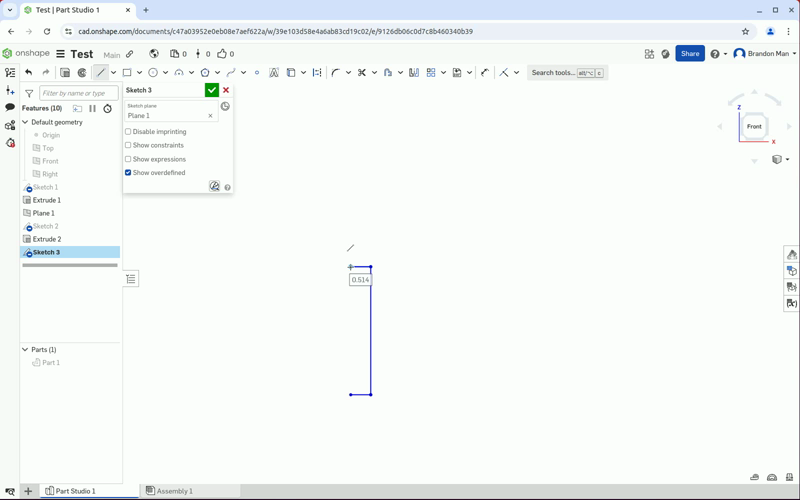
scroll(-6)
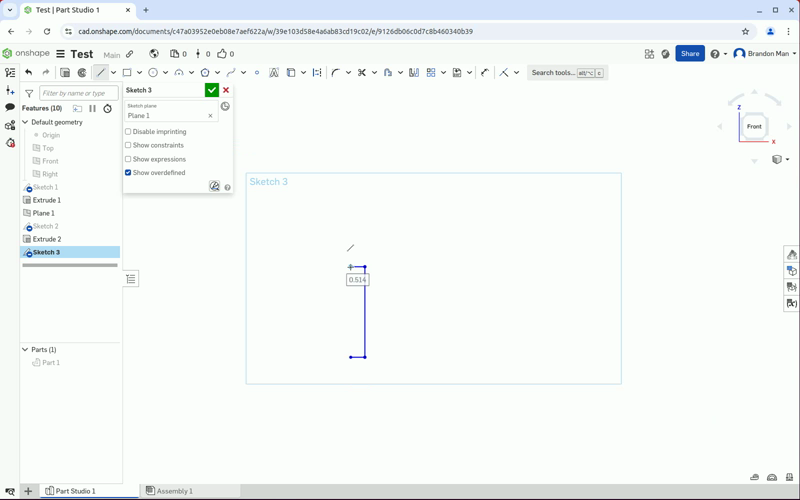
scroll(-6)
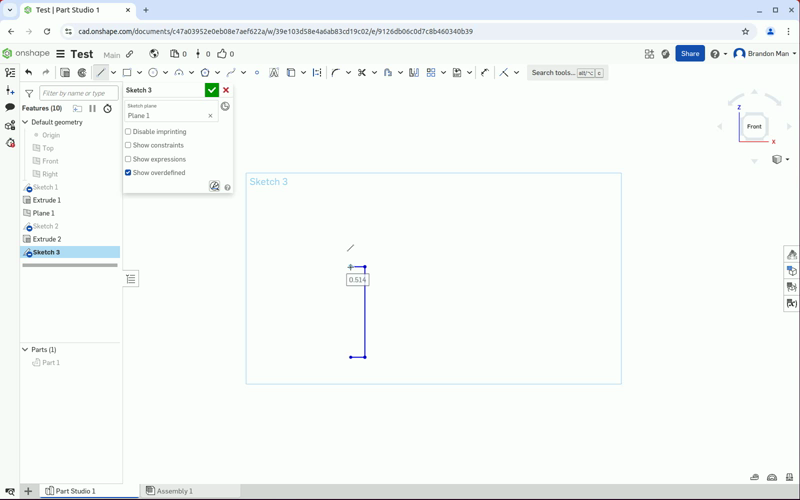
scroll(-6)
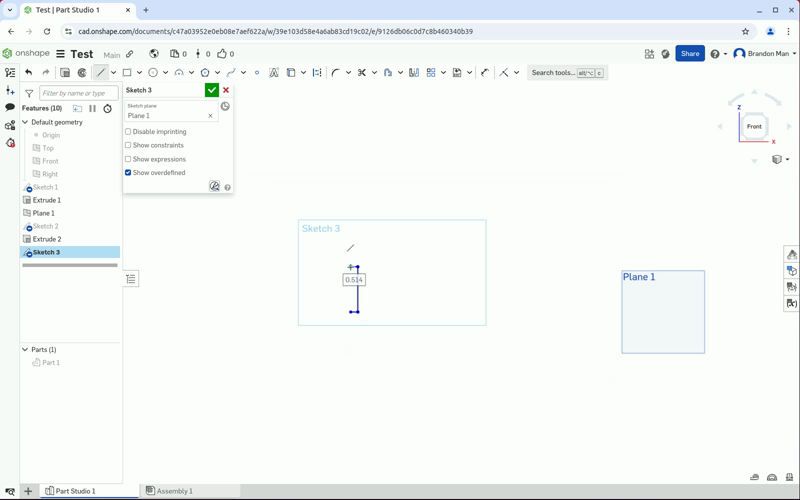
scroll(-6)
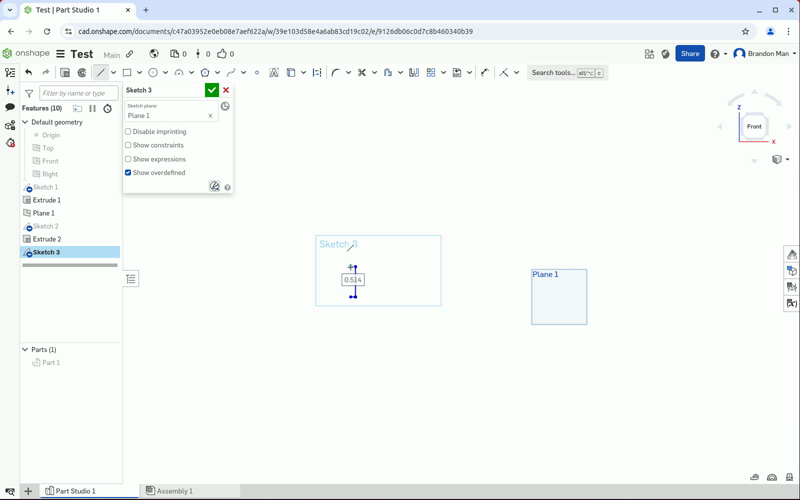
scroll(-6)
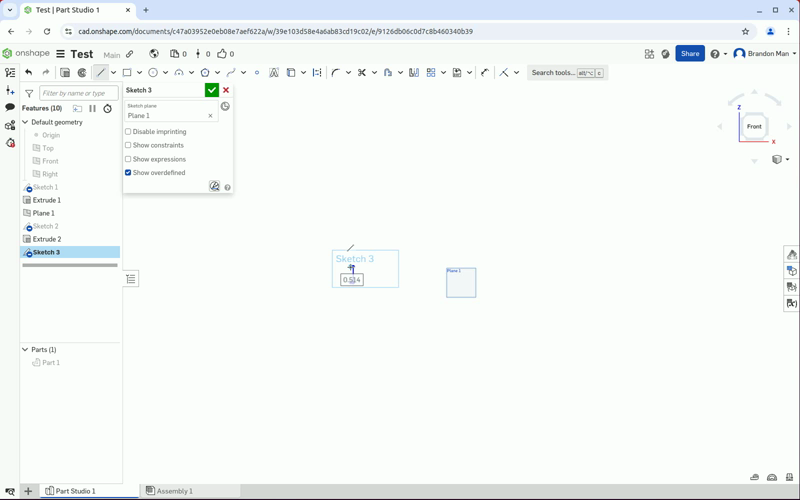
key_up(shift)
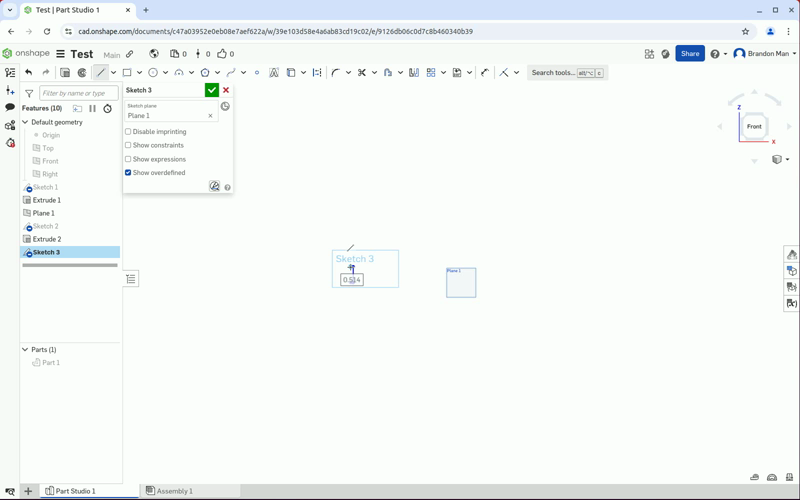
mouse_move(380, 266)
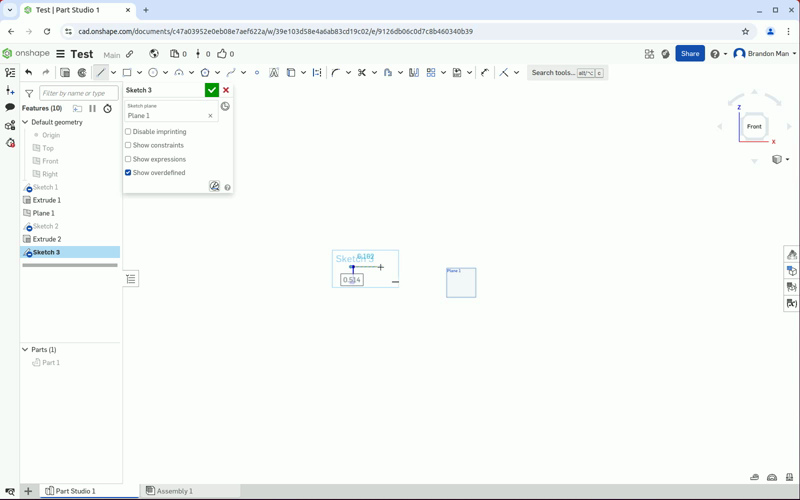
key_down(shift)
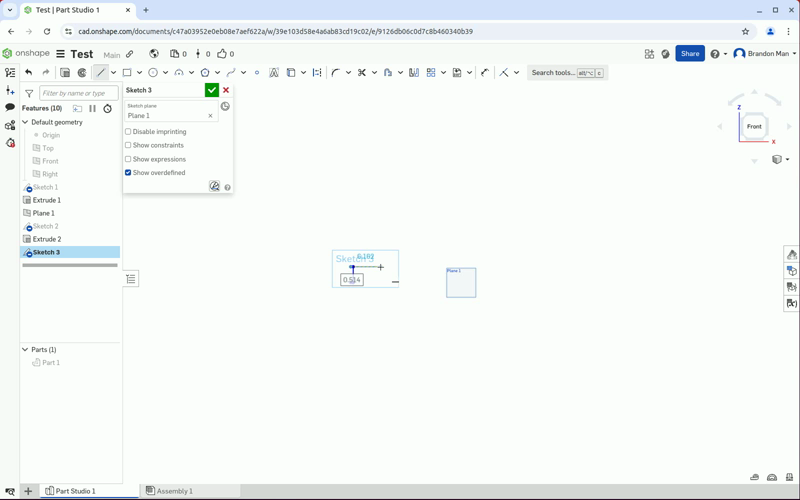
mouse_move(350, 282)
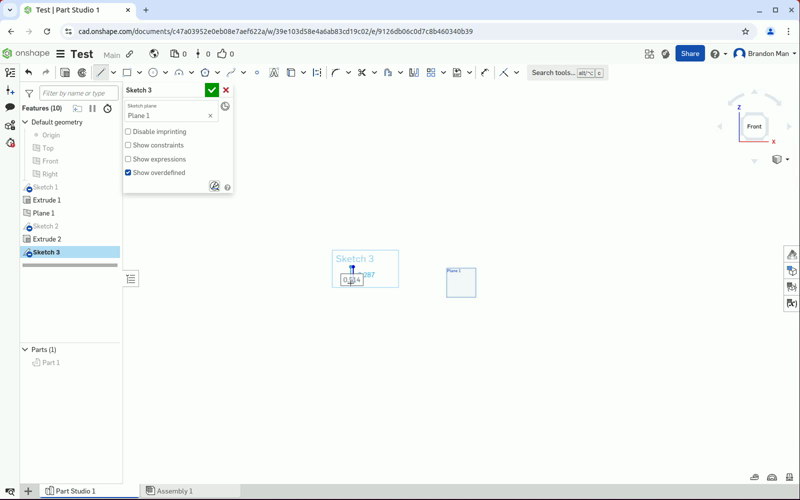
scroll(6)
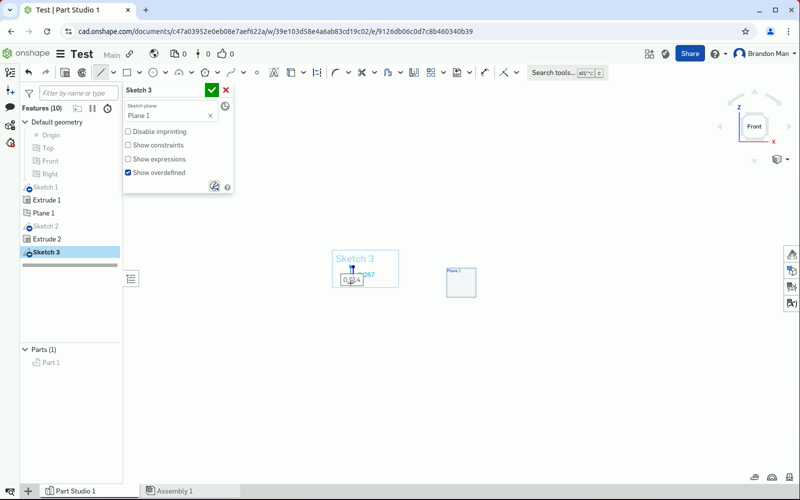
scroll(6)
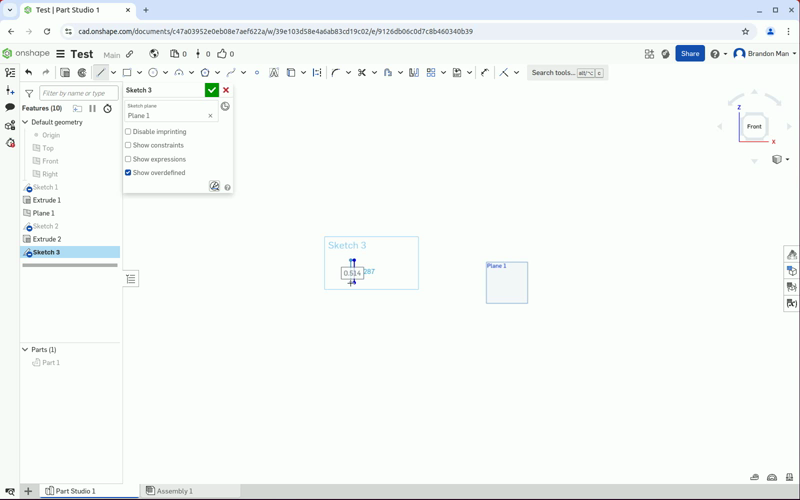
scroll(6)
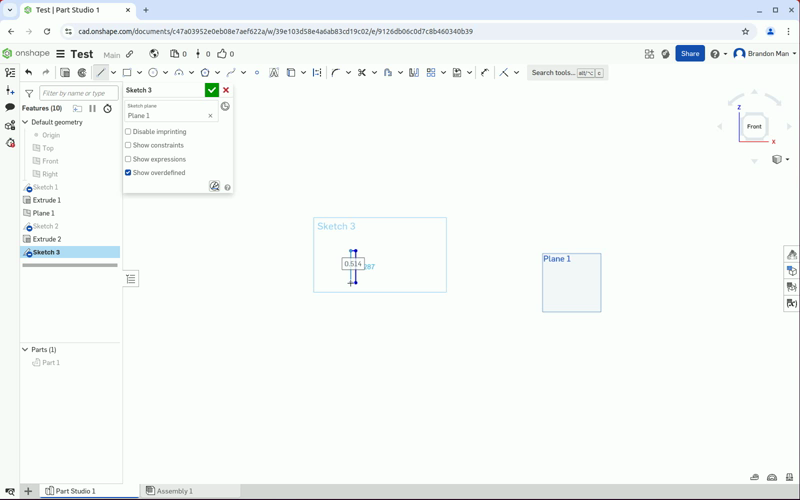
scroll(6)
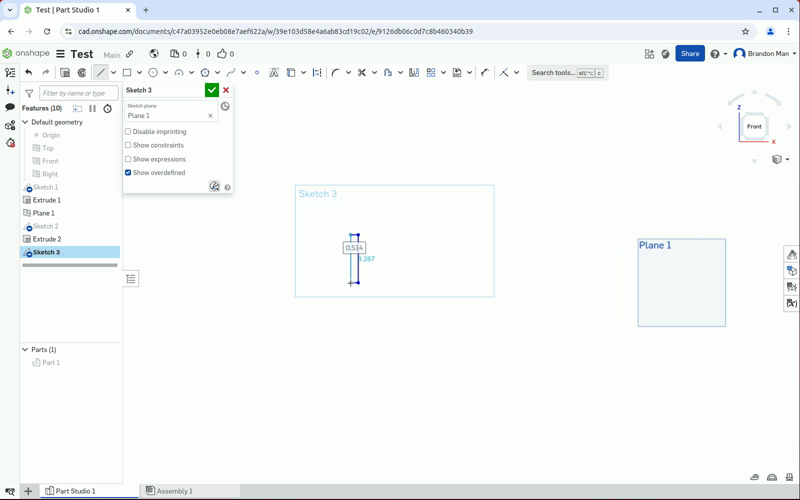
scroll(6)
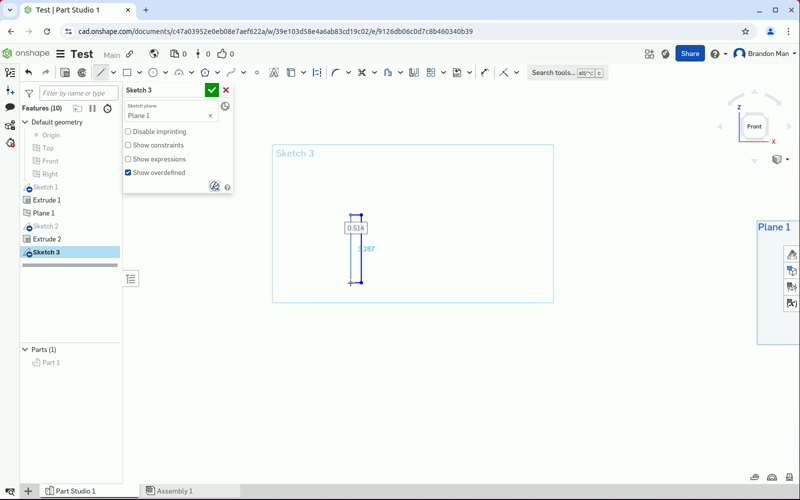
scroll(6)
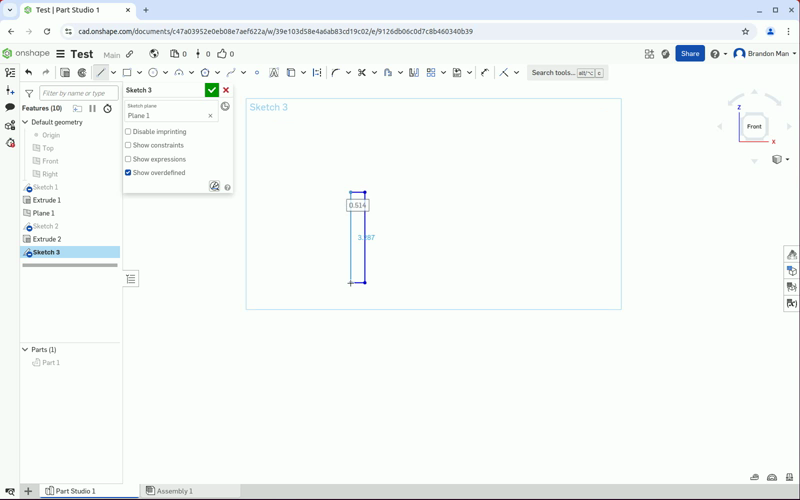
scroll(6)
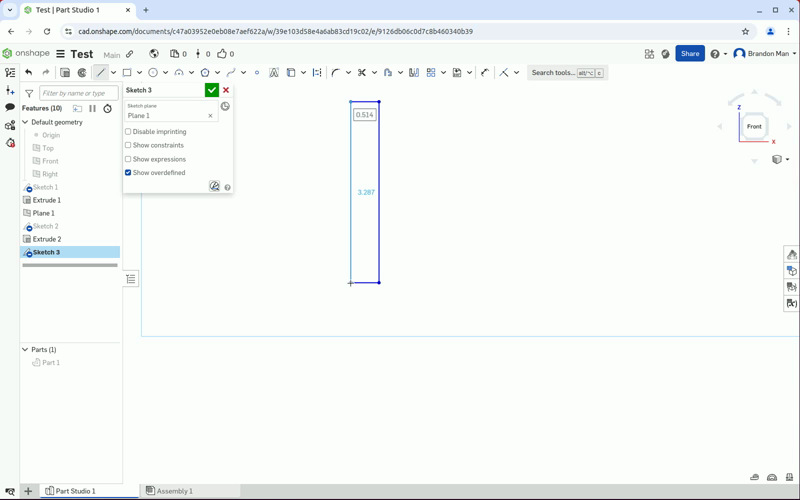
key_up(shift)
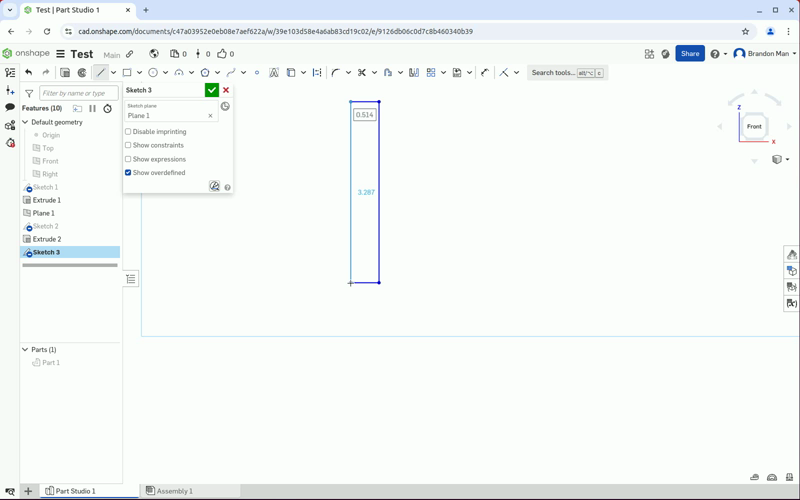
click(350, 282)
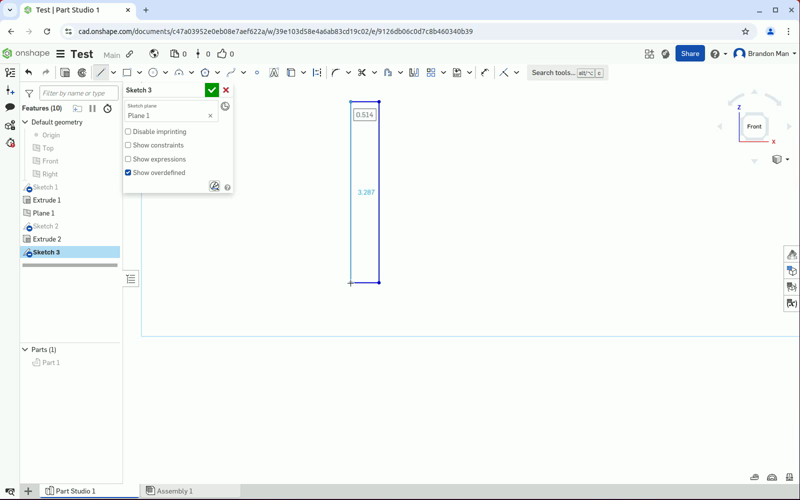
scroll(-6)
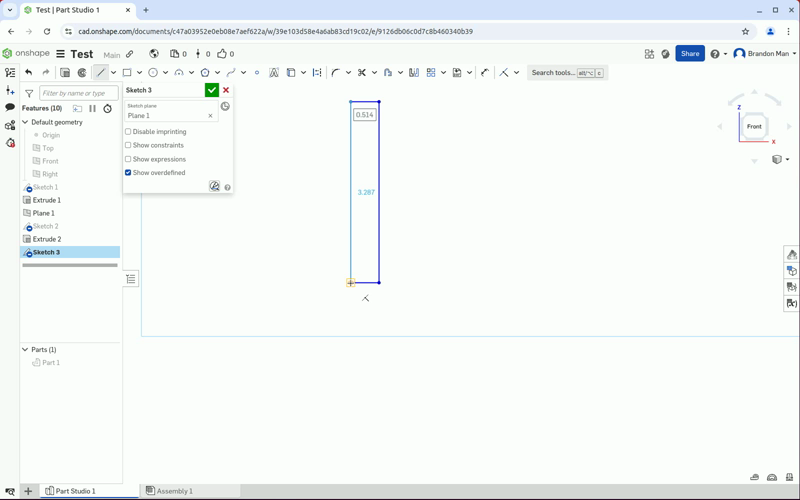
scroll(-6)
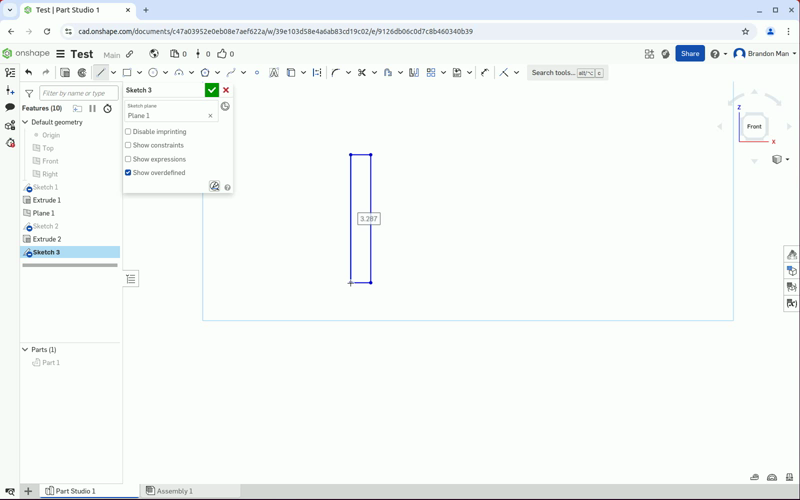
scroll(-6)
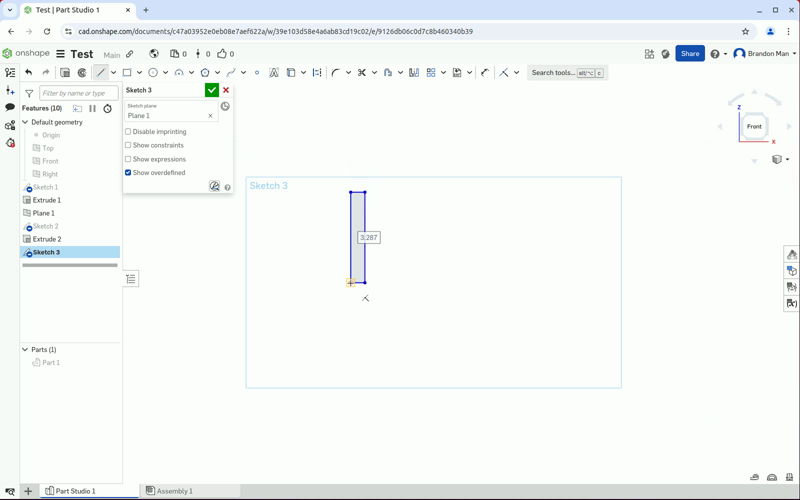
scroll(-6)
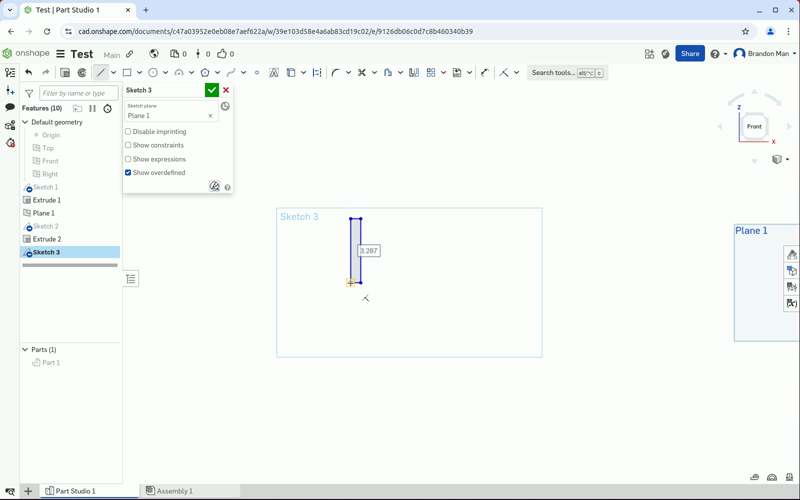
scroll(-6)
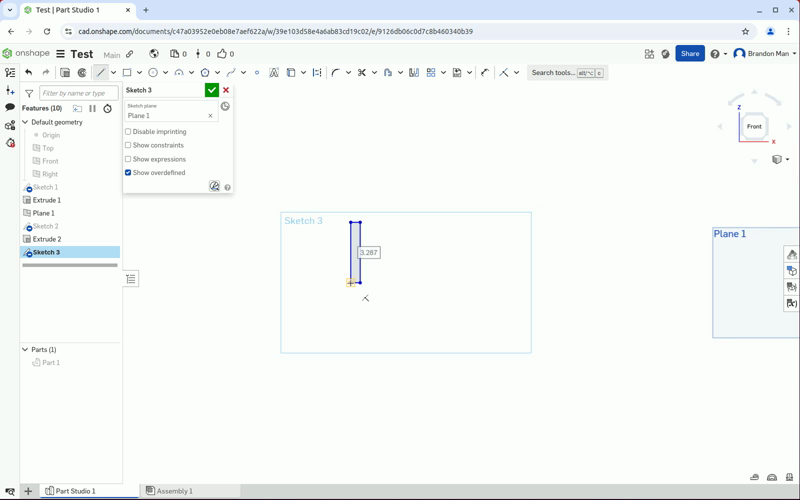
scroll(-6)
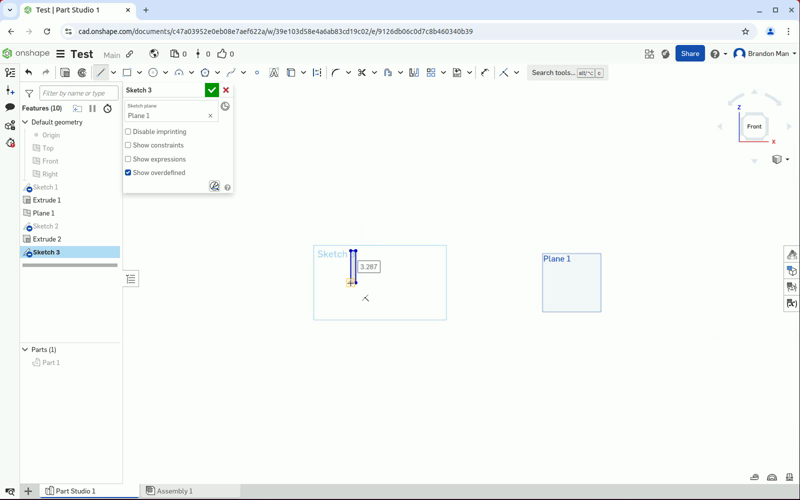
scroll(-6)
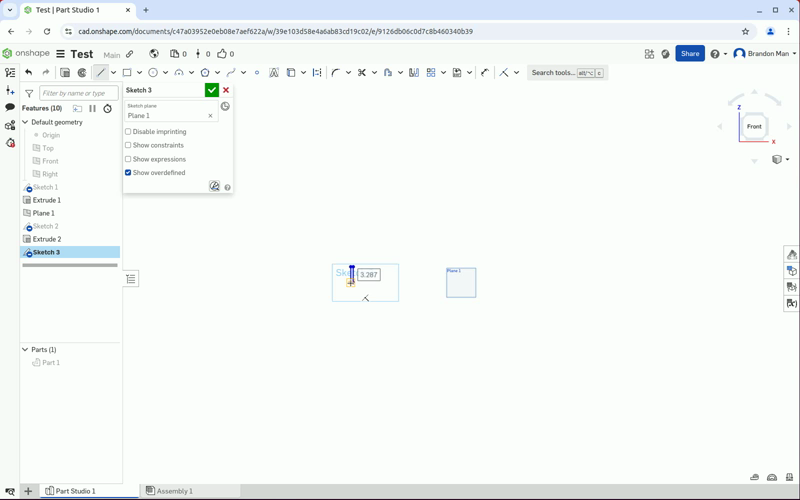
key(esc)
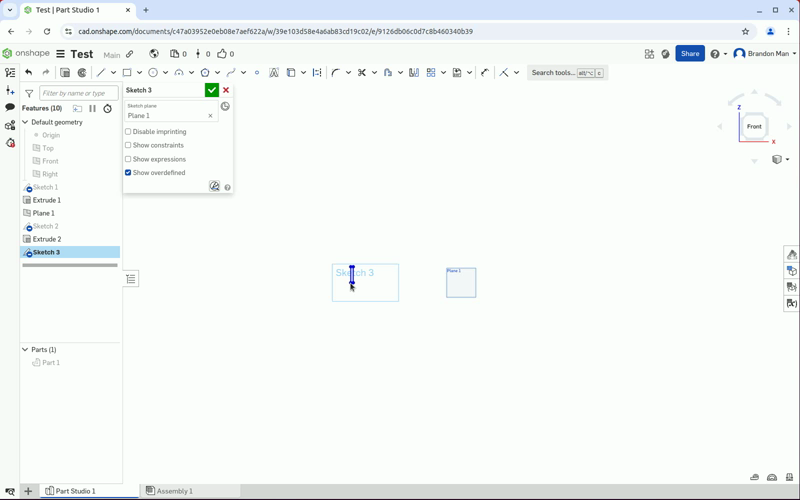
mouse_move(351, 275)
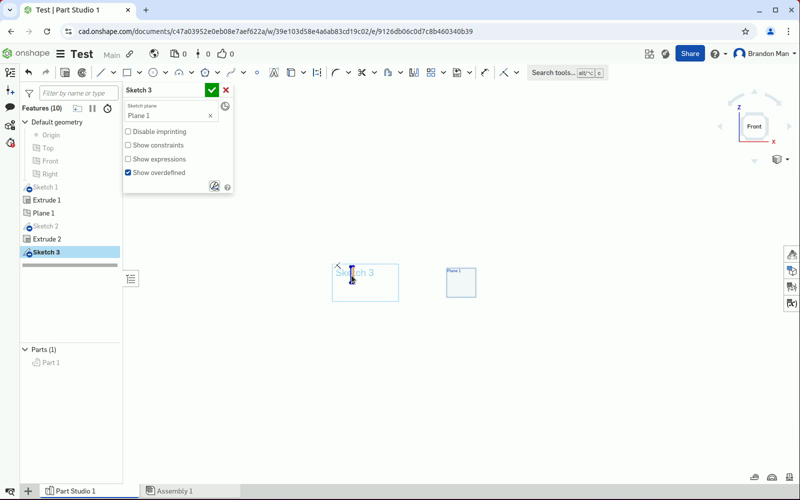
scroll(6)
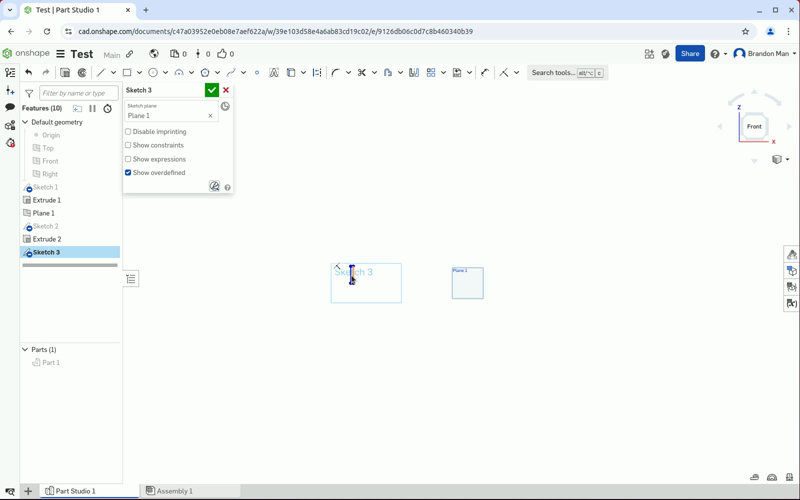
scroll(6)
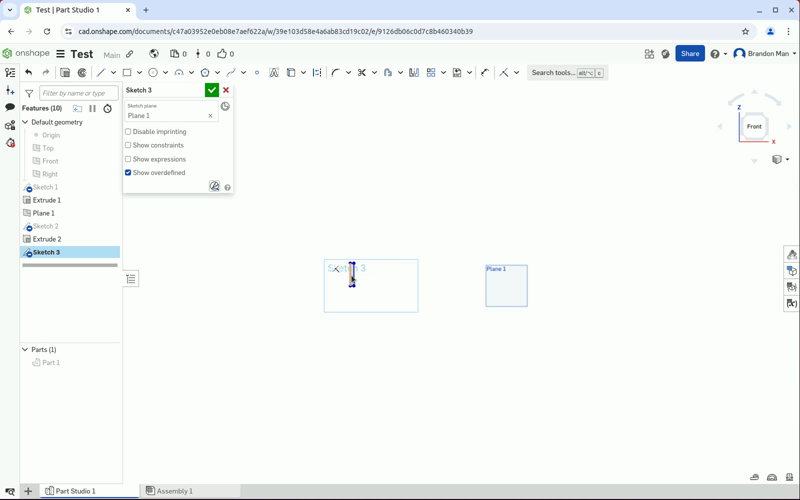
scroll(6)
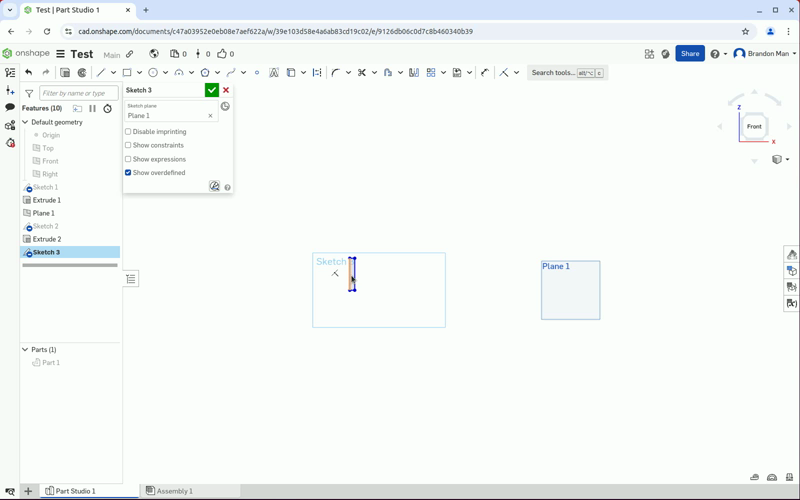
scroll(6)
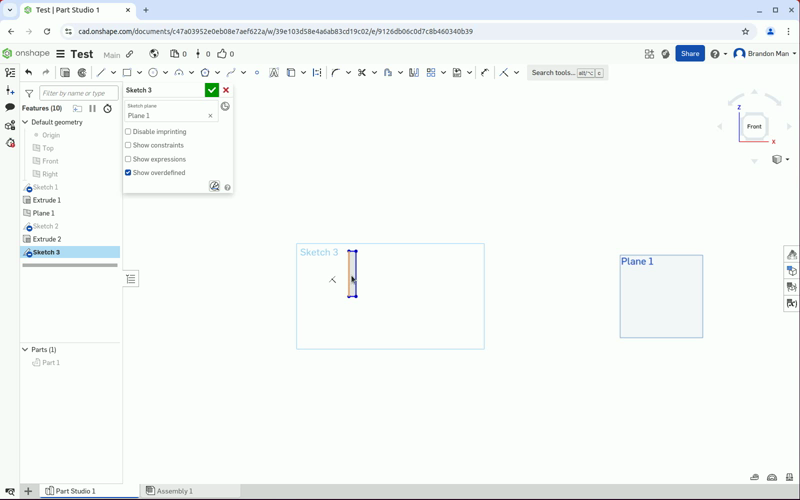
scroll(6)
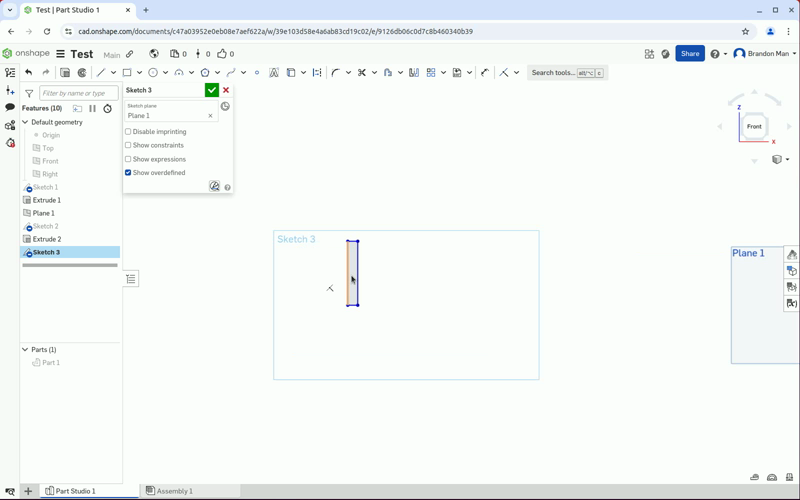
scroll(6)
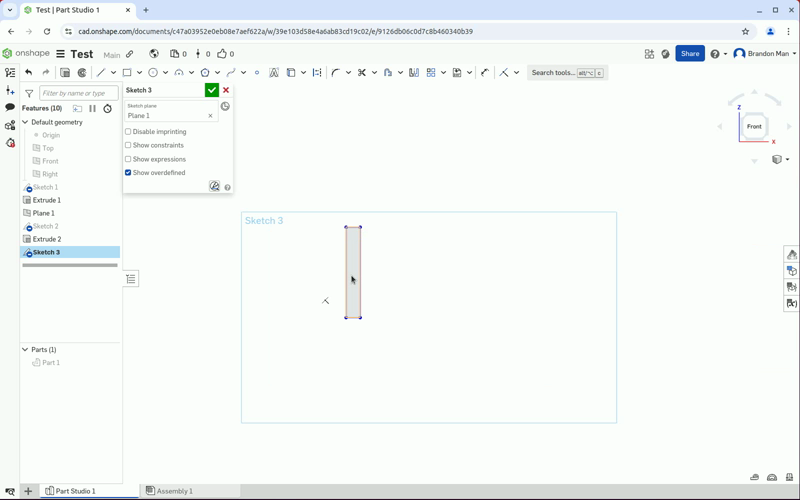
scroll(6)
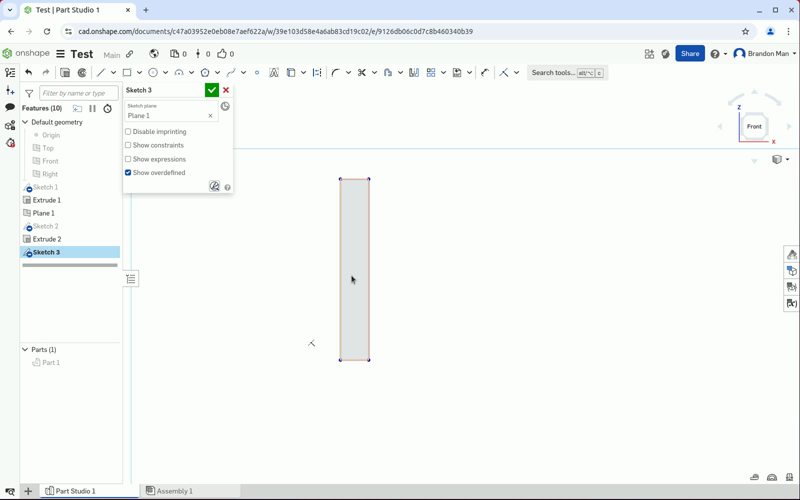
click(351, 275)
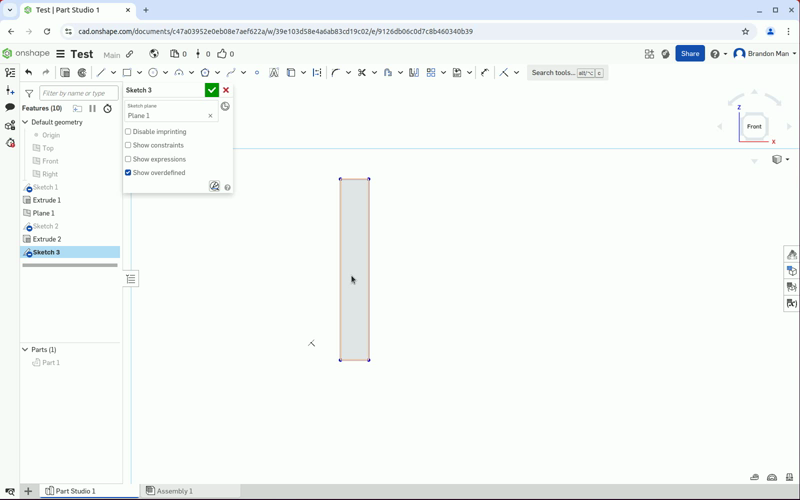
scroll(-6)
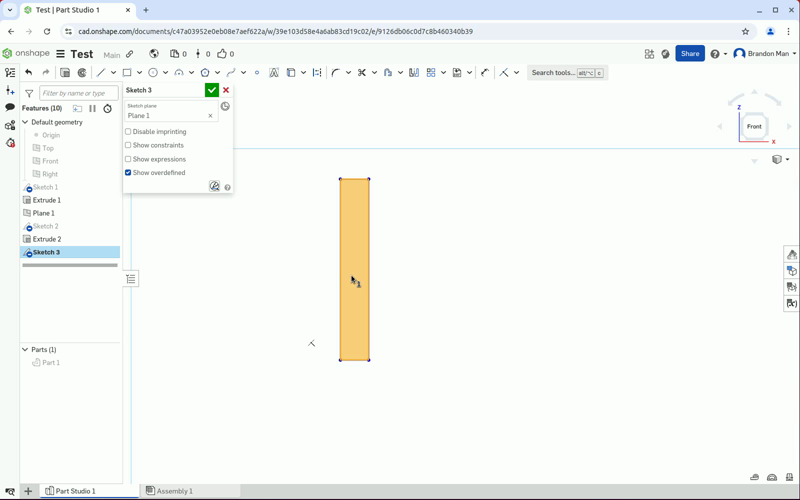
scroll(-6)
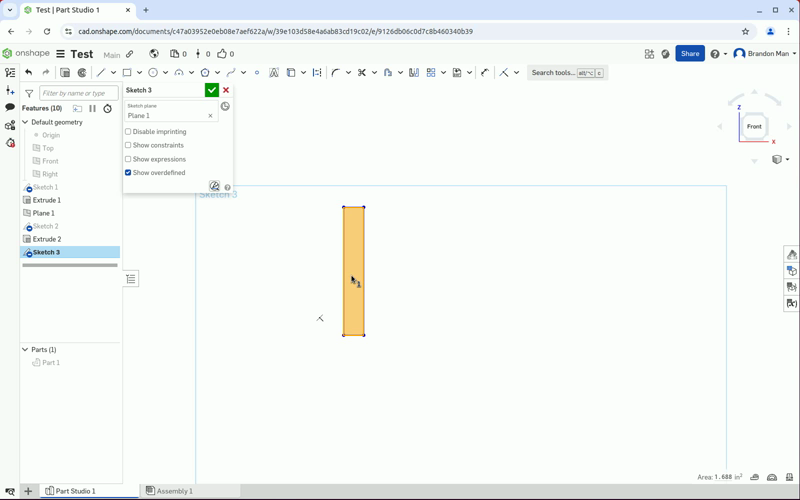
scroll(-6)
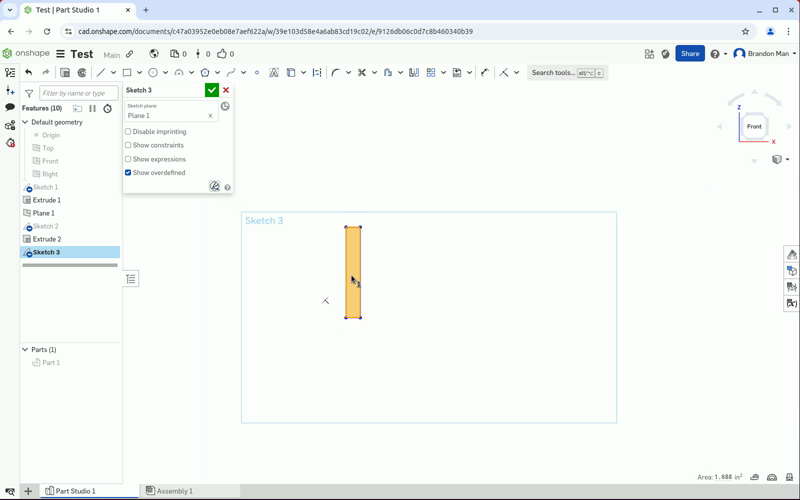
scroll(-6)
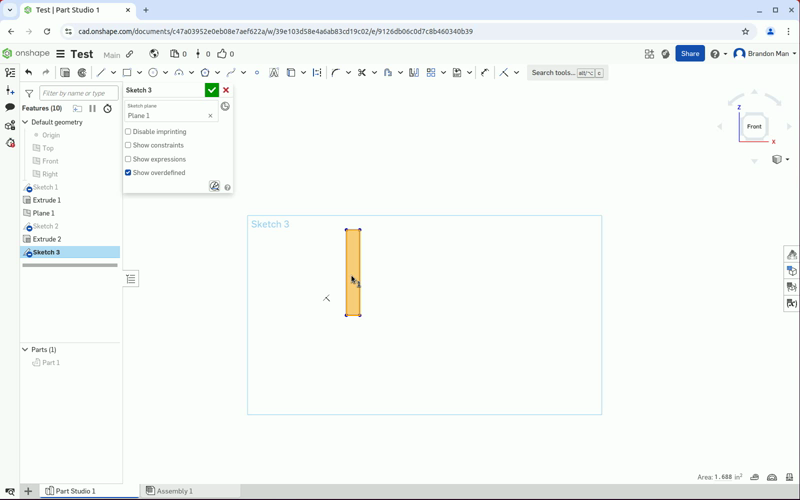
scroll(-6)
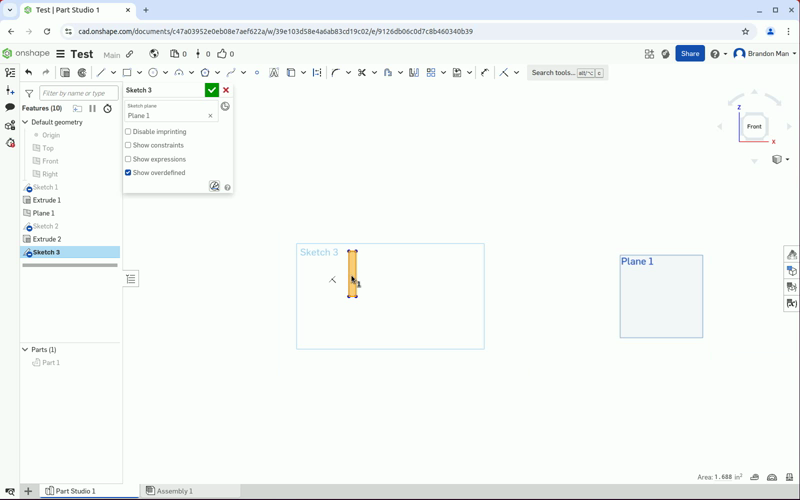
scroll(-6)
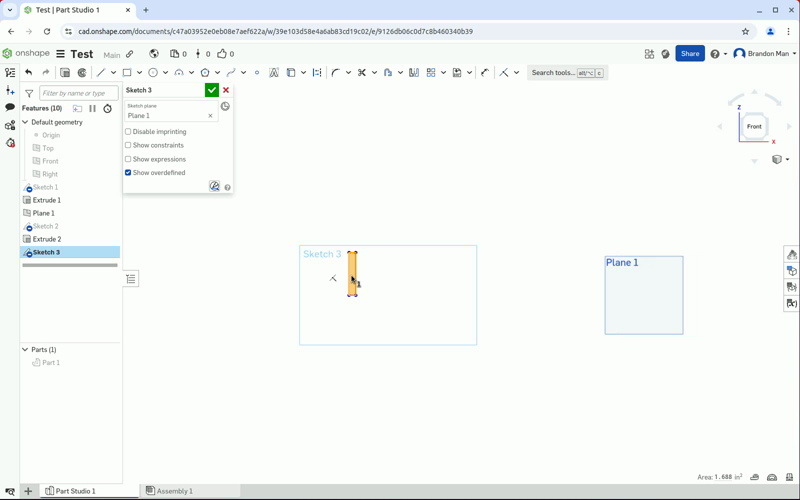
scroll(-6)
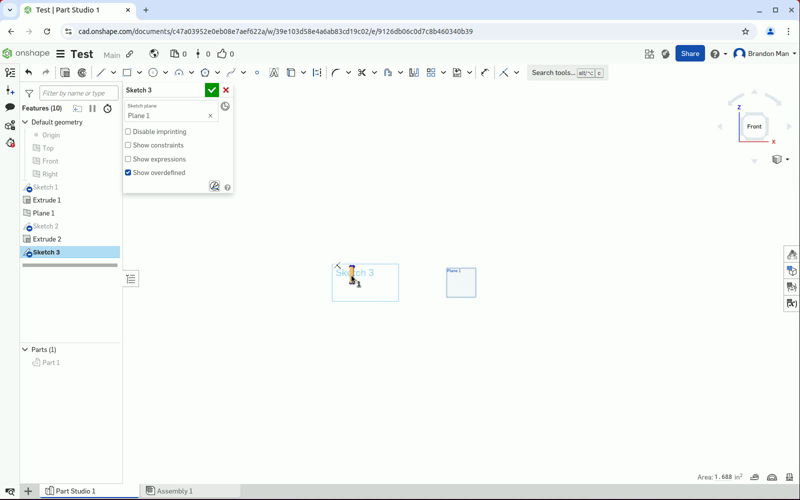
mouse_move(73, 352)
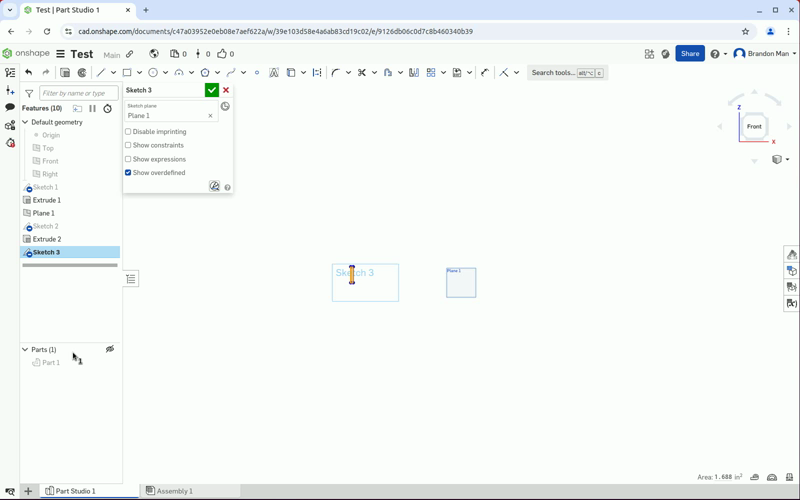
key(shift+y)
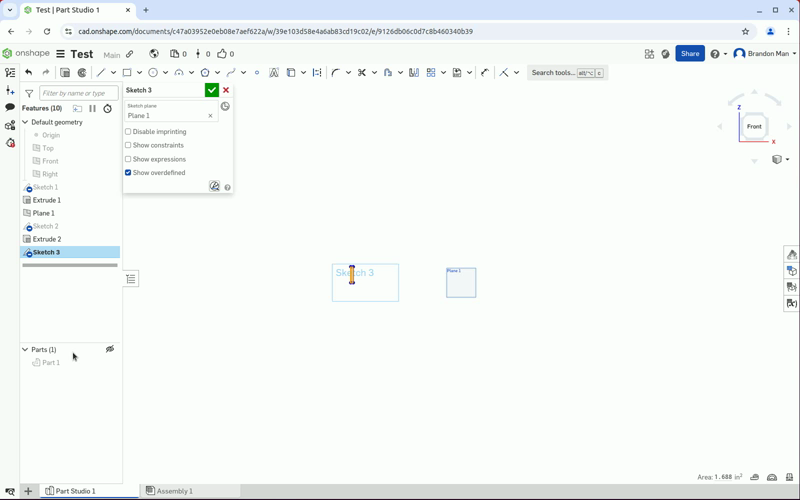
key(shift+e)
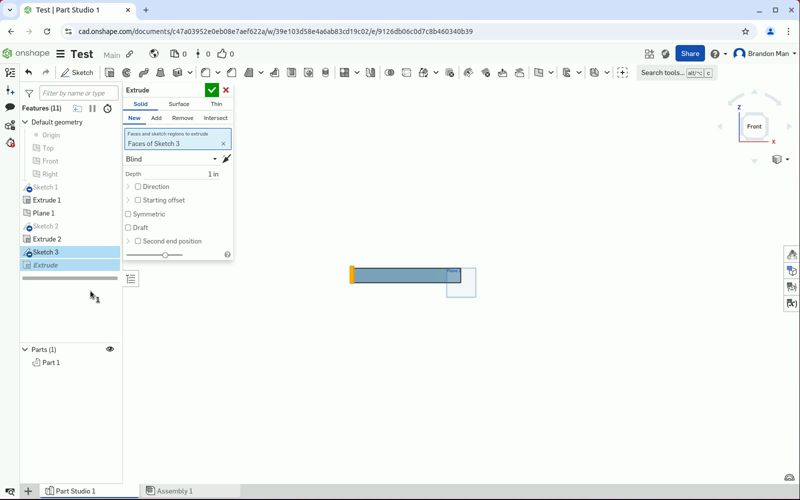
mouse_move(143, 106)
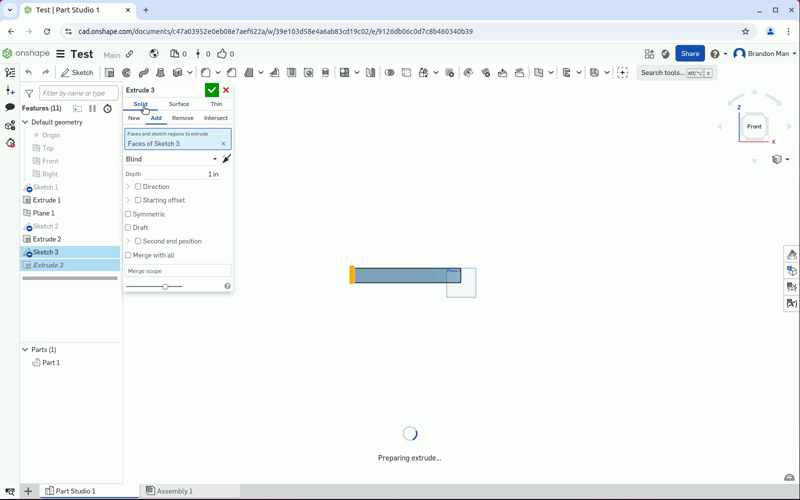
click(143, 106)
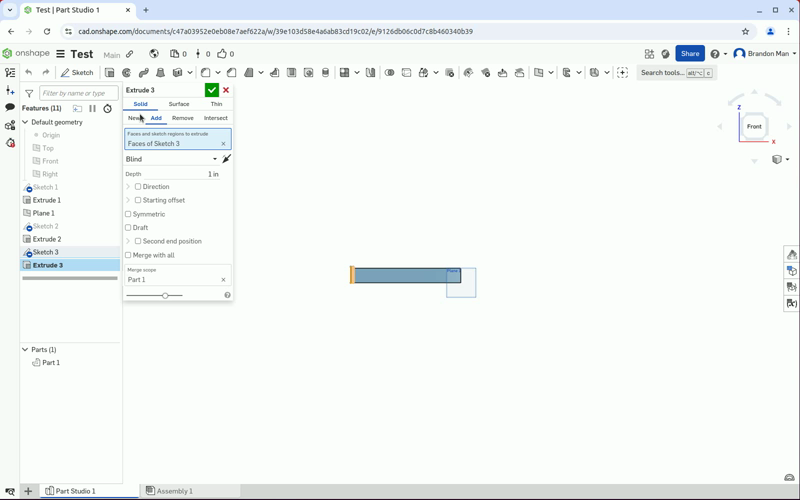
mouse_move(137, 120)
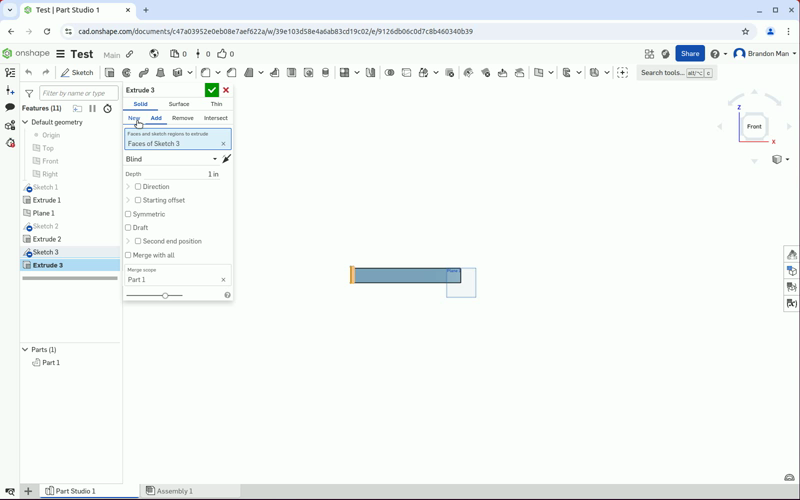
click(137, 120)
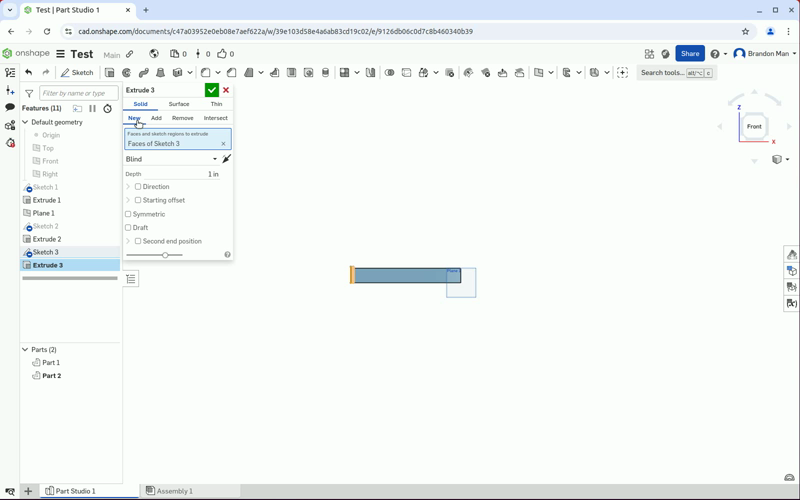
key(tab, 4)
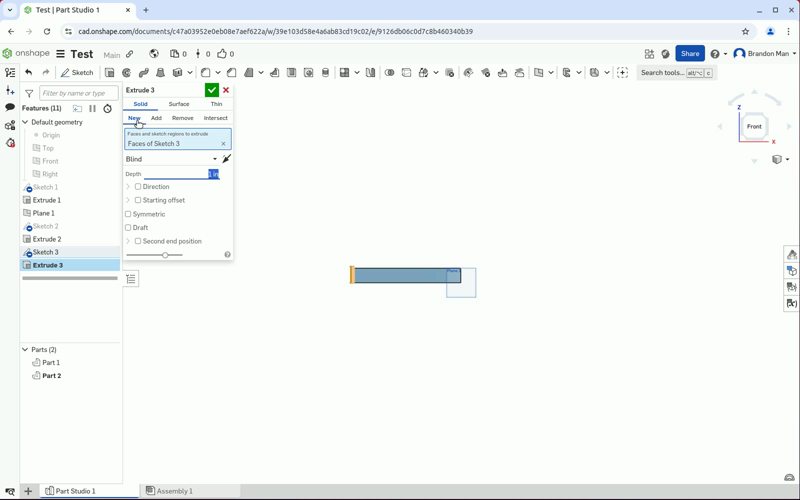
text(-0.481)
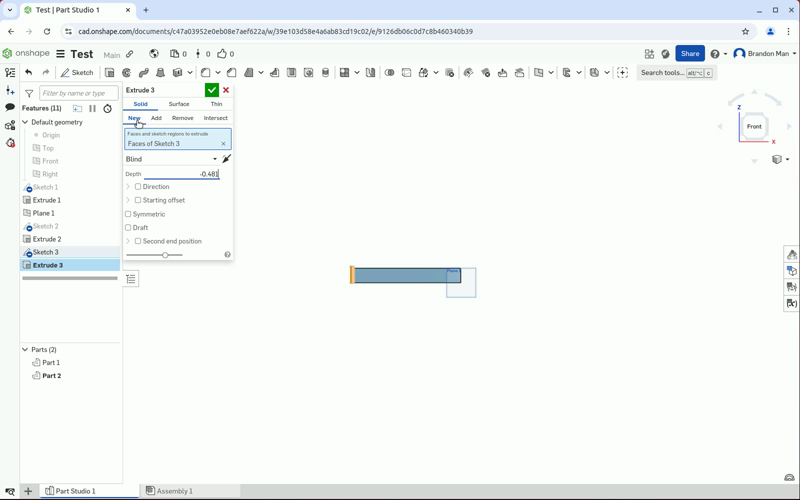
key(enter)
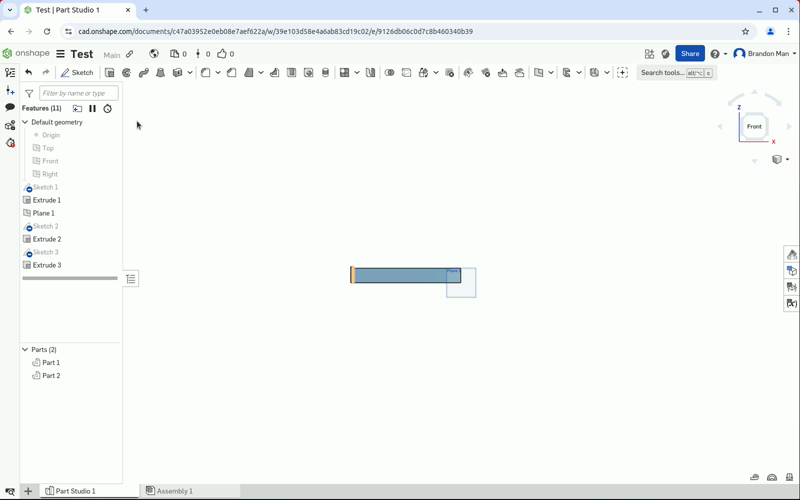
key(shift+h)
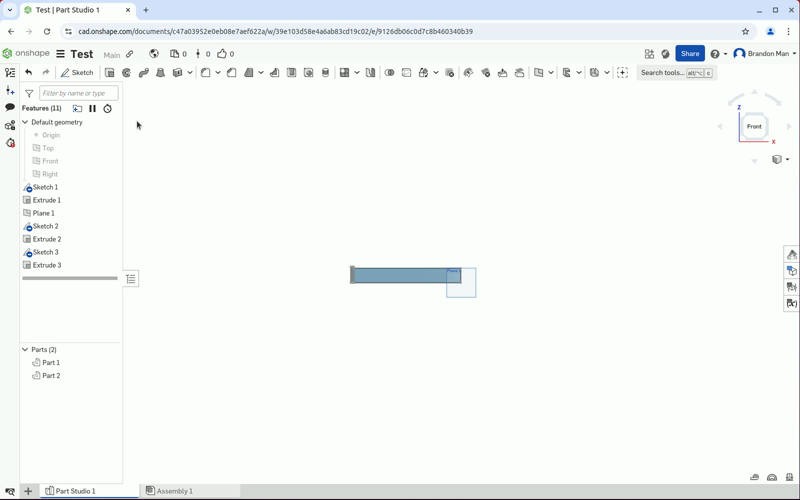
key(shift+h)
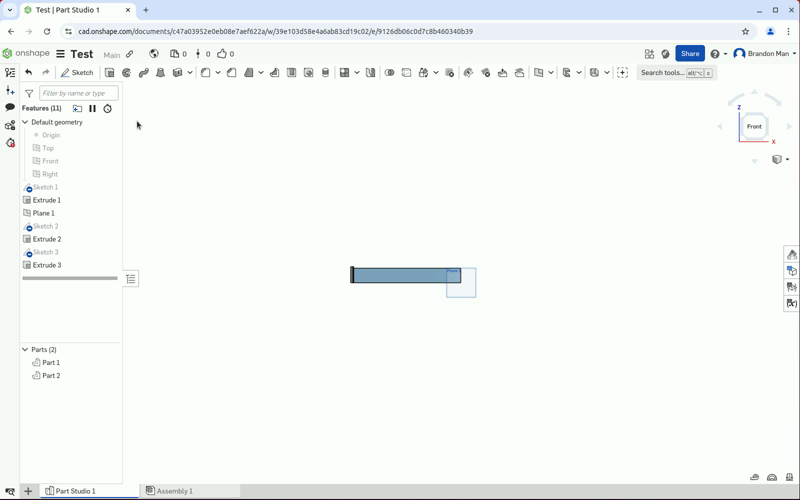
mouse_move(73, 189)
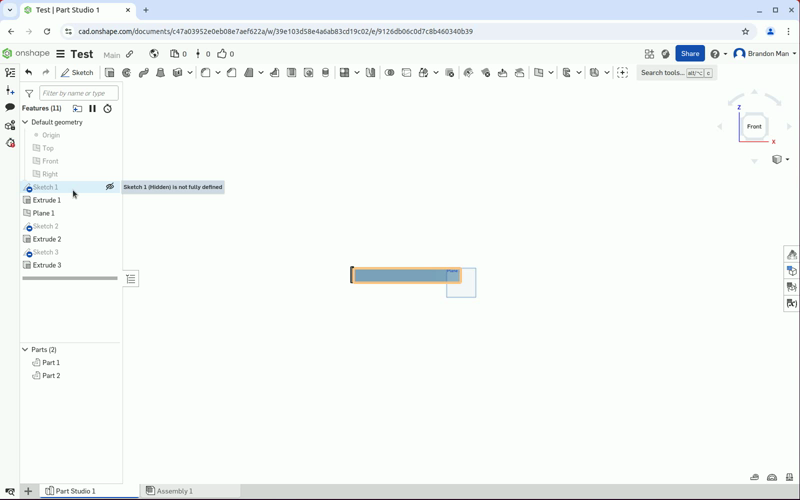
click(73, 189)
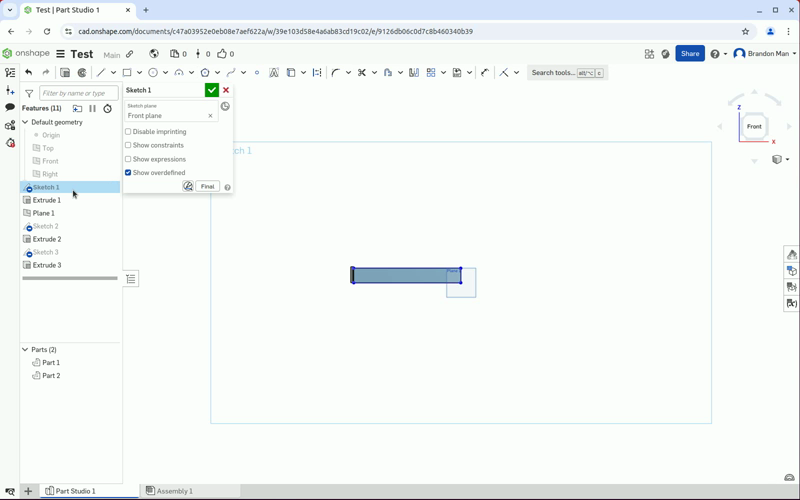
mouse_move(229, 92)
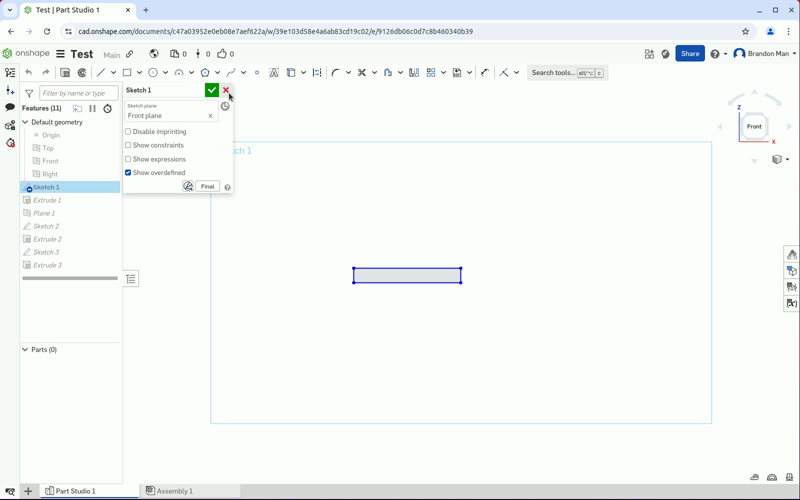
click(229, 92)
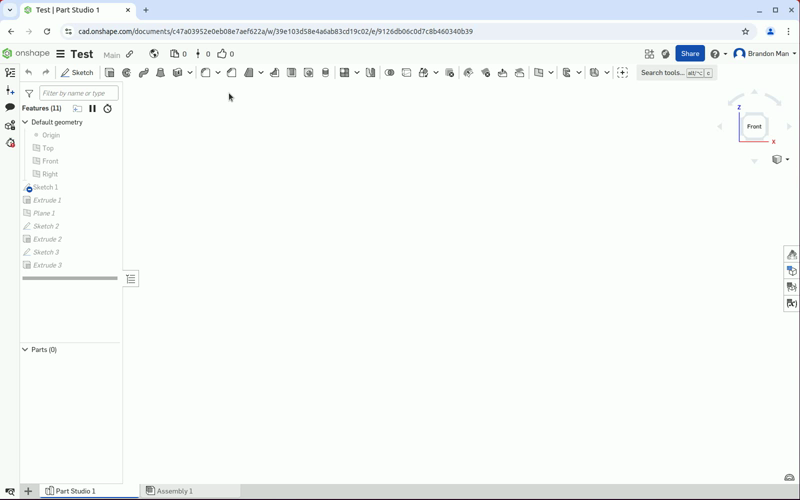
key(shift+s)
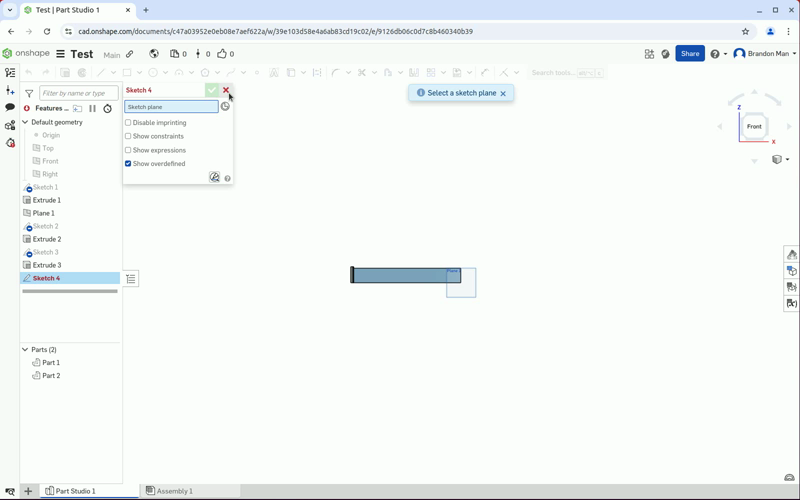
mouse_move(73, 215)
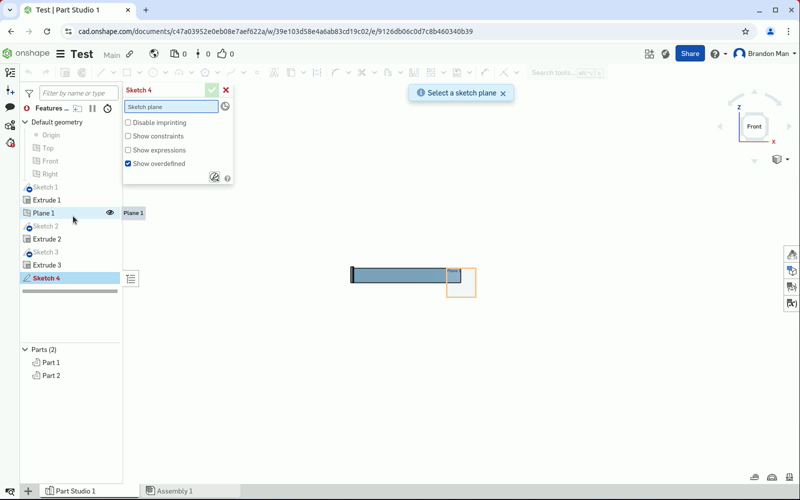
click(73, 215)
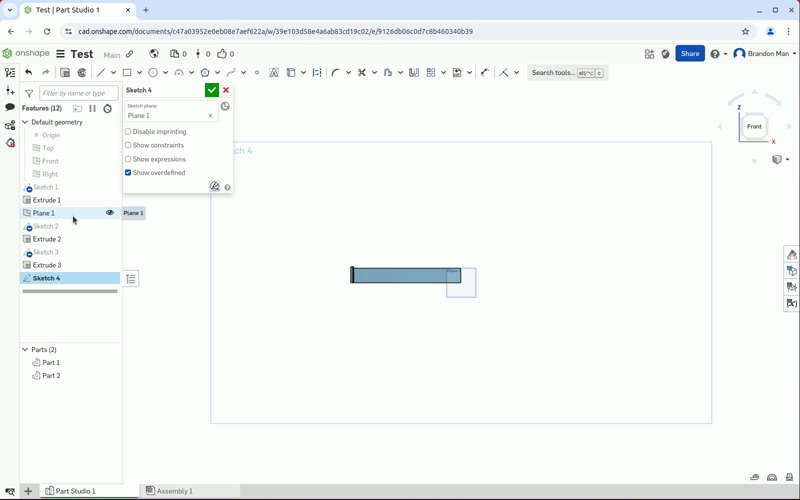
mouse_move(73, 352)
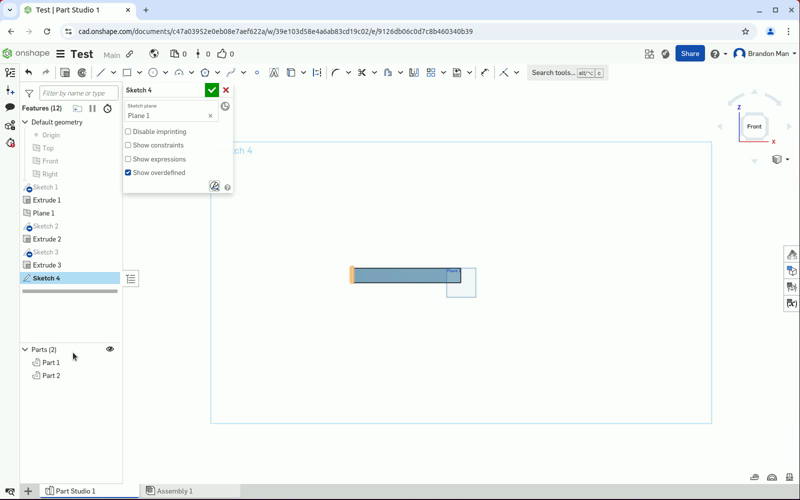
key(y)
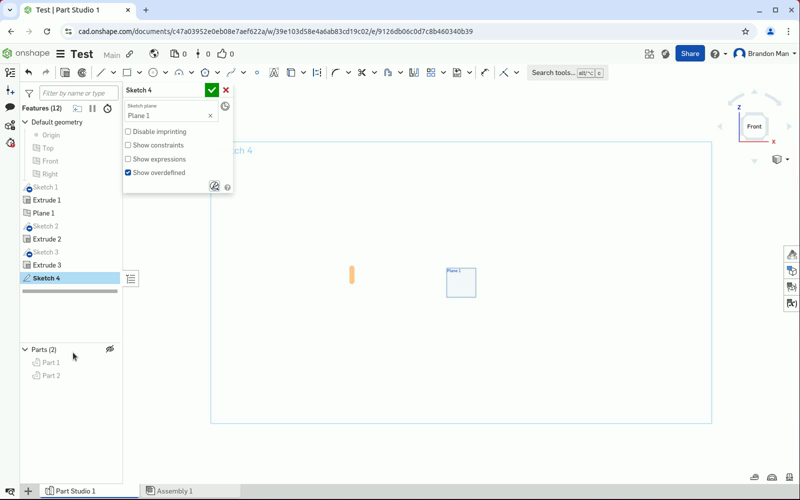
key(l)
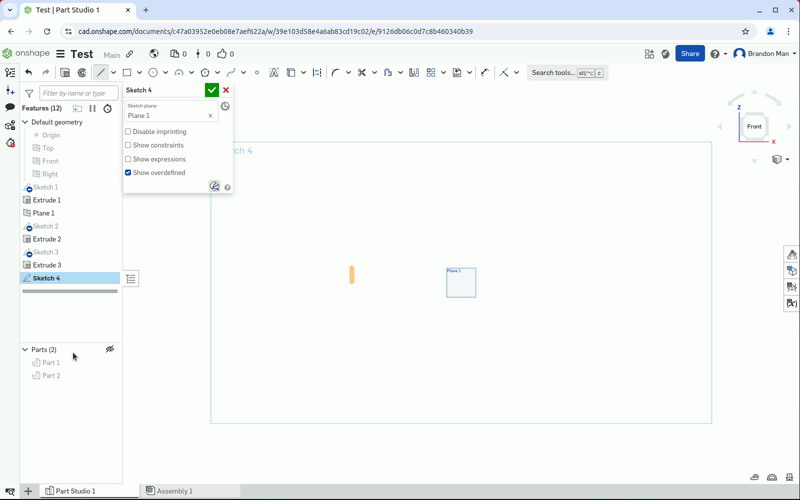
key_down(shift)
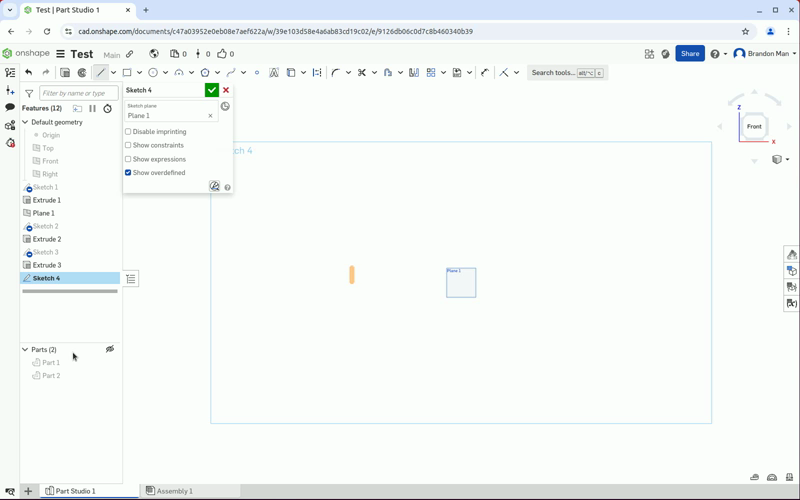
mouse_move(350, 282)
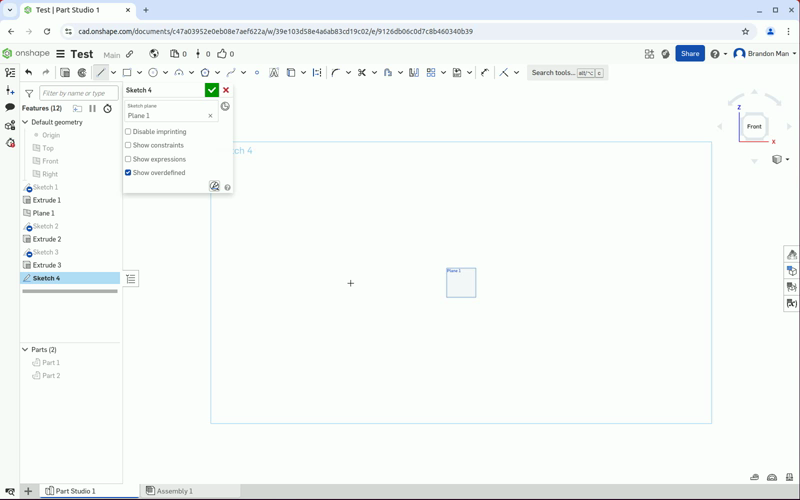
click(350, 282)
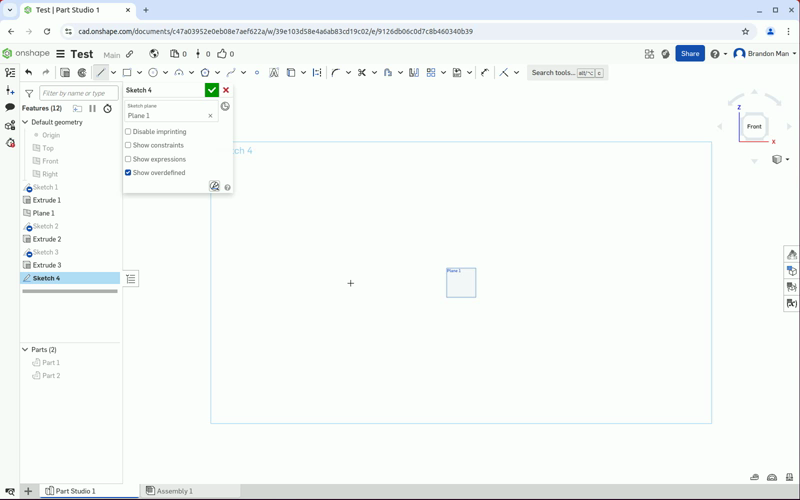
key_up(shift)
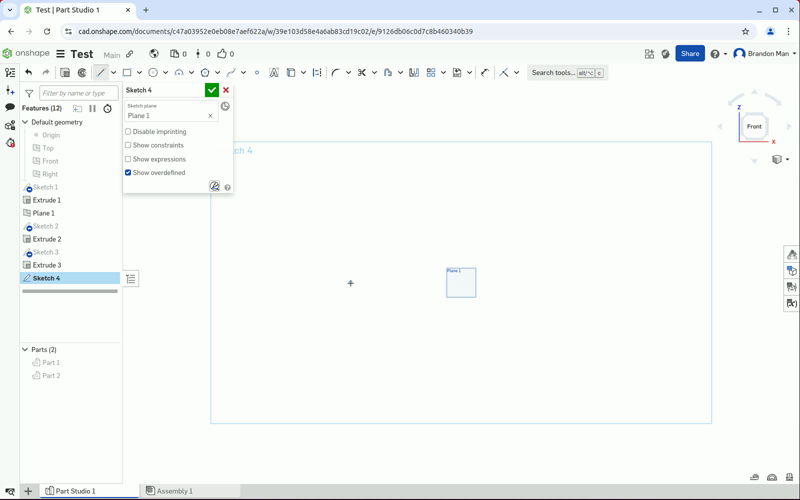
key_down(shift)
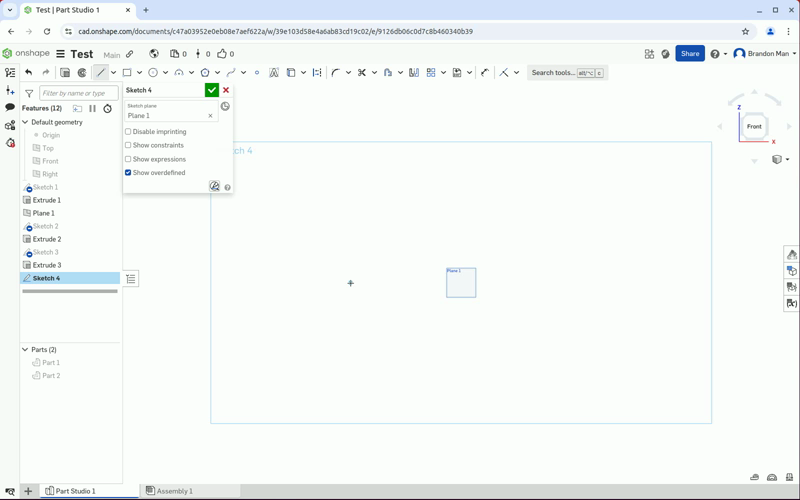
mouse_move(380, 282)
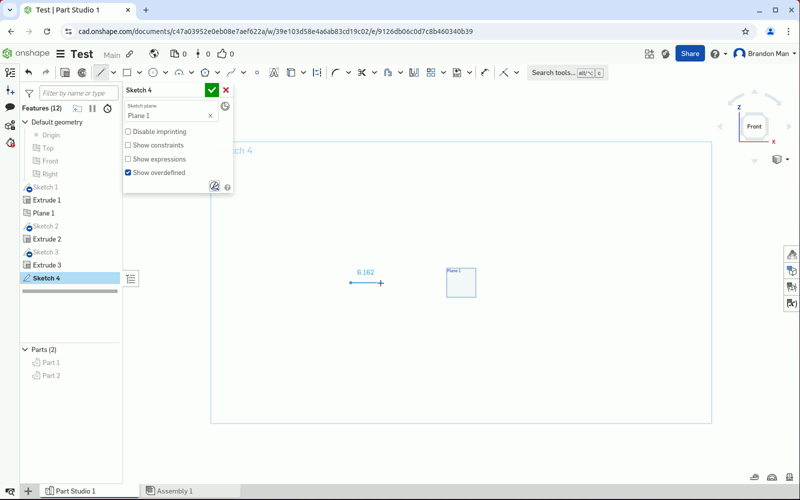
mouse_move(353, 282)
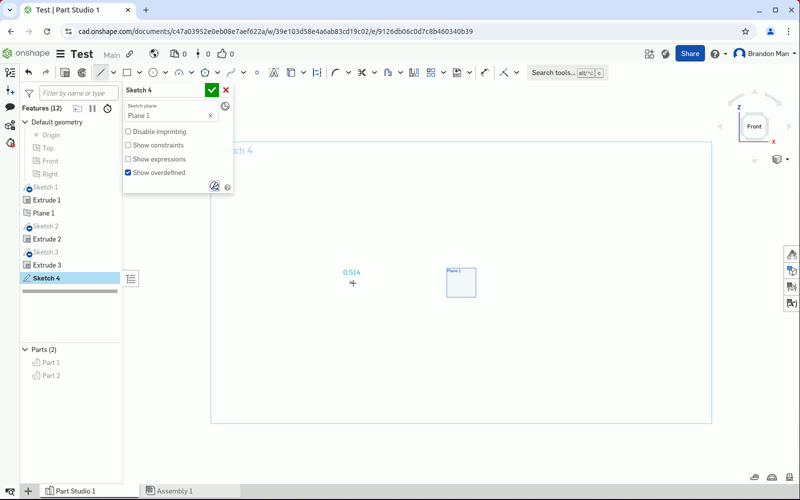
scroll(6)
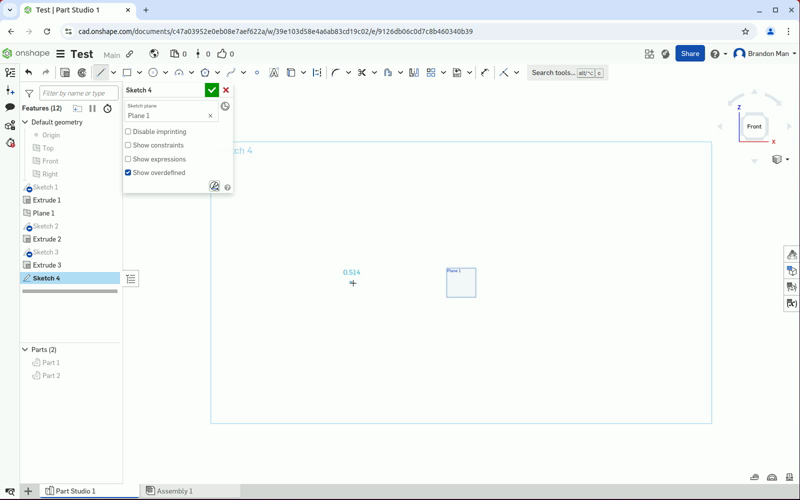
scroll(6)
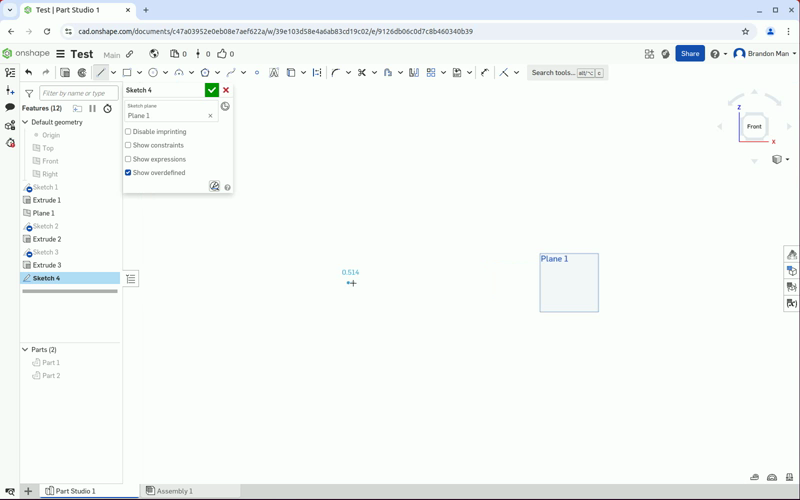
scroll(6)
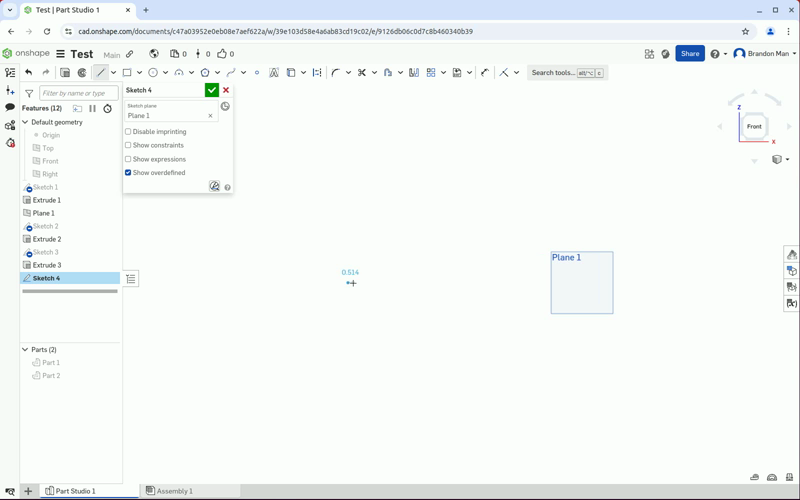
scroll(6)
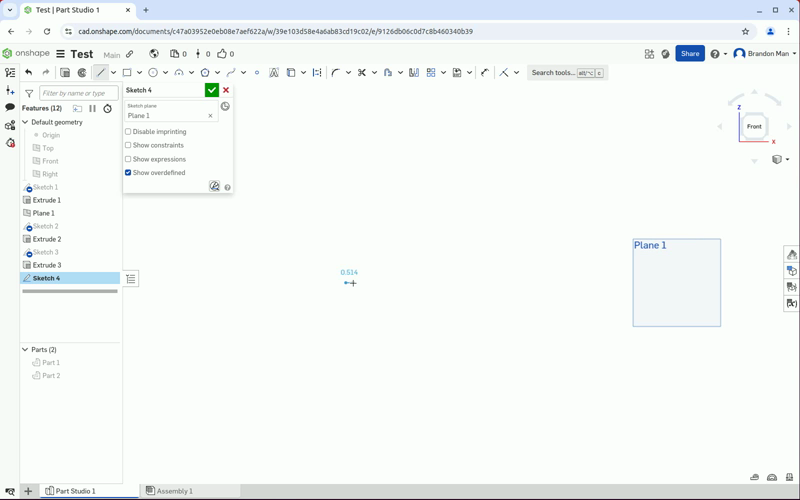
scroll(6)
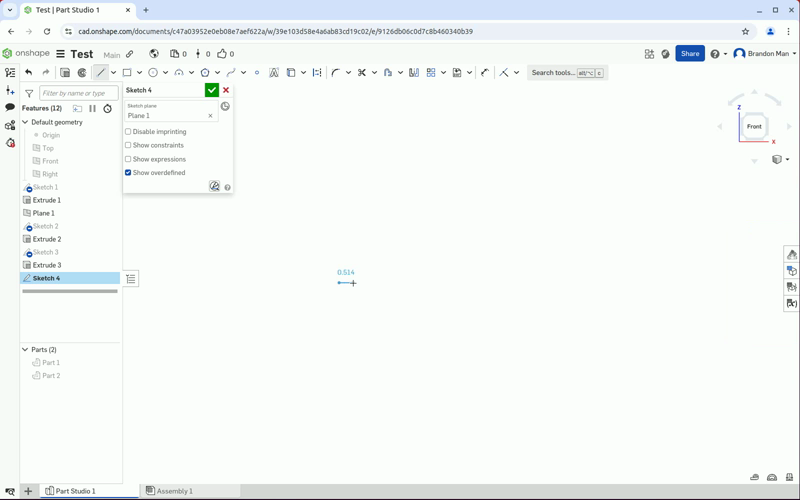
scroll(6)
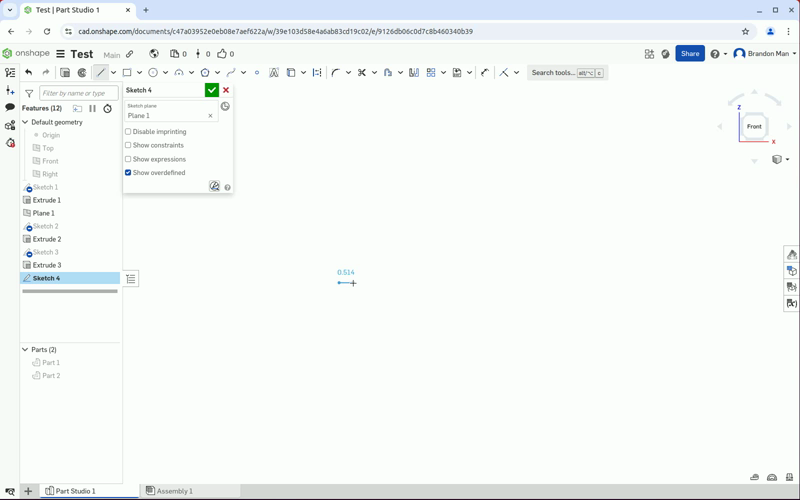
scroll(6)
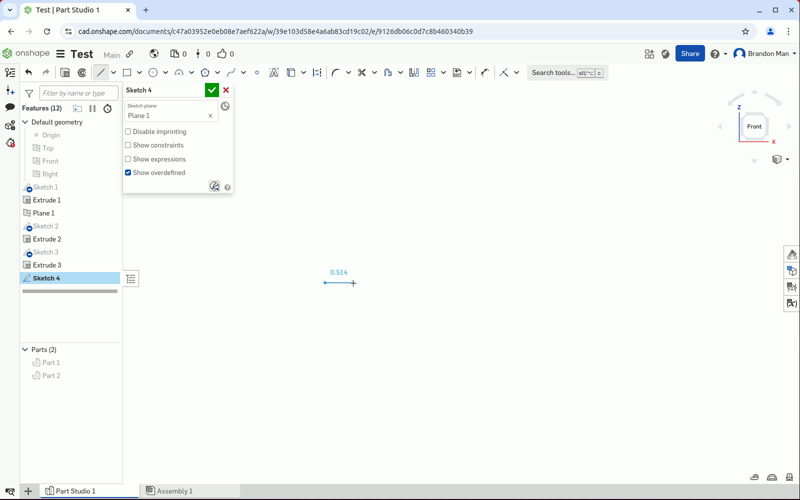
click(353, 282)
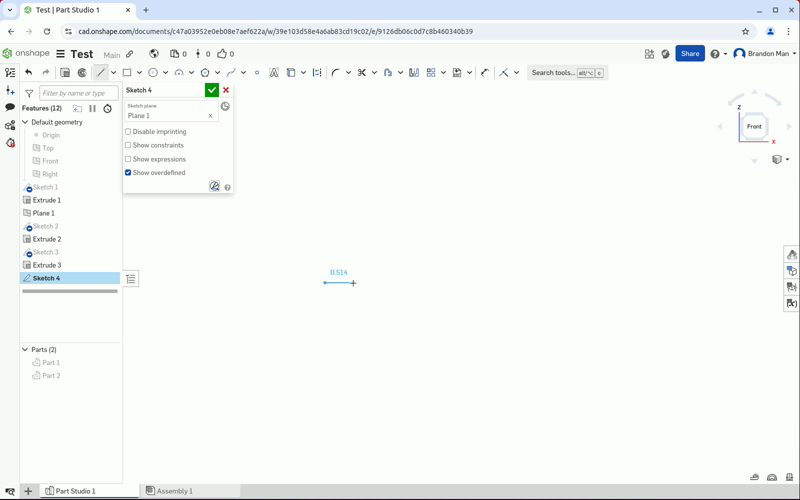
scroll(-6)
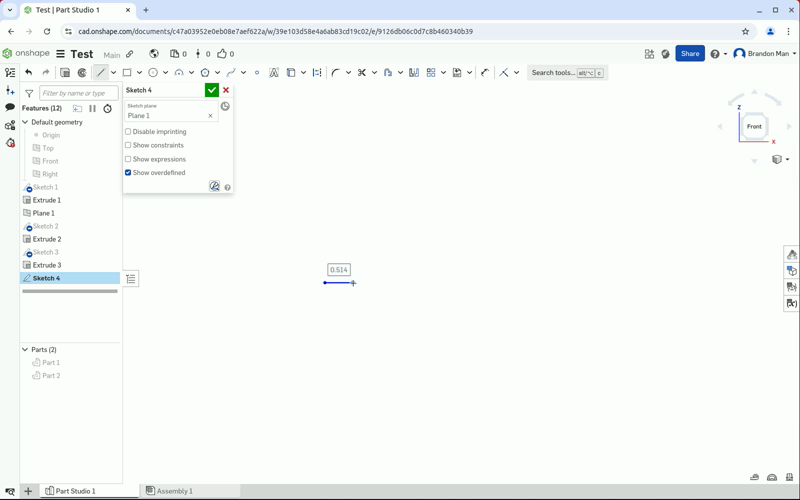
scroll(-6)
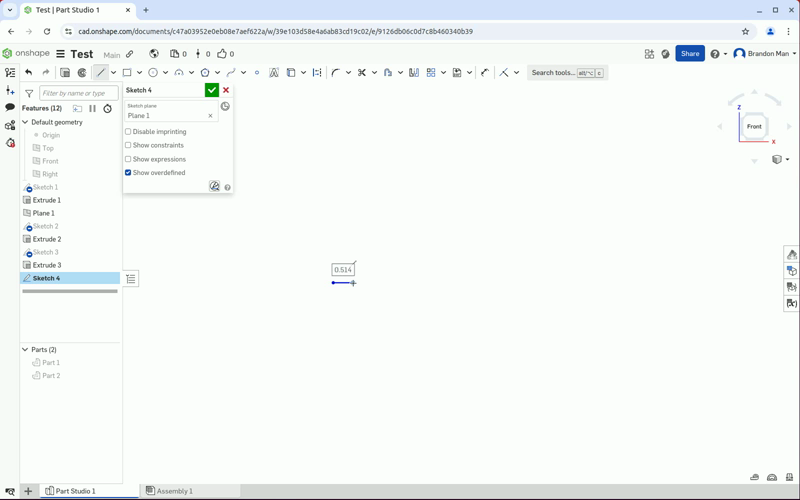
scroll(-6)
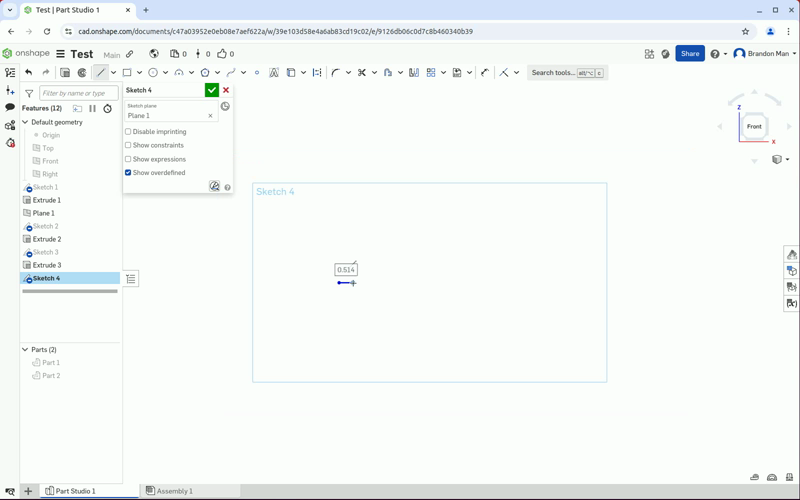
scroll(-6)
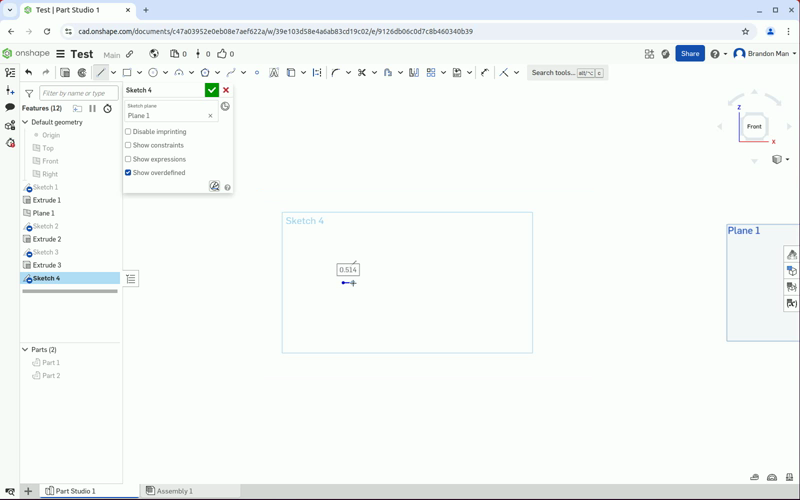
scroll(-6)
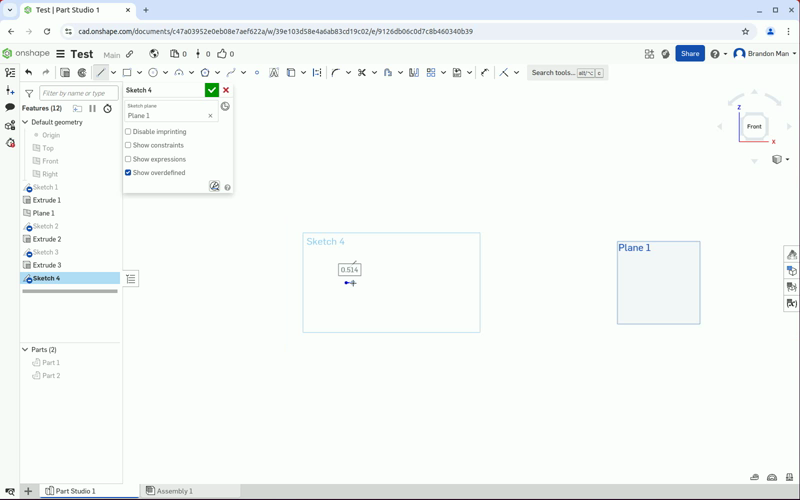
scroll(-6)
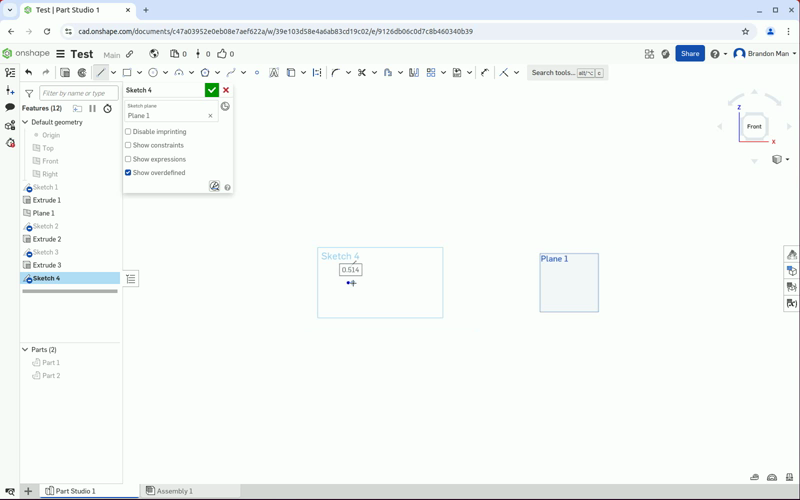
scroll(-6)
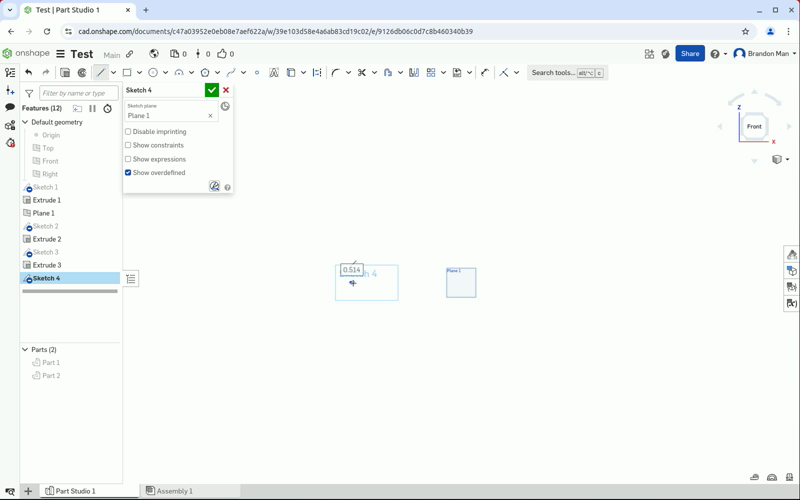
key_up(shift)
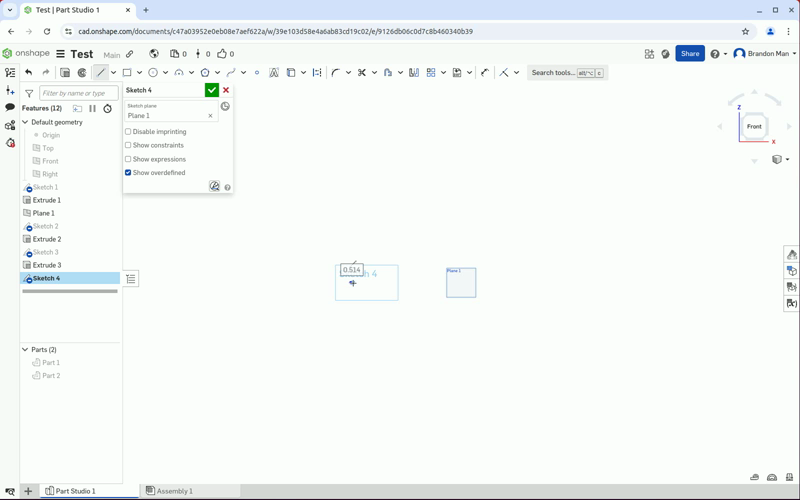
key_down(shift)
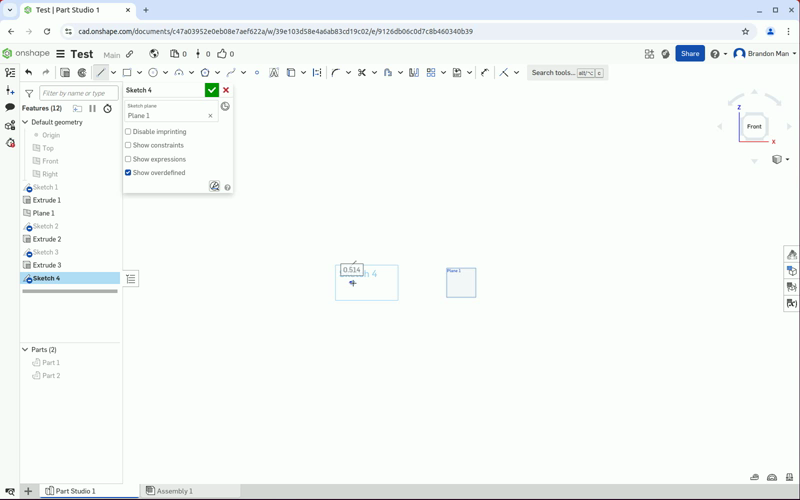
mouse_move(383, 282)
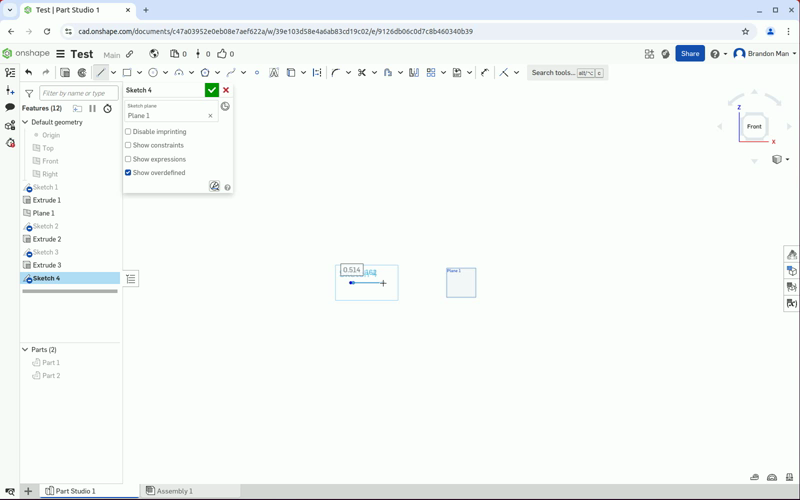
mouse_move(353, 266)
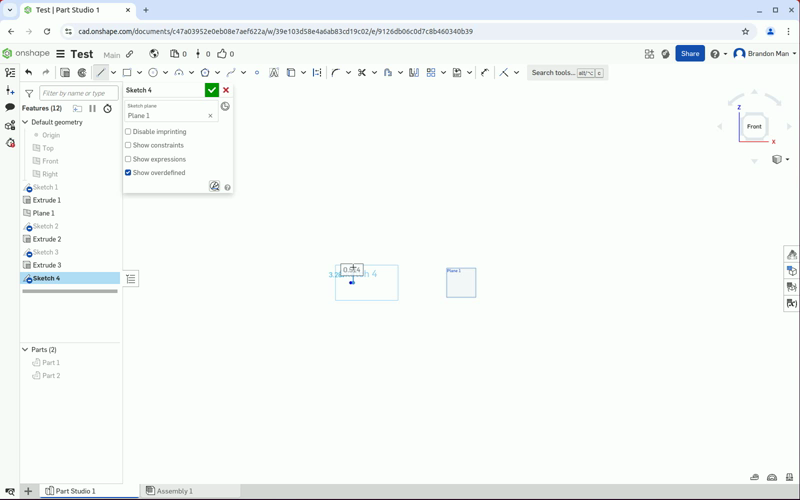
click(353, 266)
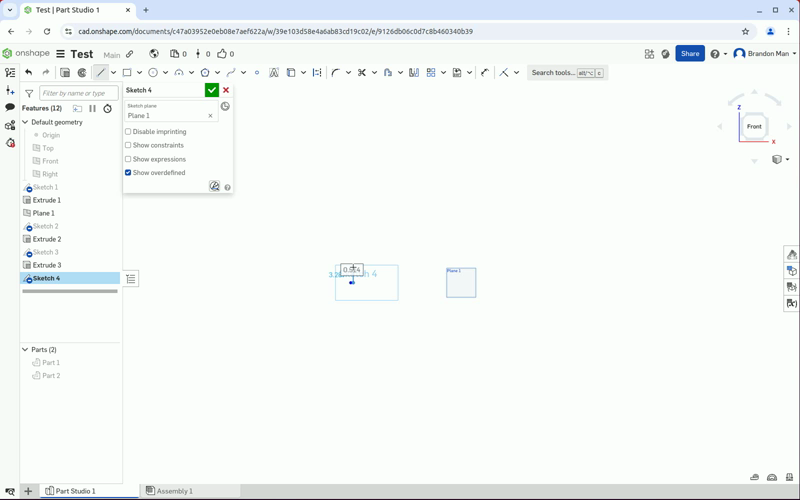
key_up(shift)
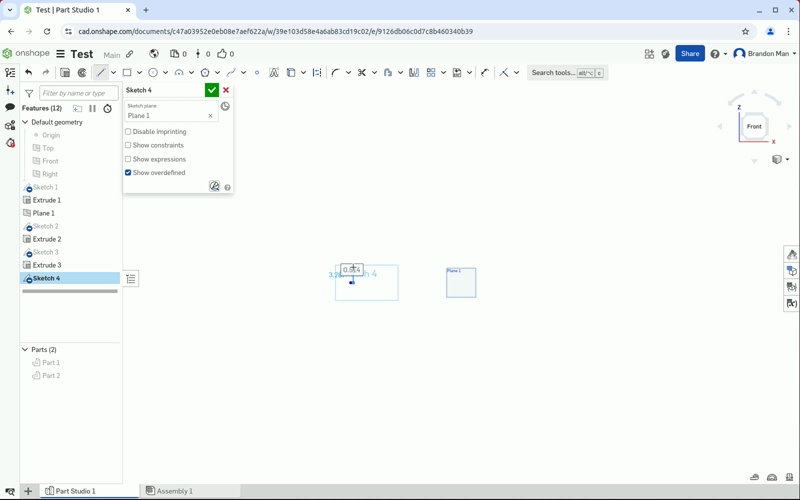
key_down(shift)
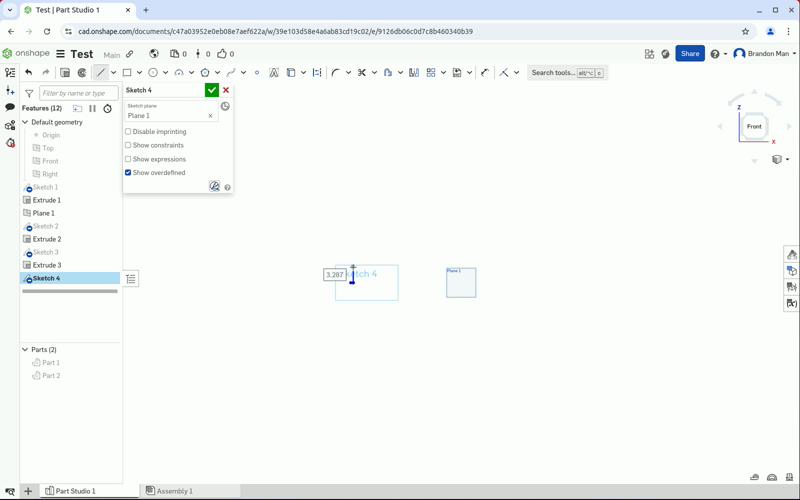
mouse_move(383, 266)
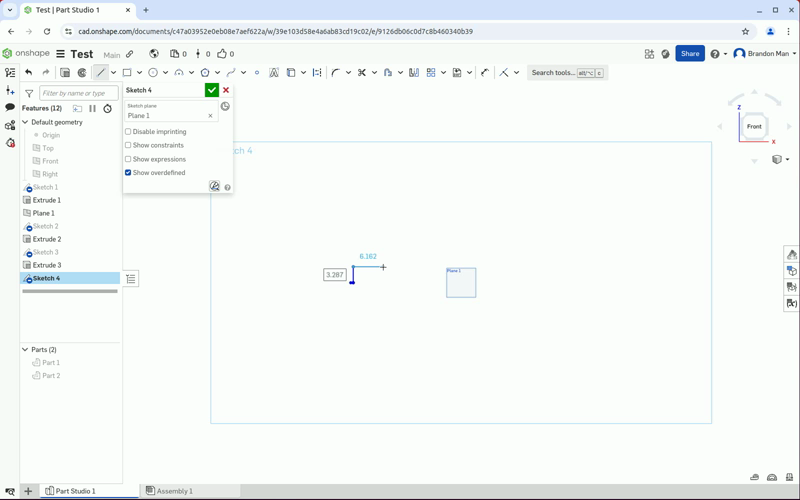
mouse_move(350, 266)
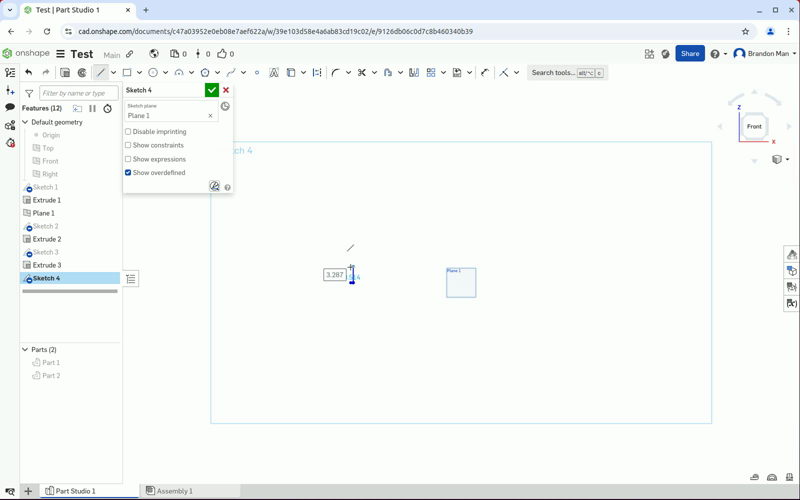
scroll(6)
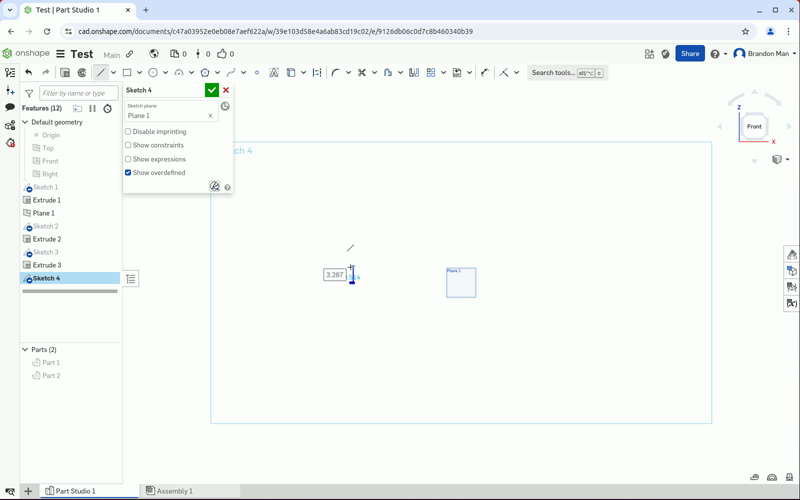
scroll(6)
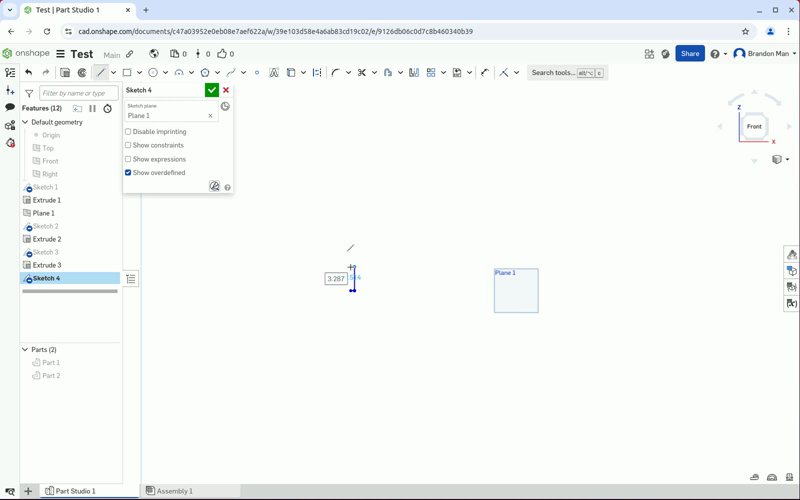
scroll(6)
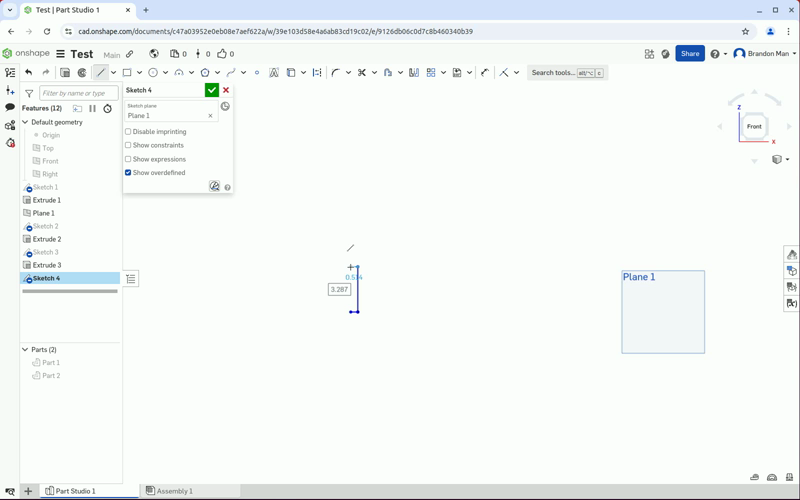
scroll(6)
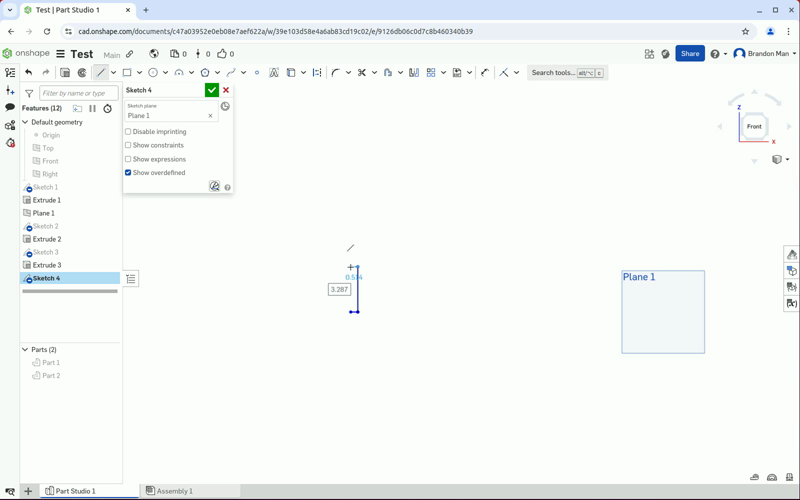
scroll(6)
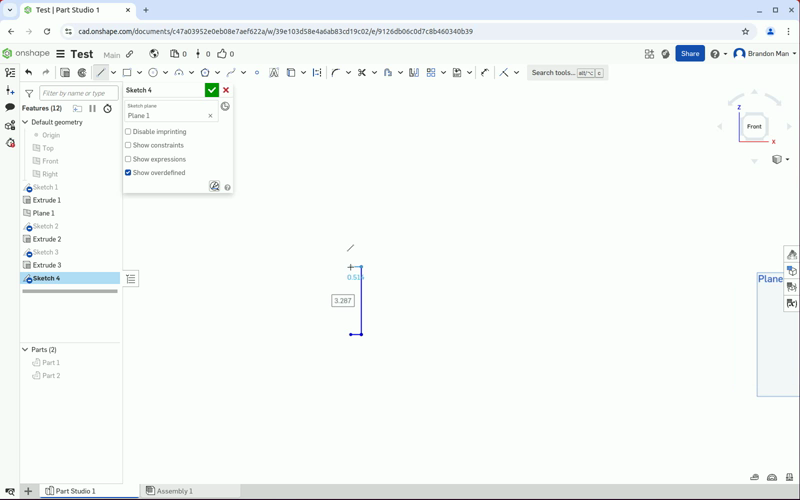
scroll(6)
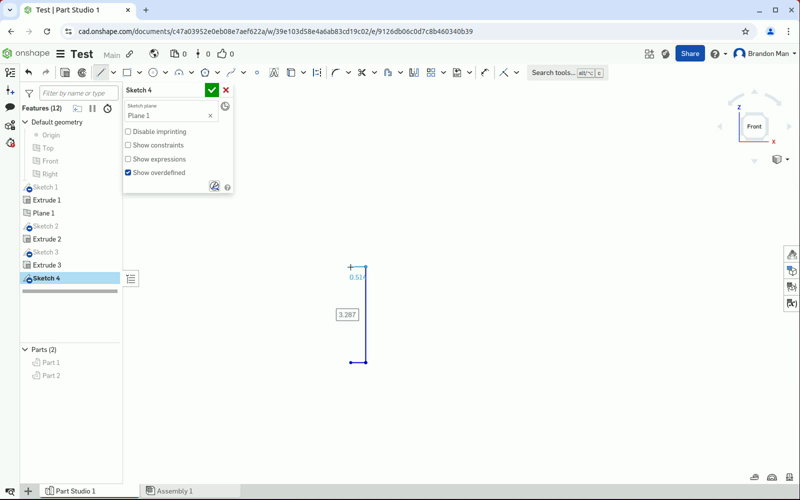
scroll(6)
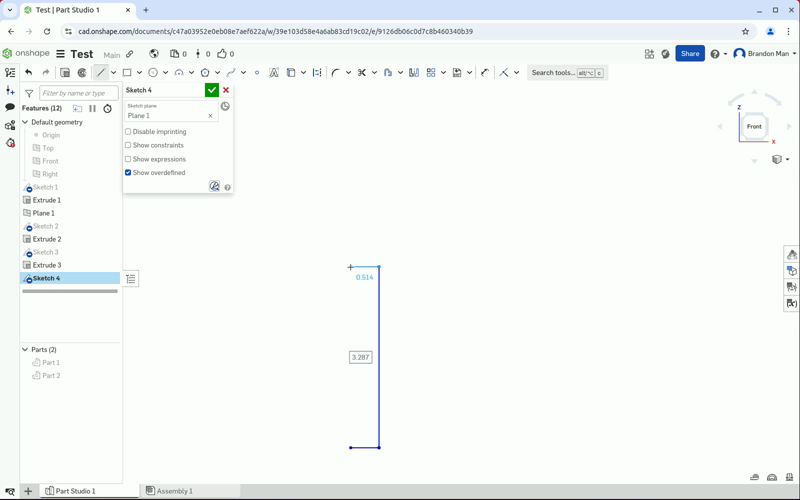
click(350, 266)
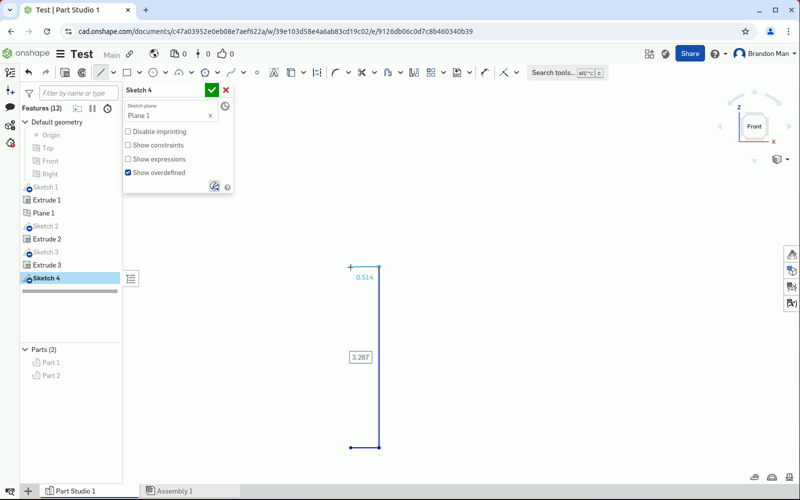
scroll(-6)
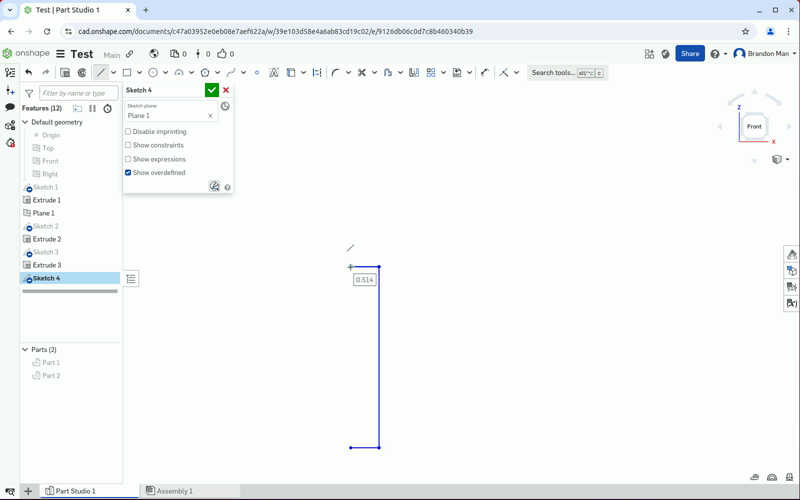
scroll(-6)
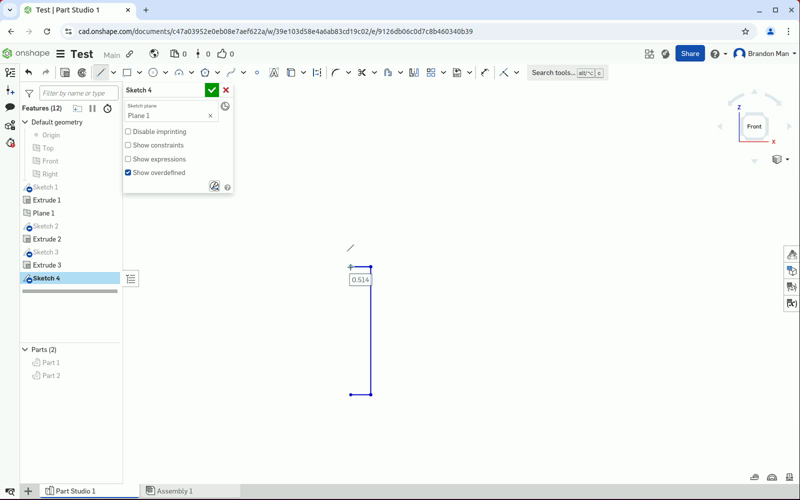
scroll(-6)
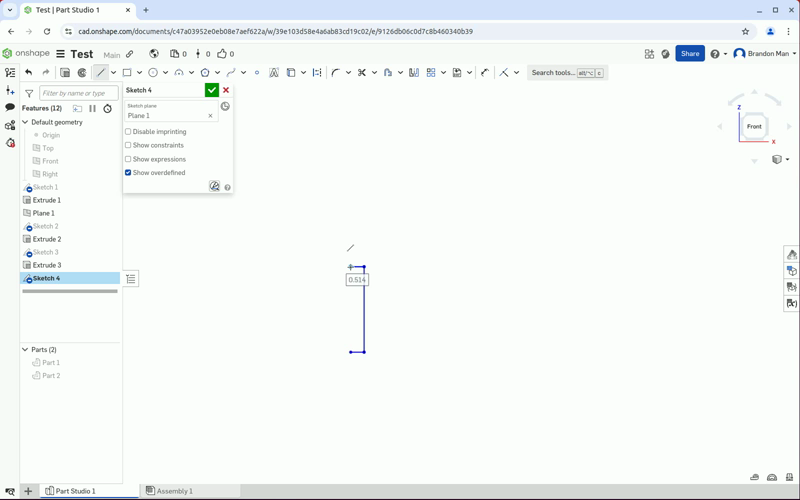
scroll(-6)
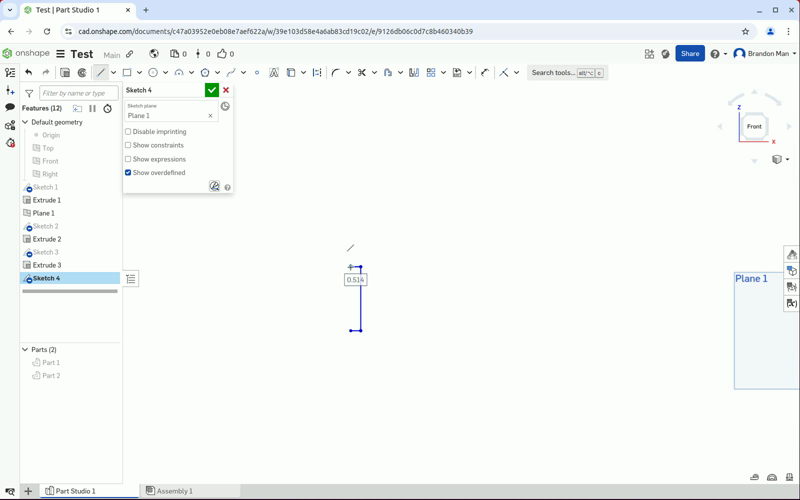
scroll(-6)
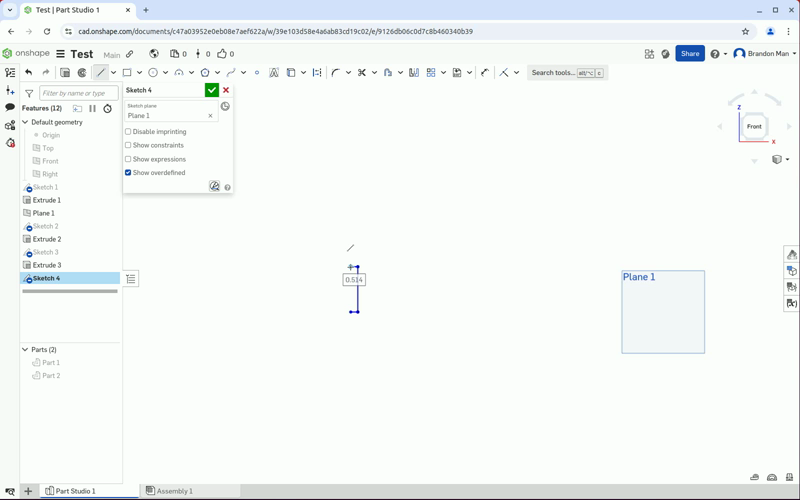
scroll(-6)
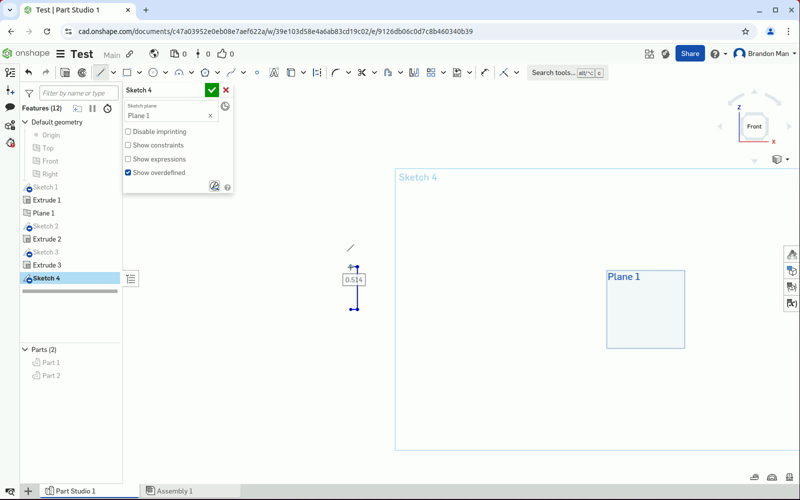
scroll(-6)
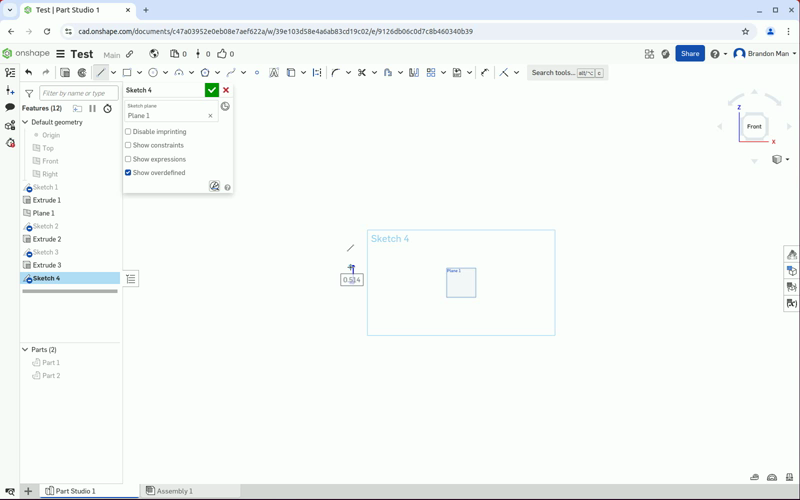
key_up(shift)
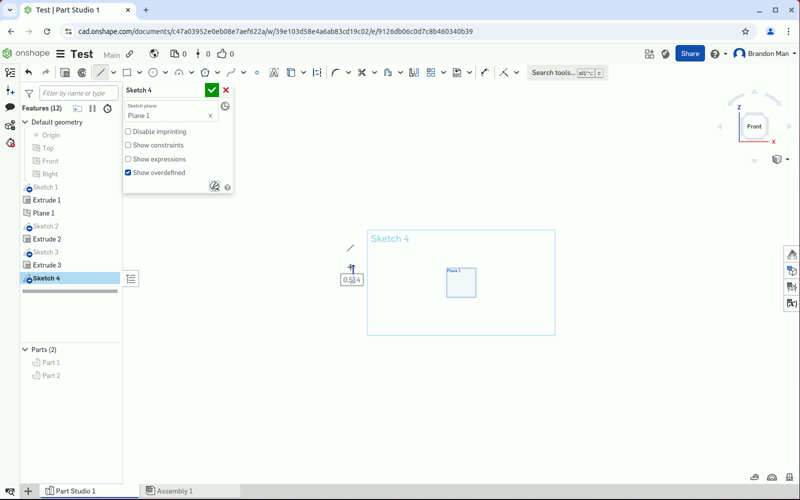
mouse_move(380, 266)
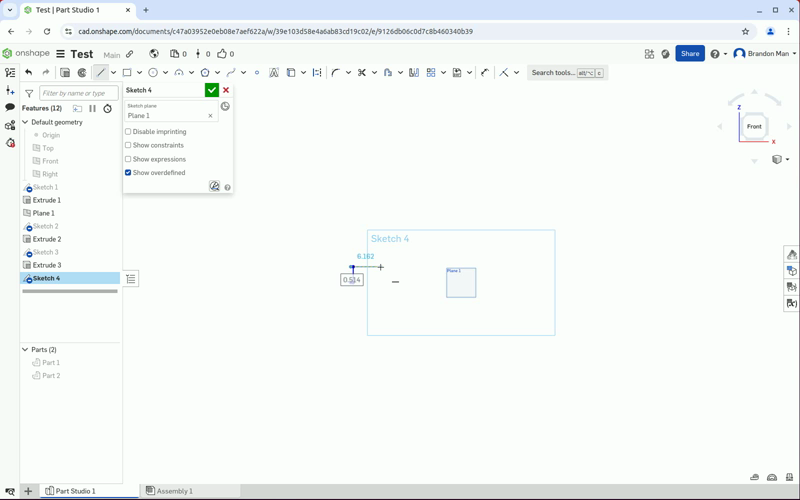
key_down(shift)
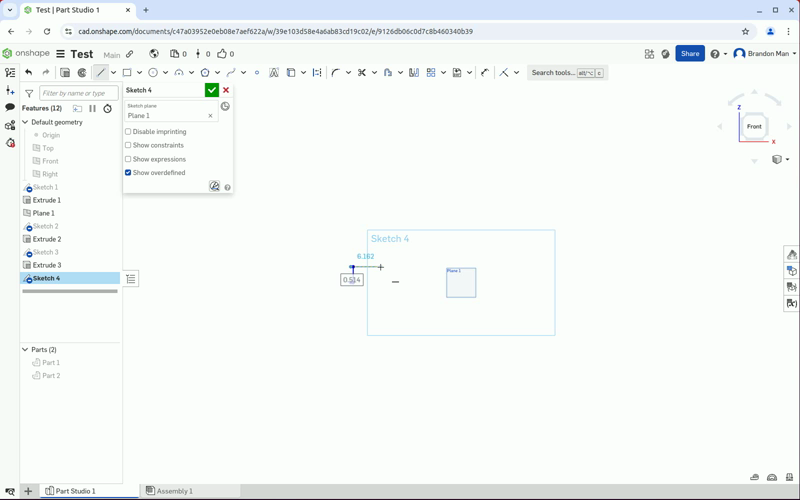
mouse_move(350, 282)
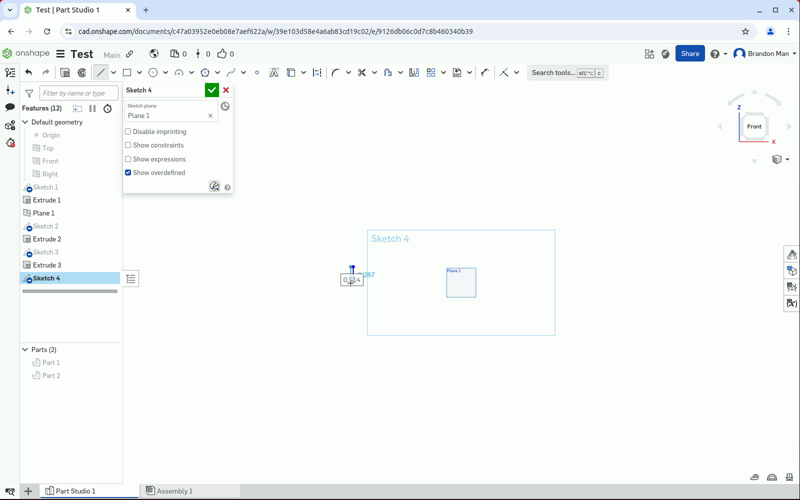
scroll(6)
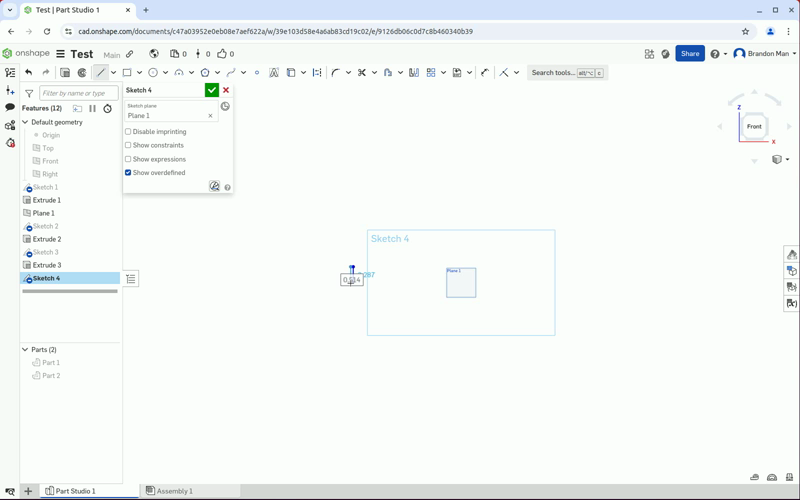
scroll(6)
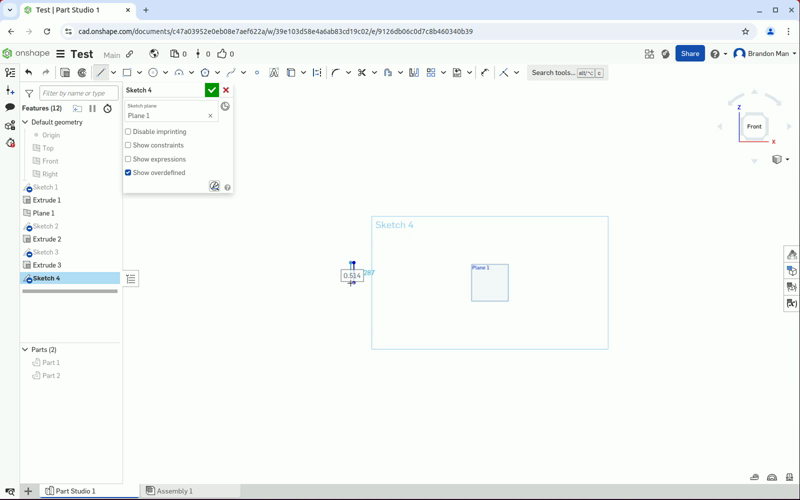
scroll(6)
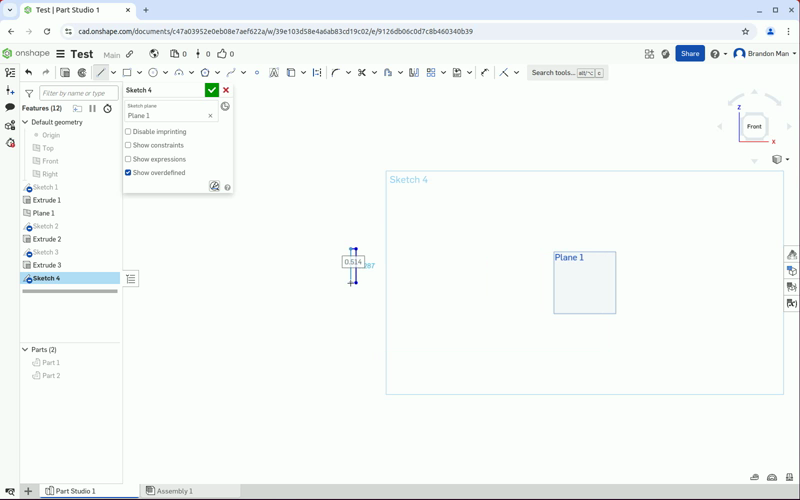
scroll(6)
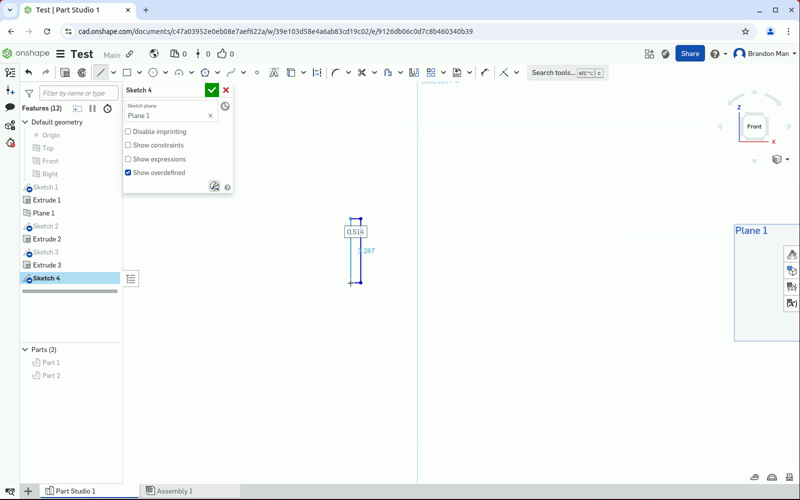
scroll(6)
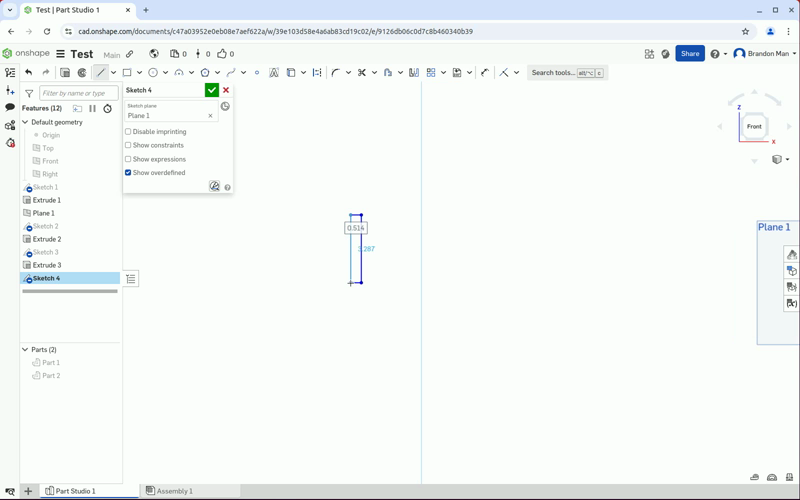
scroll(6)
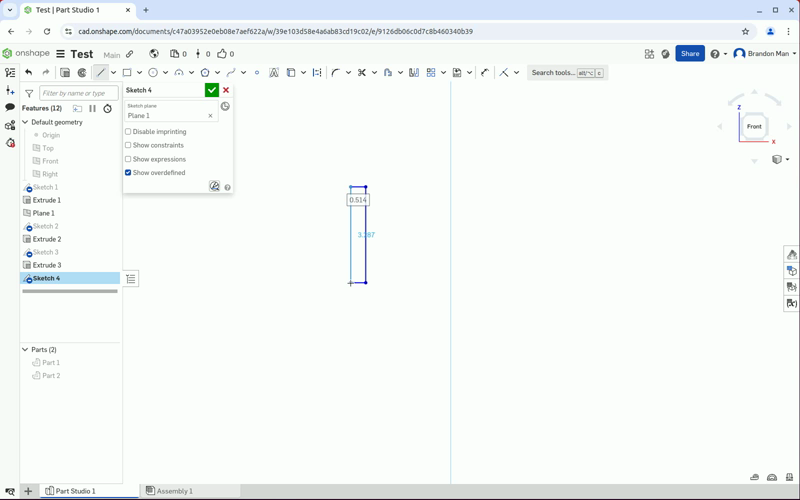
scroll(6)
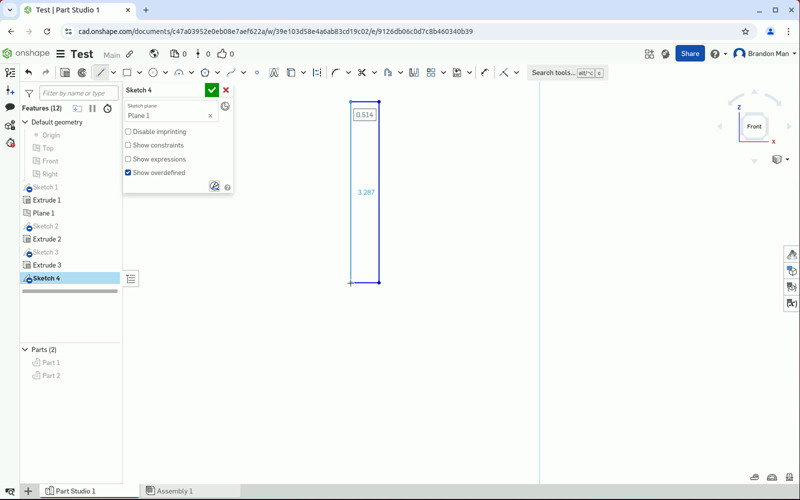
key_up(shift)
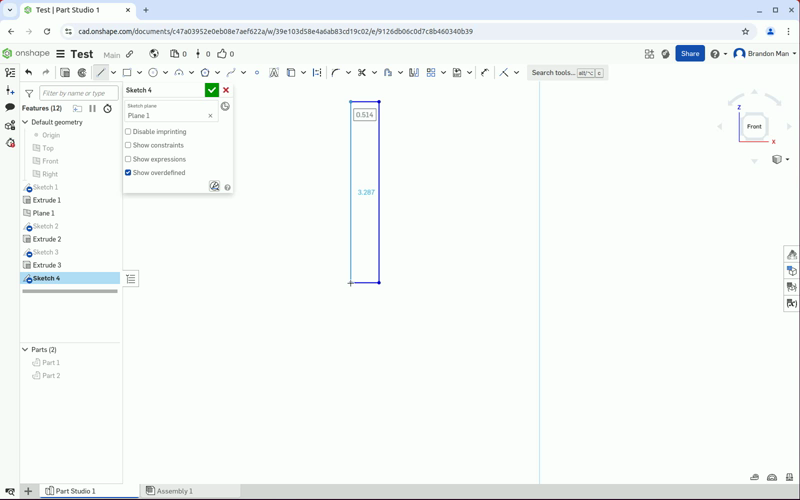
click(350, 282)
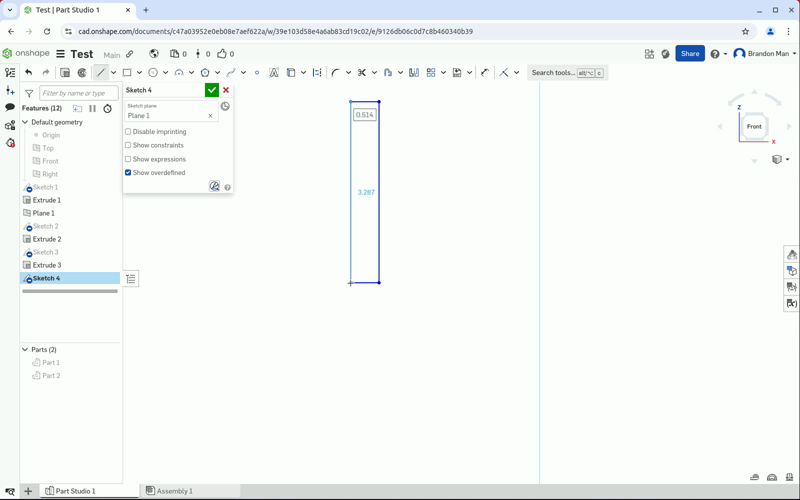
scroll(-6)
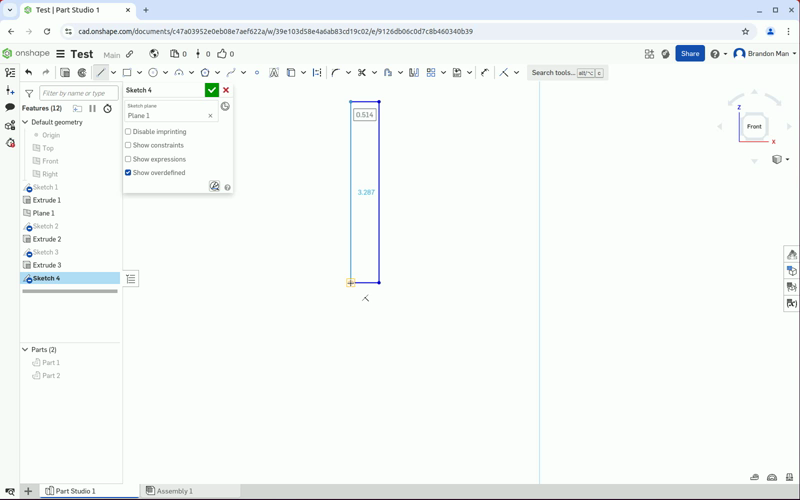
scroll(-6)
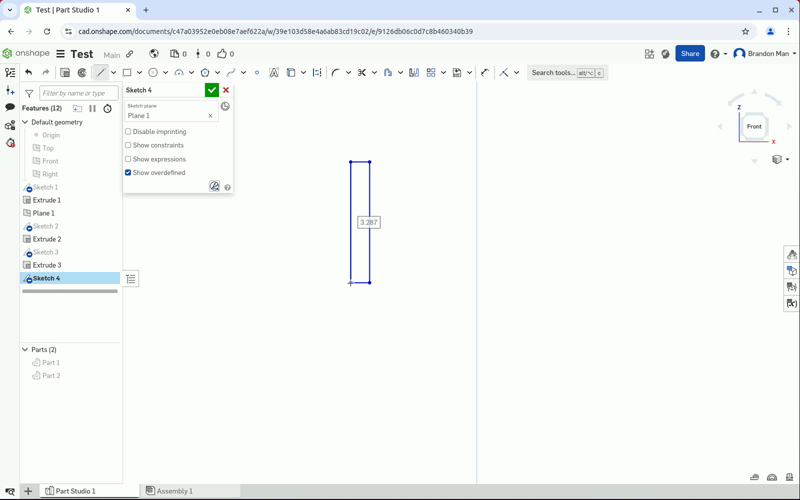
scroll(-6)
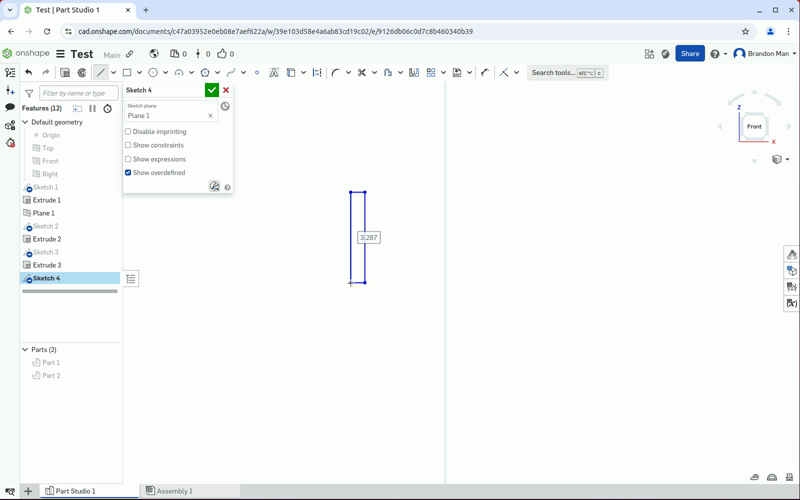
scroll(-6)
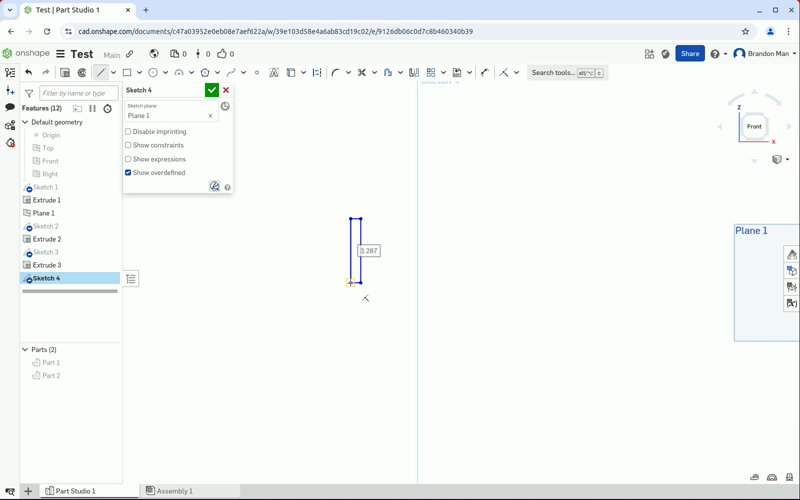
scroll(-6)
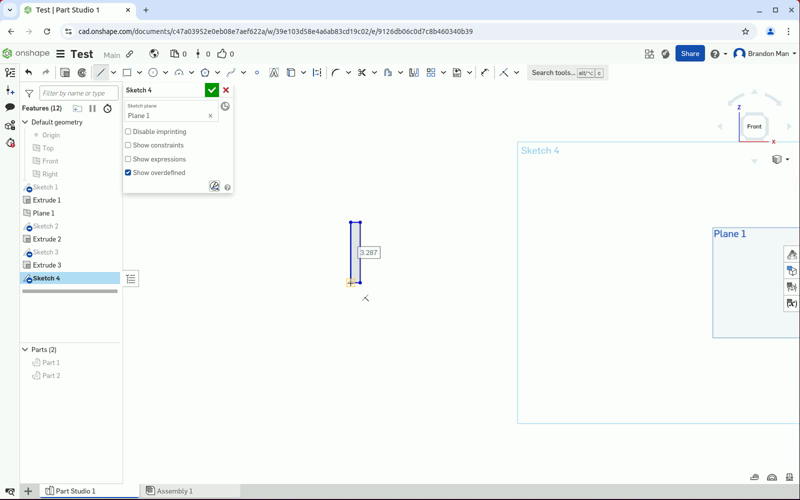
scroll(-6)
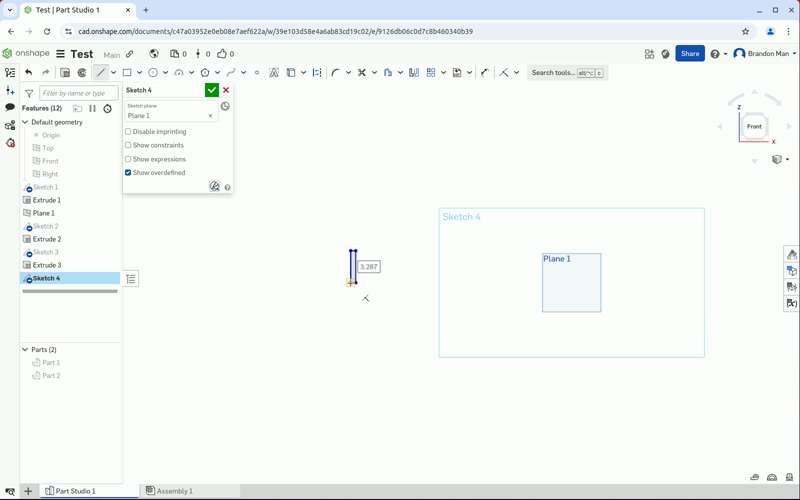
scroll(-6)
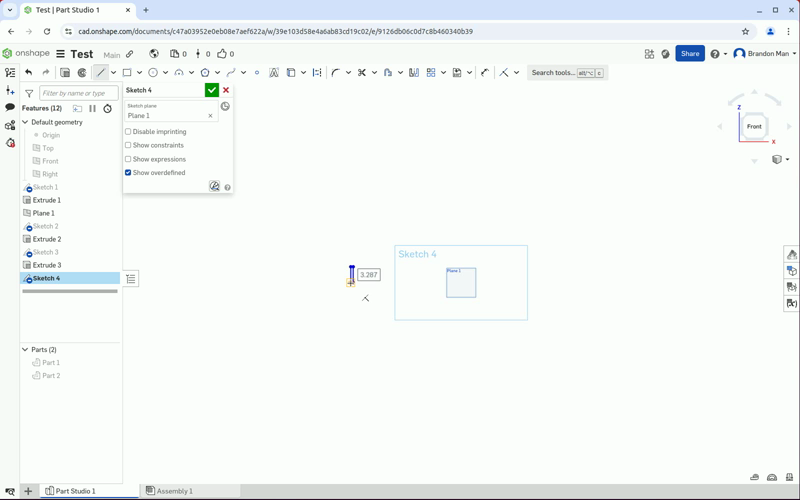
key(esc)
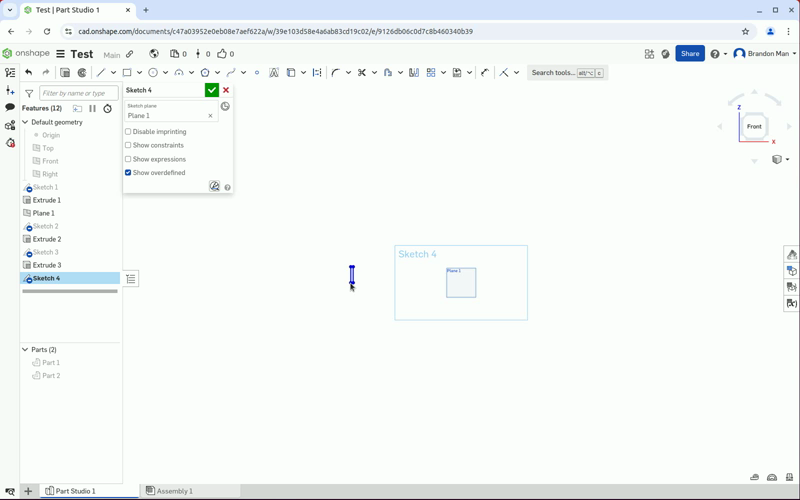
mouse_move(351, 280)
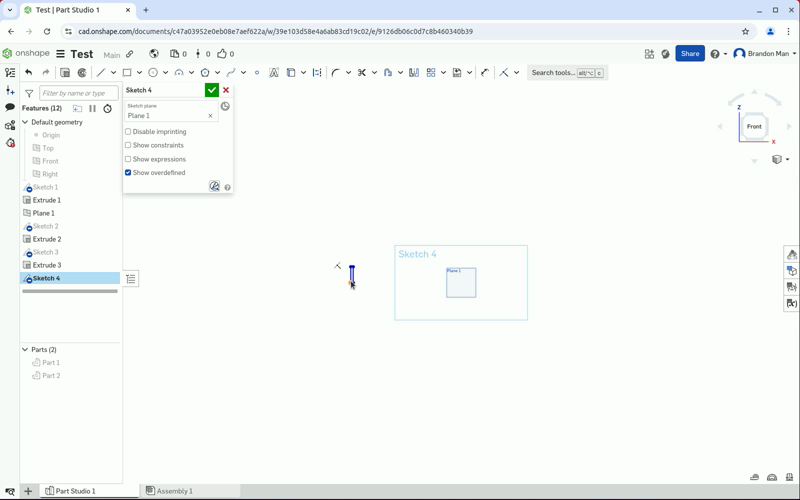
scroll(6)
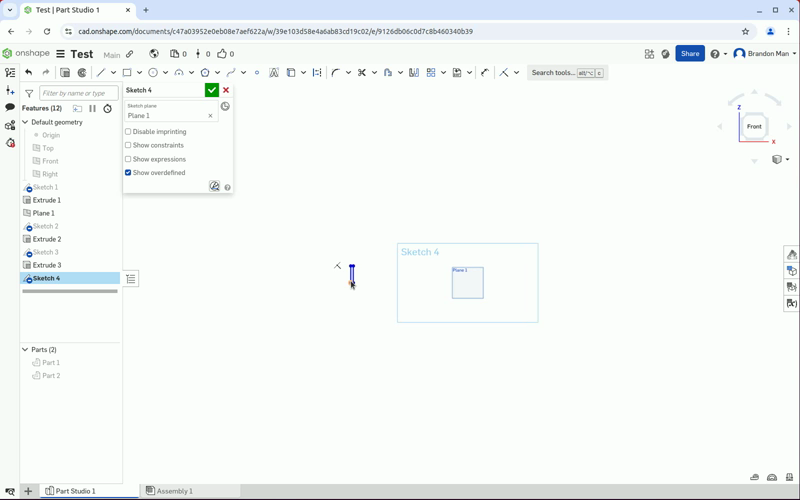
scroll(6)
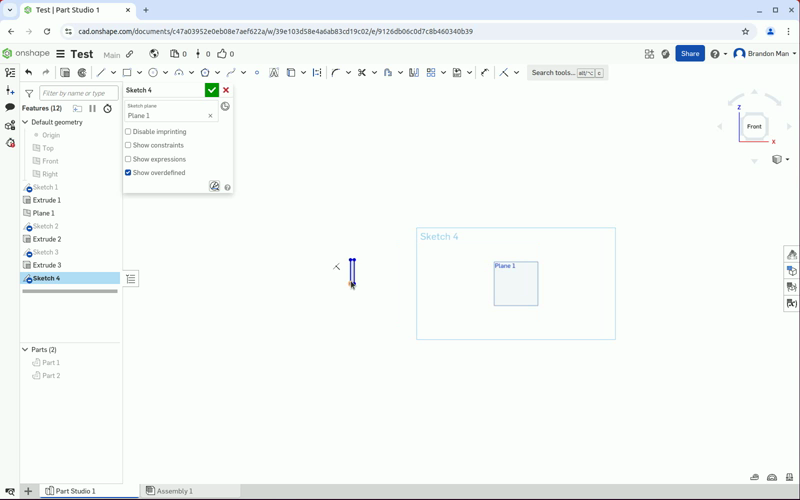
scroll(6)
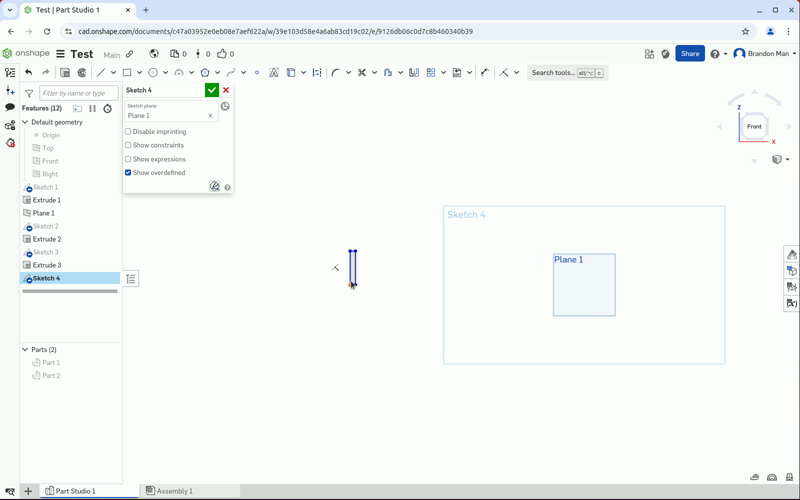
scroll(6)
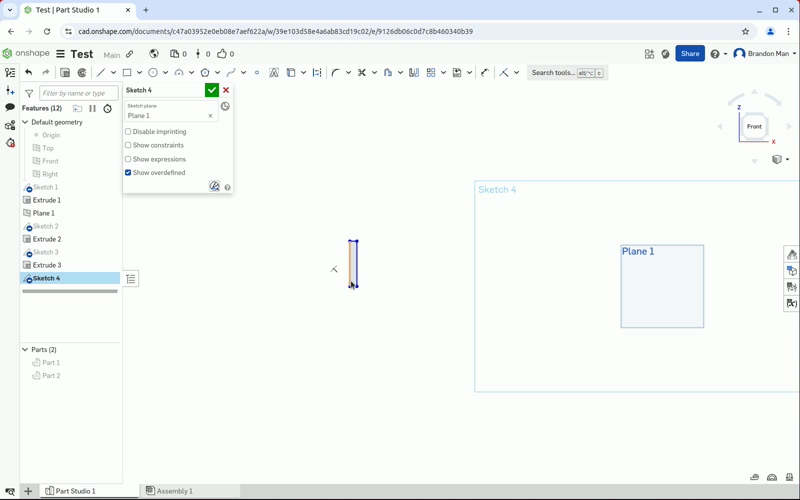
scroll(6)
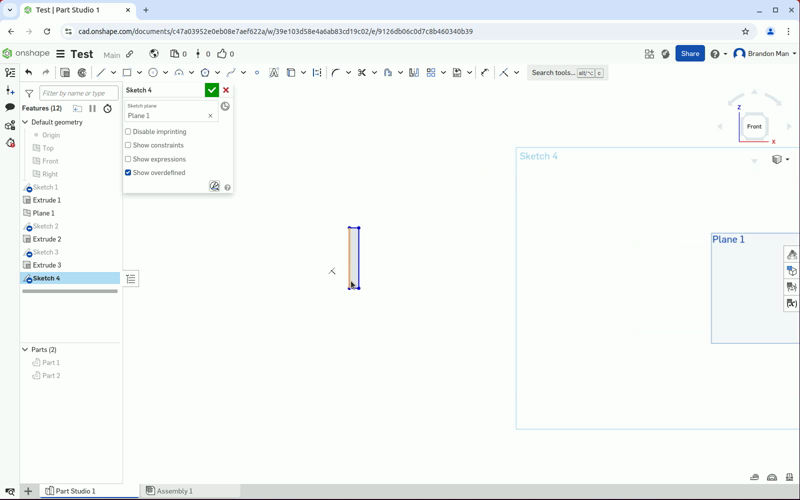
scroll(6)
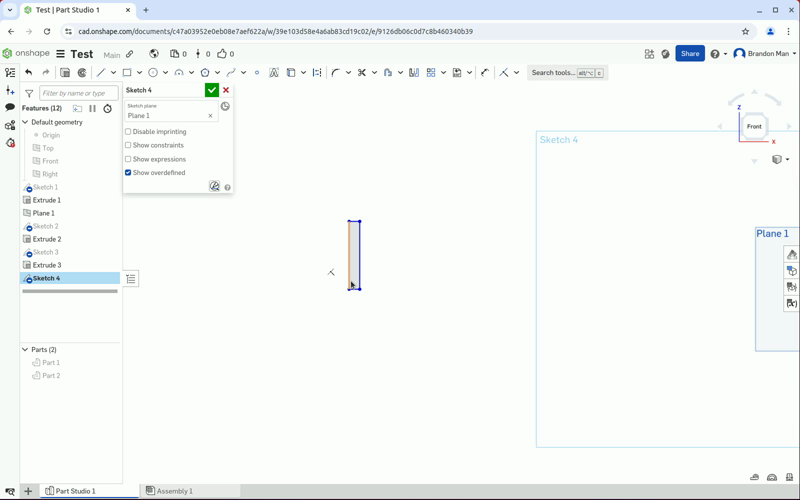
scroll(6)
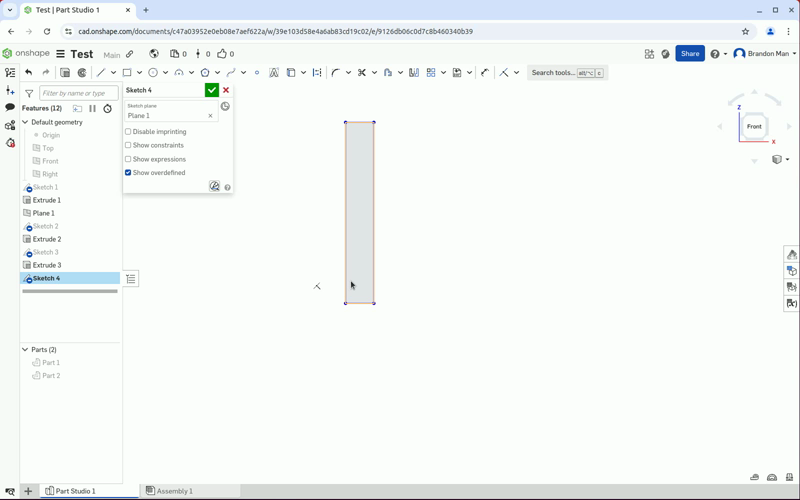
click(351, 280)
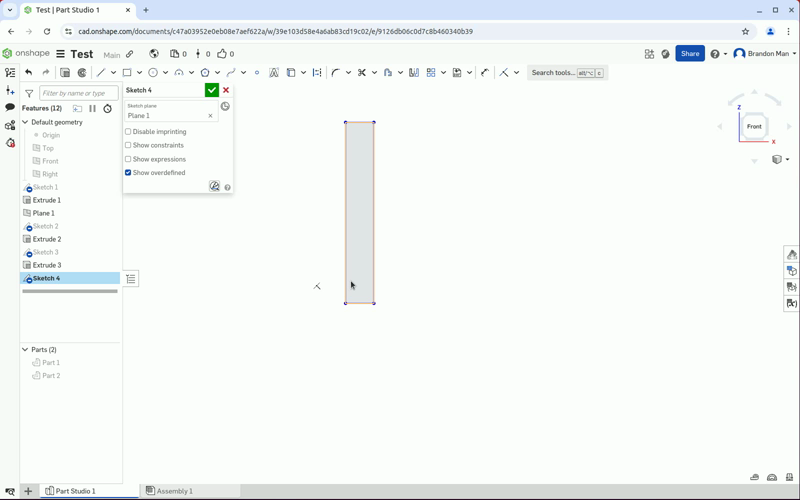
scroll(-6)
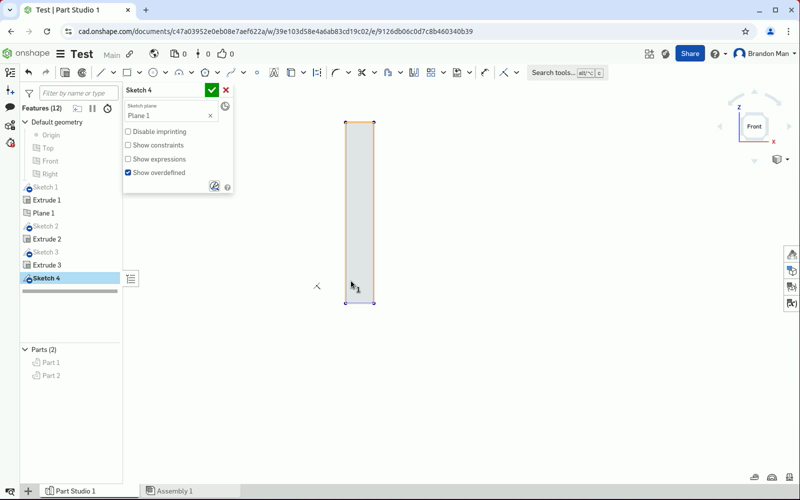
scroll(-6)
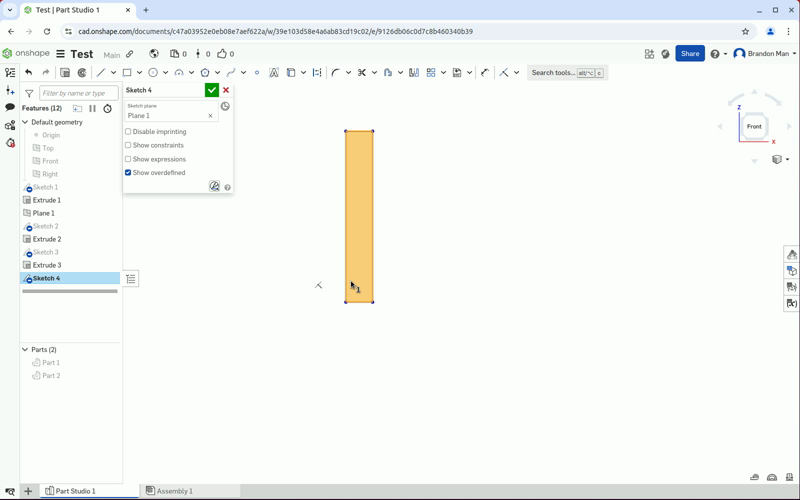
scroll(-6)
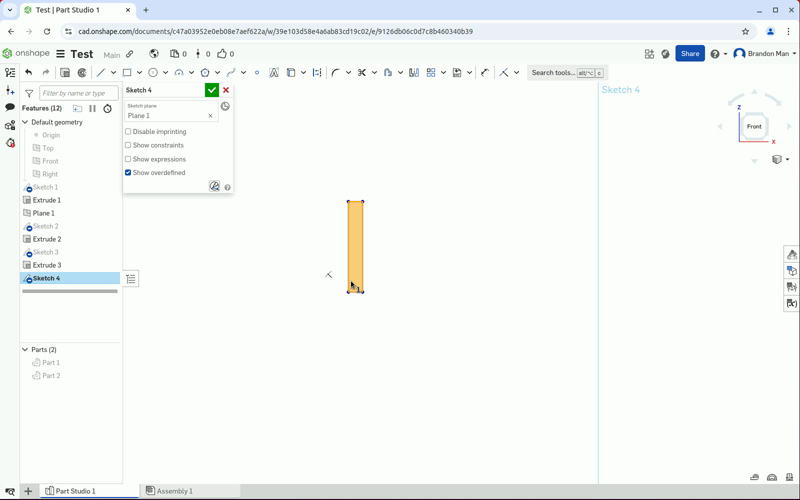
scroll(-6)
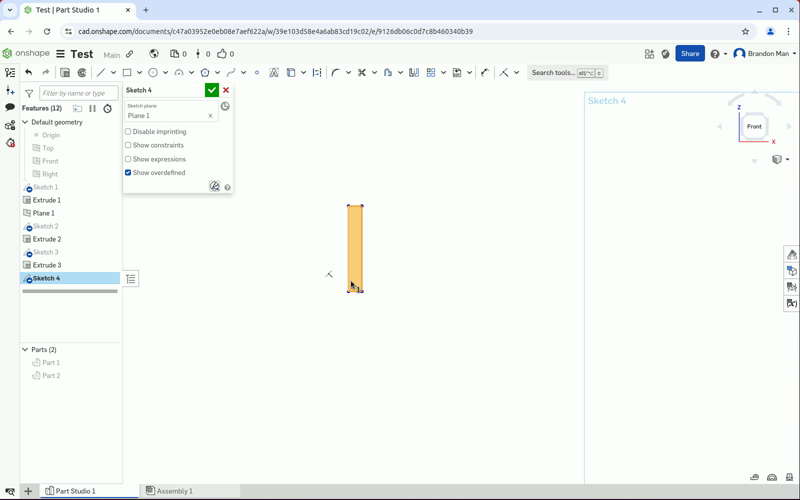
scroll(-6)
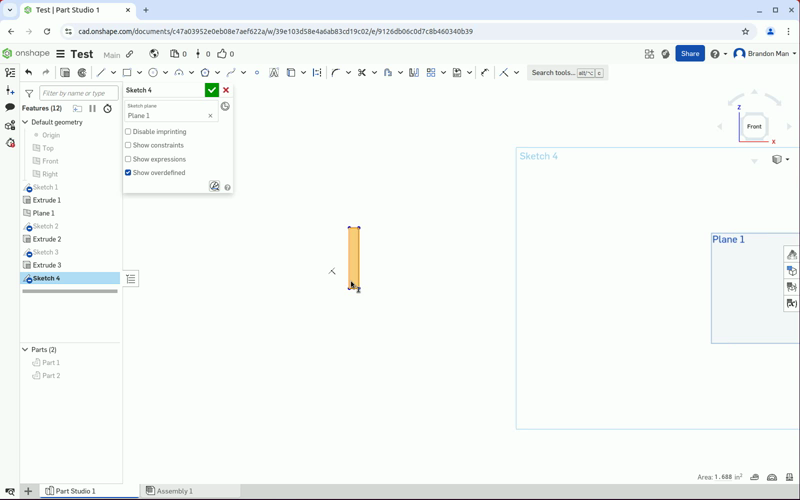
scroll(-6)
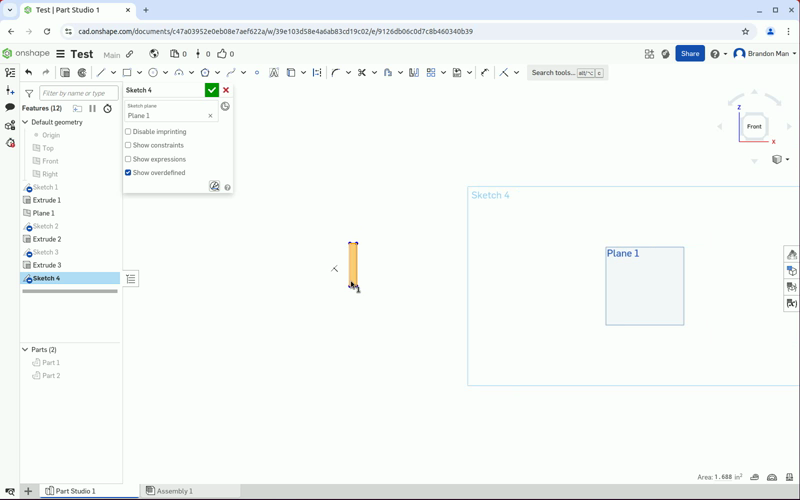
scroll(-6)
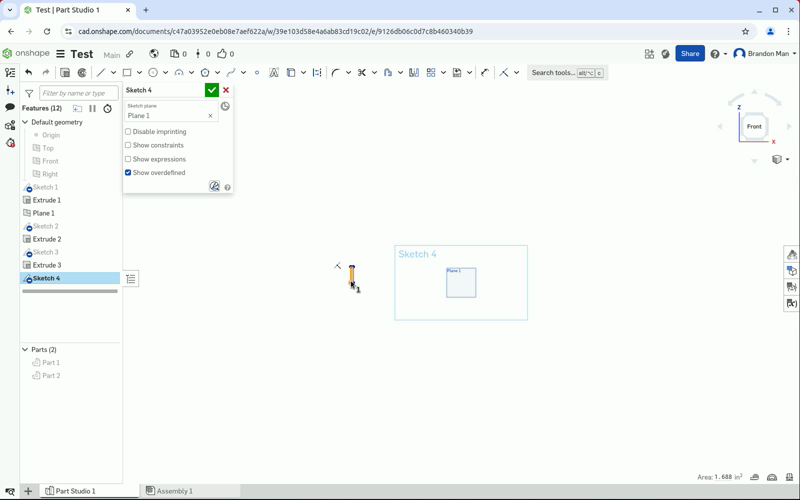
mouse_move(73, 352)
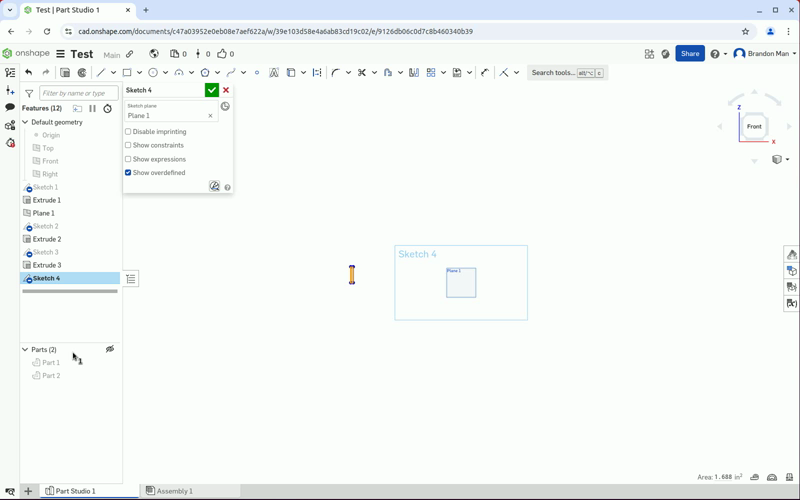
key(shift+y)
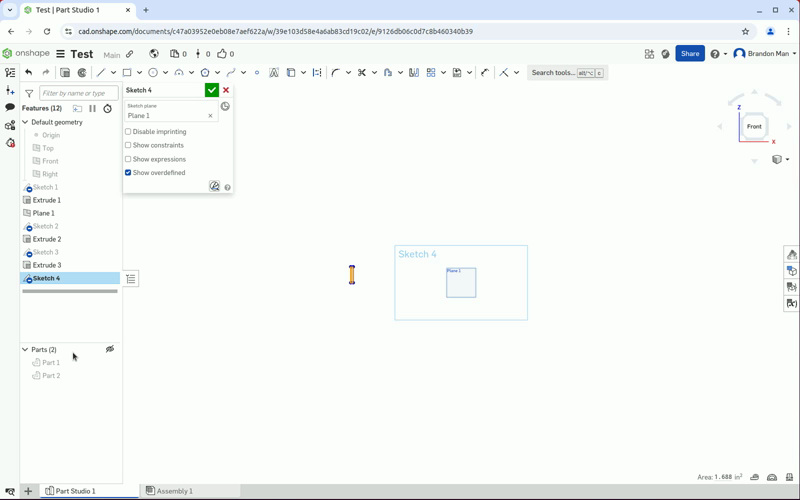
key(shift+e)
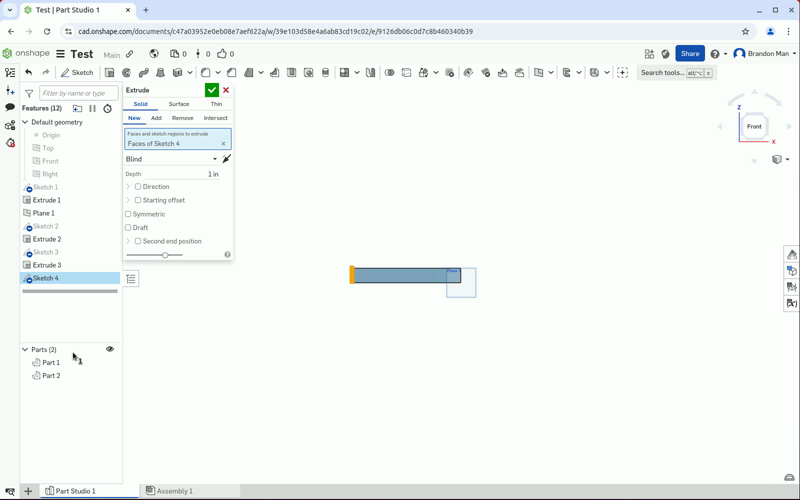
mouse_move(143, 106)
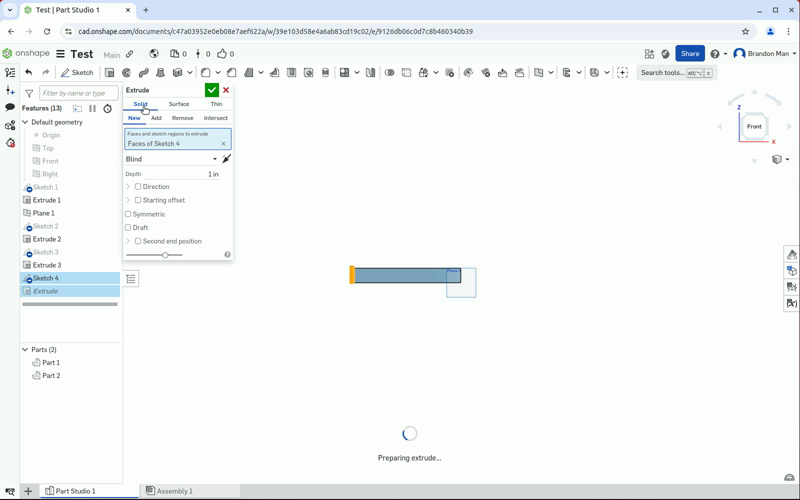
click(143, 106)
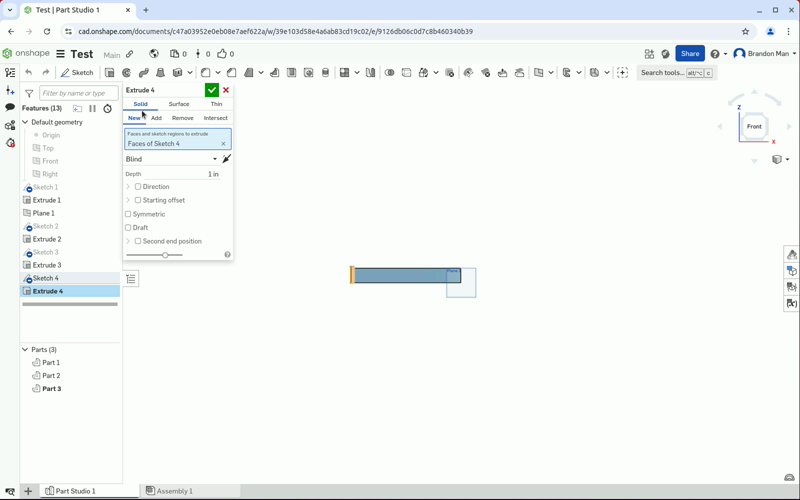
mouse_move(137, 120)
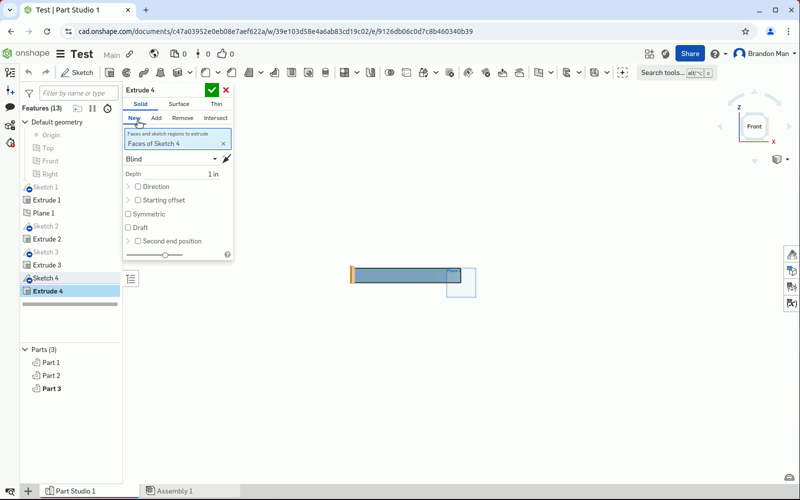
click(137, 120)
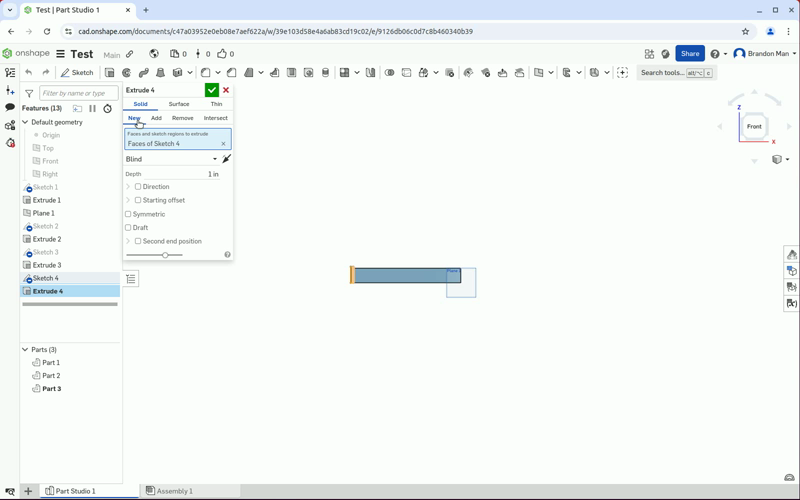
key(tab, 4)
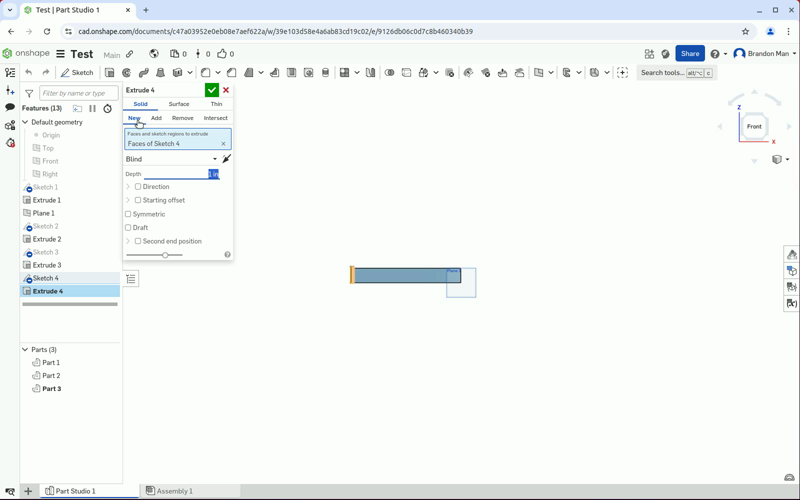
text(0.481)
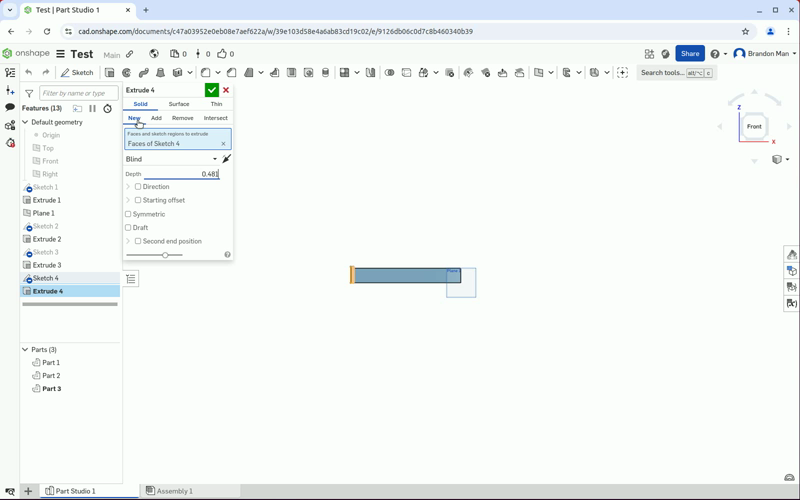
key(enter)
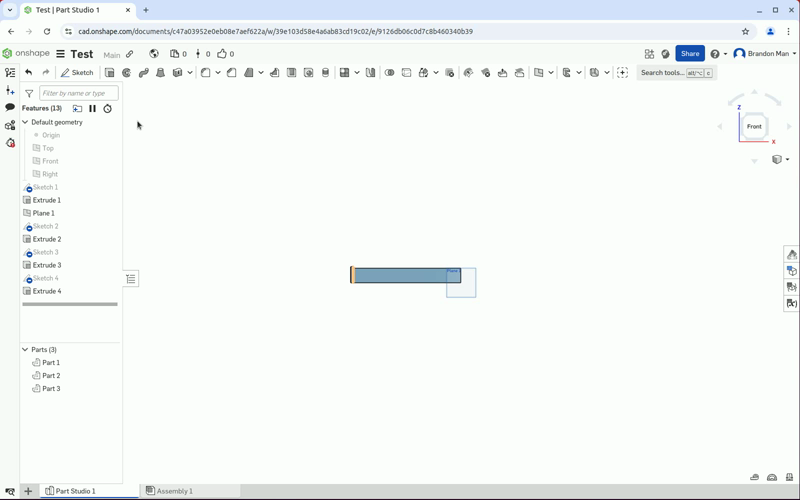
key(shift+h)
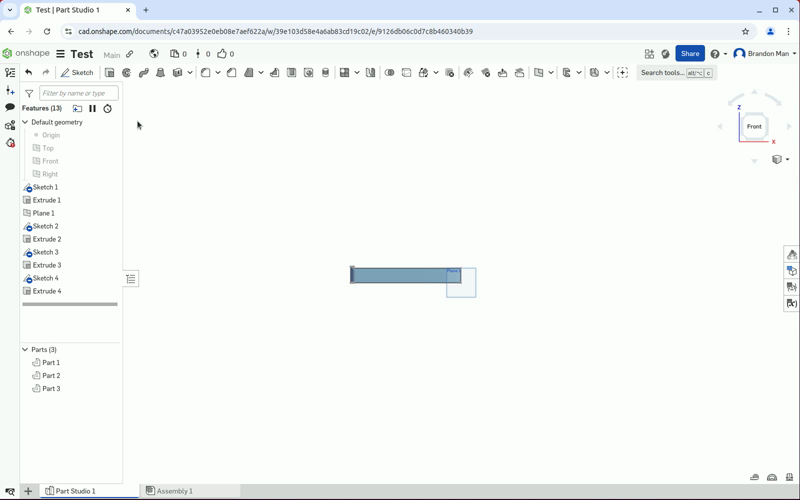
key(shift+h)
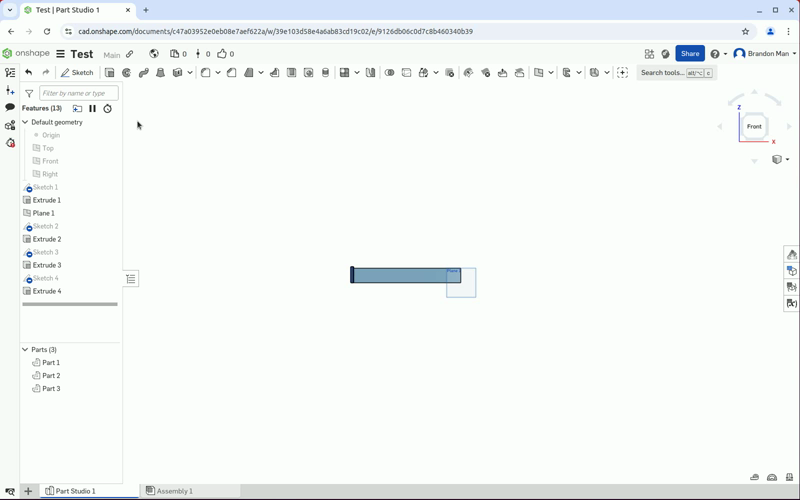
mouse_move(73, 189)
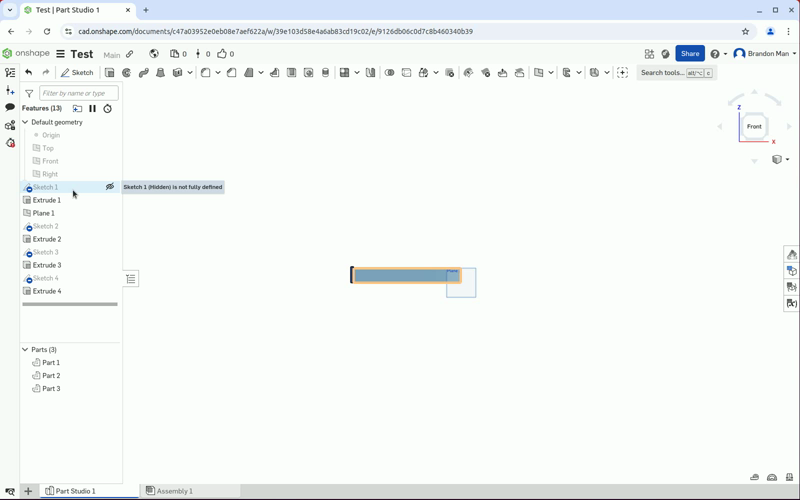
click(73, 189)
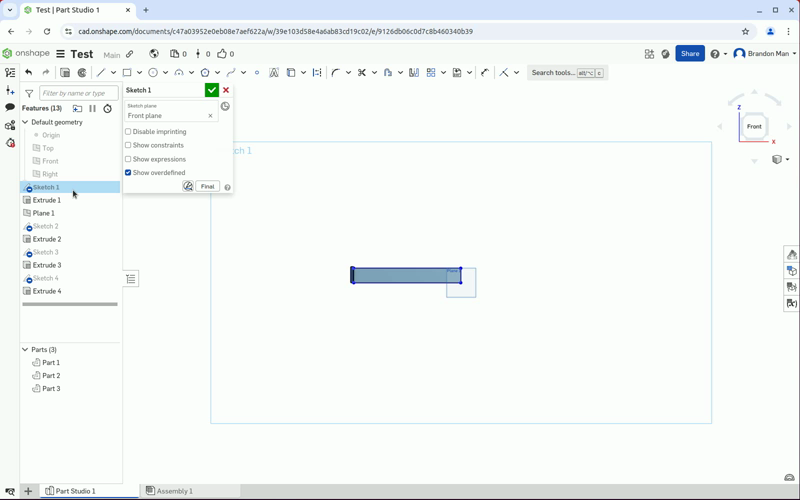
mouse_move(229, 92)
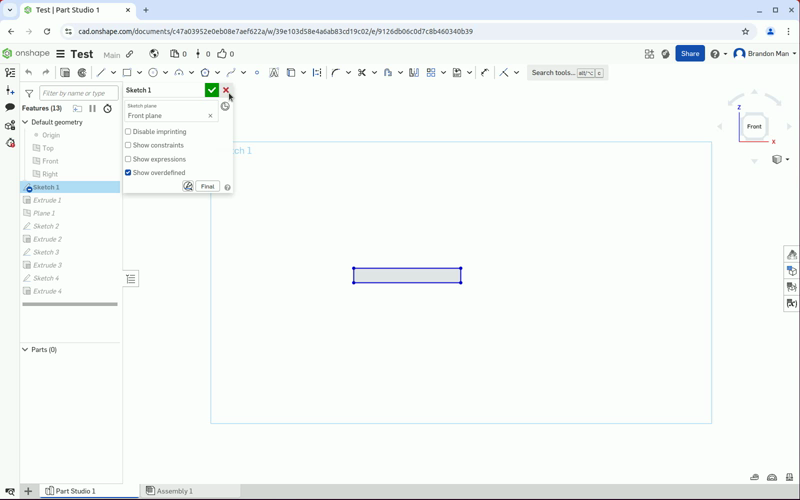
click(229, 92)
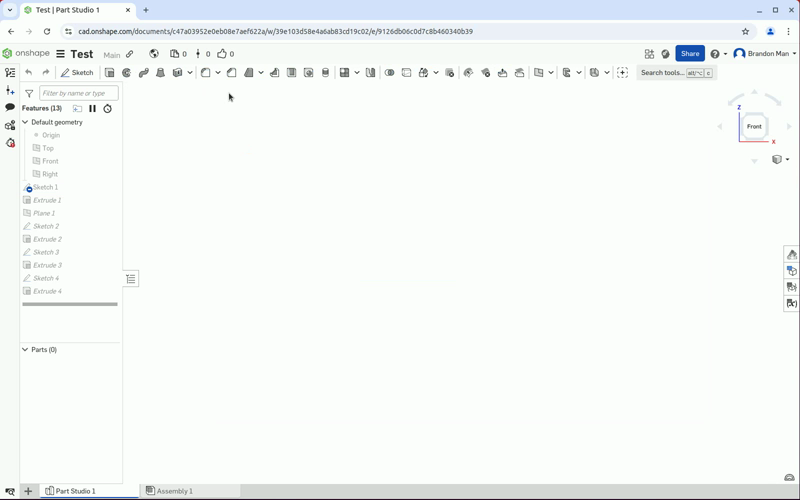
key(shift+s)
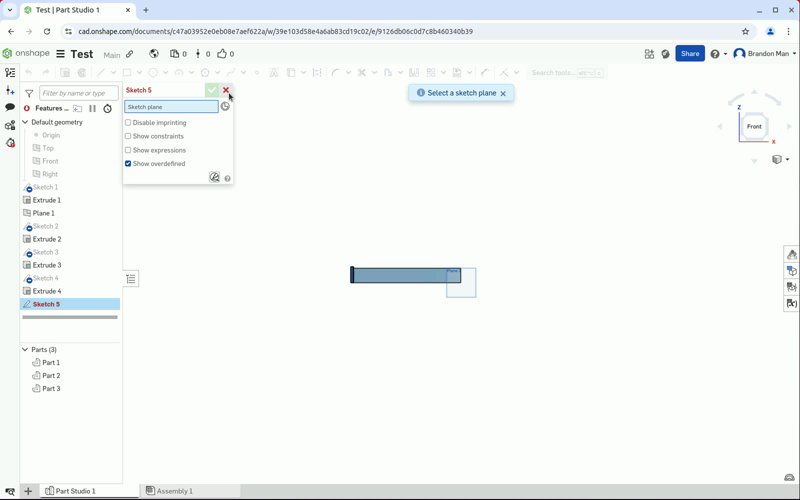
mouse_move(73, 215)
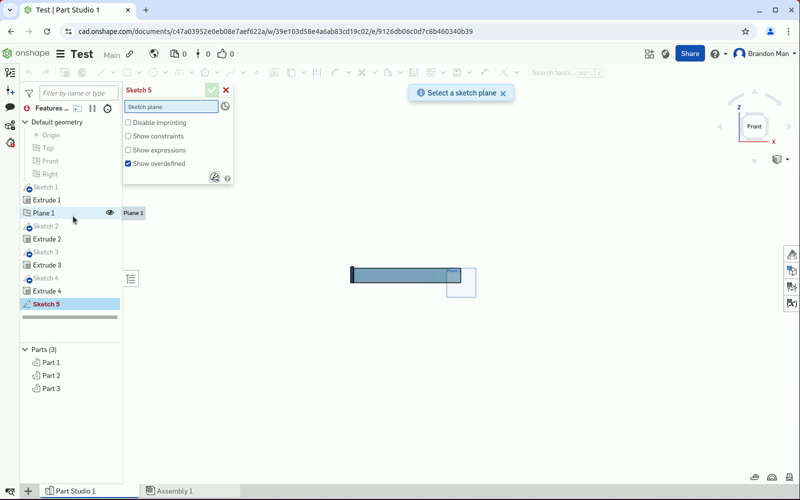
click(73, 215)
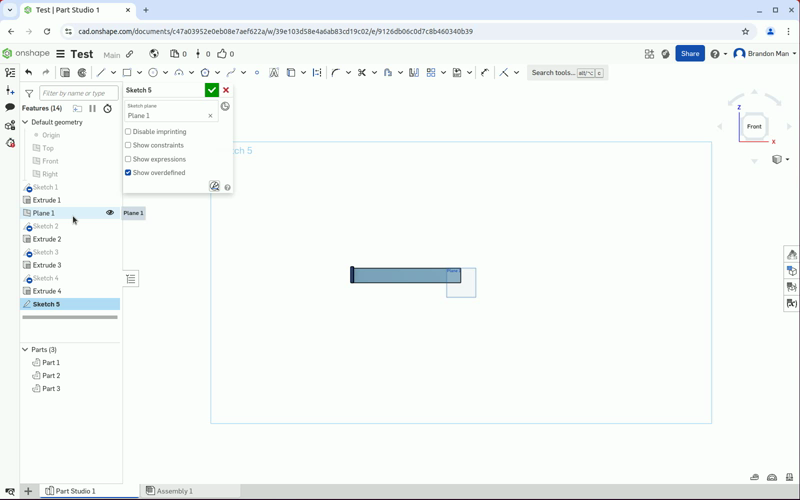
mouse_move(73, 352)
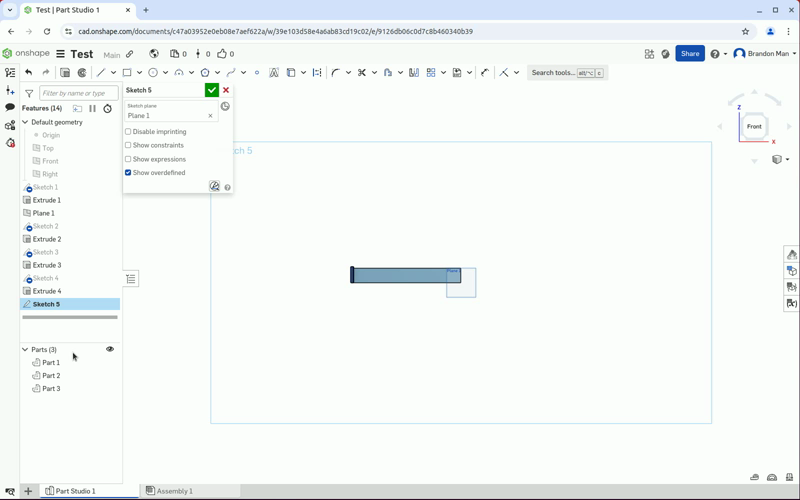
key(y)
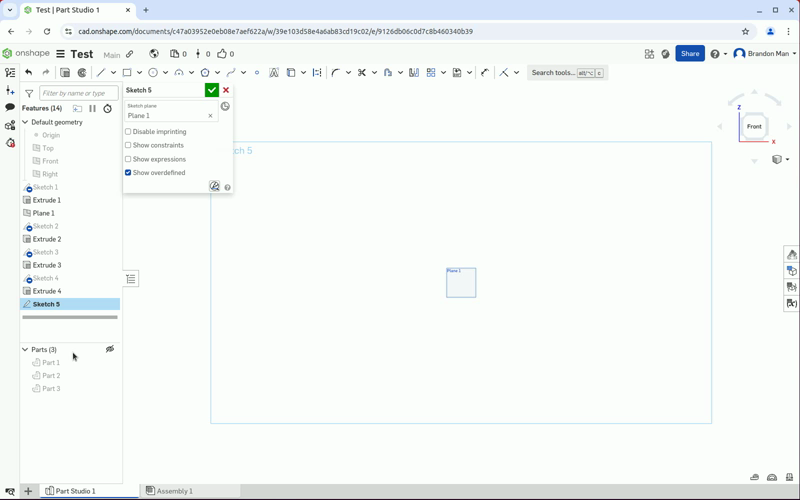
key(l)
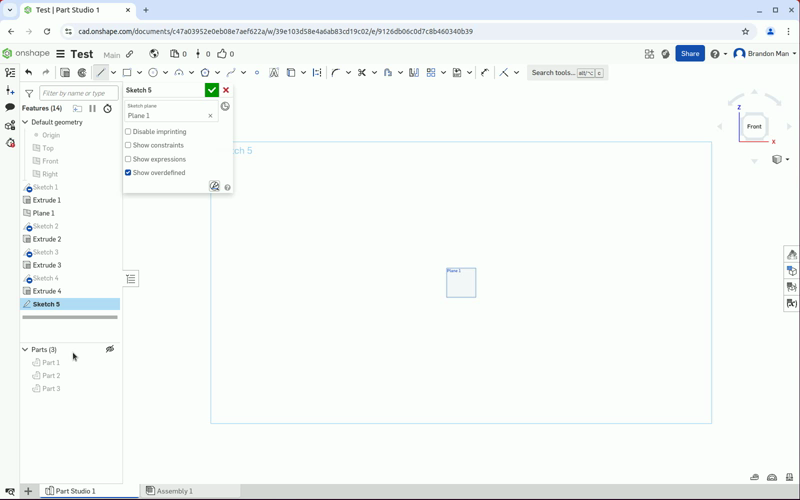
key_down(shift)
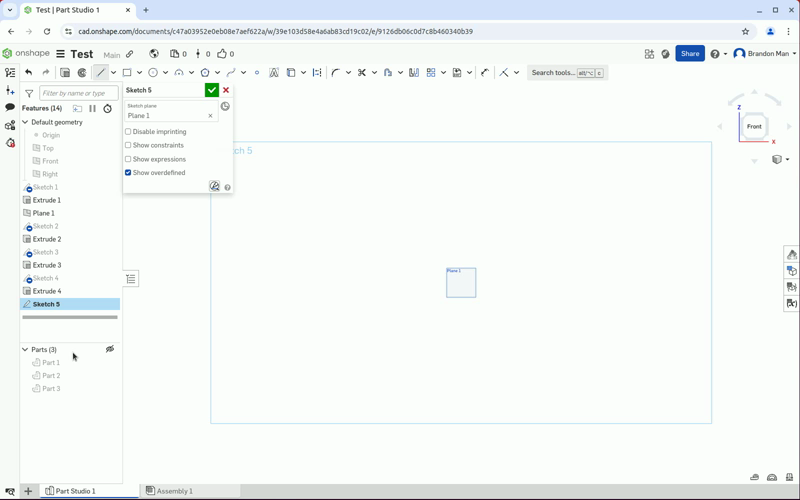
mouse_move(458, 282)
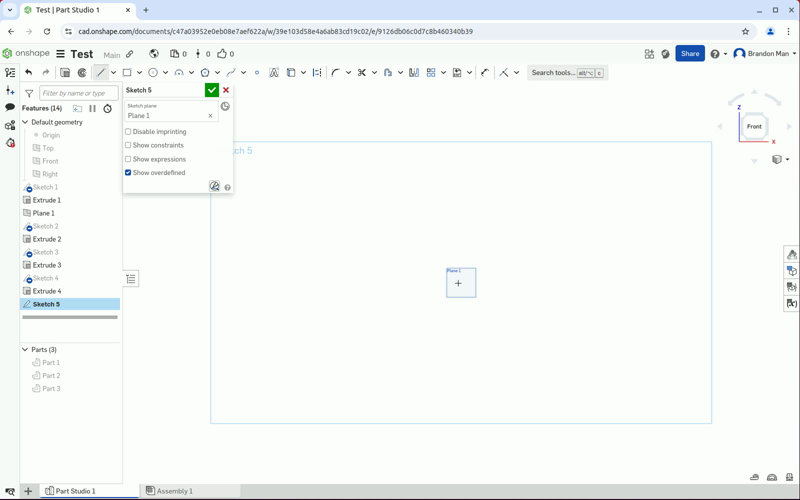
click(458, 282)
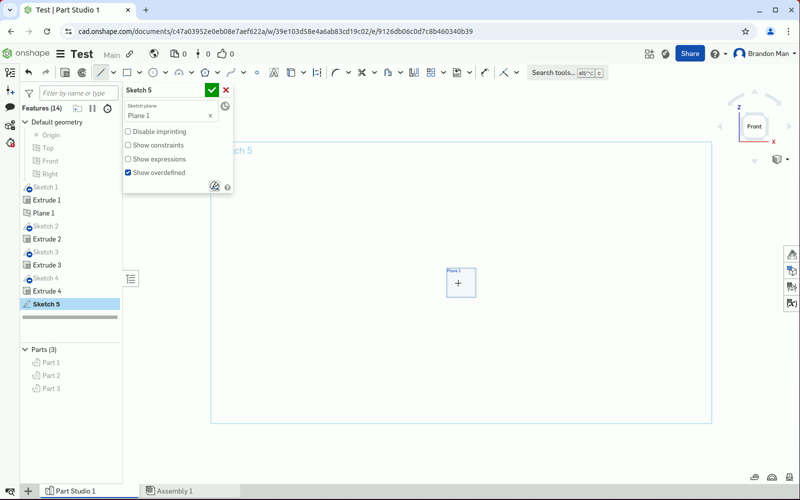
key_up(shift)
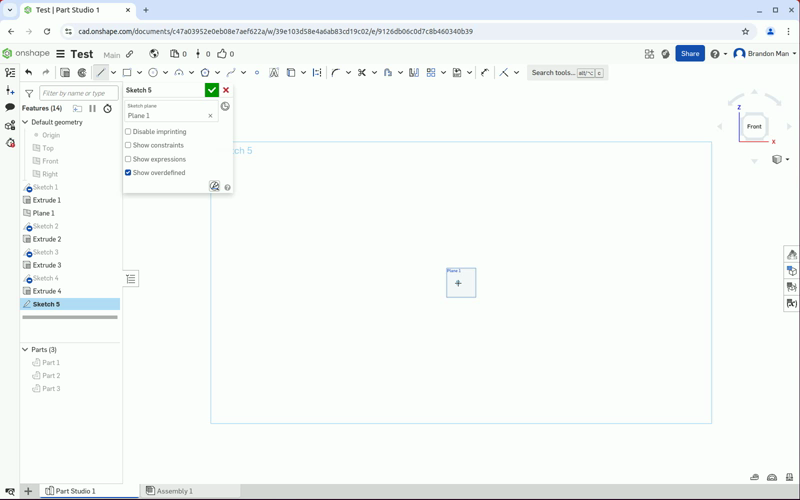
key_down(shift)
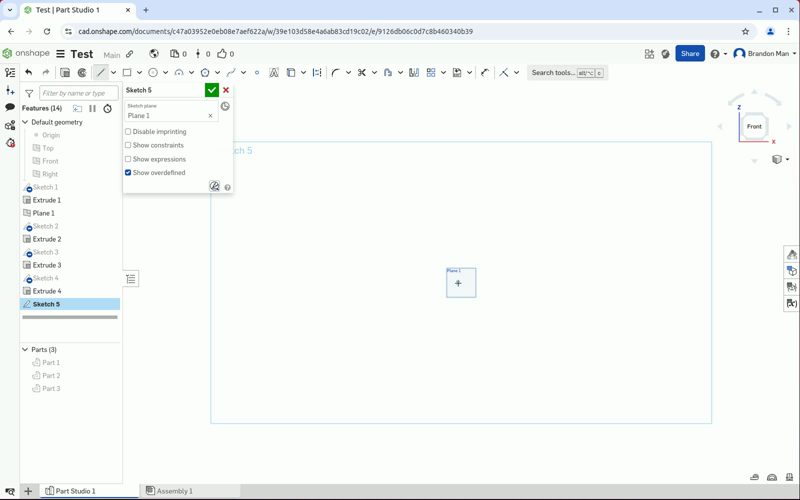
mouse_move(488, 282)
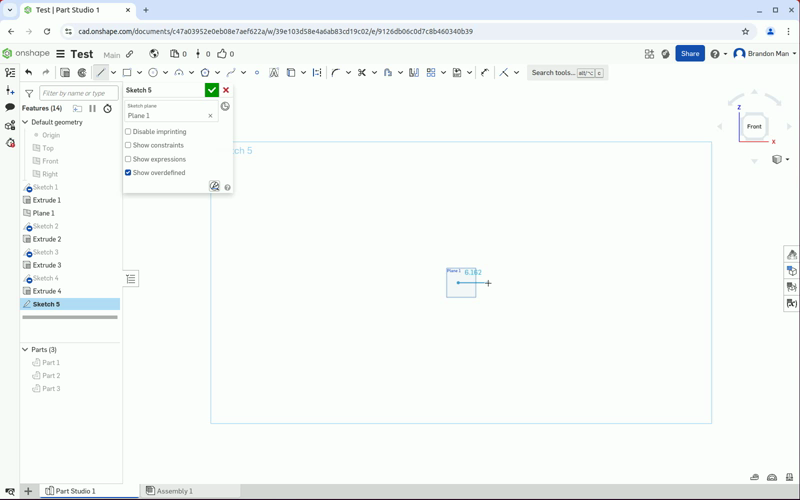
mouse_move(461, 282)
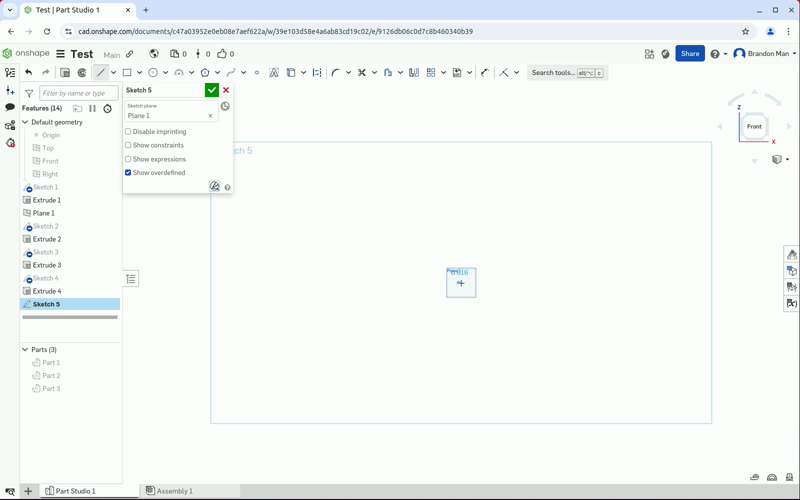
scroll(6)
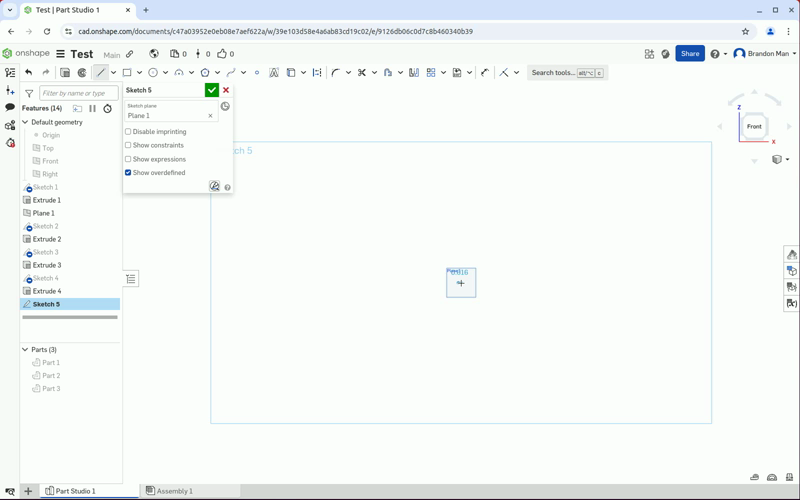
scroll(6)
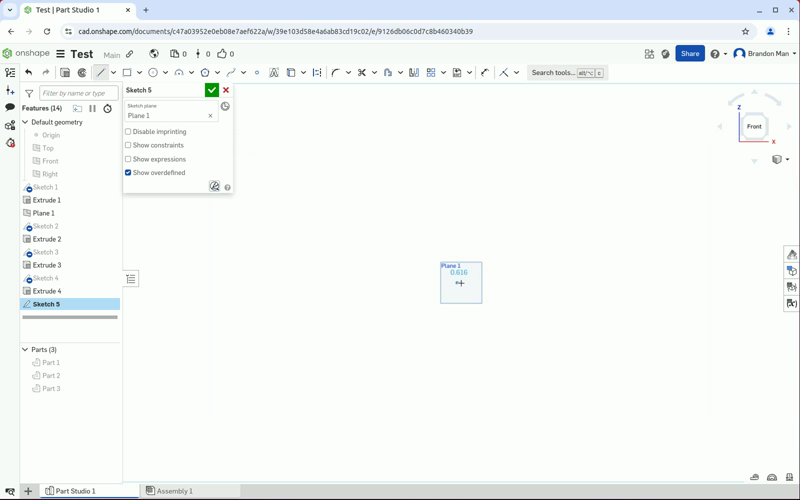
scroll(6)
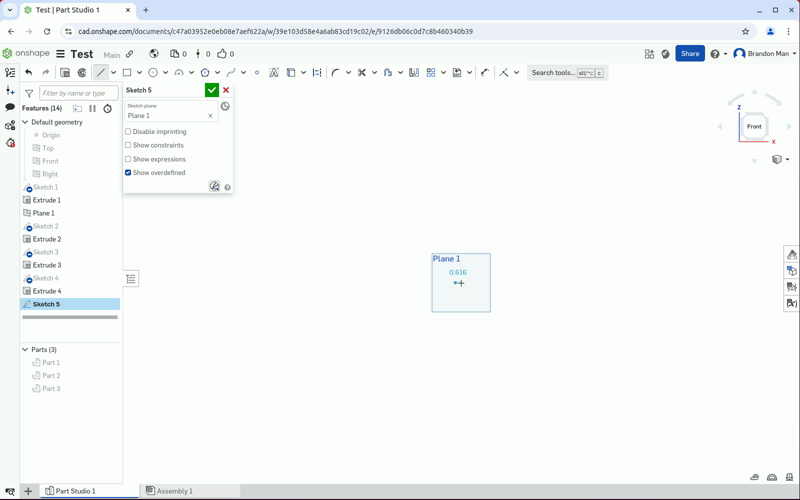
scroll(6)
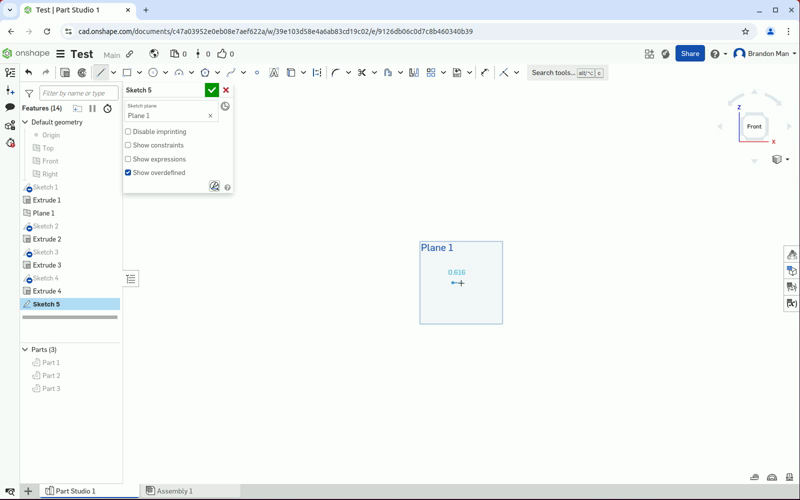
scroll(6)
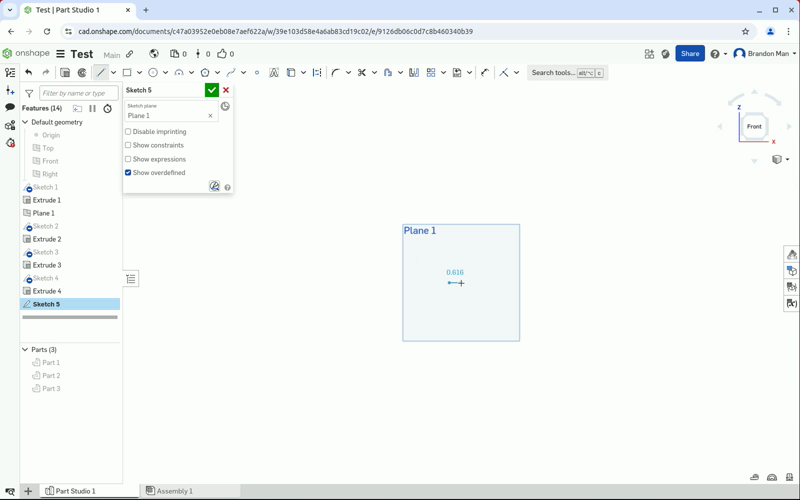
scroll(6)
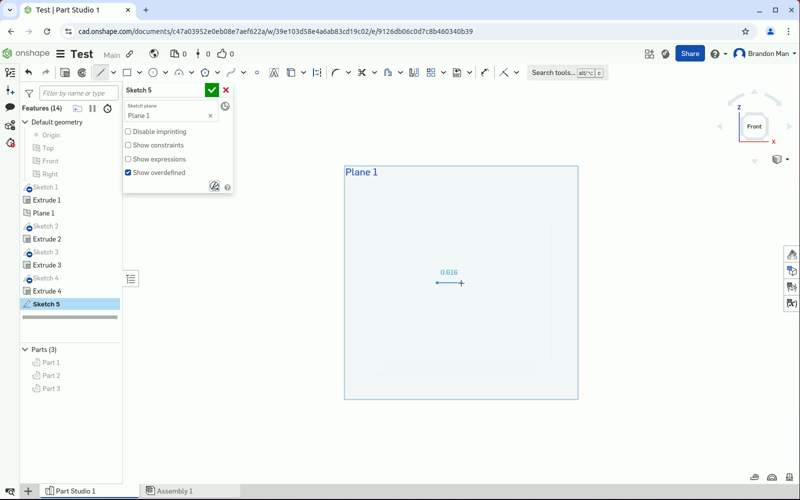
scroll(6)
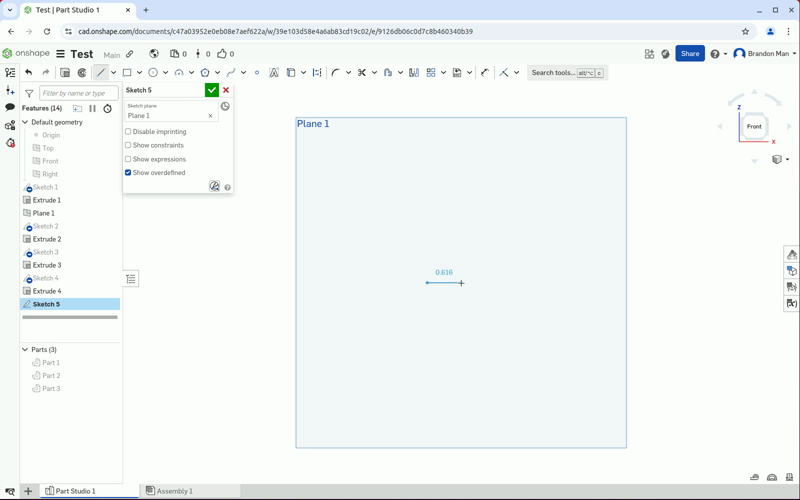
click(461, 282)
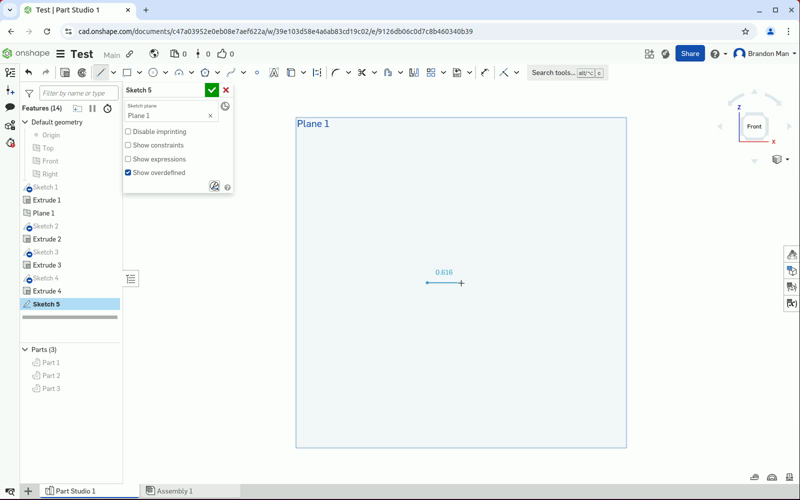
scroll(-6)
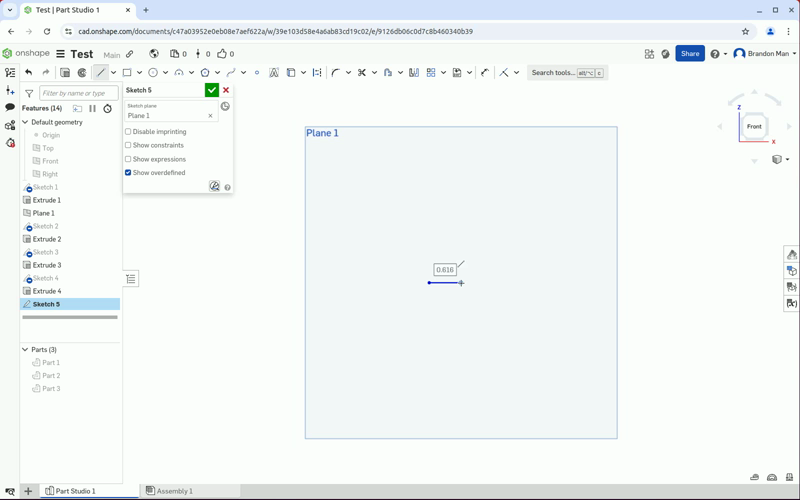
scroll(-6)
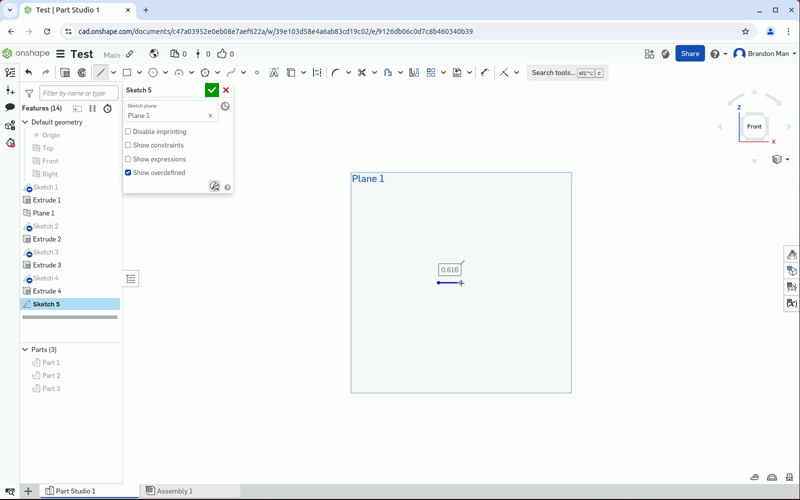
scroll(-6)
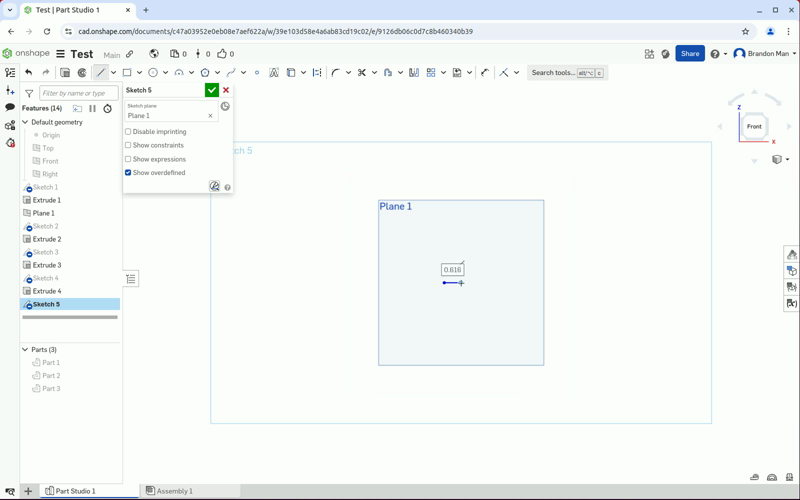
scroll(-6)
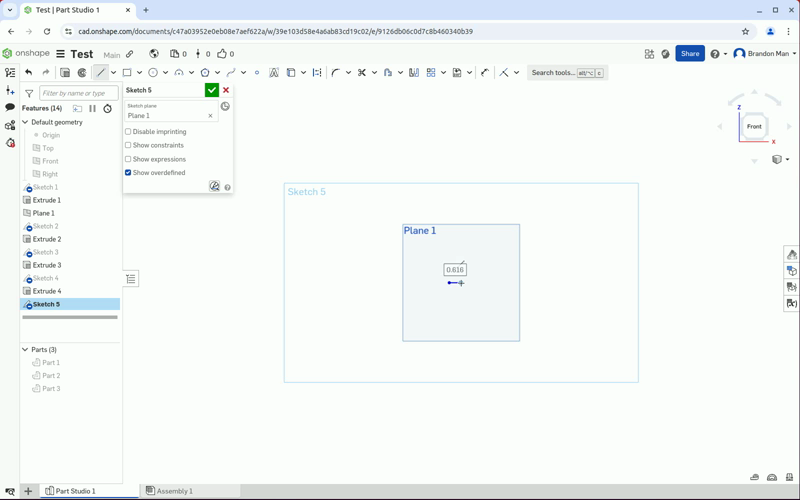
scroll(-6)
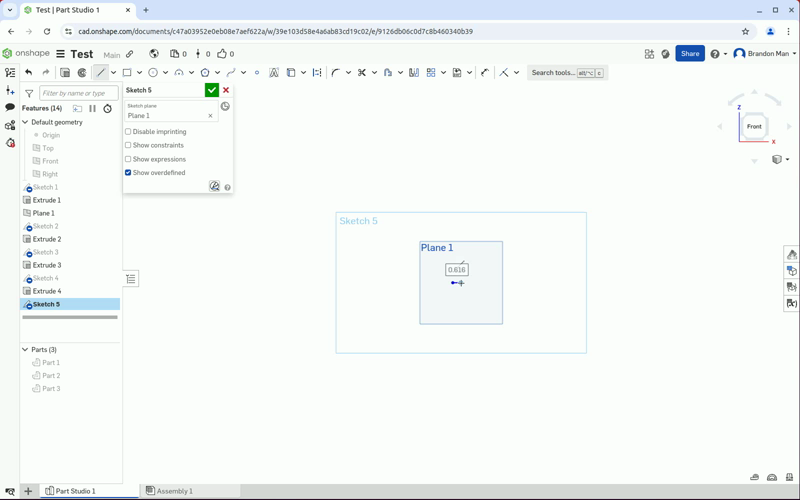
scroll(-6)
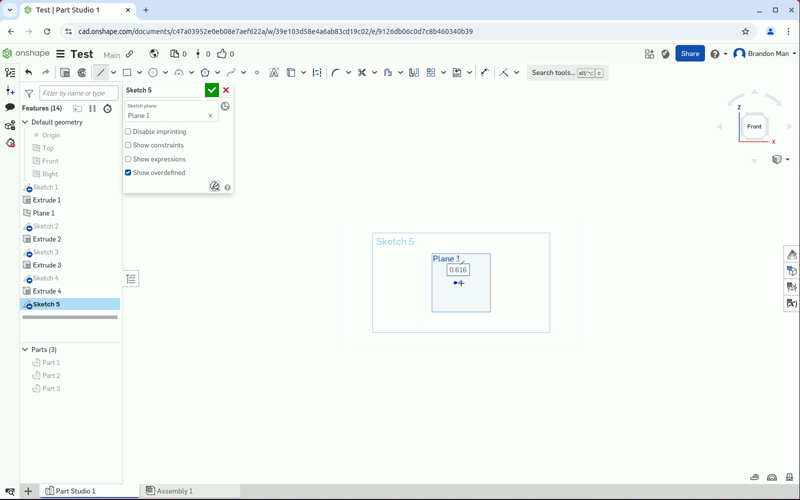
scroll(-6)
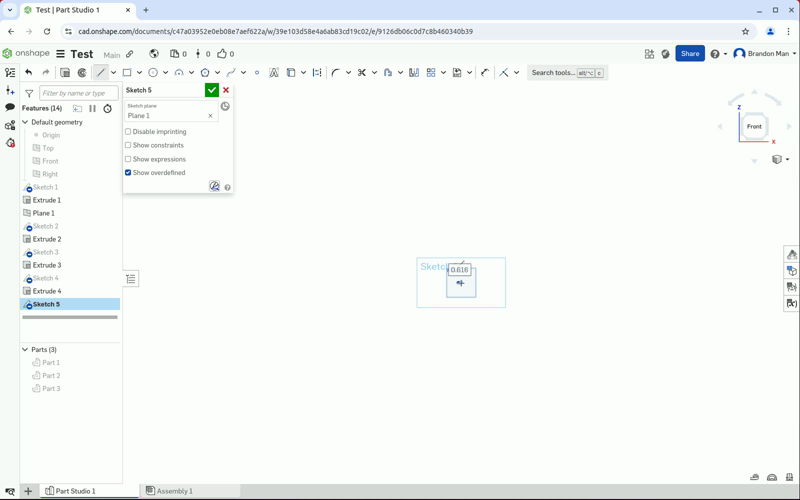
key_up(shift)
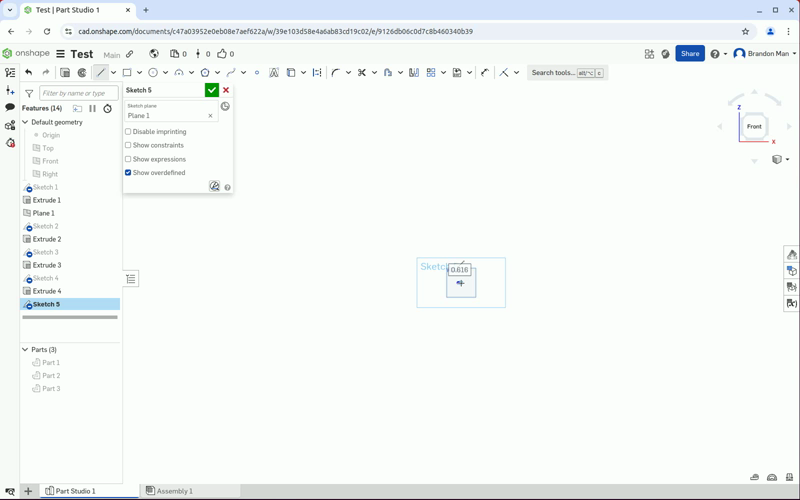
key_down(shift)
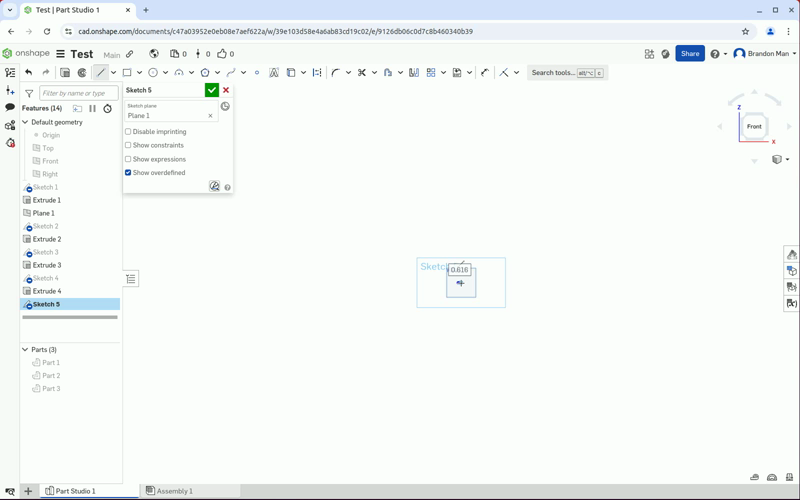
mouse_move(491, 282)
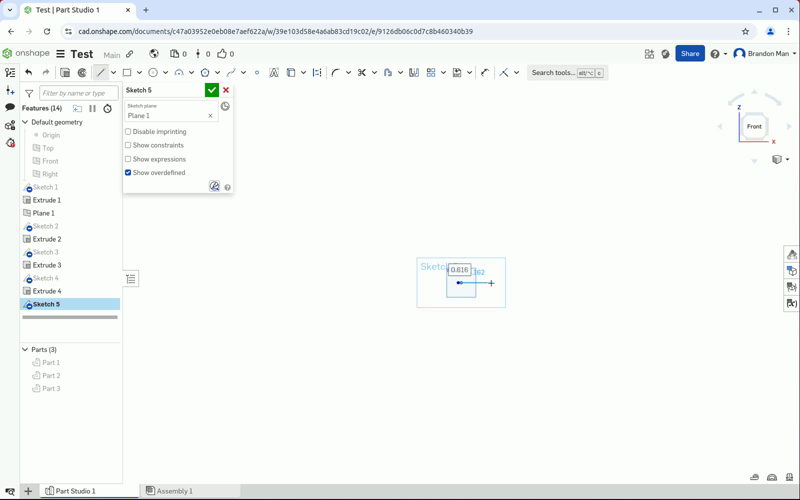
mouse_move(461, 266)
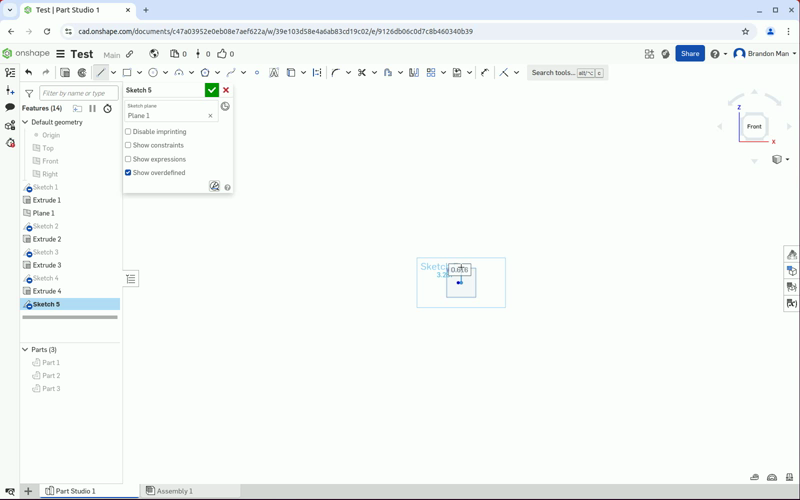
click(461, 266)
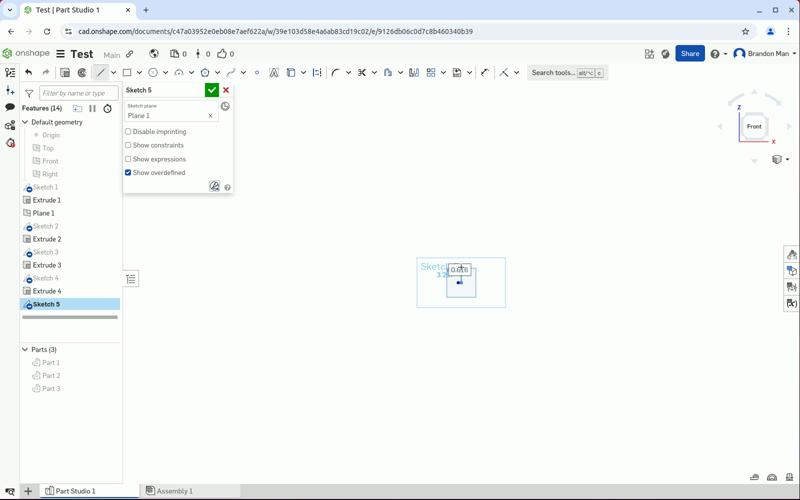
key_up(shift)
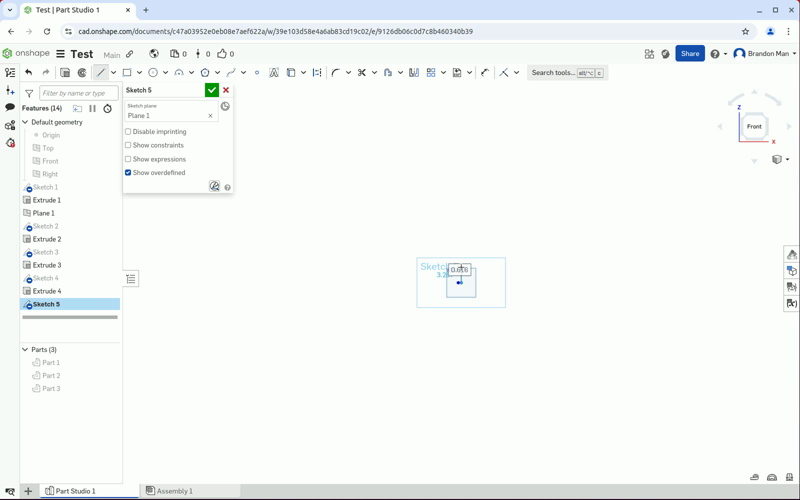
key_down(shift)
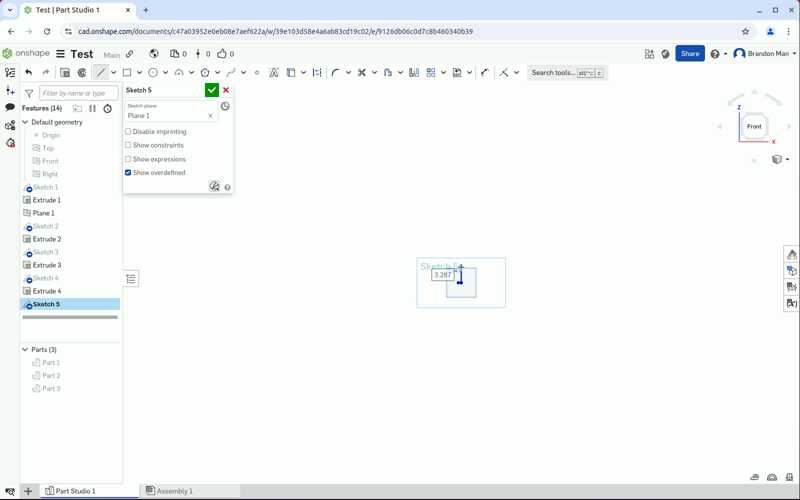
mouse_move(491, 266)
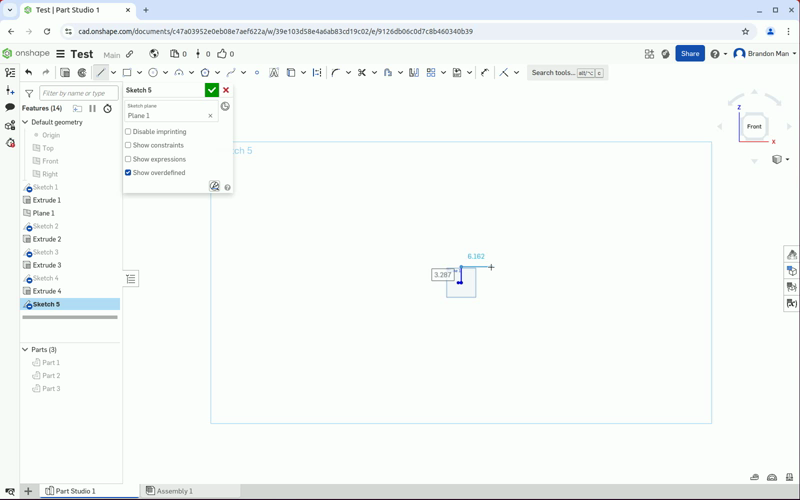
mouse_move(458, 266)
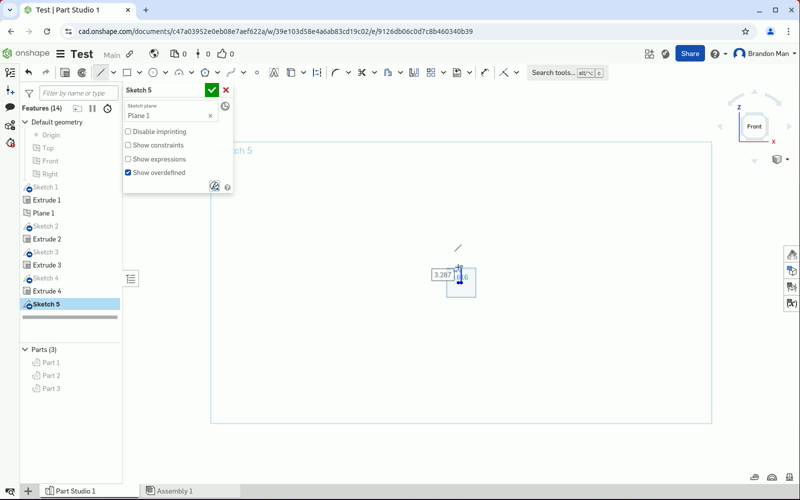
scroll(6)
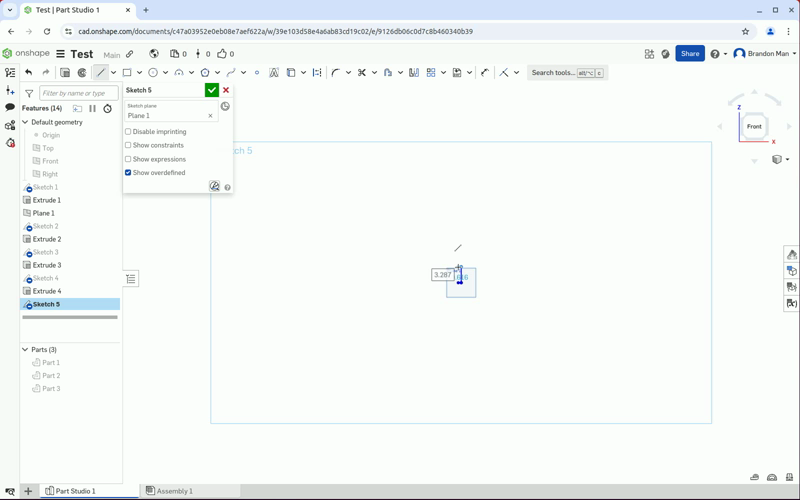
scroll(6)
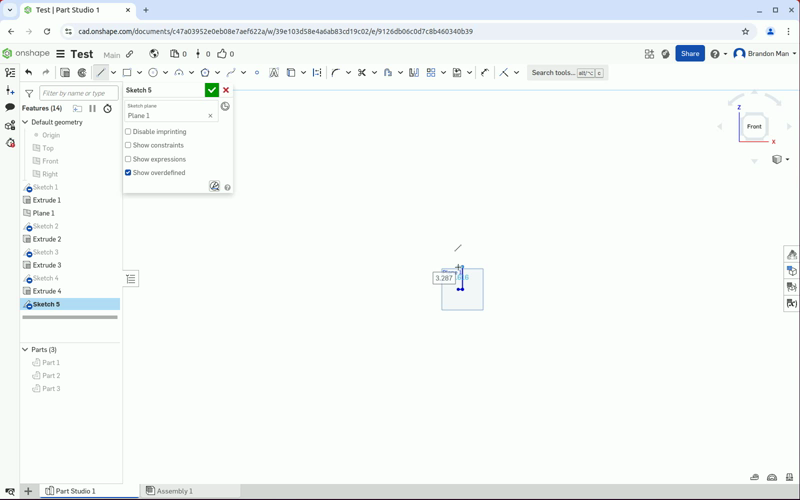
scroll(6)
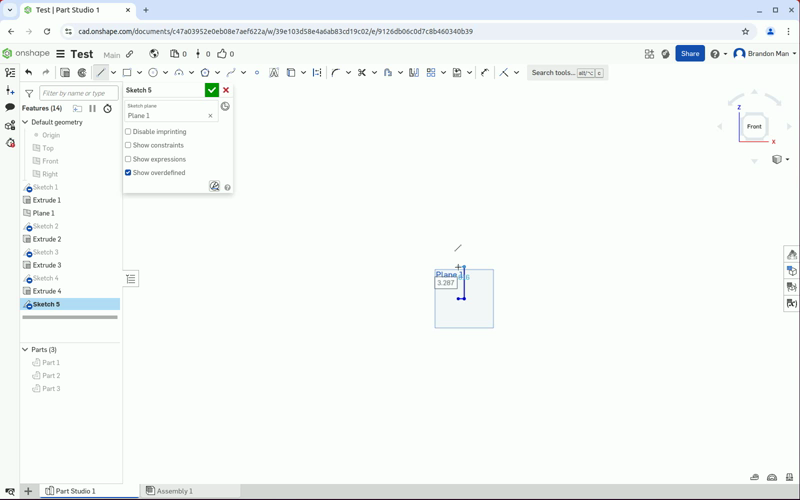
scroll(6)
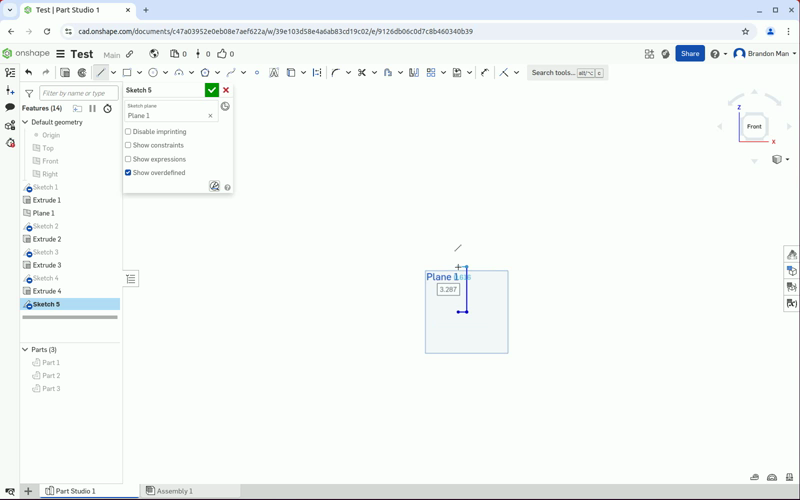
scroll(6)
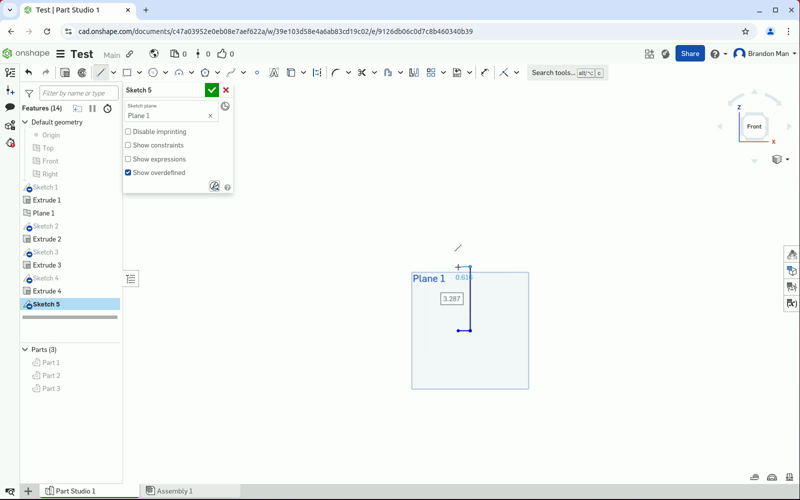
scroll(6)
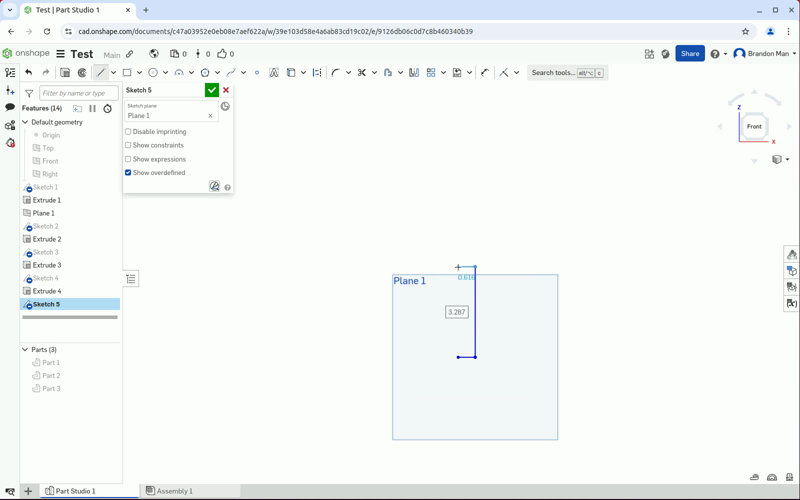
scroll(6)
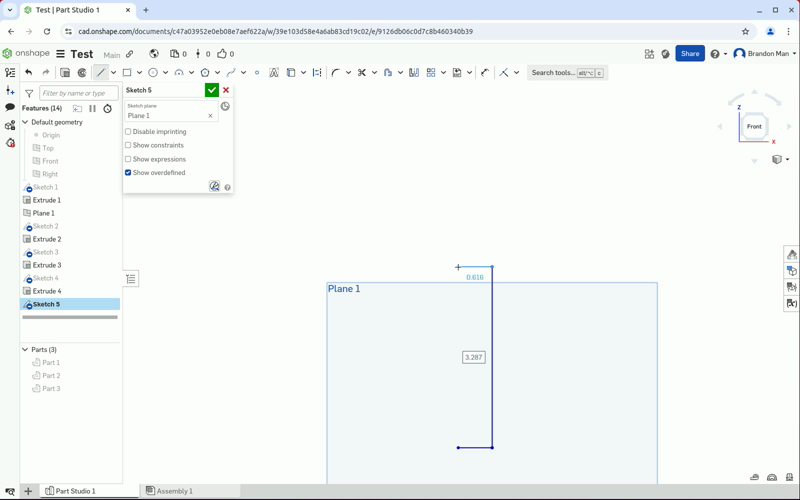
click(458, 266)
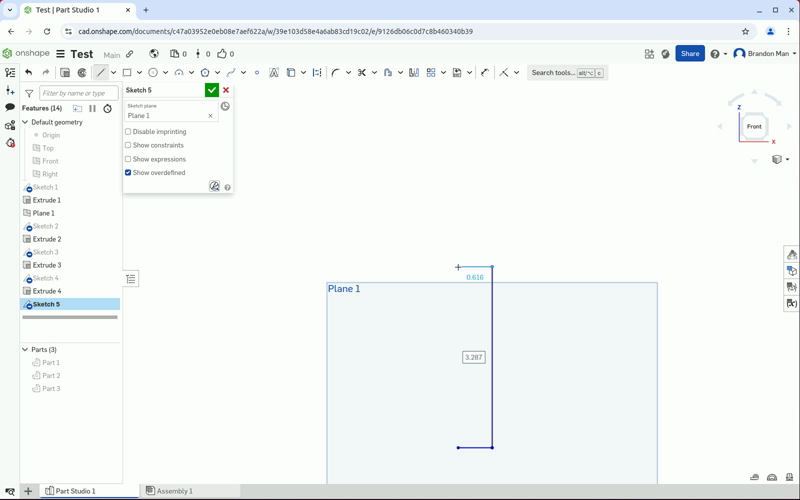
scroll(-6)
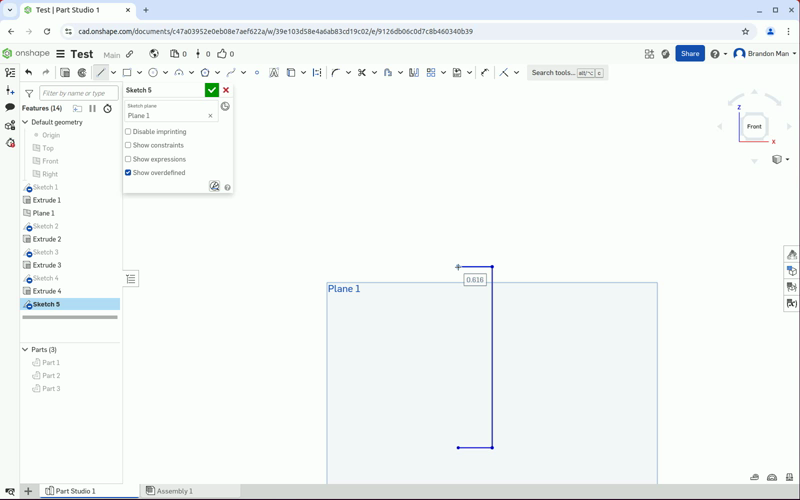
scroll(-6)
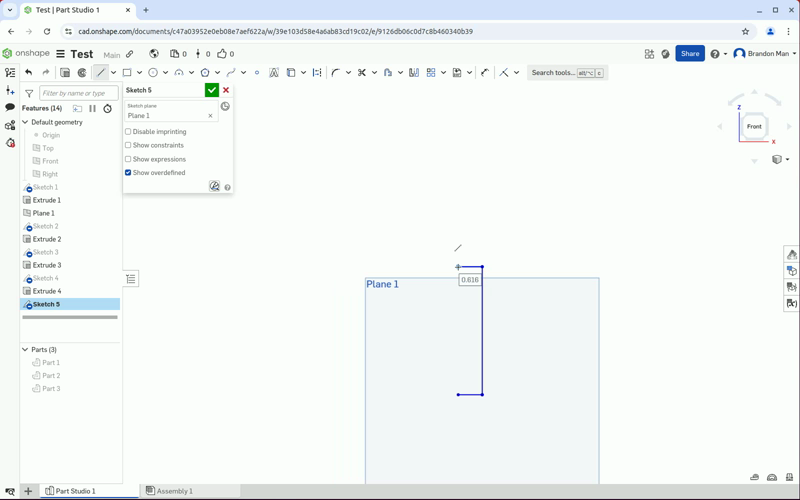
scroll(-6)
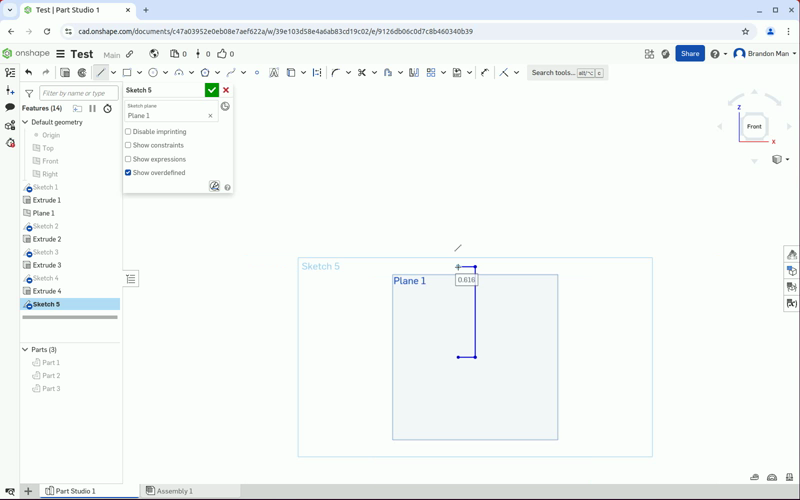
scroll(-6)
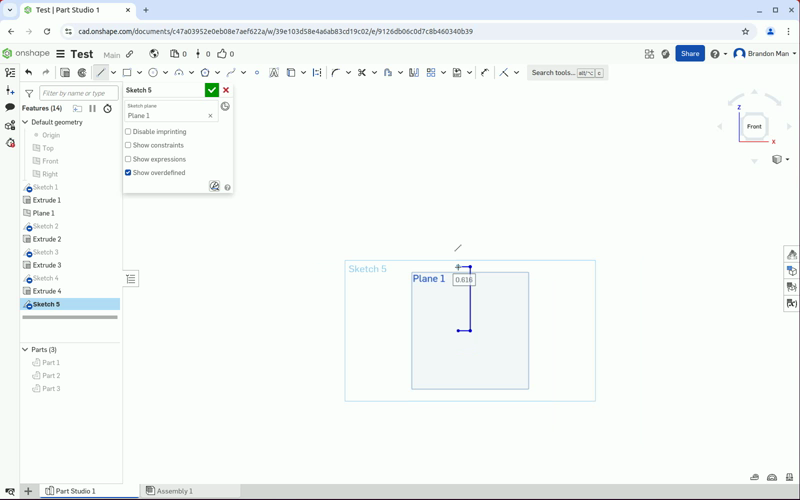
scroll(-6)
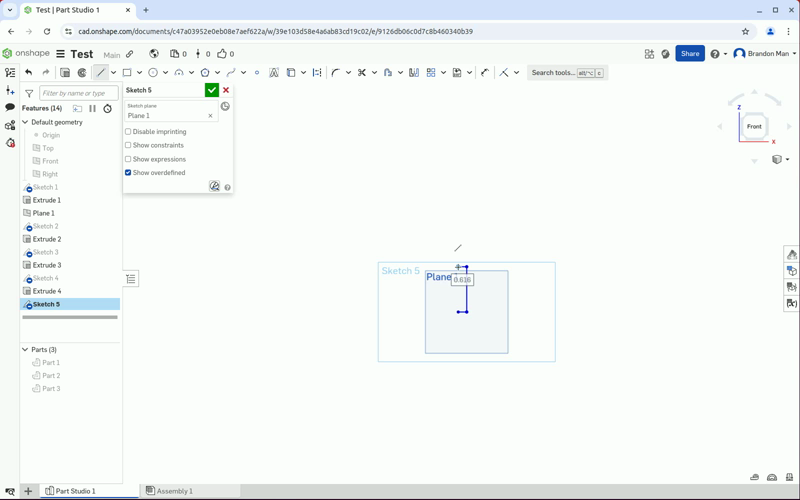
scroll(-6)
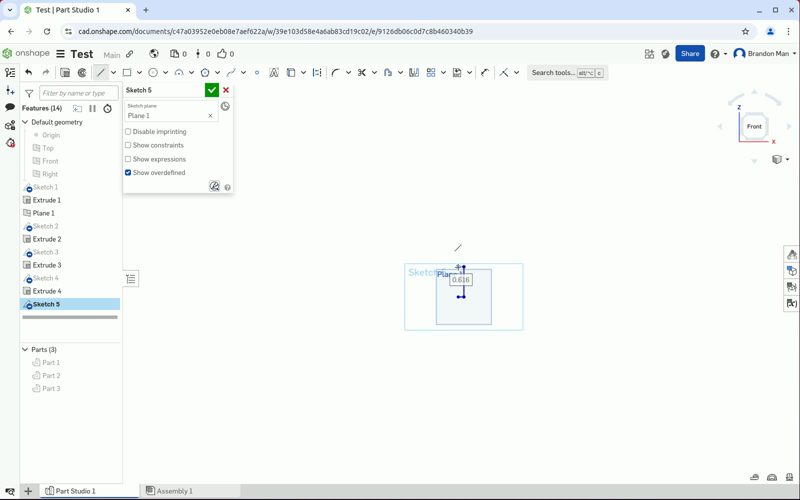
scroll(-6)
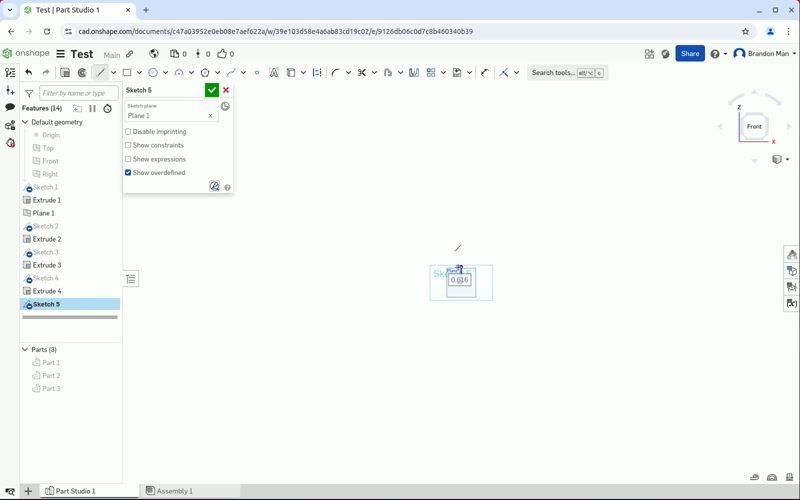
key_up(shift)
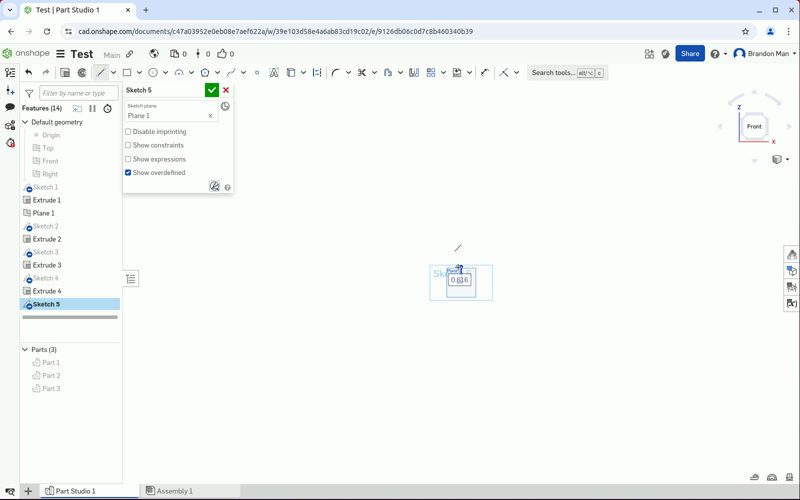
mouse_move(488, 266)
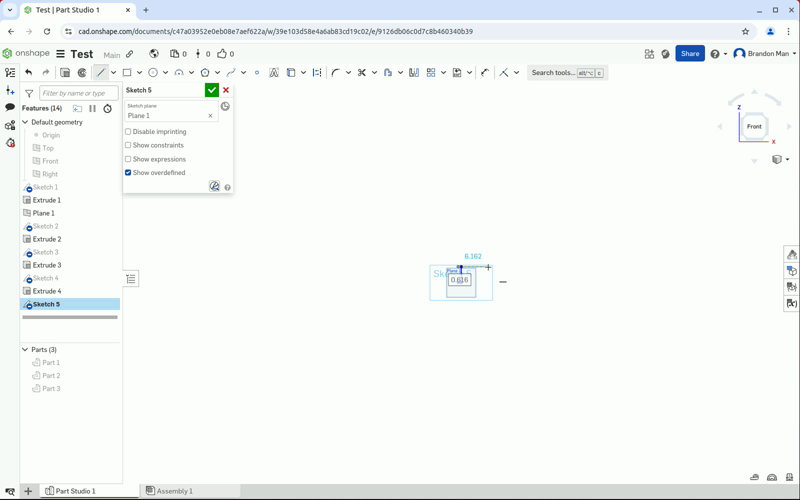
key_down(shift)
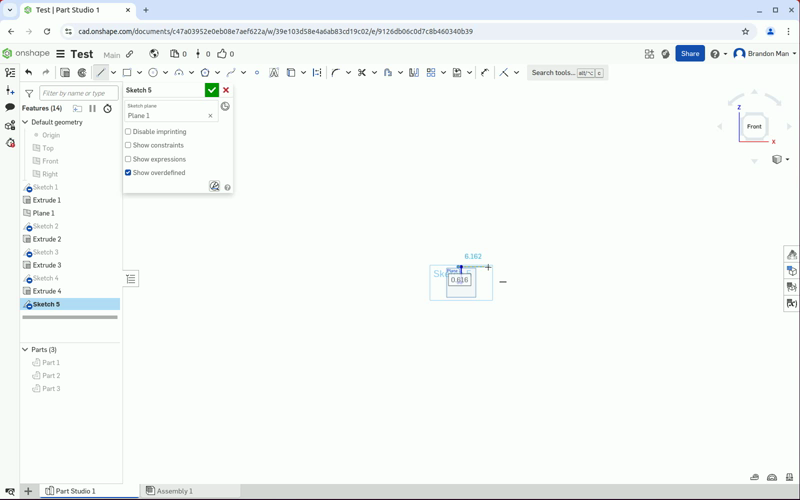
mouse_move(458, 282)
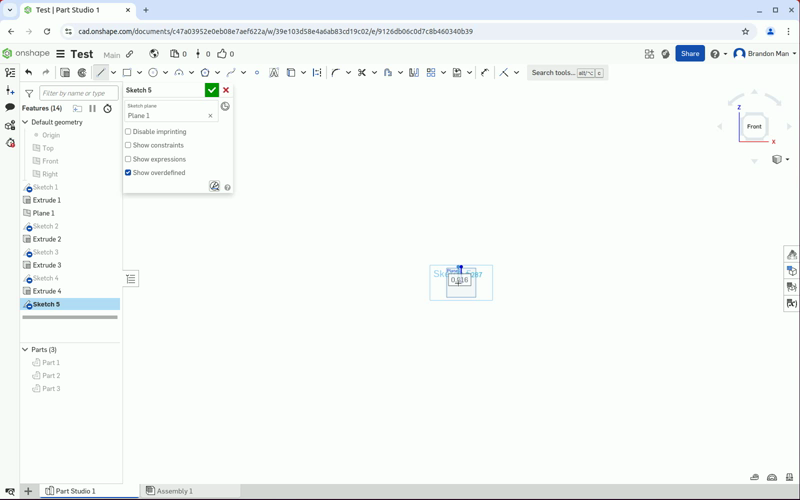
scroll(6)
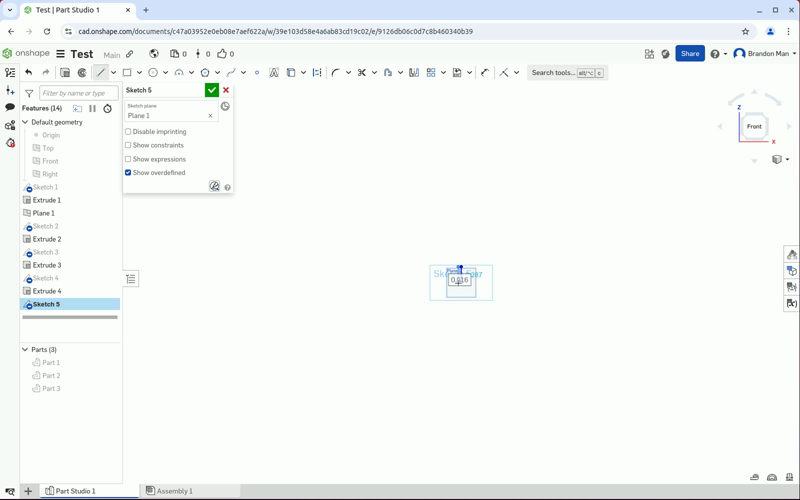
scroll(6)
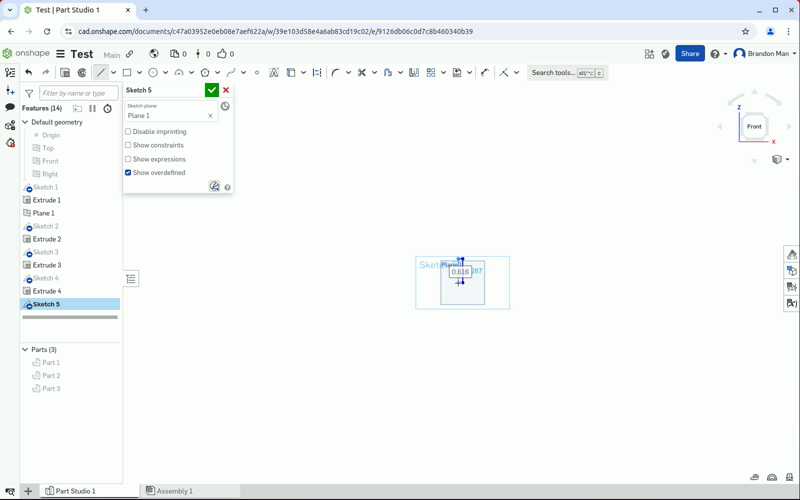
scroll(6)
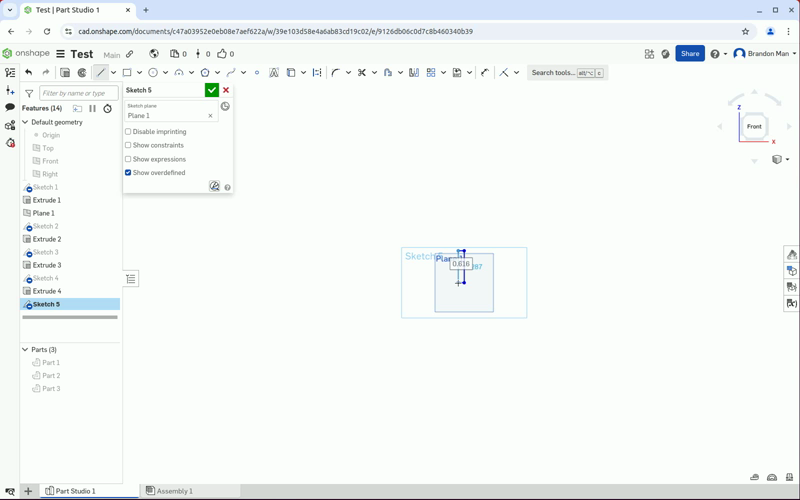
scroll(6)
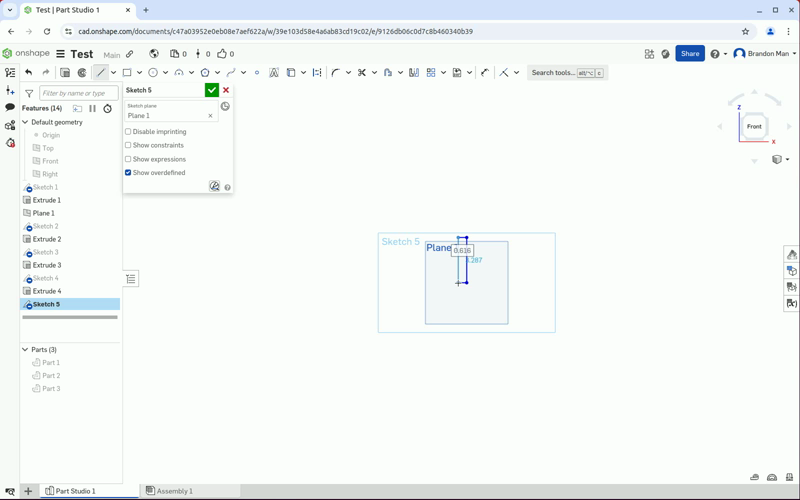
scroll(6)
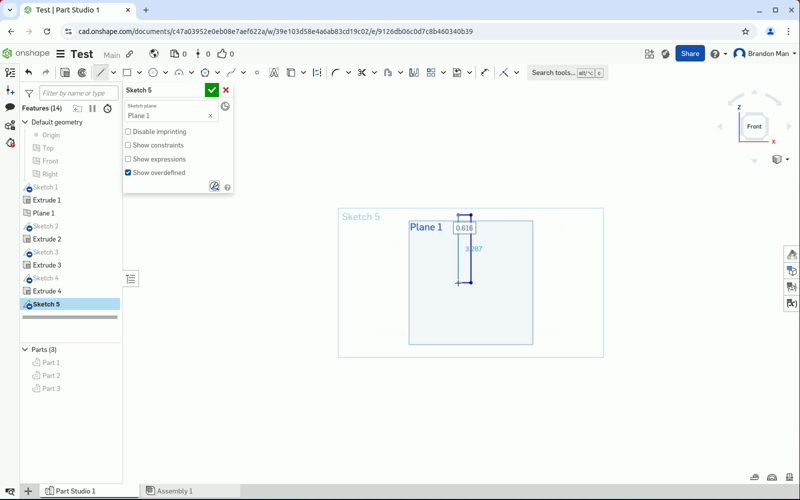
scroll(6)
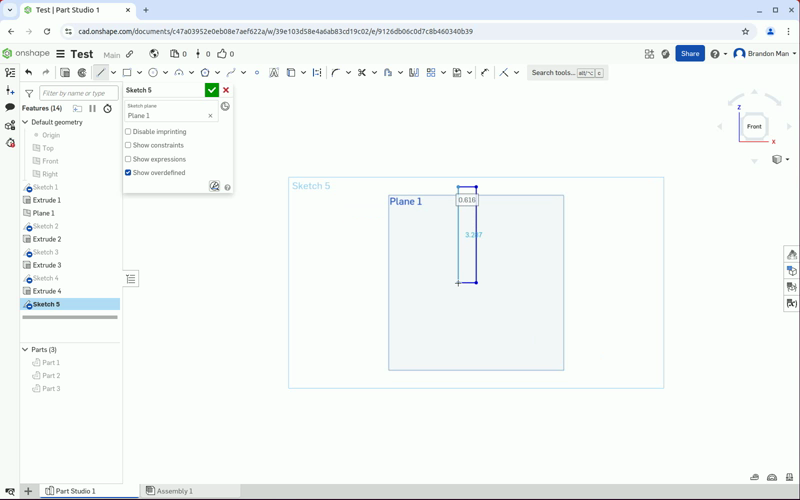
scroll(6)
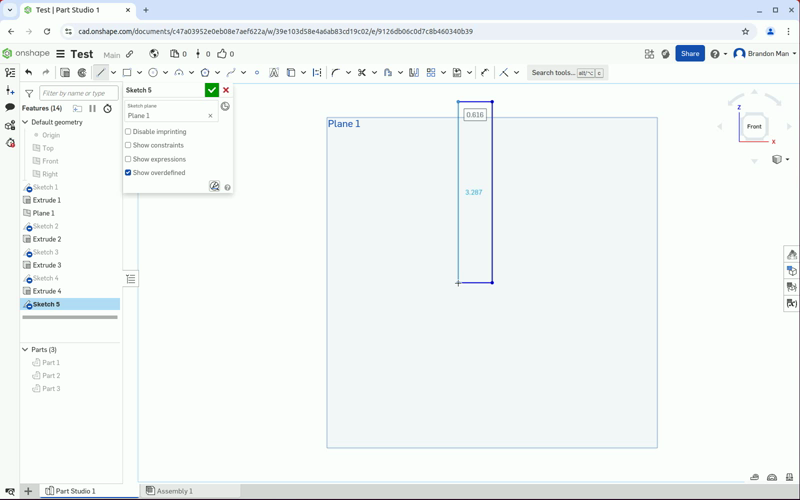
key_up(shift)
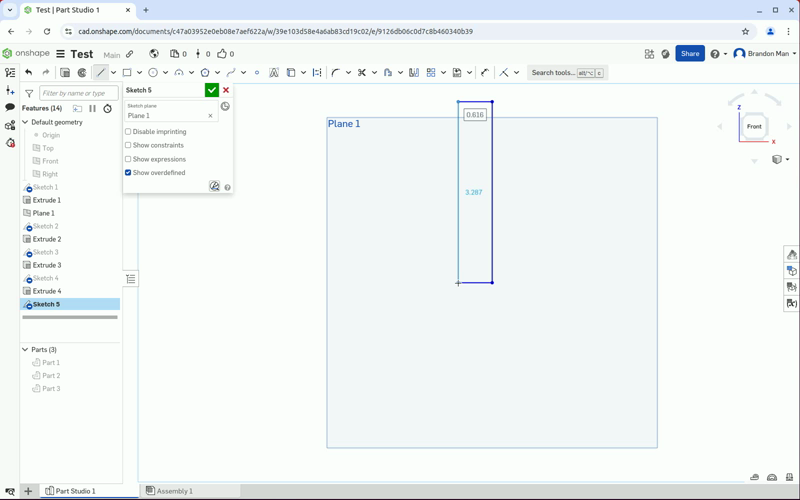
click(458, 282)
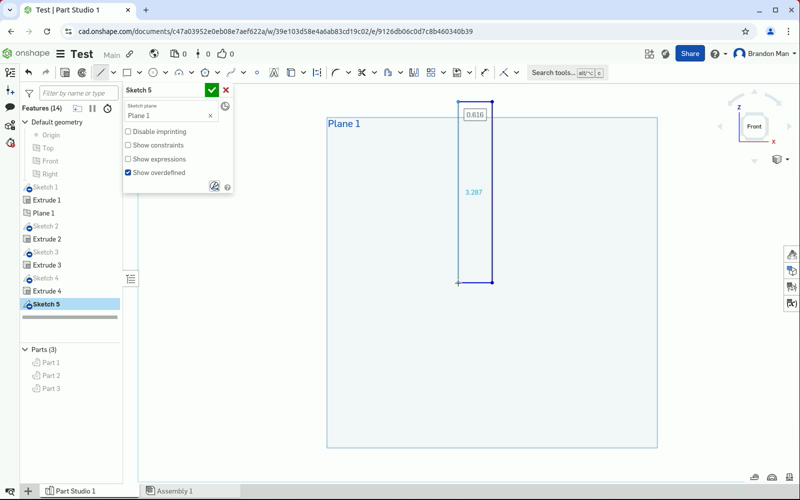
scroll(-6)
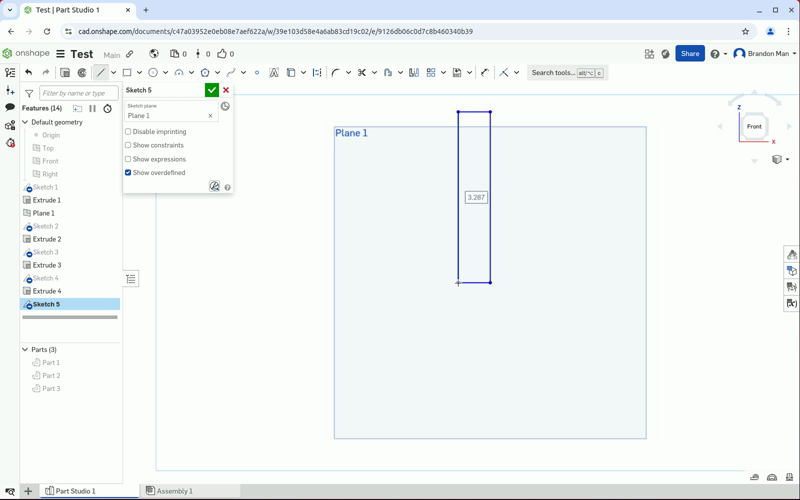
scroll(-6)
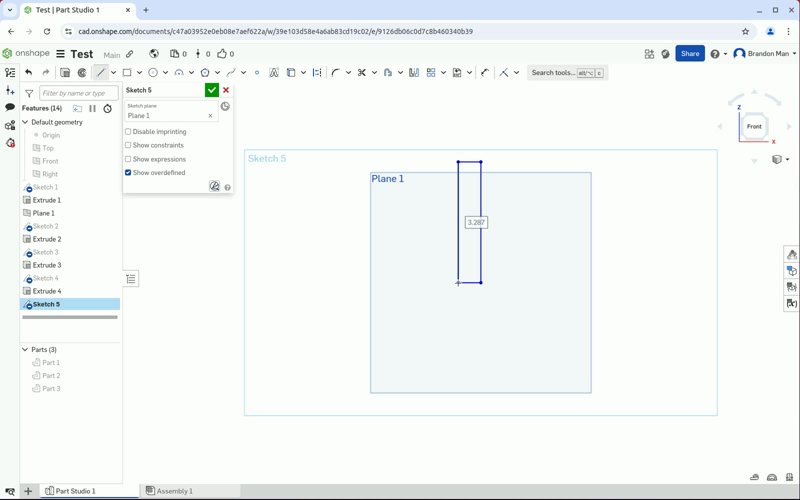
scroll(-6)
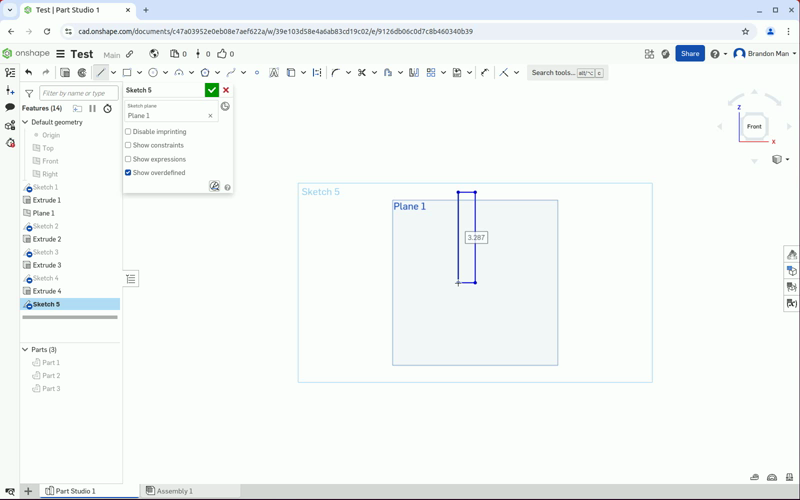
scroll(-6)
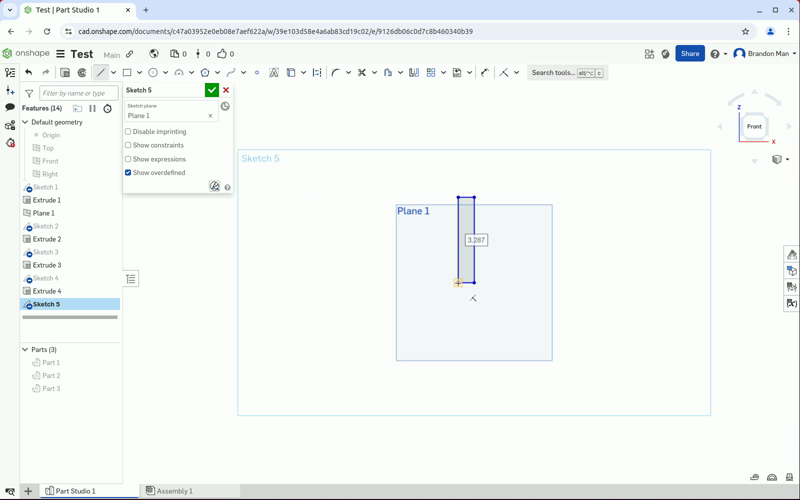
scroll(-6)
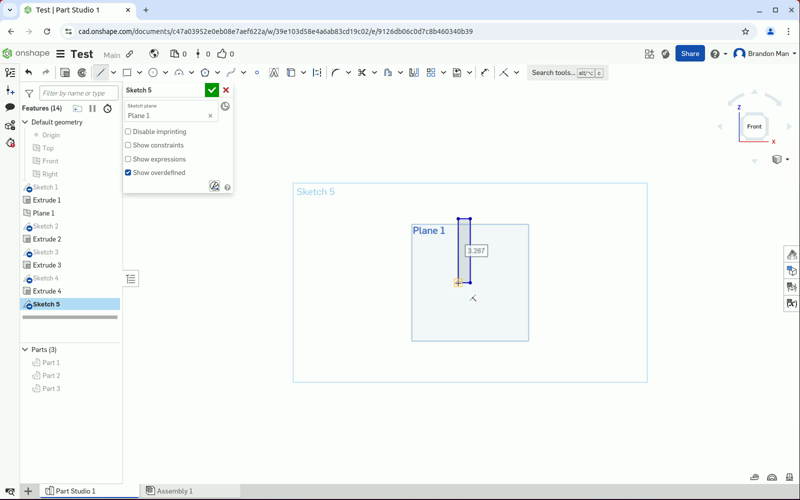
scroll(-6)
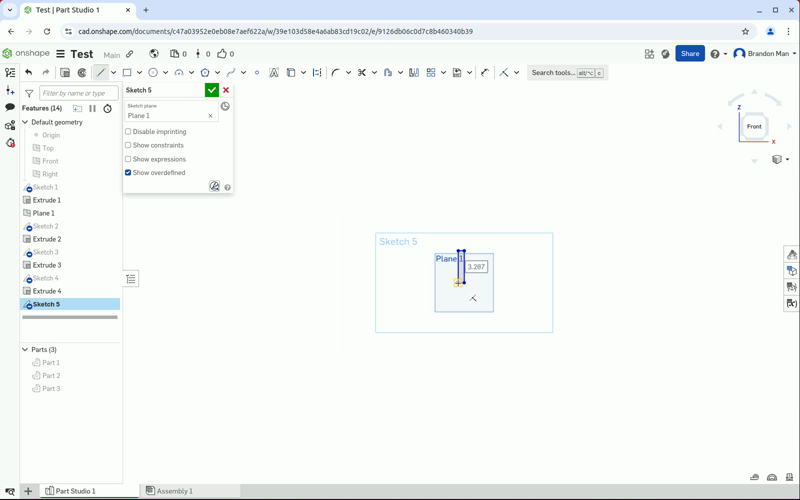
scroll(-6)
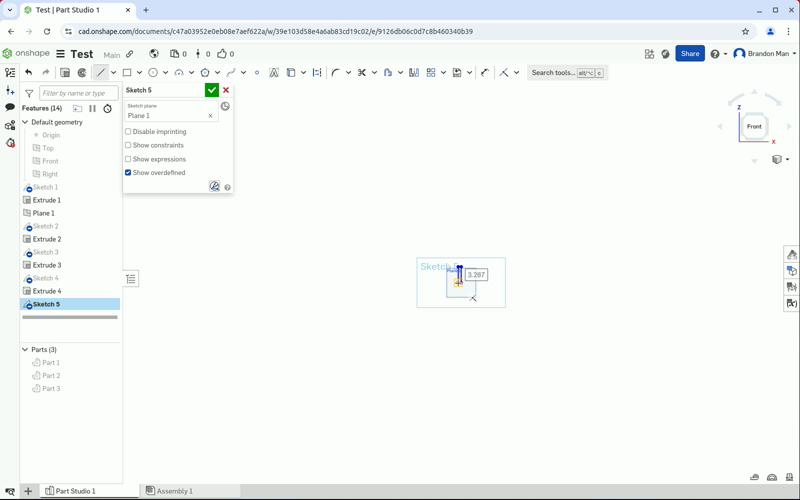
key(esc)
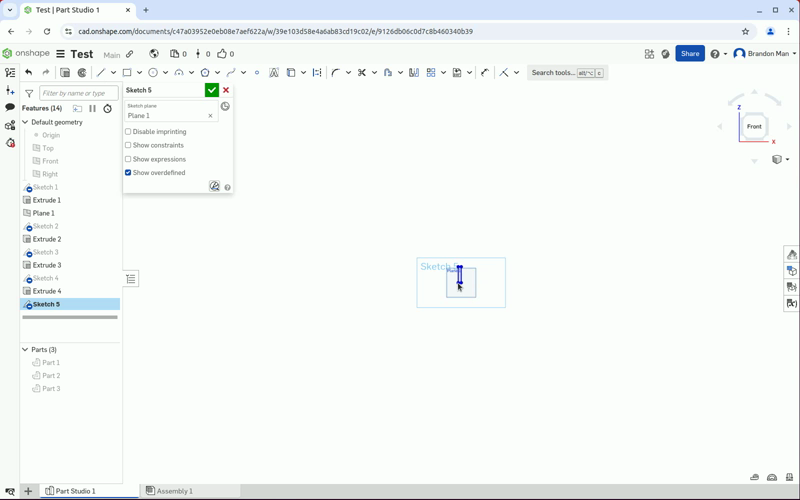
mouse_move(461, 269)
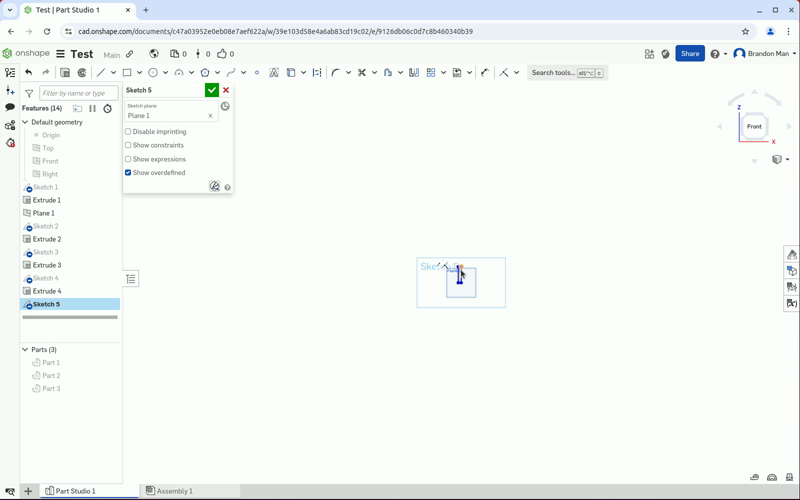
scroll(6)
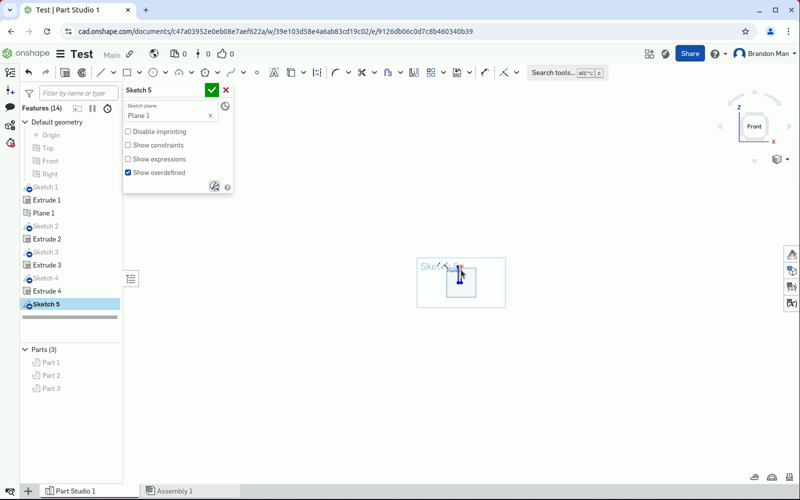
scroll(6)
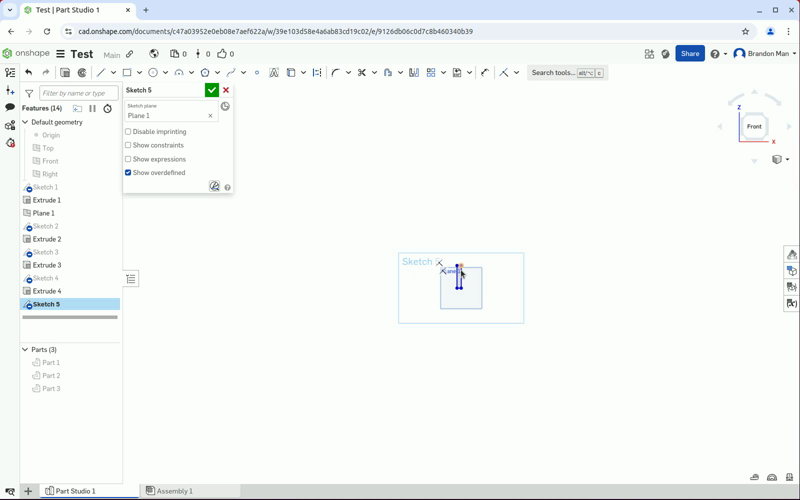
scroll(6)
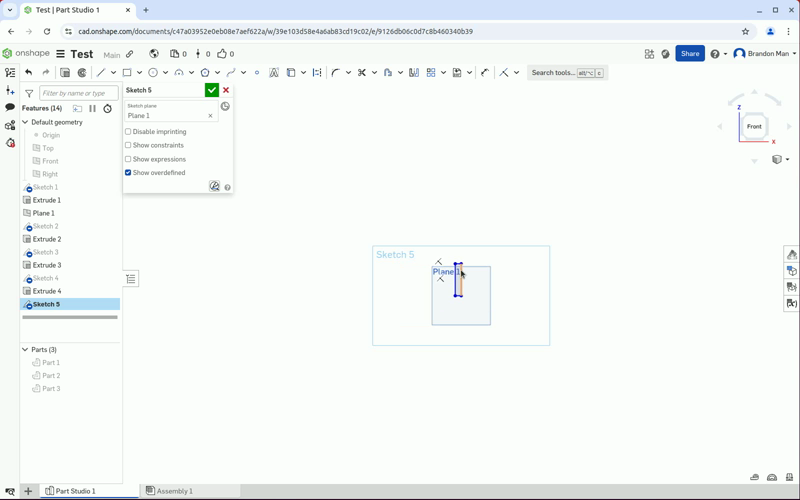
scroll(6)
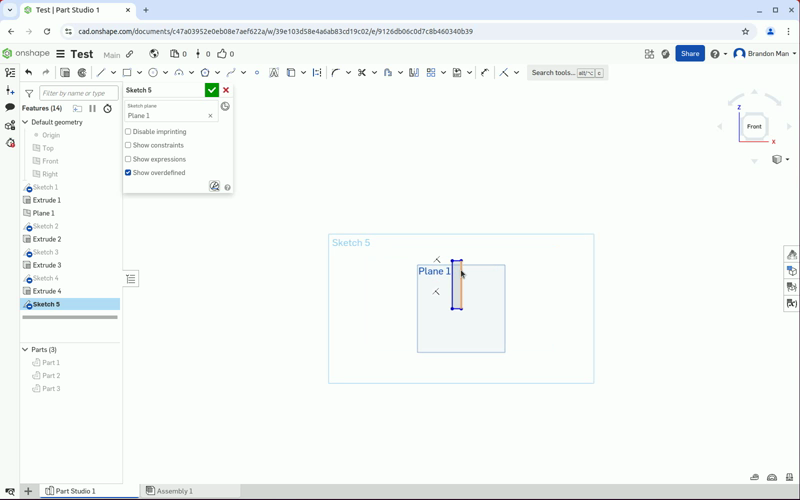
scroll(6)
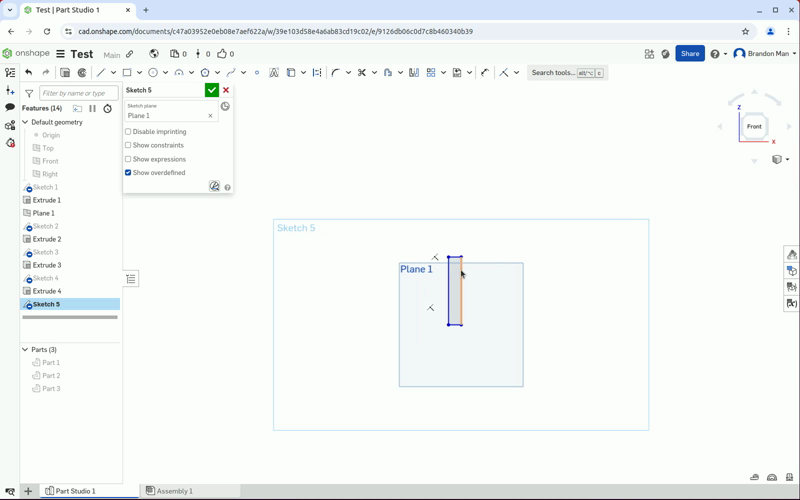
scroll(6)
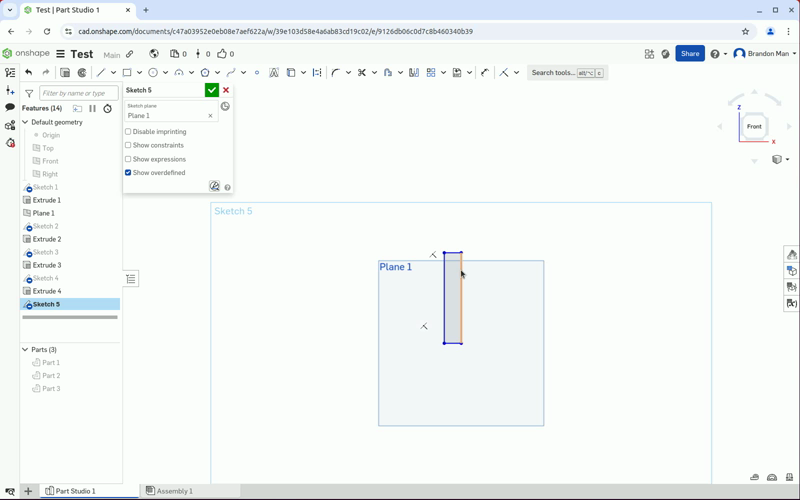
scroll(6)
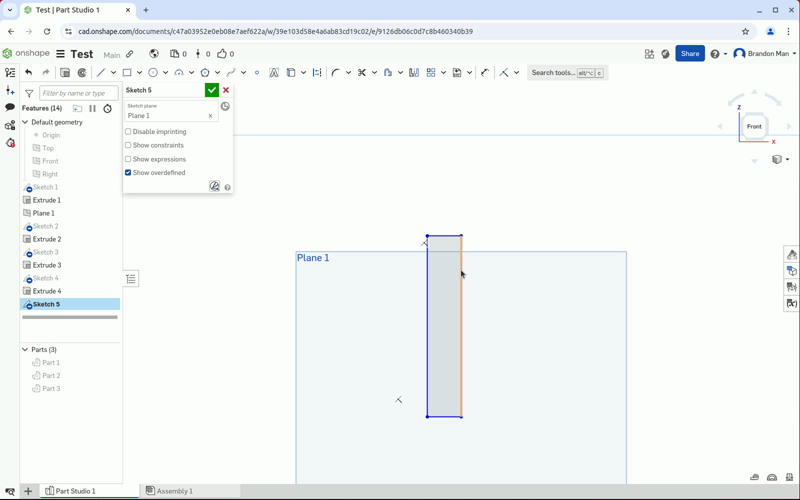
click(461, 269)
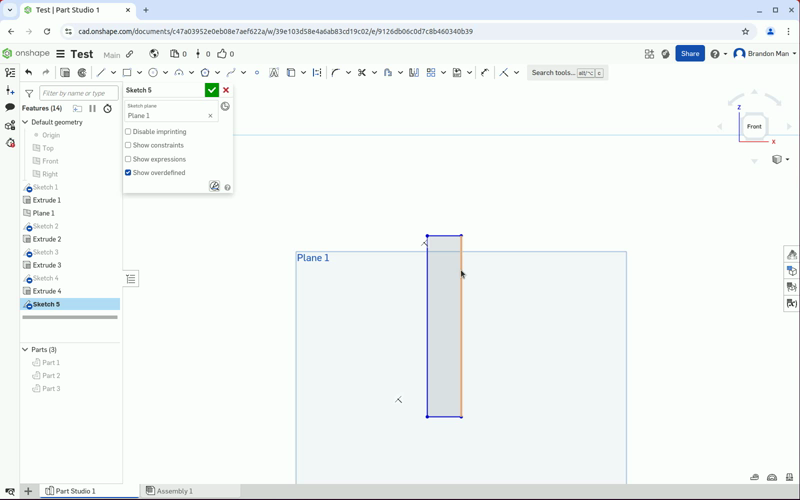
scroll(-6)
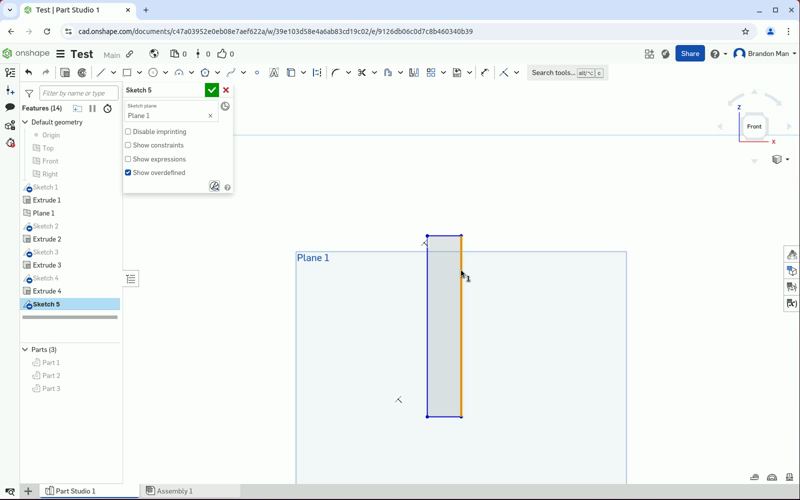
scroll(-6)
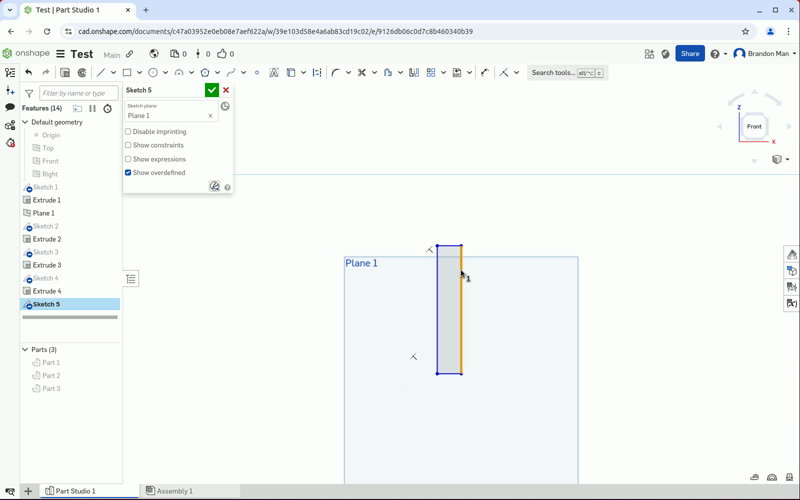
scroll(-6)
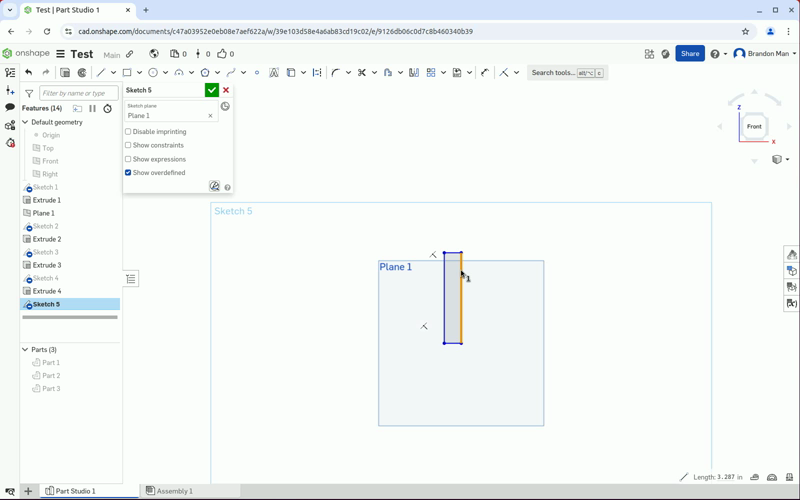
scroll(-6)
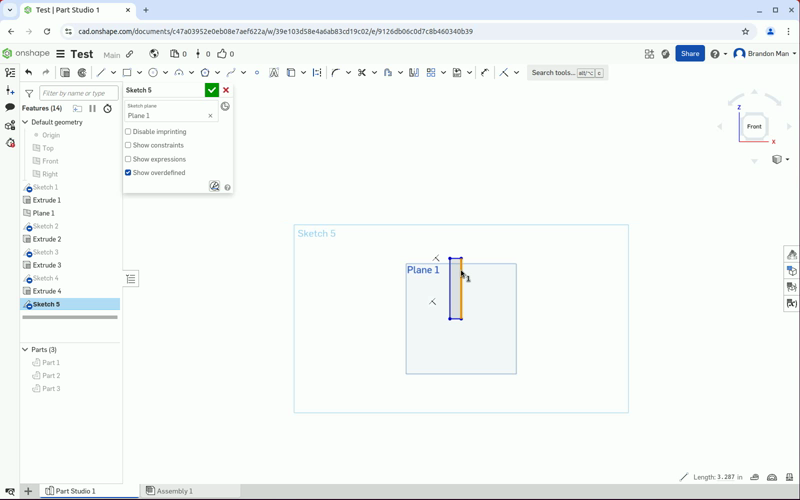
scroll(-6)
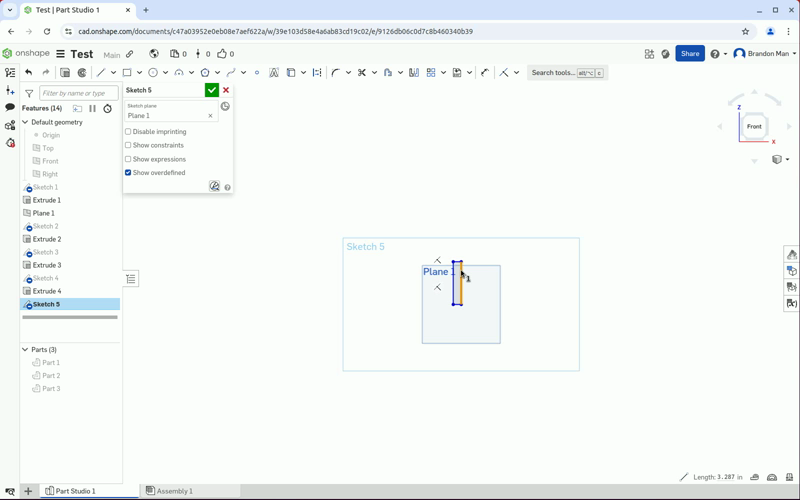
scroll(-6)
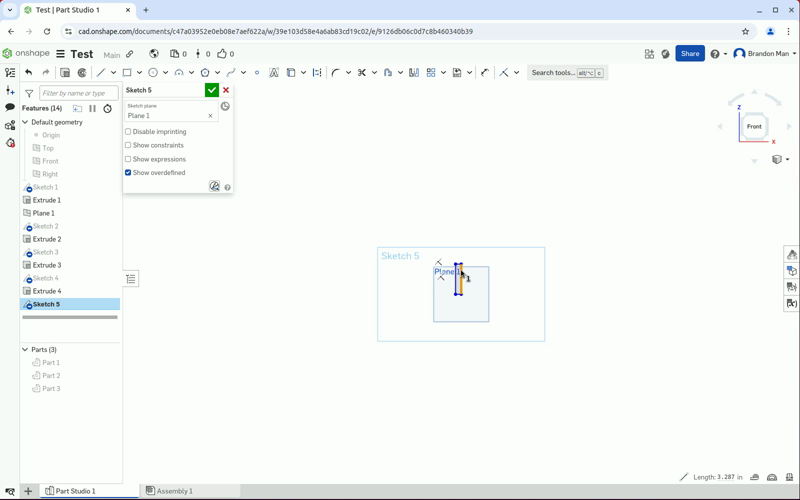
scroll(-6)
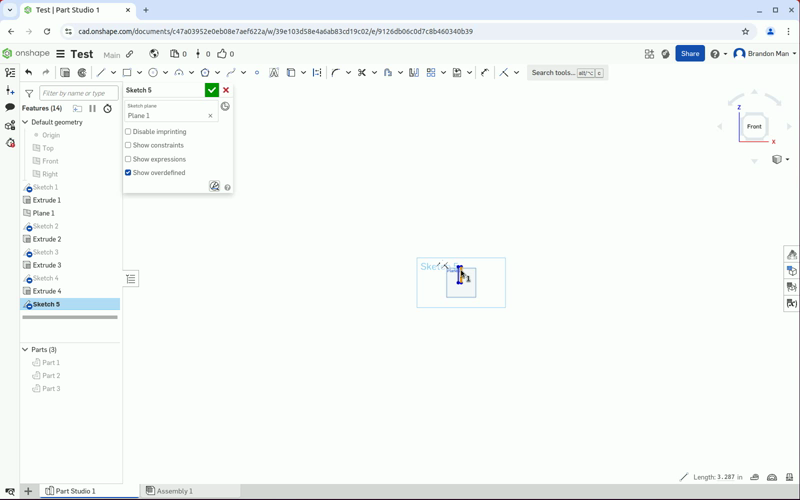
mouse_move(73, 352)
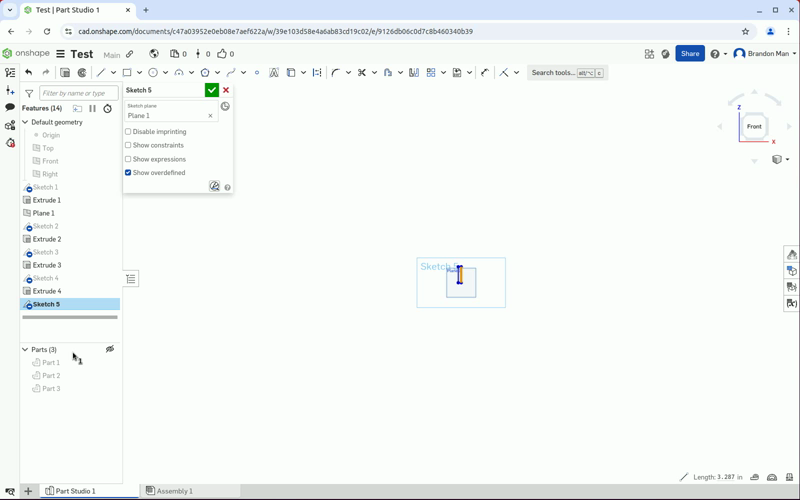
key(shift+y)
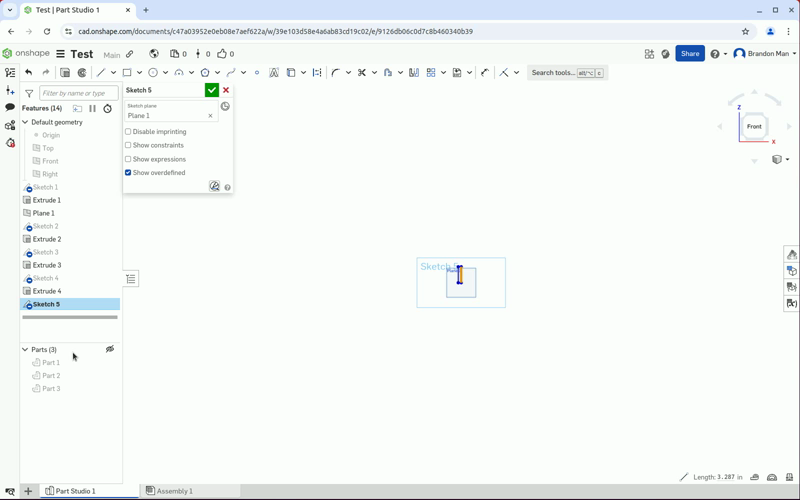
key(shift+e)
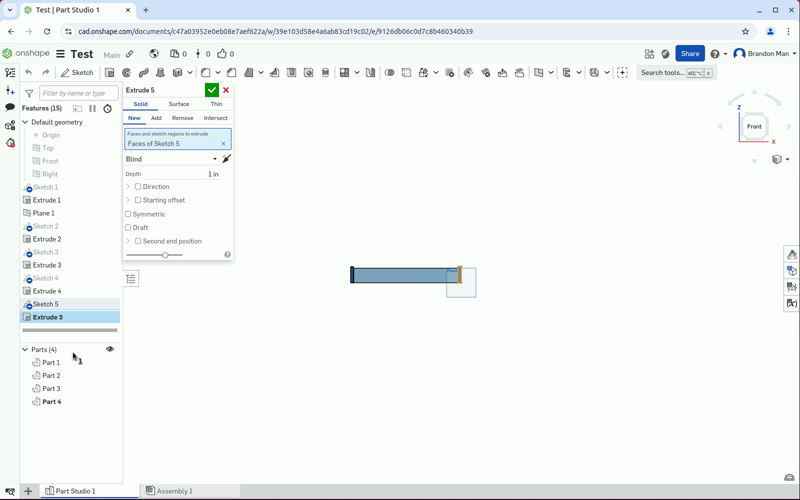
mouse_move(143, 106)
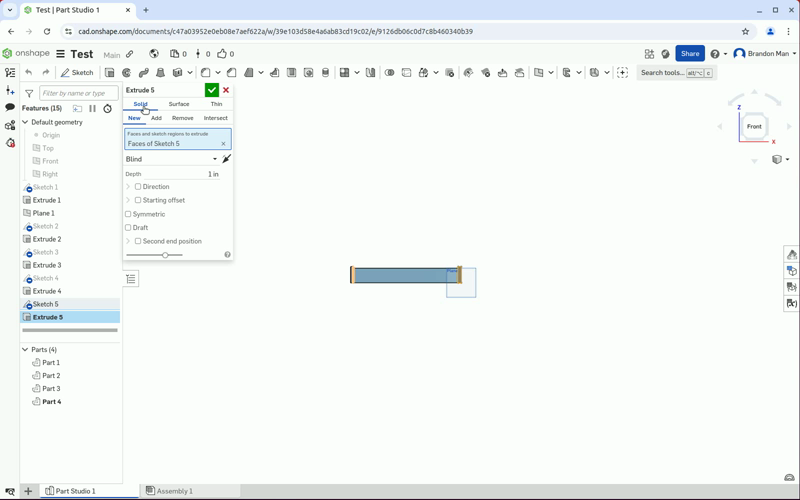
click(143, 106)
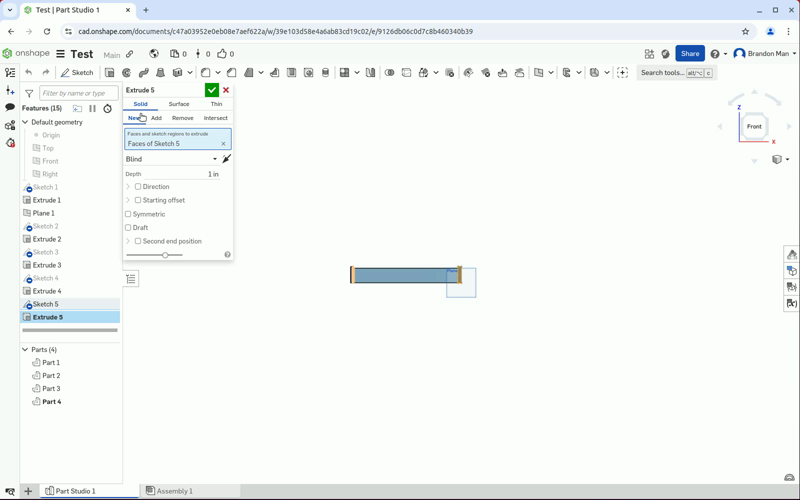
mouse_move(137, 120)
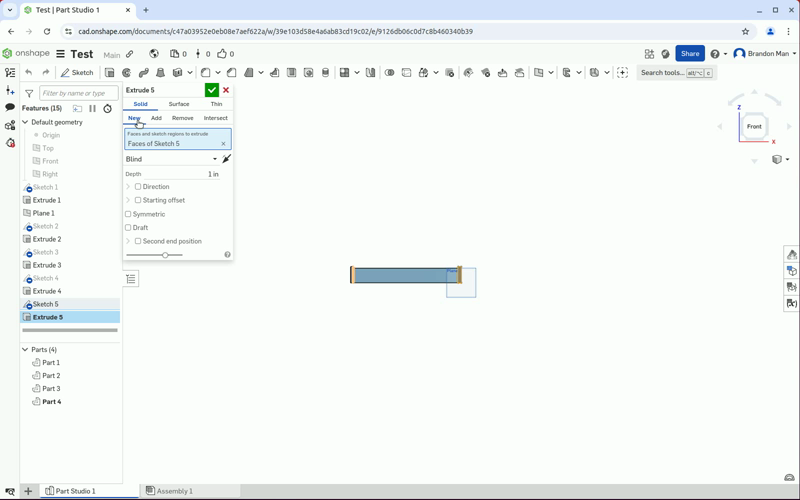
click(137, 120)
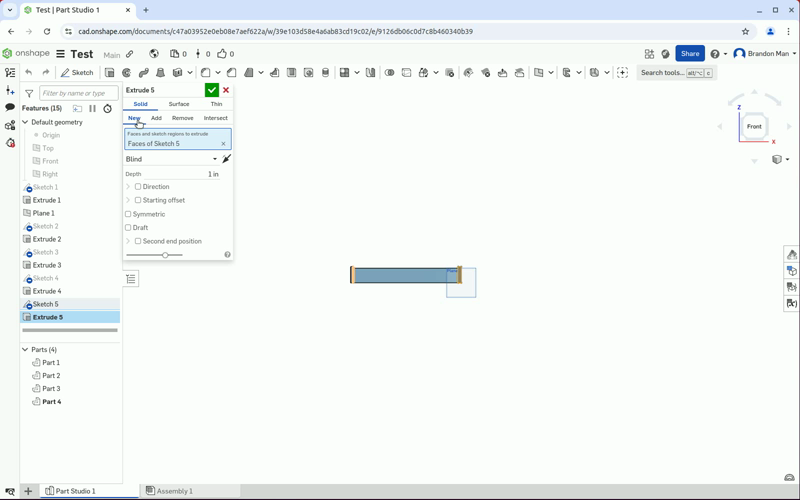
key(tab, 4)
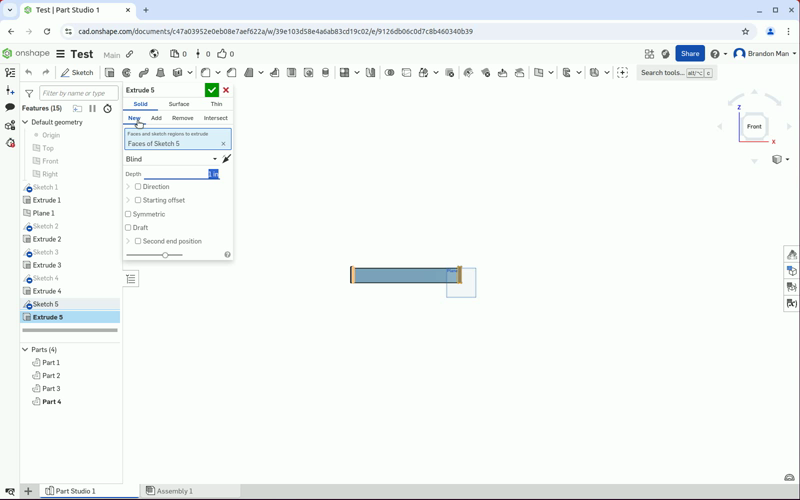
text(10.11)
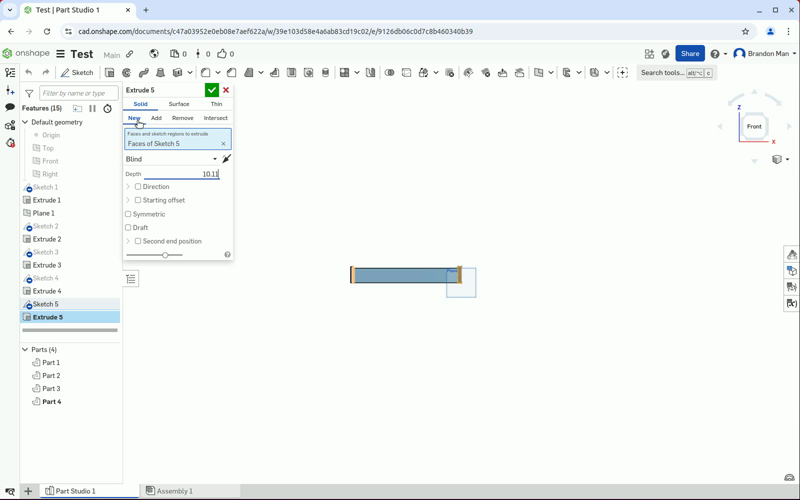
key(enter)
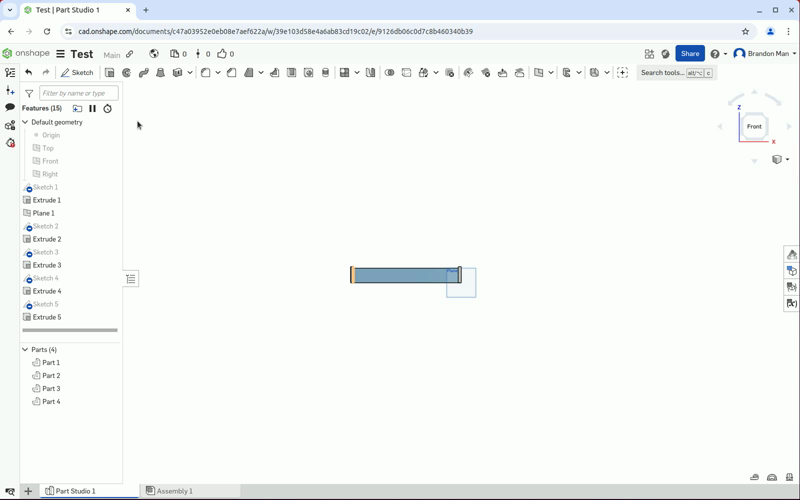
key(shift+h)
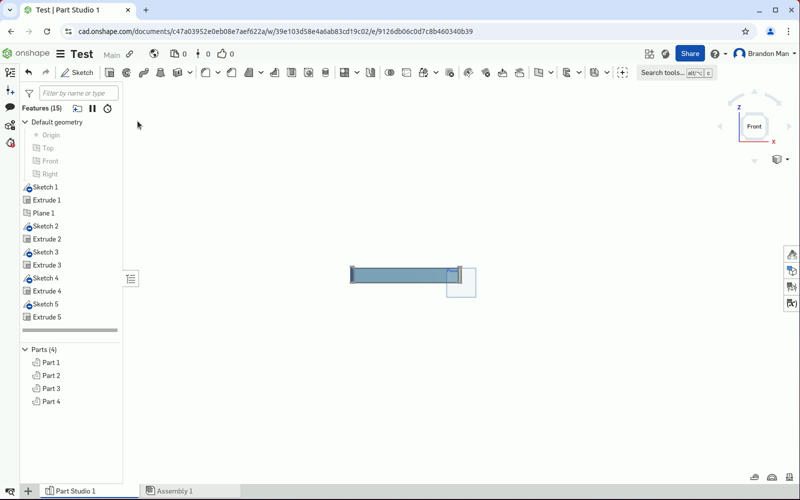
key(shift+h)
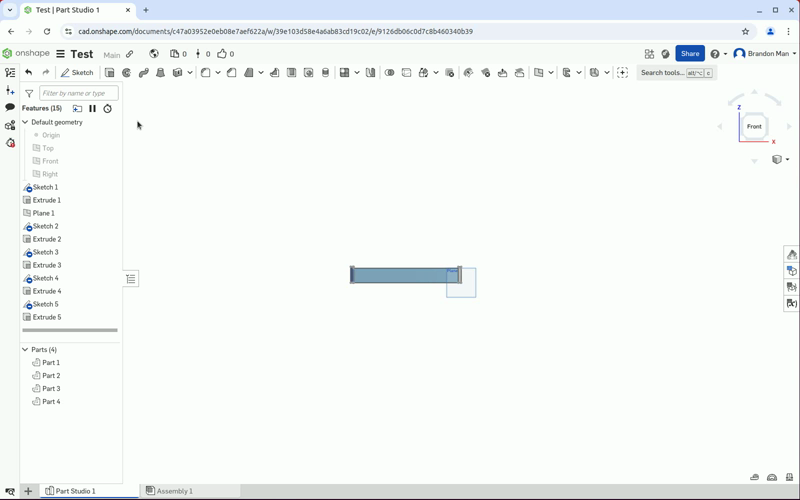
key(shift+7)
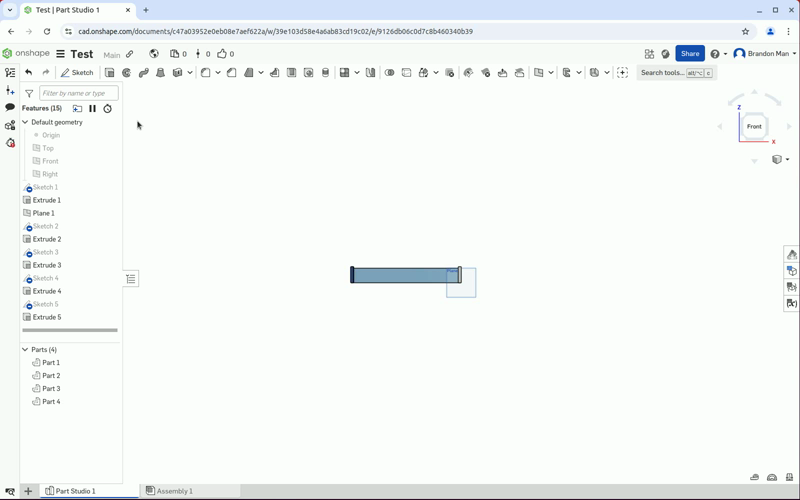
key(left, 2)
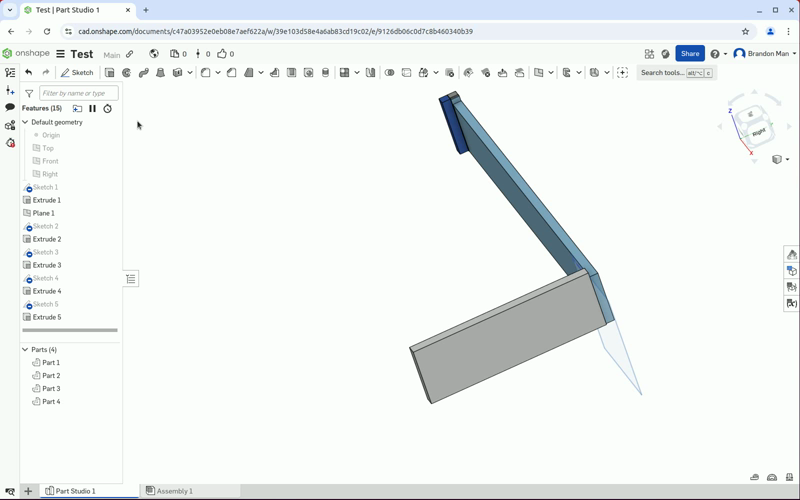
key(down, 2)
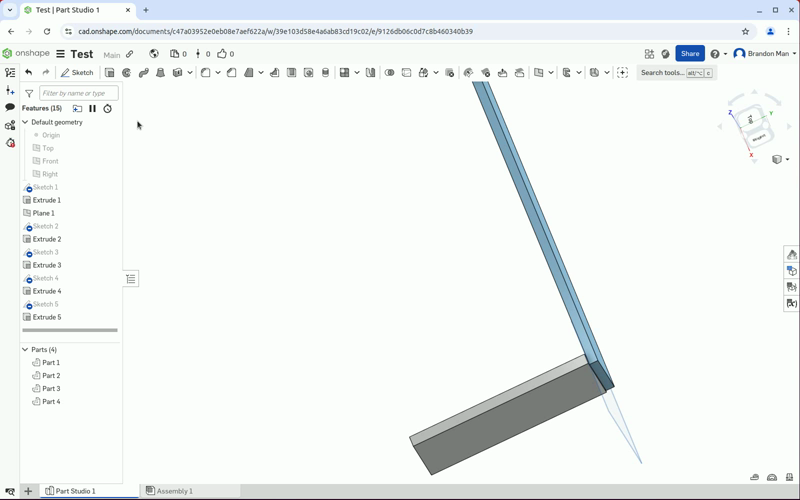
key(up, 2)
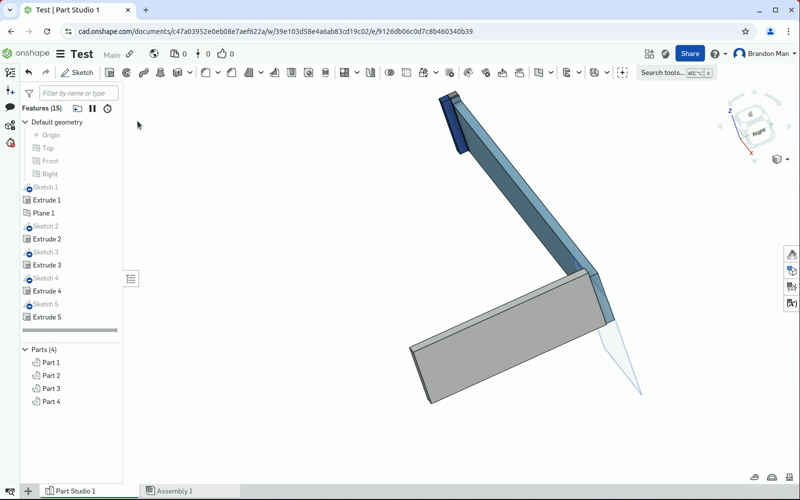
key(right, 2)
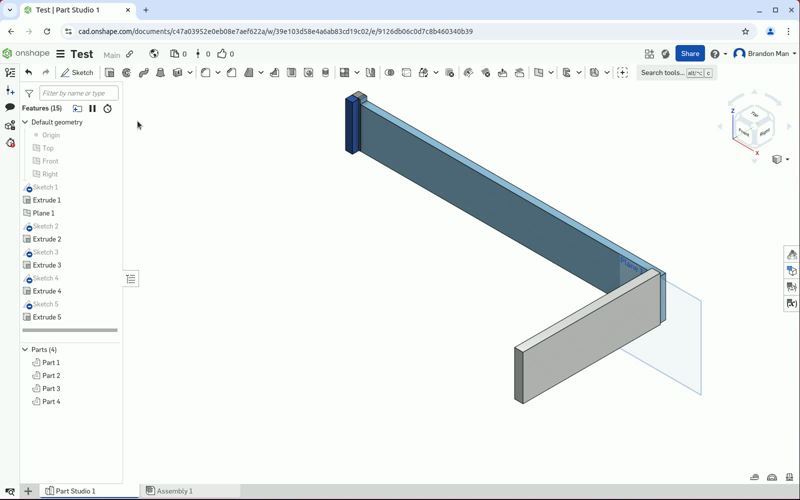
mouse_move(73, 189)
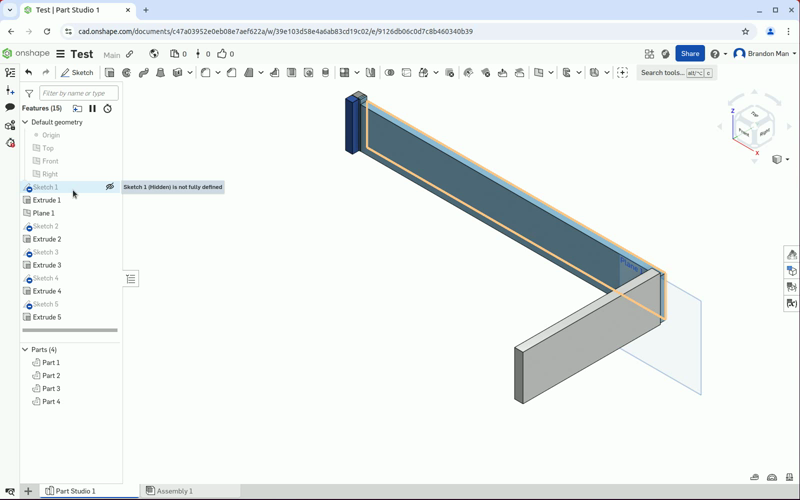
click(73, 189)